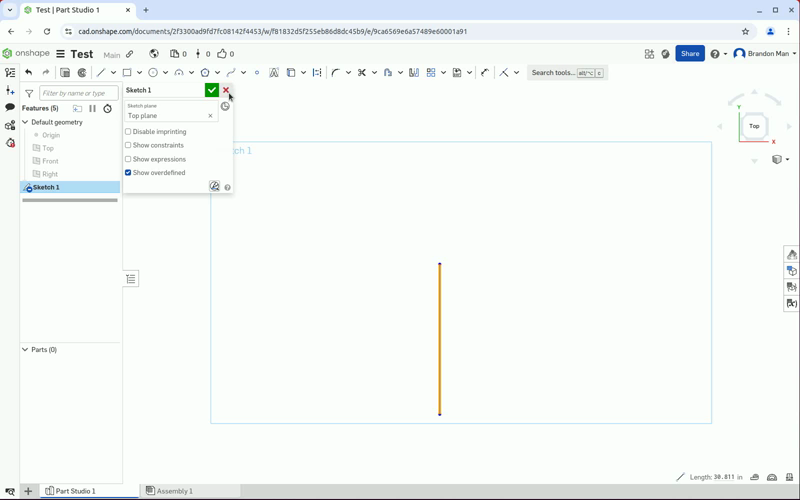
key(shift+h)
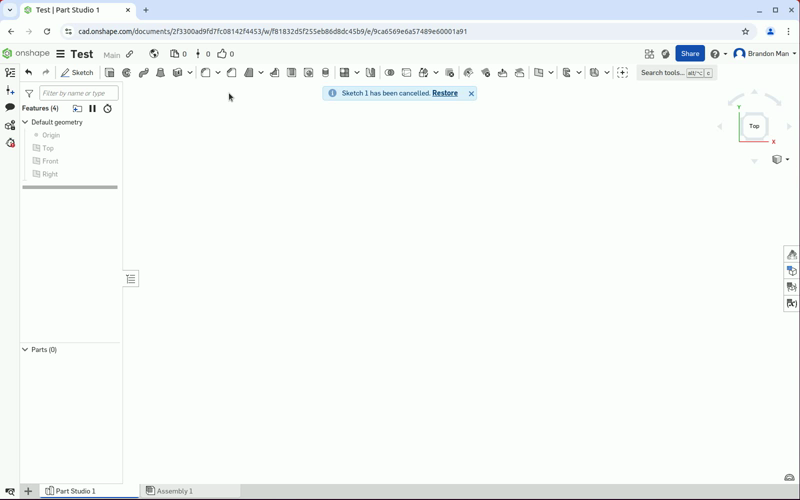
mouse_move(73, 352)
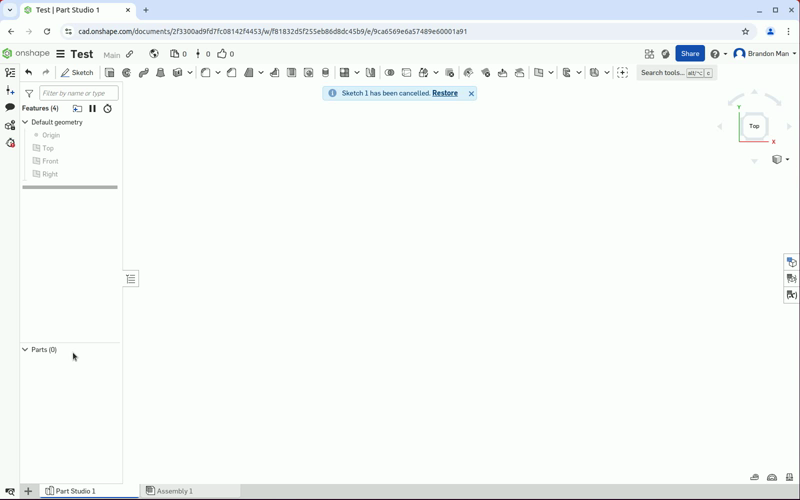
key(y)
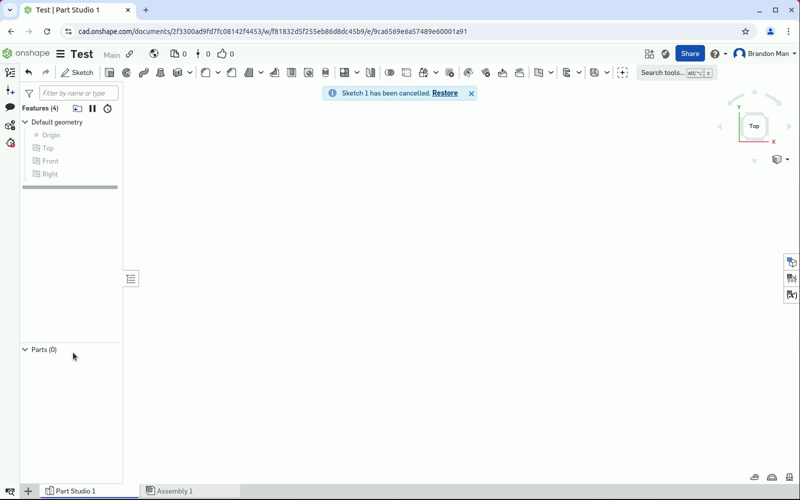
key(shift+p)
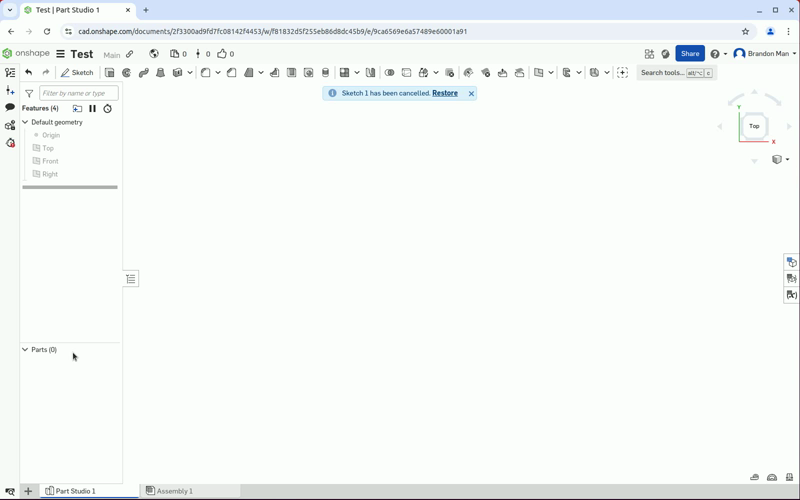
key(space)
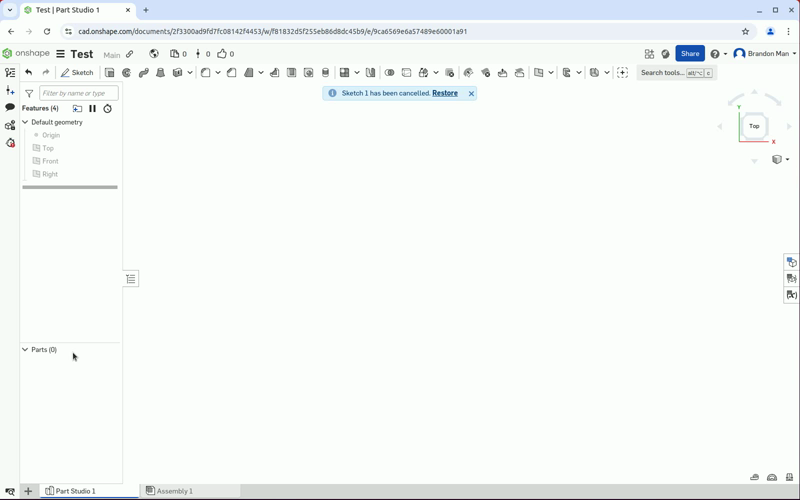
key_down(shift)
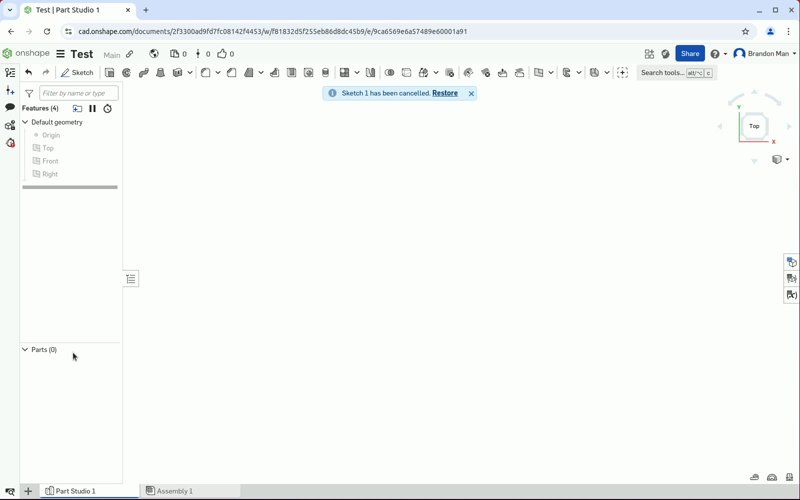
key(up)
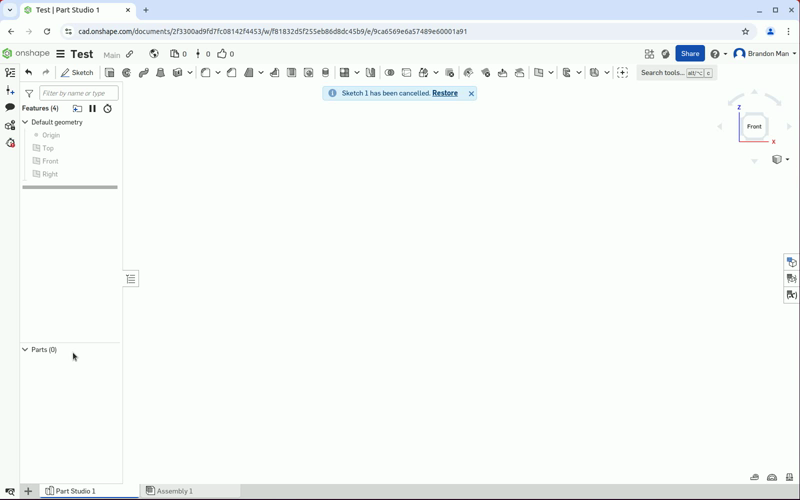
key_up(shift)
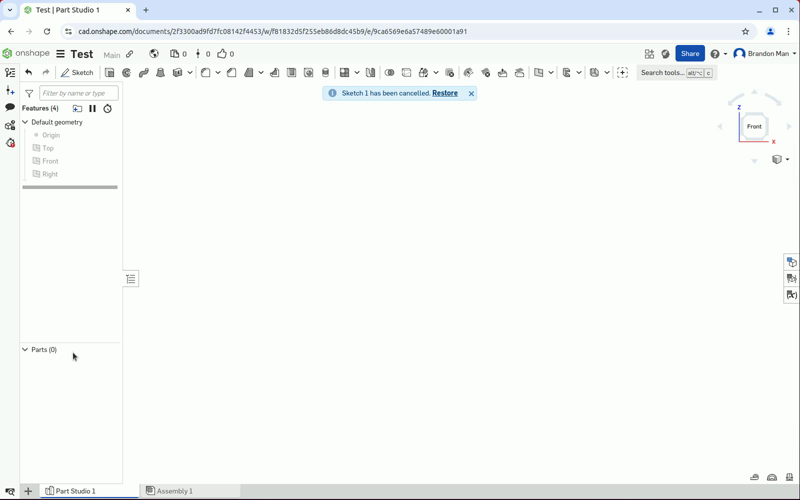
mouse_move(73, 352)
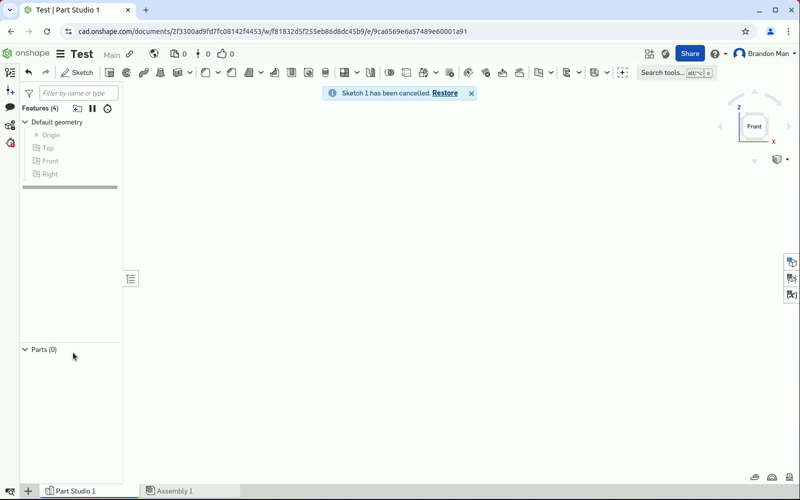
key(shift+y)
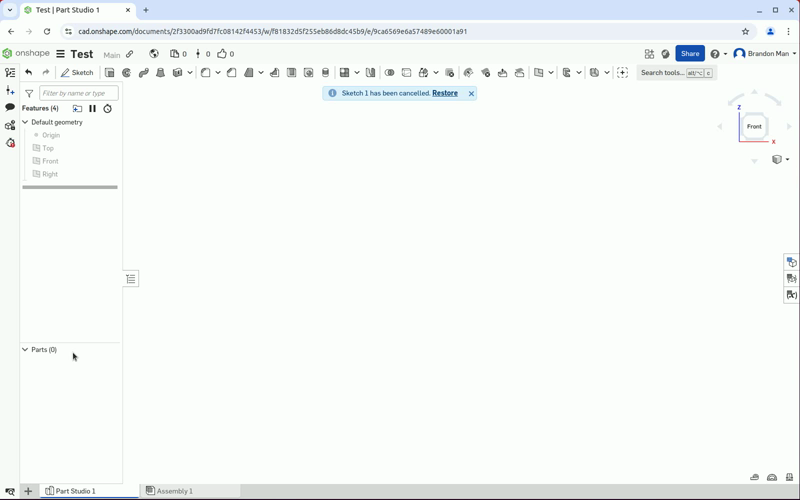
key(shift+s)
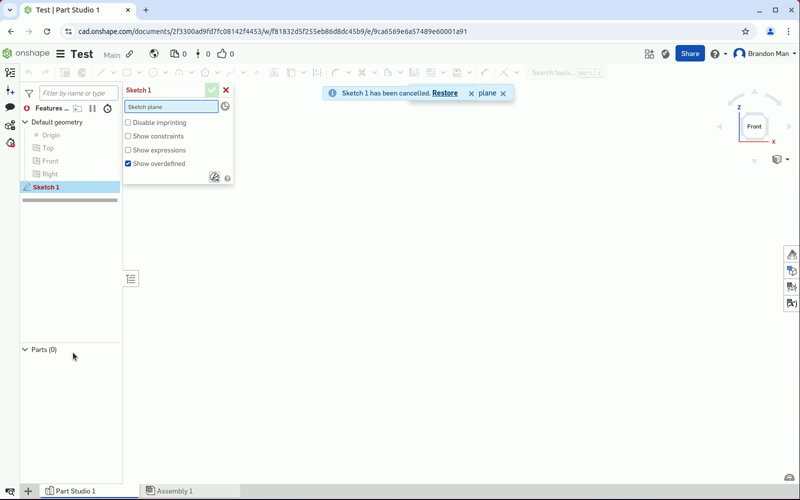
mouse_move(73, 163)
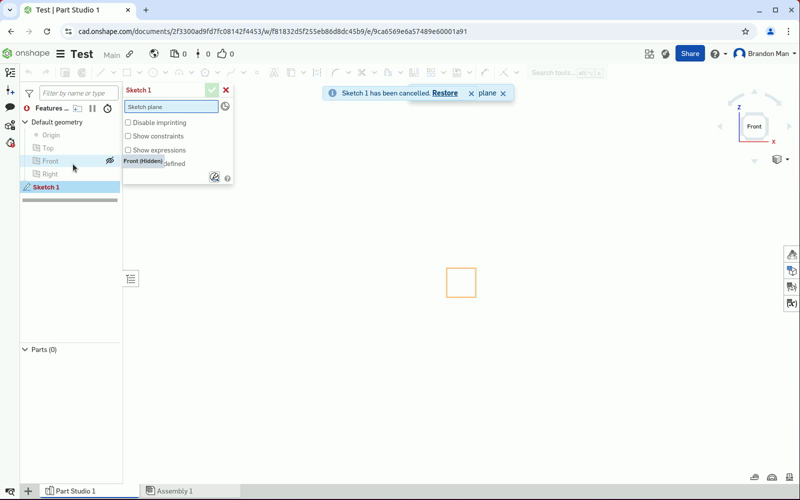
click(73, 163)
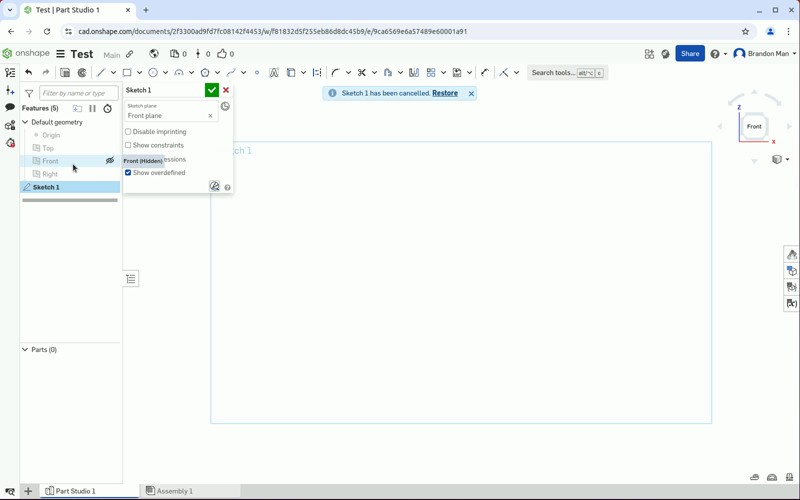
mouse_move(73, 352)
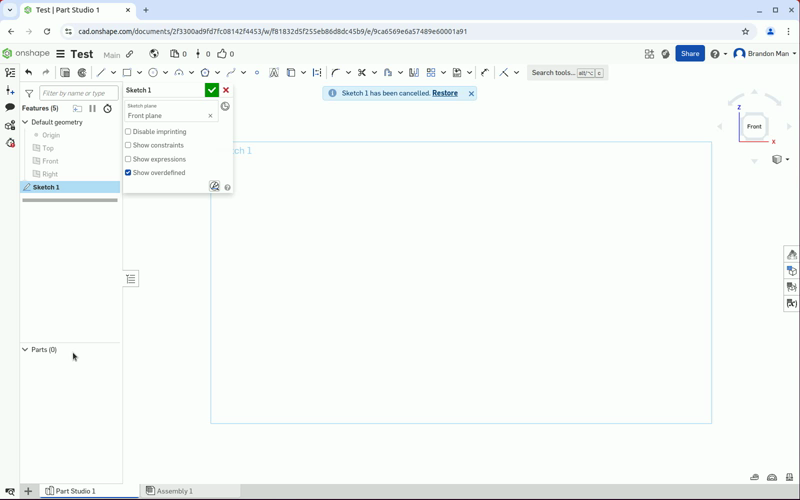
key(y)
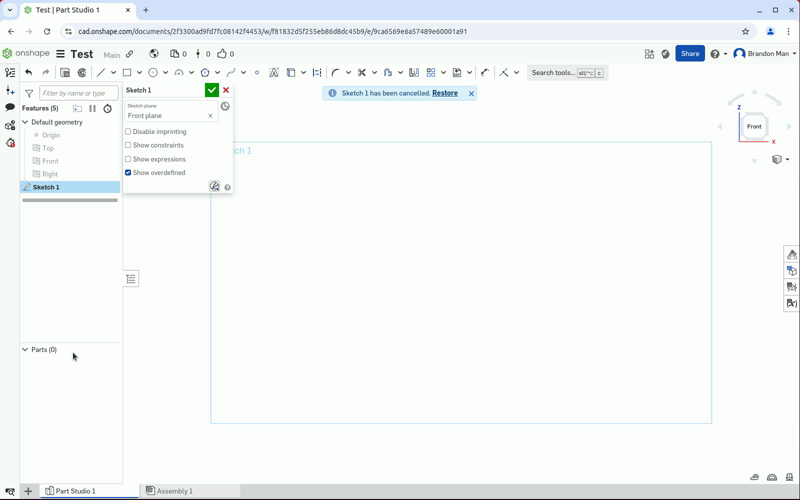
key(c)
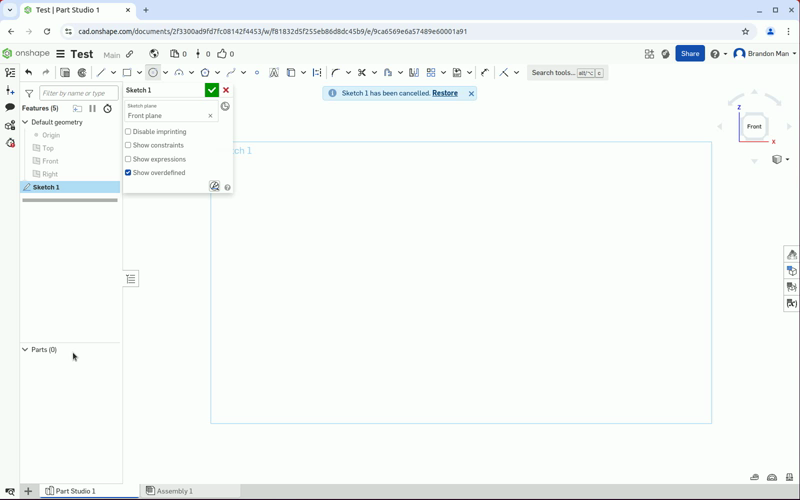
key_down(shift)
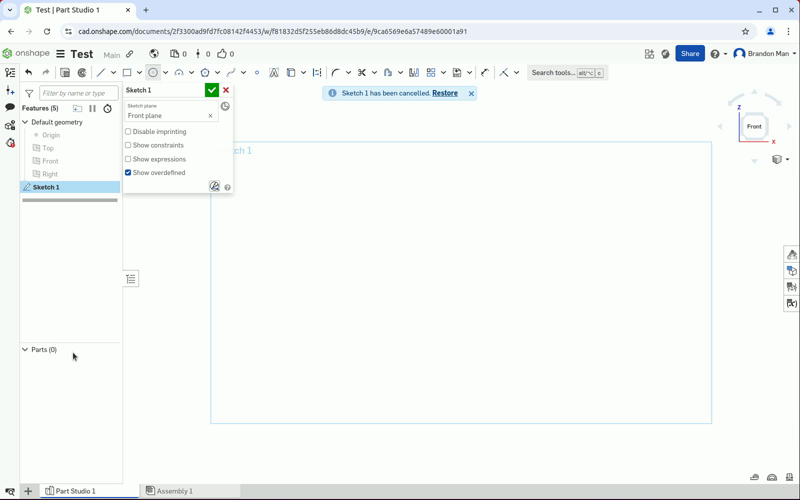
mouse_move(461, 282)
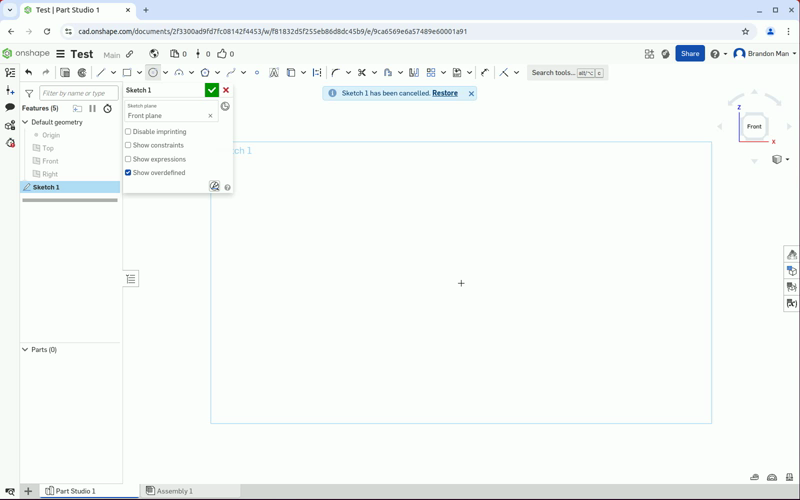
click(461, 282)
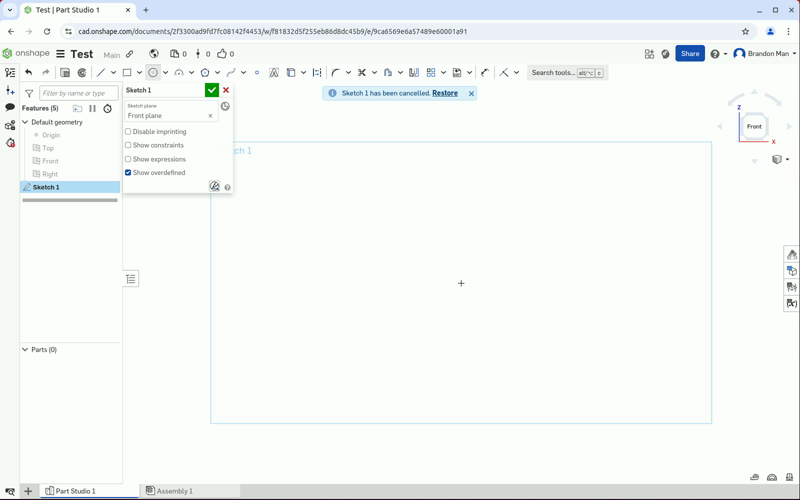
key_up(shift)
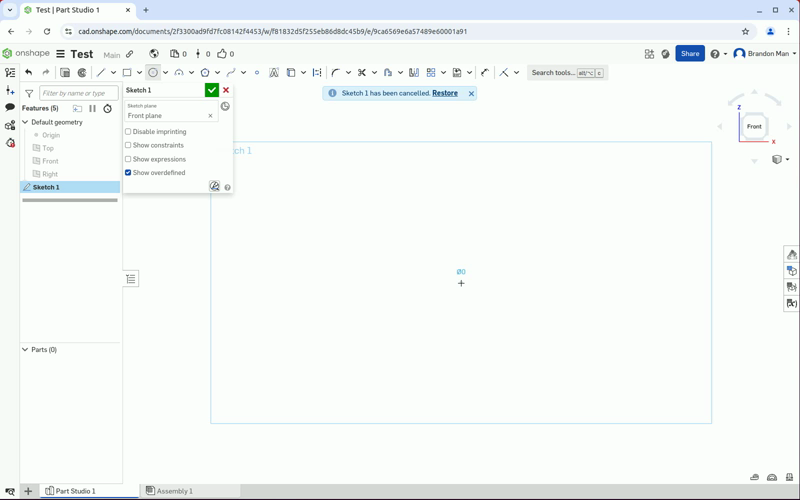
mouse_move(463, 282)
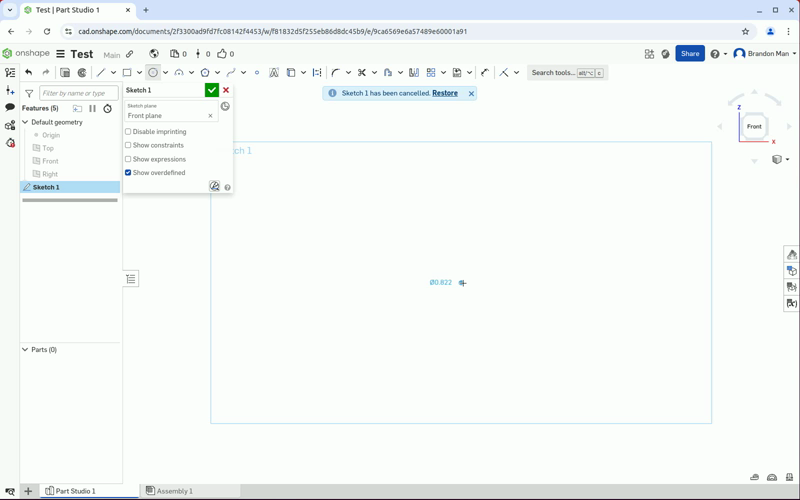
scroll(6)
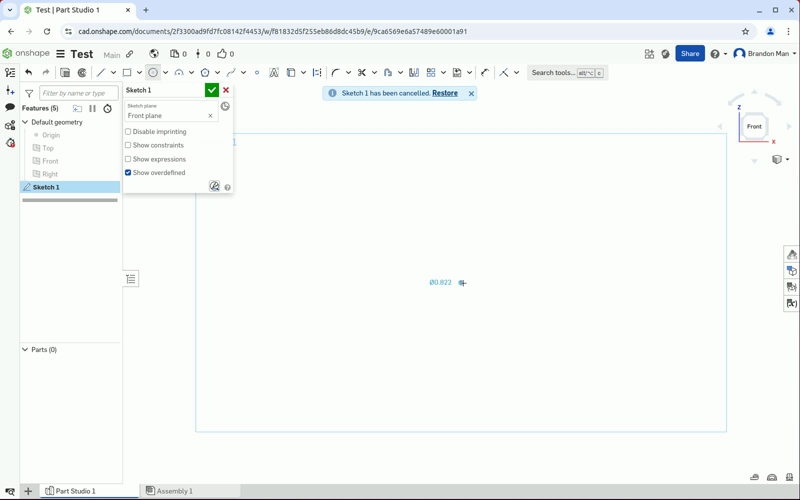
scroll(6)
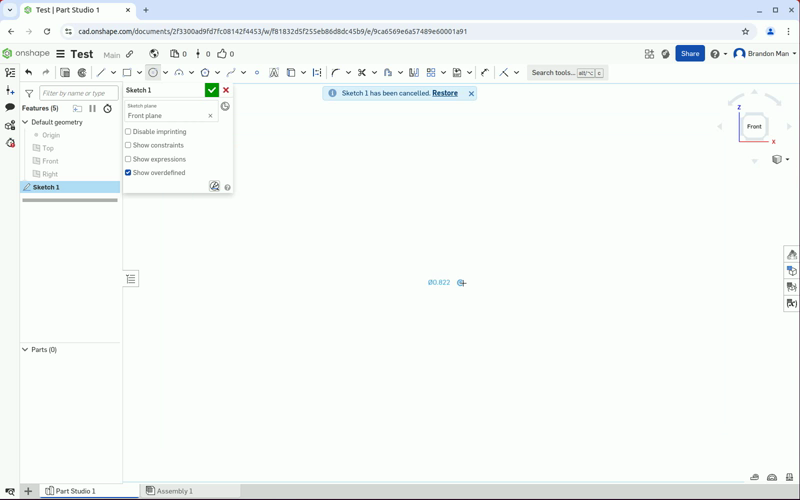
scroll(6)
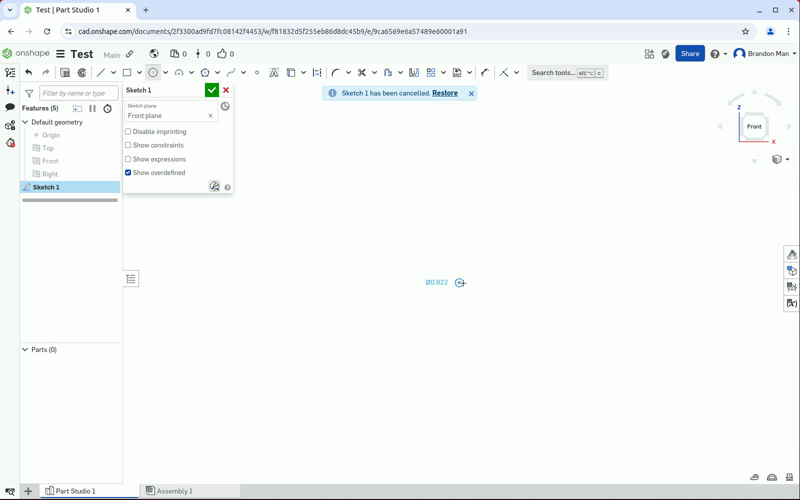
scroll(6)
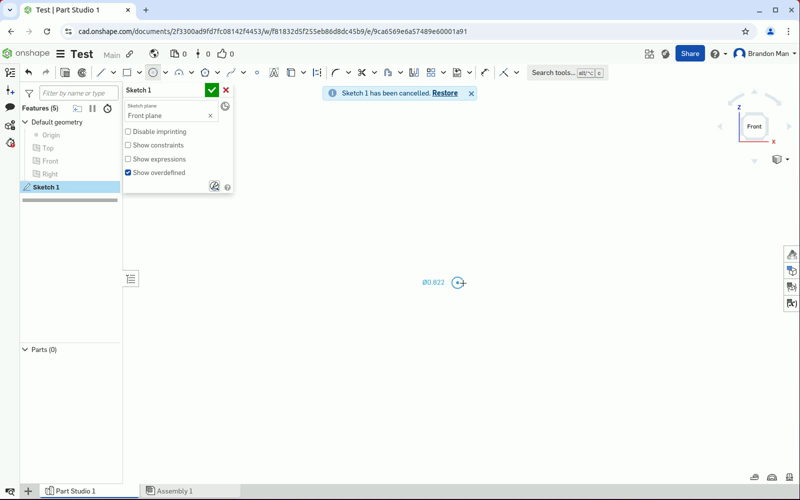
scroll(6)
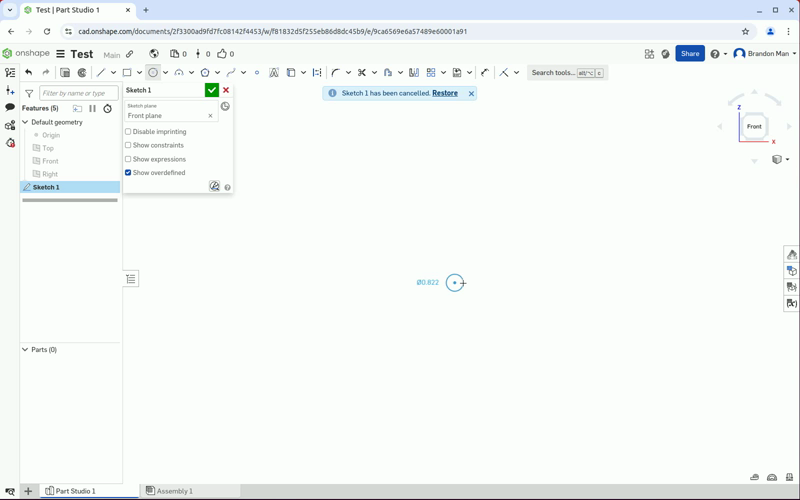
scroll(6)
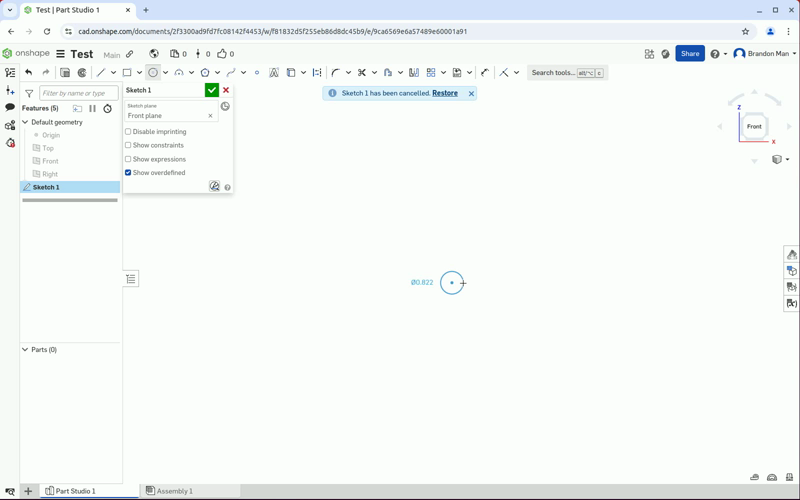
scroll(6)
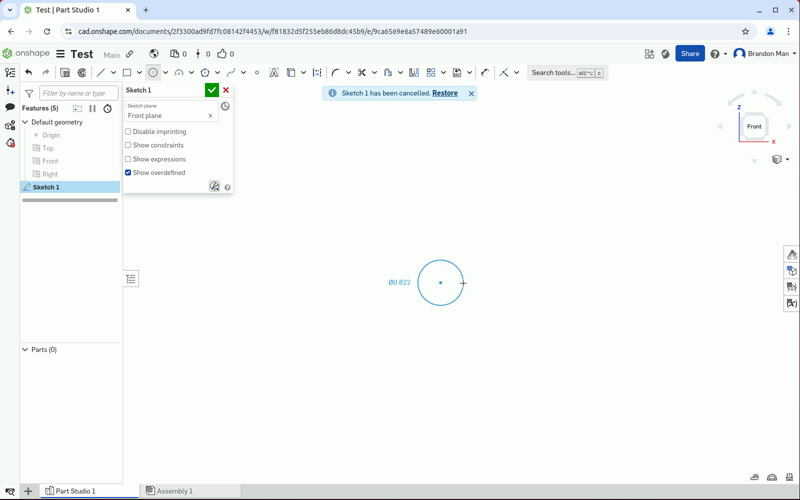
click(463, 282)
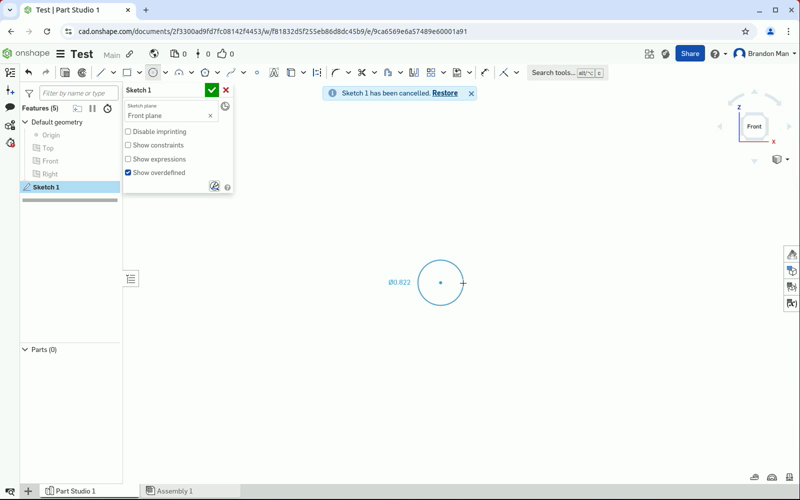
scroll(-6)
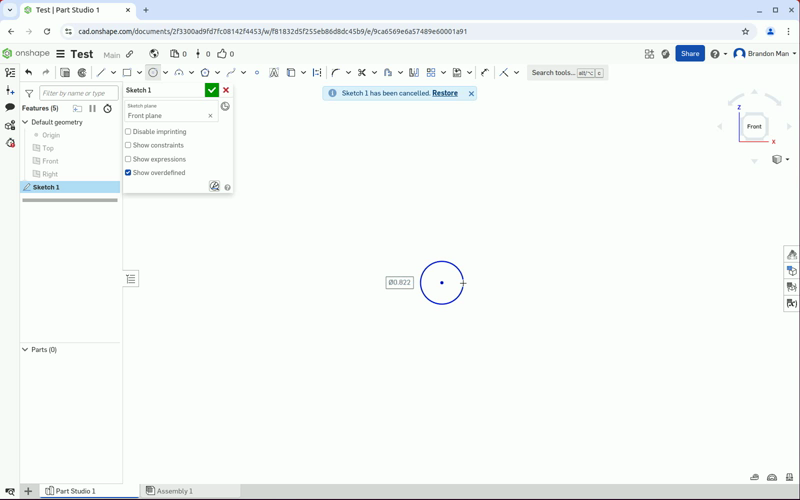
scroll(-6)
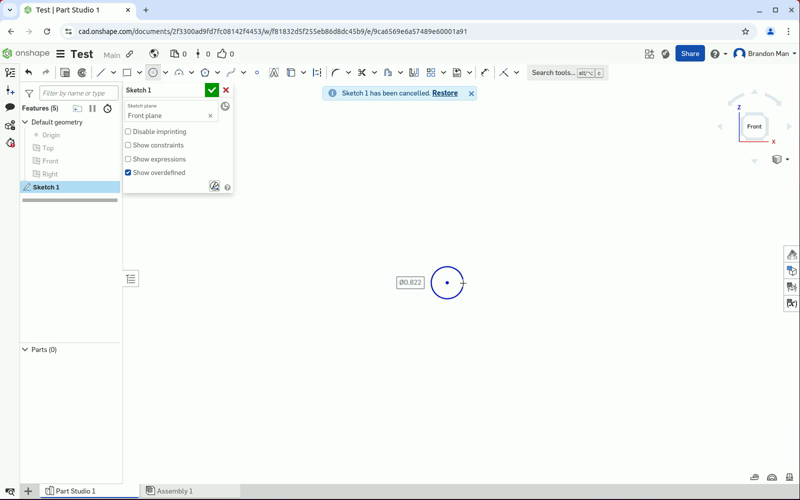
scroll(-6)
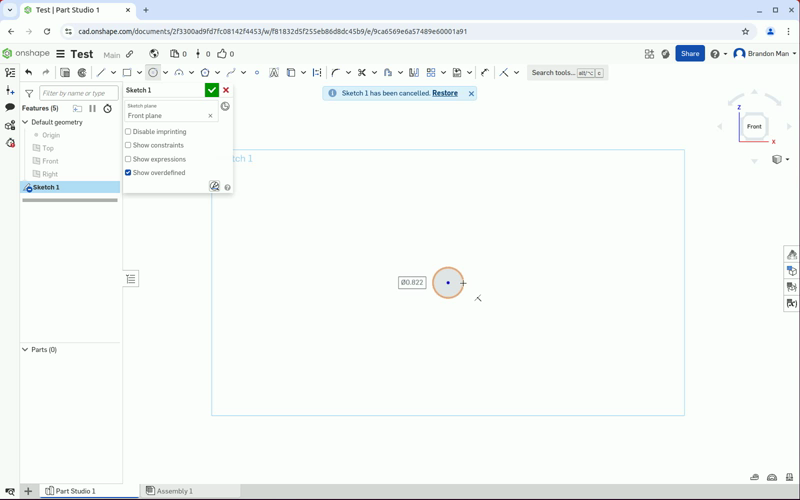
scroll(-6)
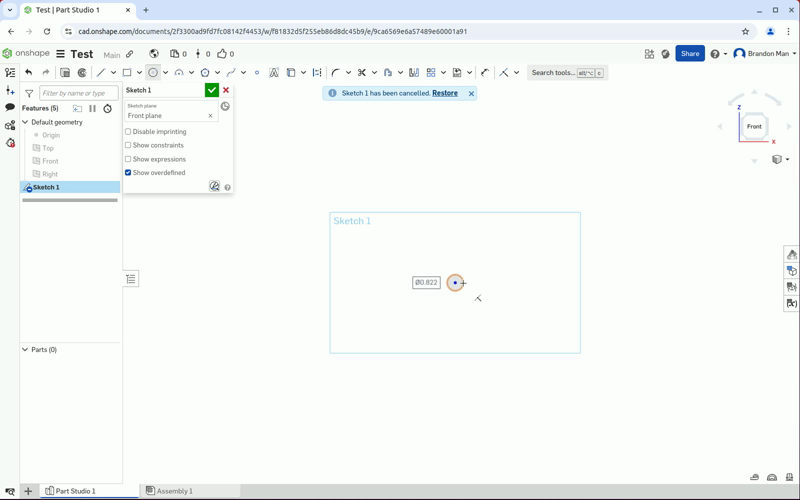
scroll(-6)
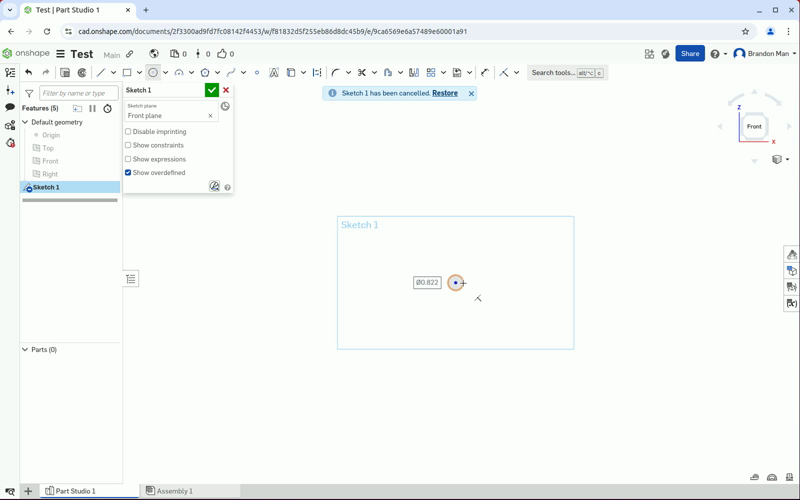
scroll(-6)
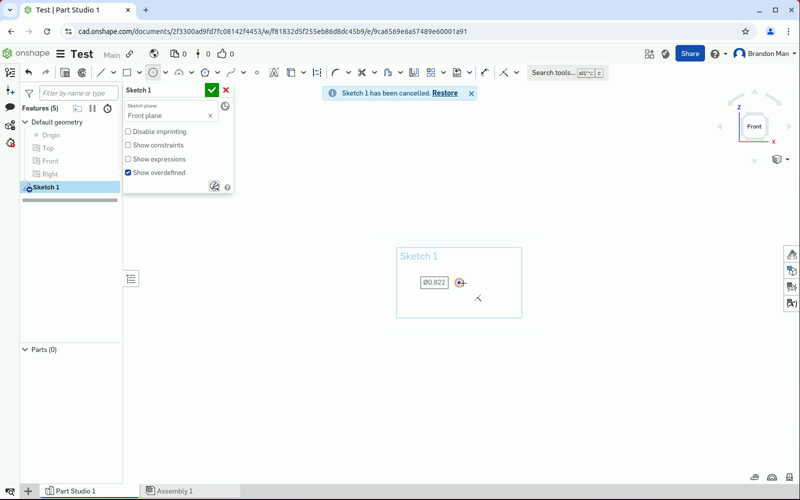
scroll(-6)
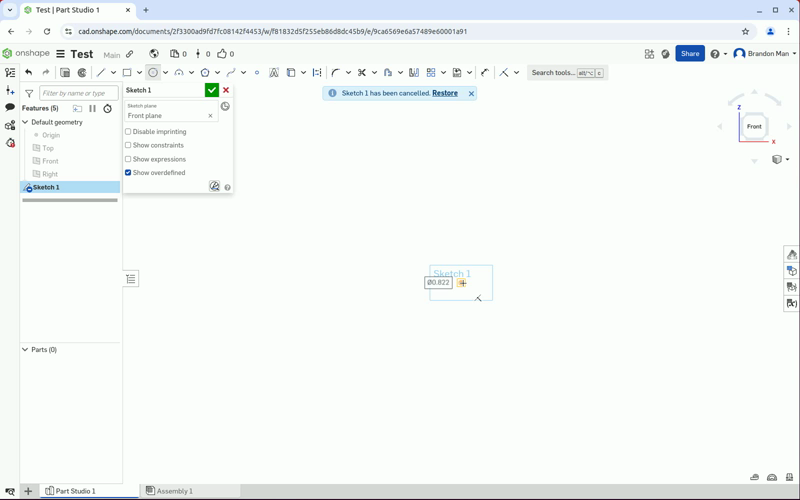
key(esc)
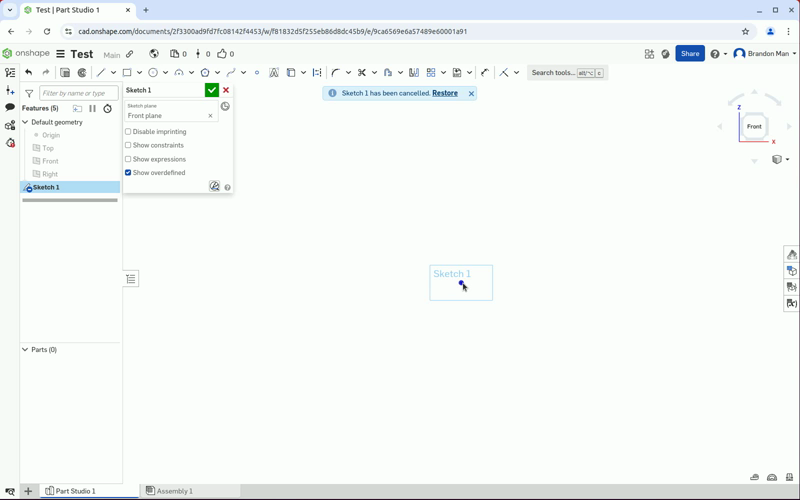
key(c)
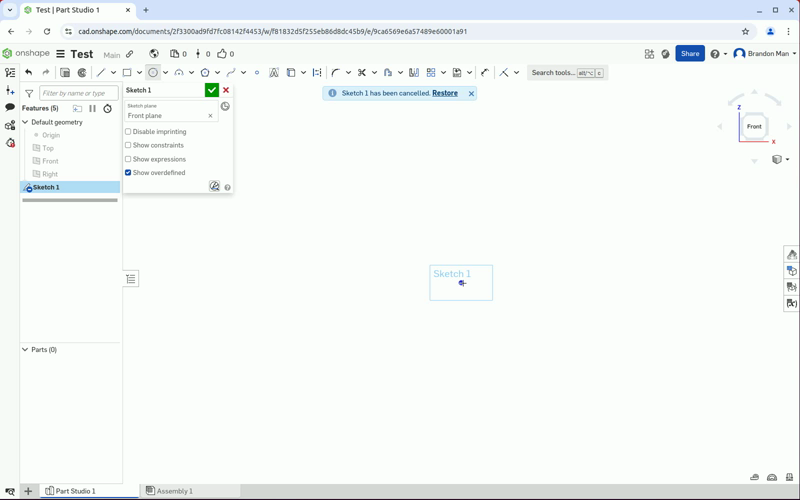
key_down(shift)
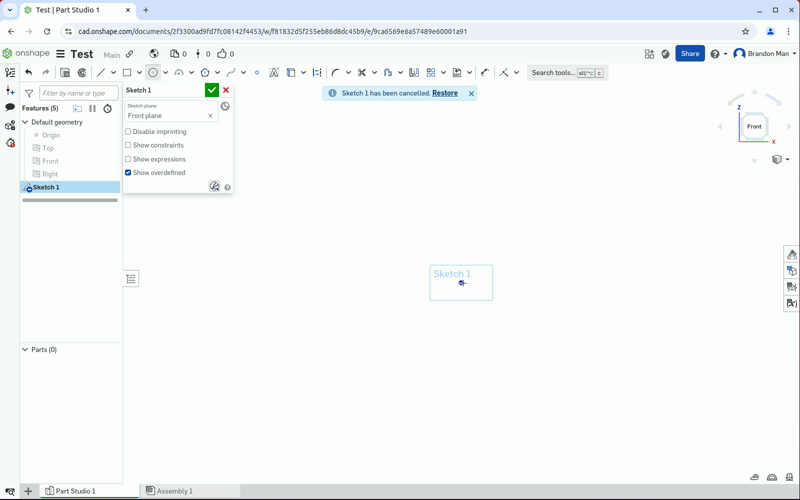
mouse_move(461, 282)
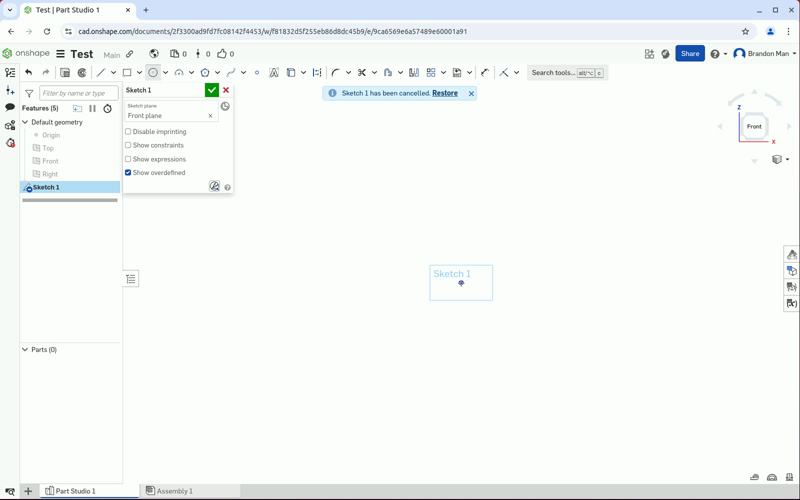
scroll(6)
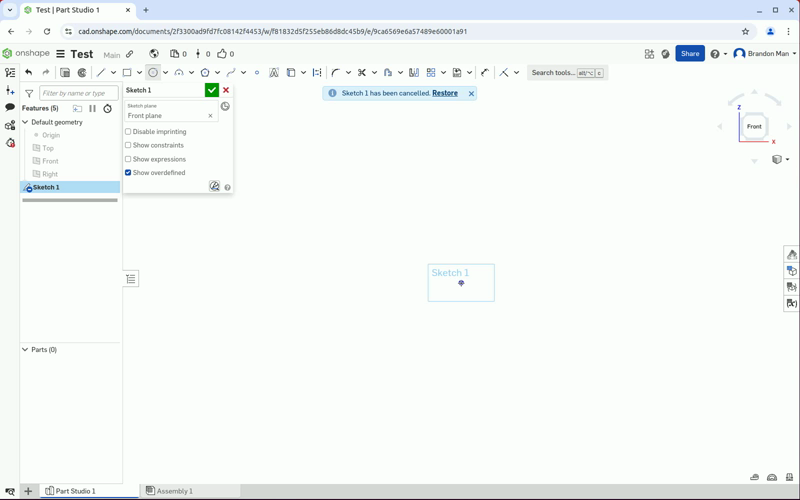
scroll(6)
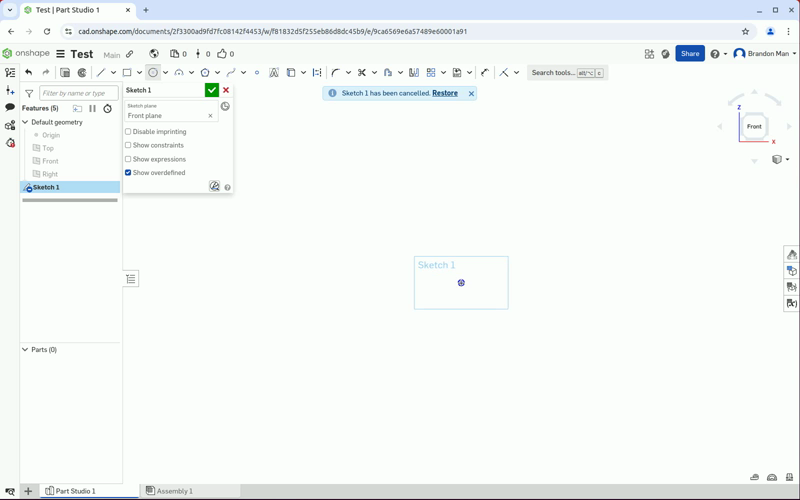
scroll(6)
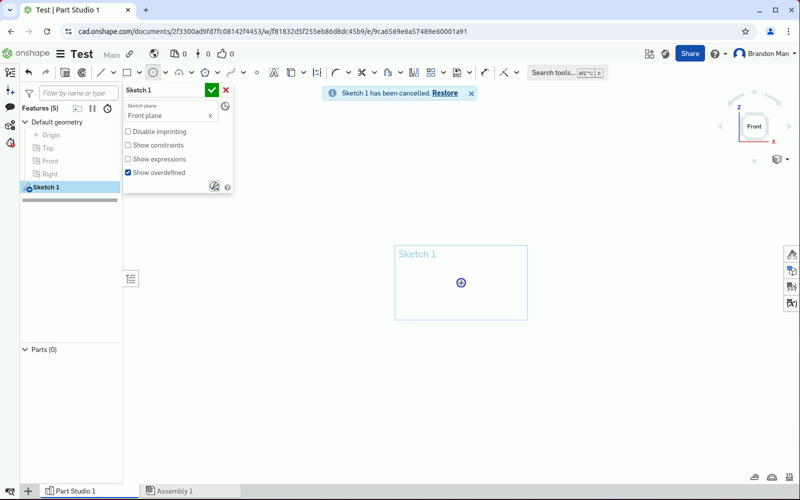
scroll(6)
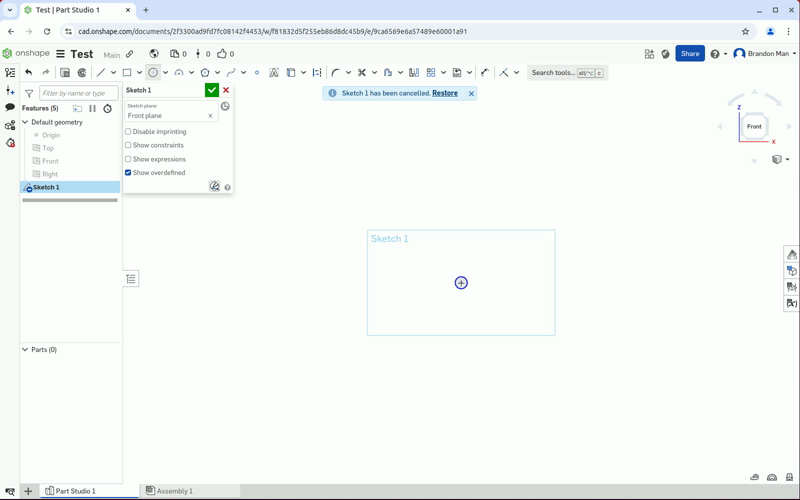
scroll(6)
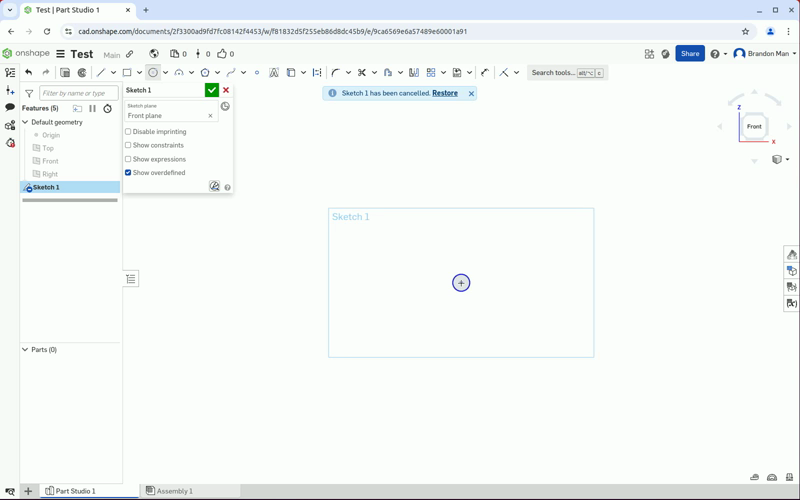
scroll(6)
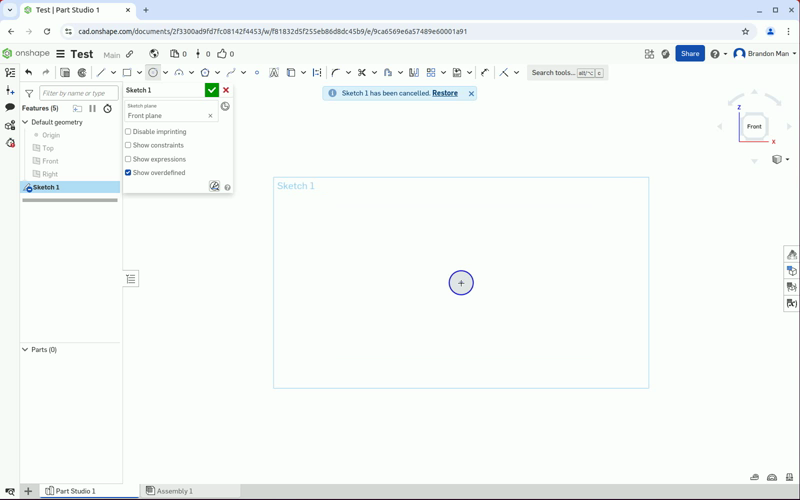
scroll(6)
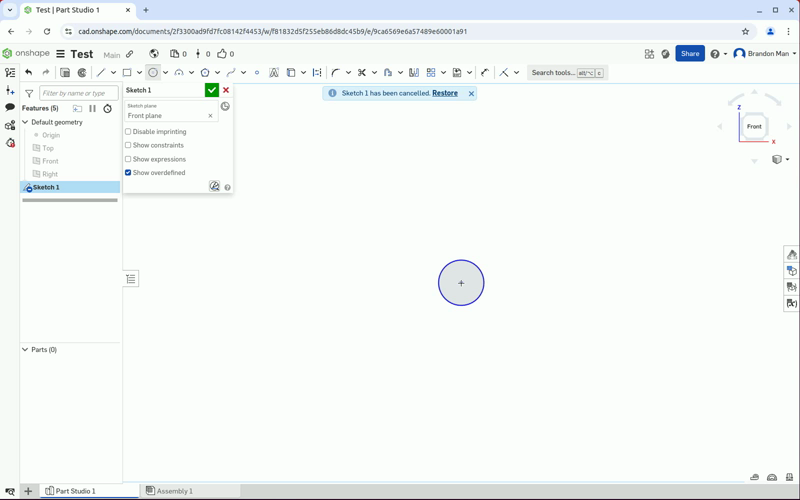
click(461, 282)
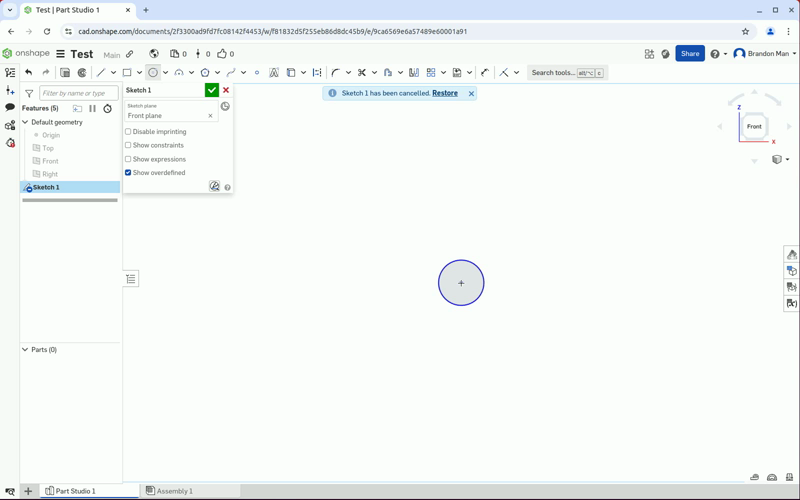
scroll(-6)
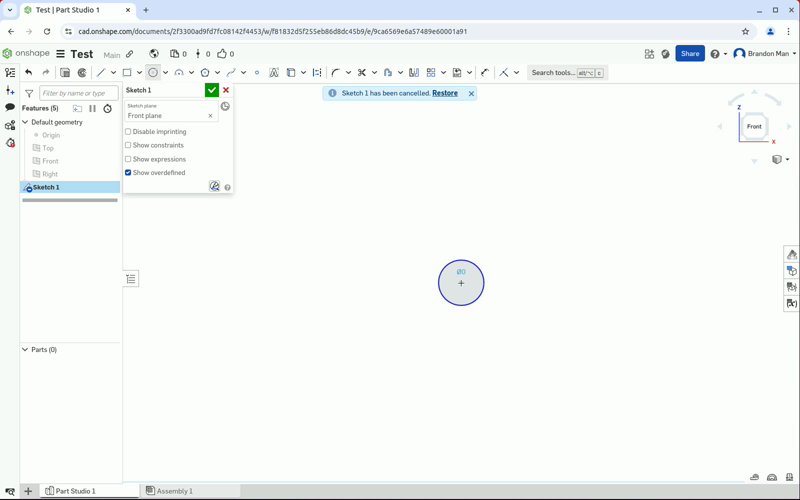
scroll(-6)
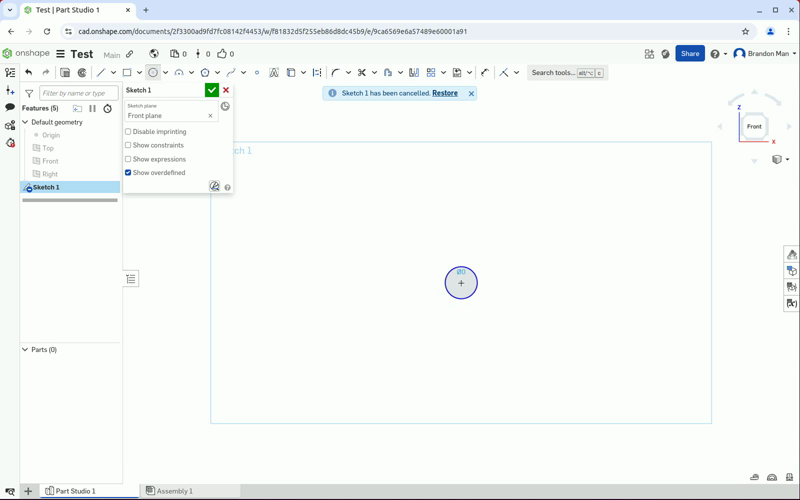
scroll(-6)
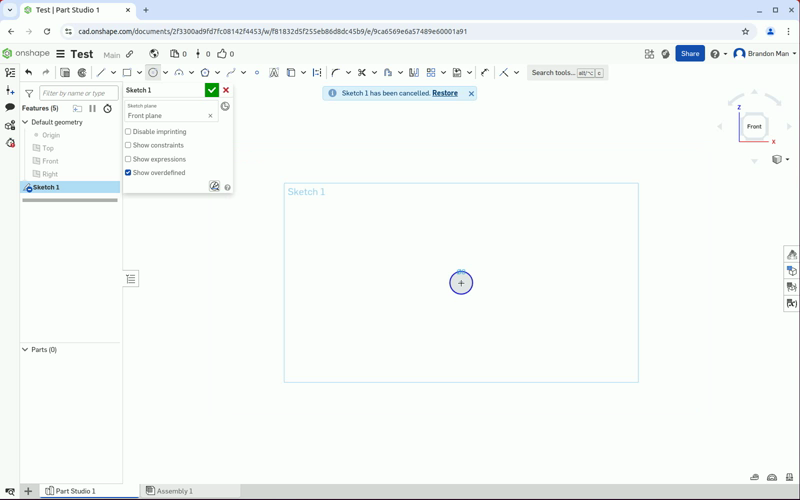
scroll(-6)
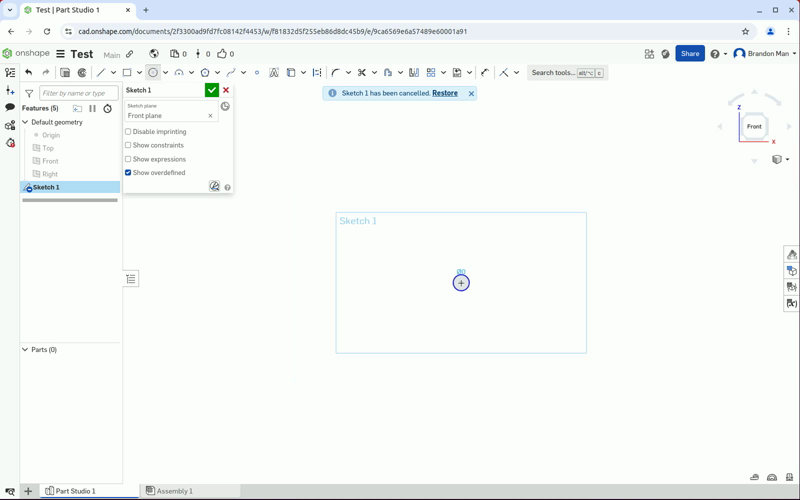
scroll(-6)
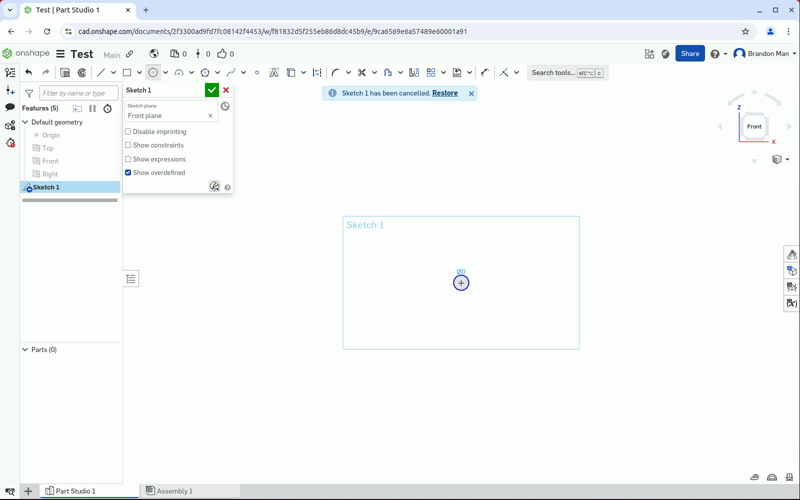
scroll(-6)
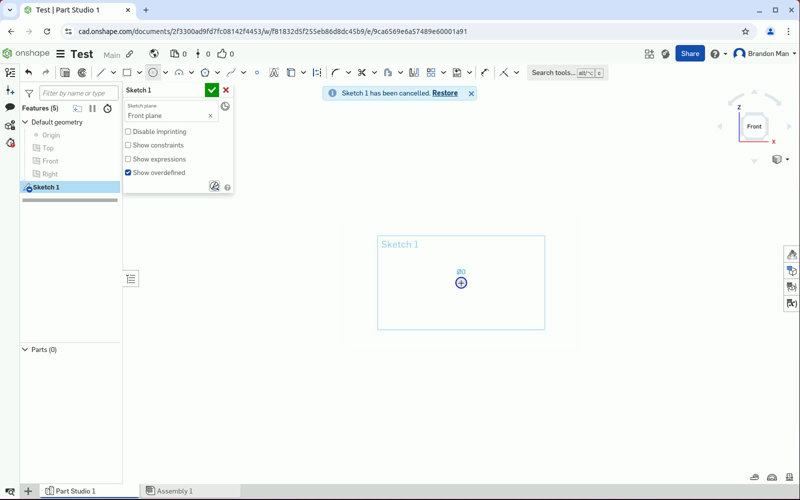
scroll(-6)
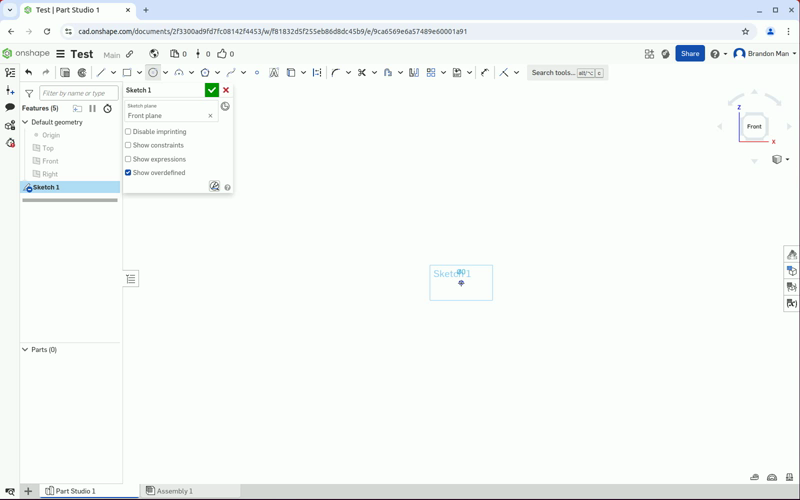
key_up(shift)
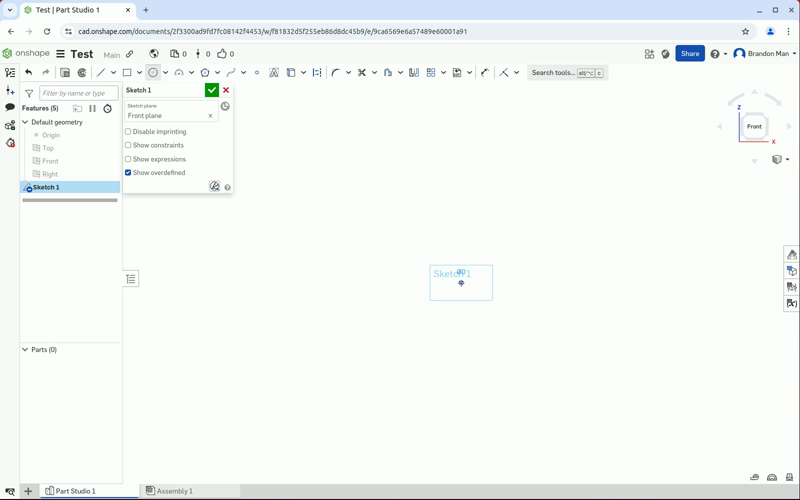
mouse_move(462, 282)
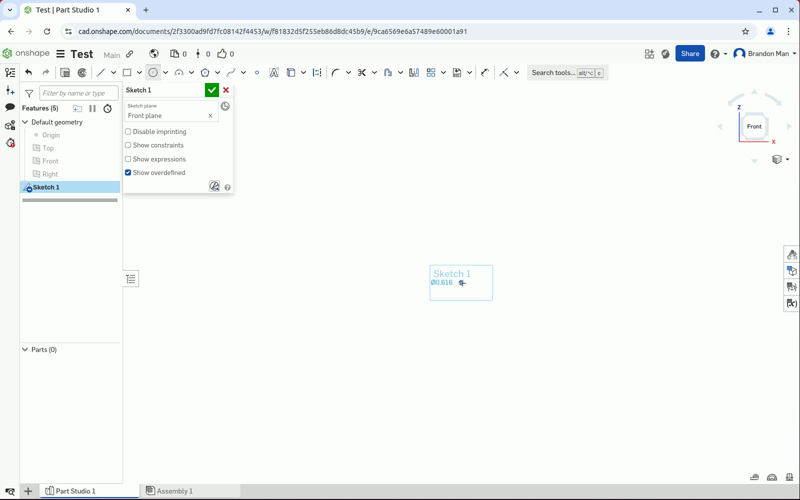
scroll(6)
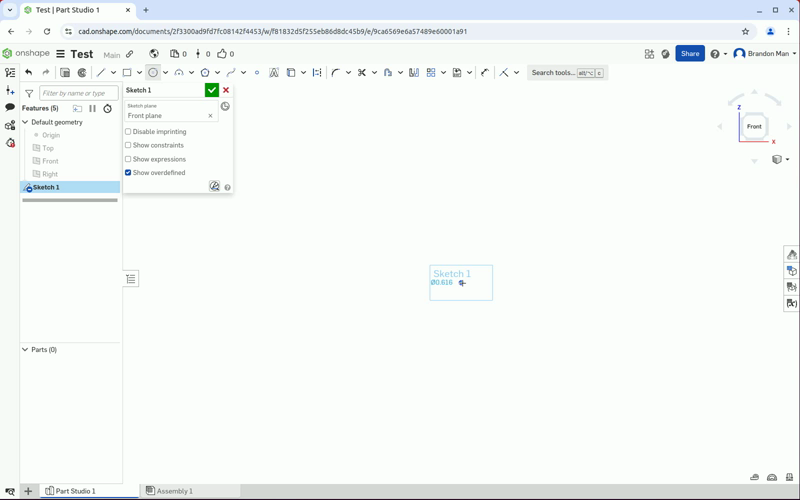
scroll(6)
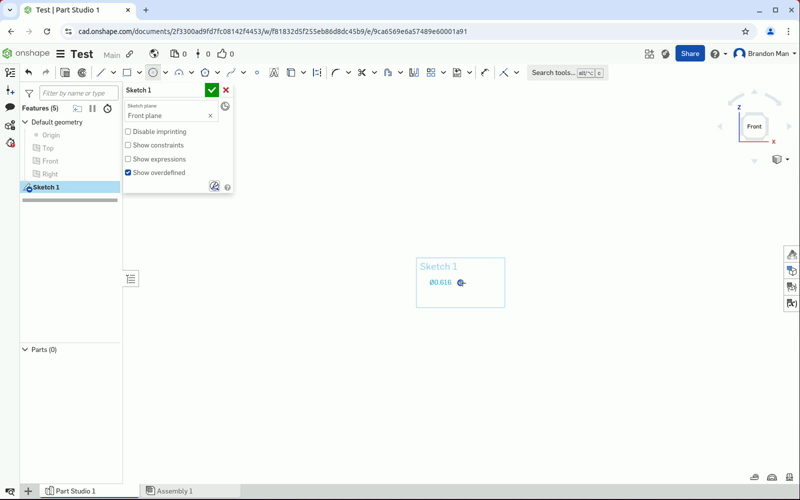
scroll(6)
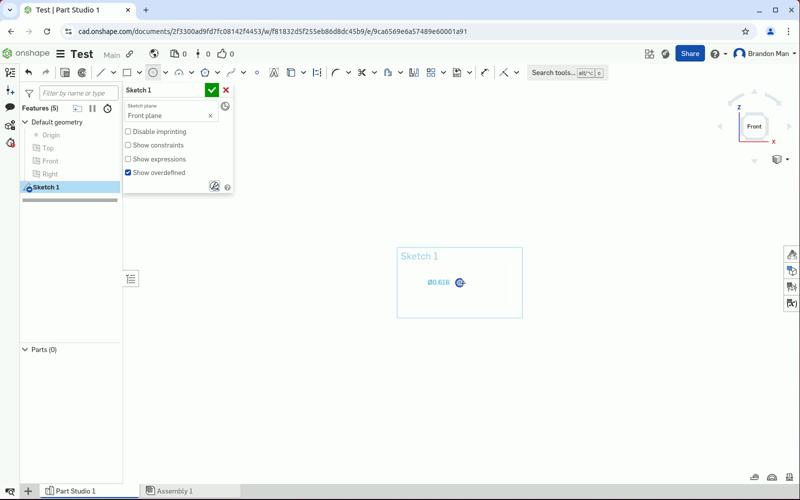
scroll(6)
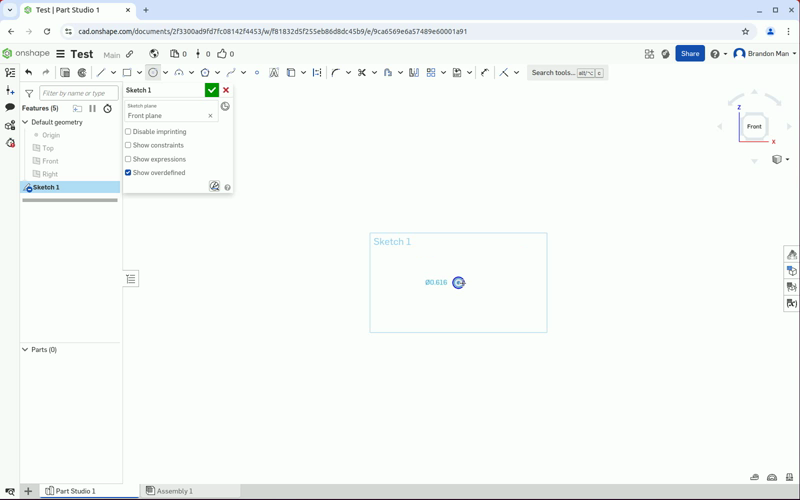
scroll(6)
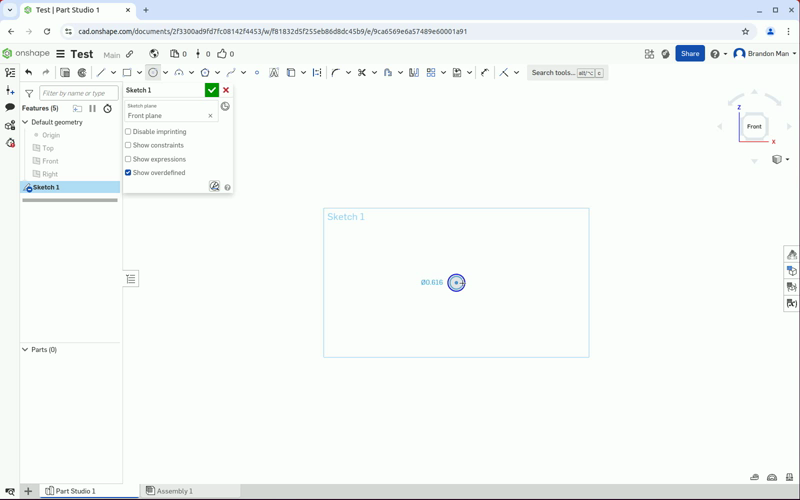
scroll(6)
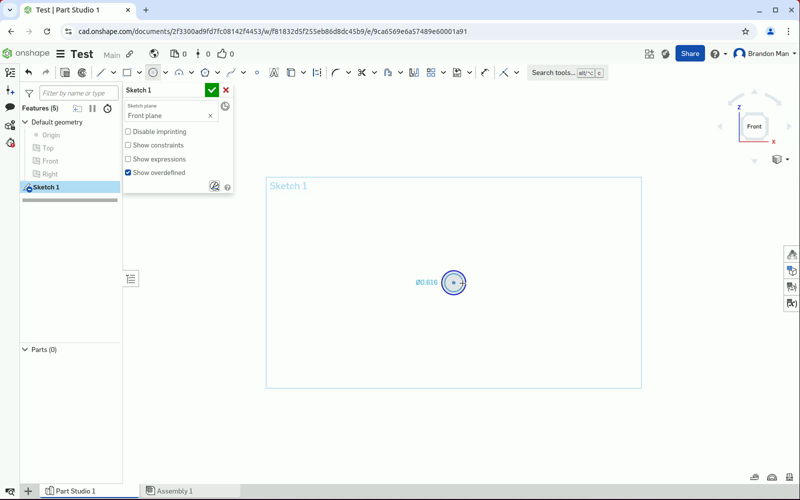
scroll(6)
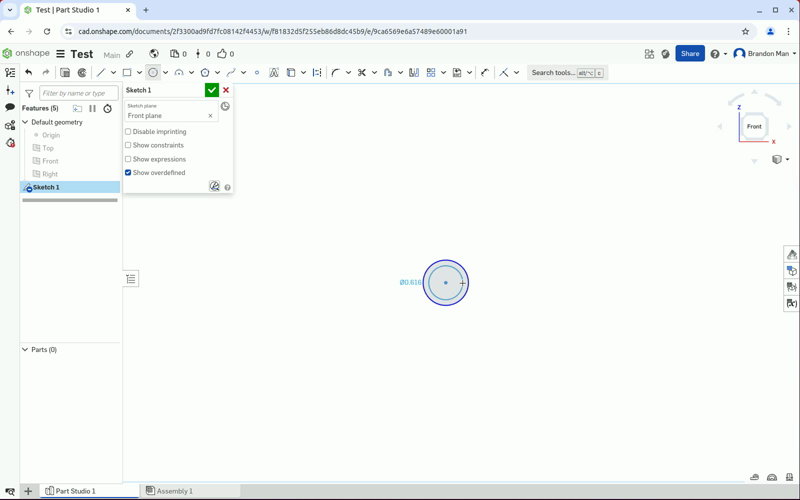
click(462, 282)
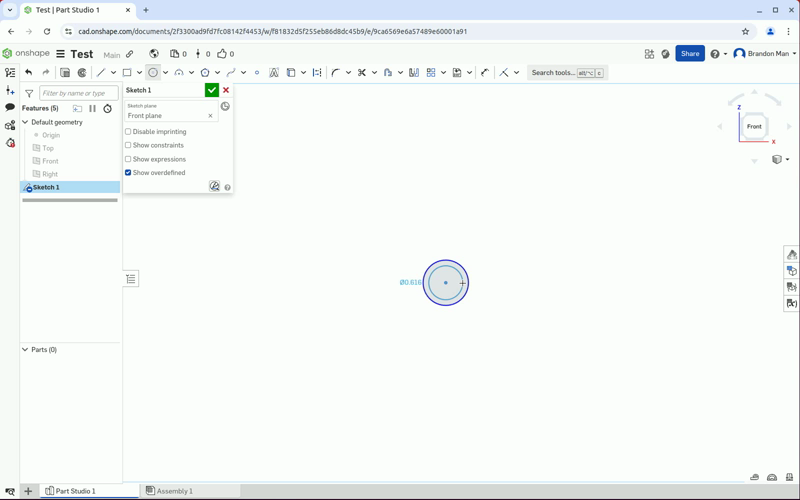
scroll(-6)
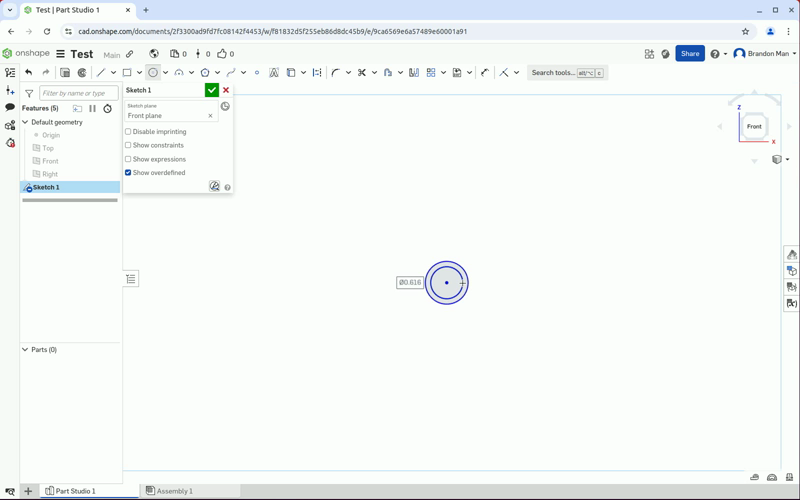
scroll(-6)
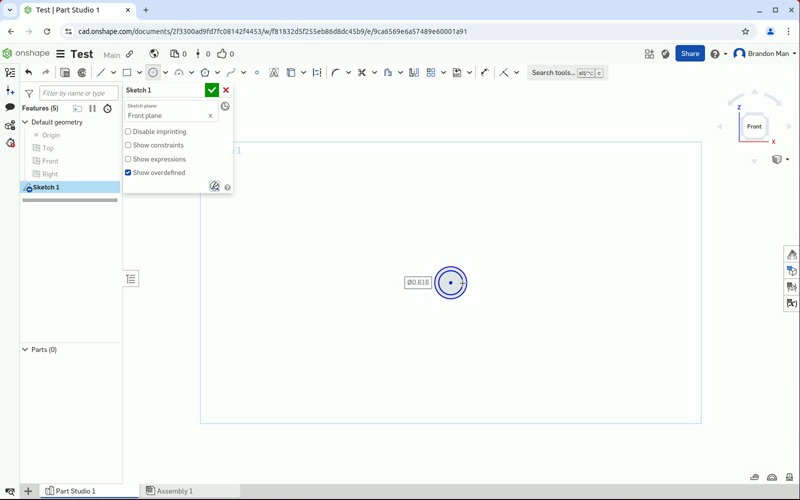
scroll(-6)
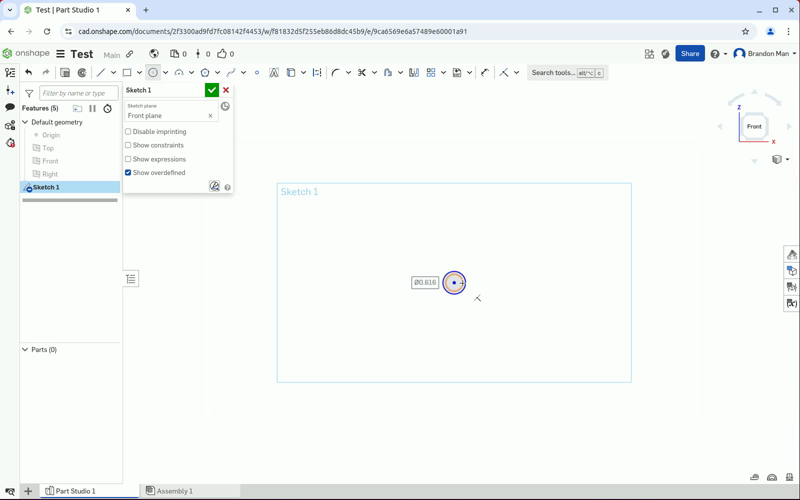
scroll(-6)
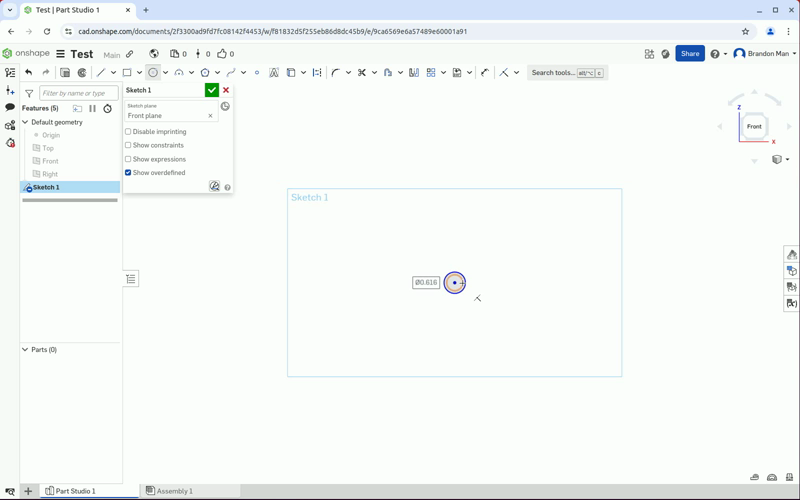
scroll(-6)
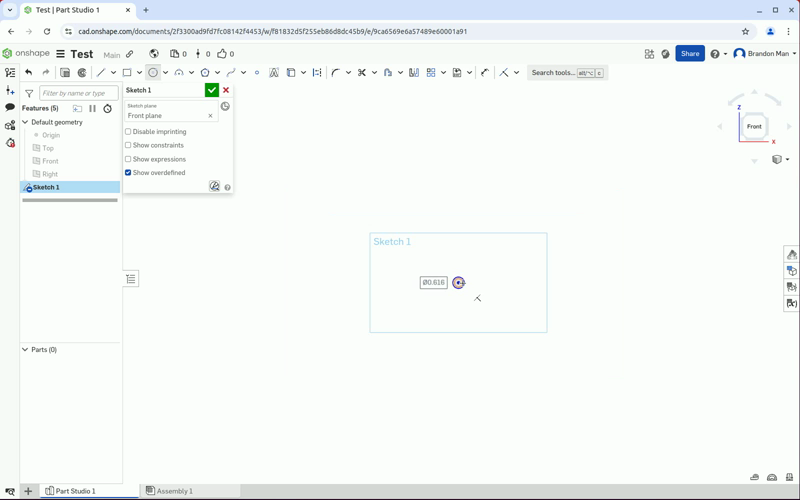
scroll(-6)
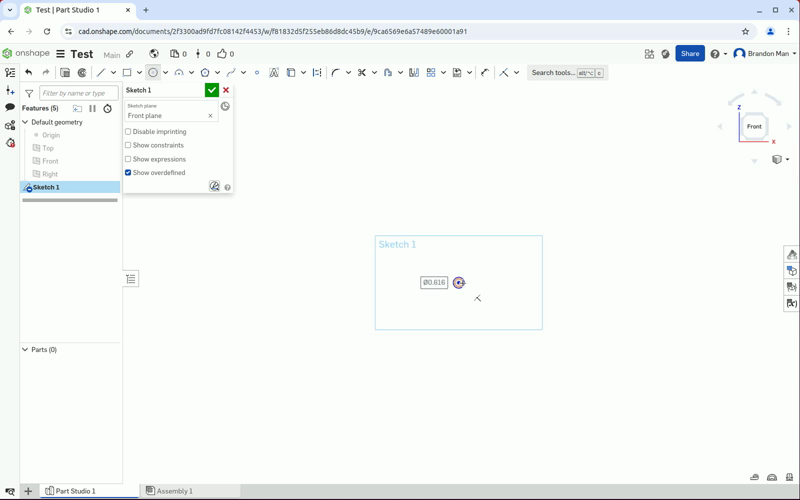
scroll(-6)
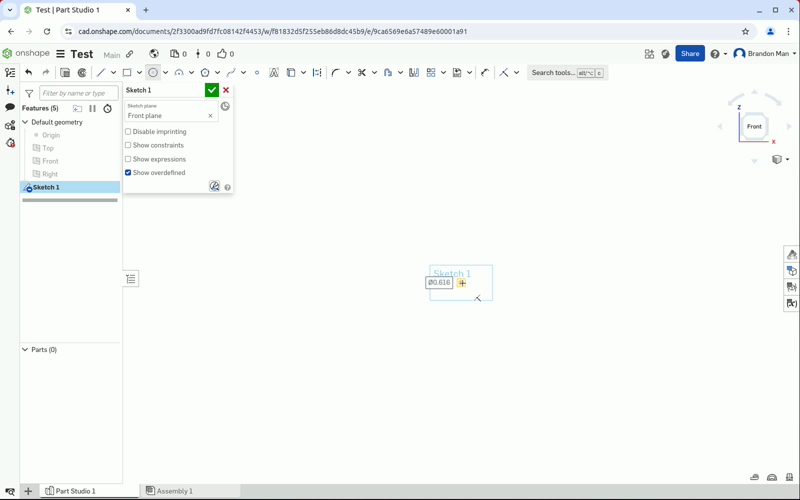
key(esc)
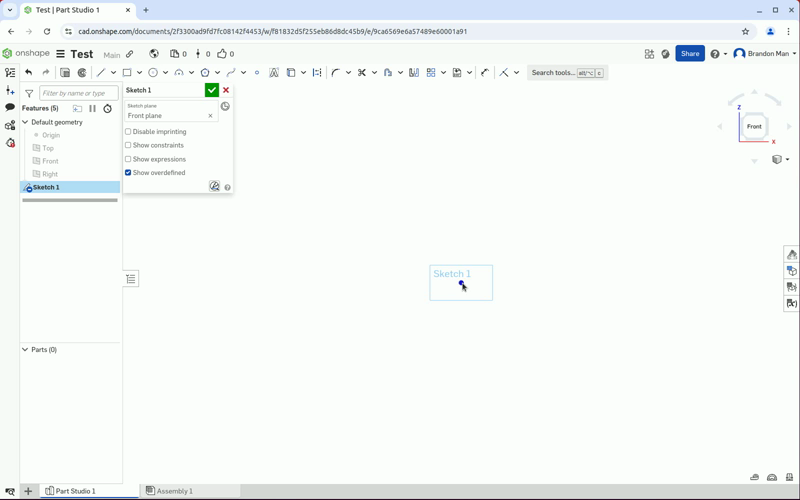
mouse_move(460, 283)
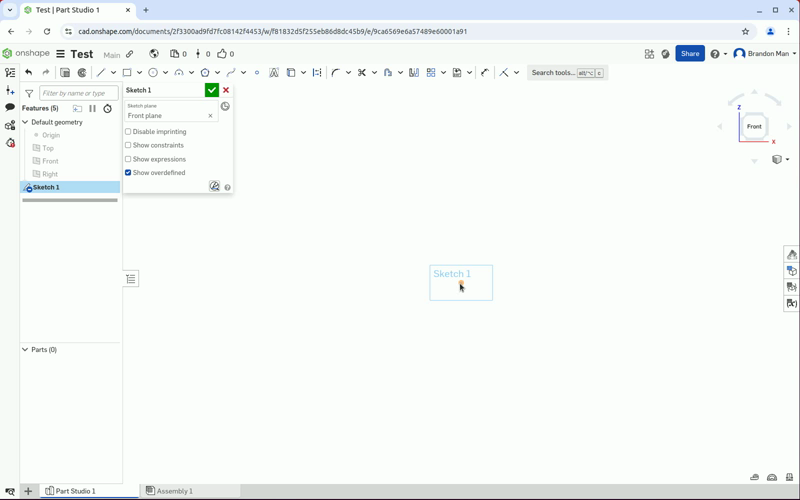
scroll(6)
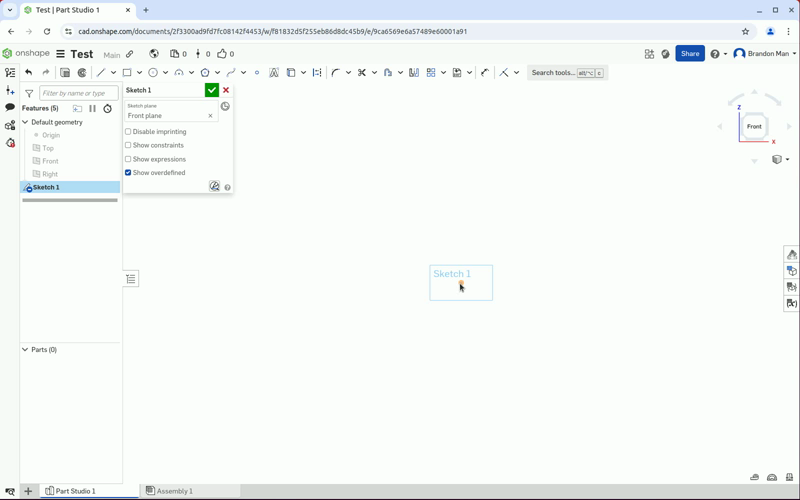
scroll(6)
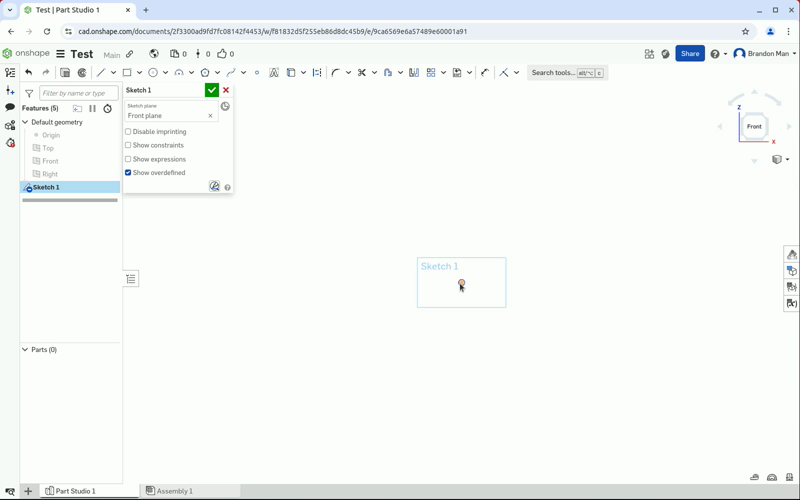
scroll(6)
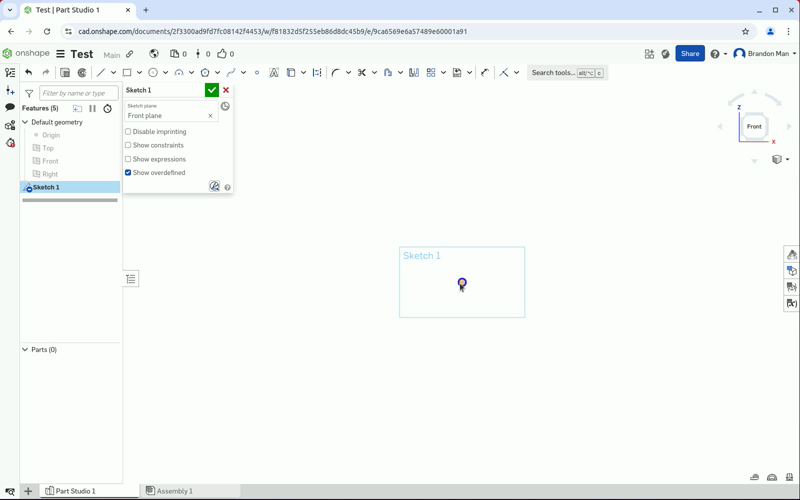
scroll(6)
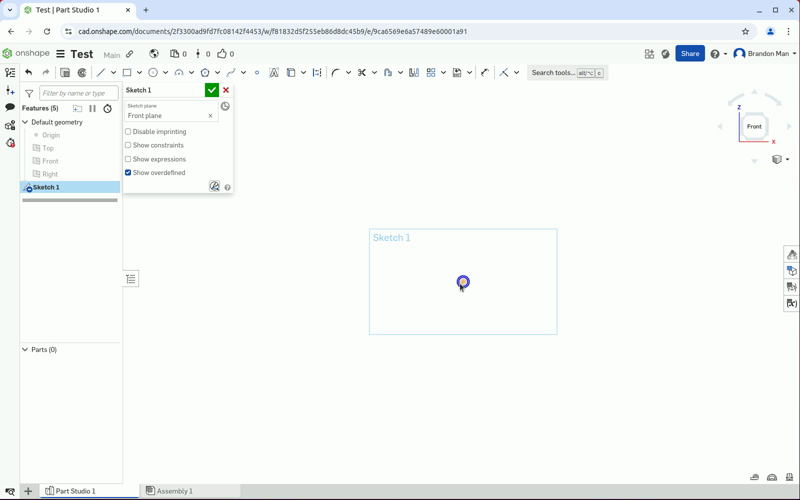
scroll(6)
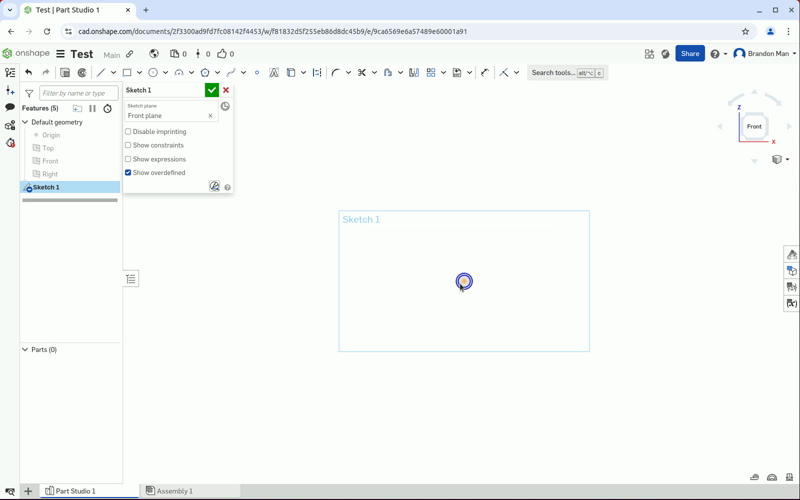
scroll(6)
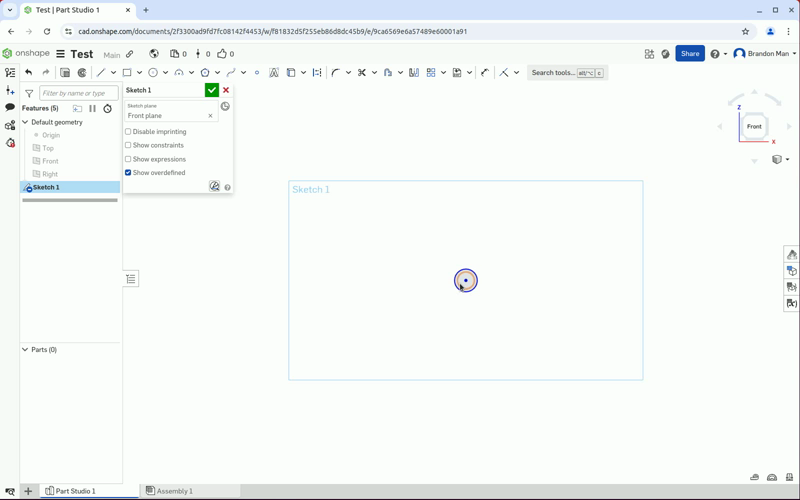
scroll(6)
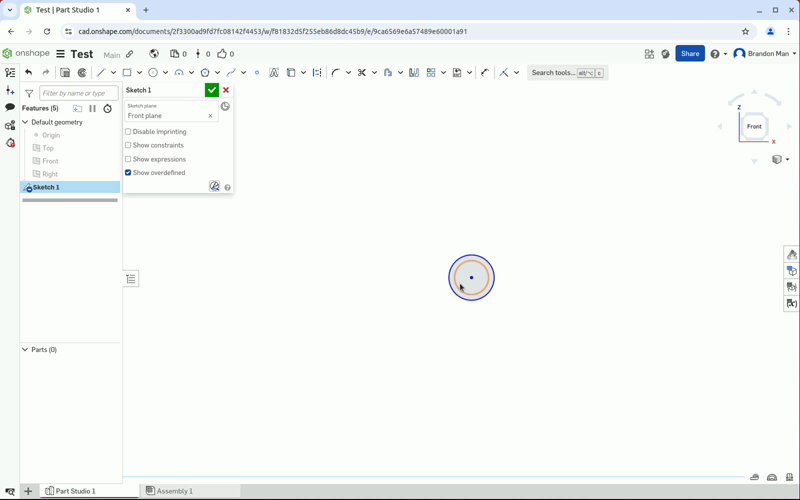
click(460, 283)
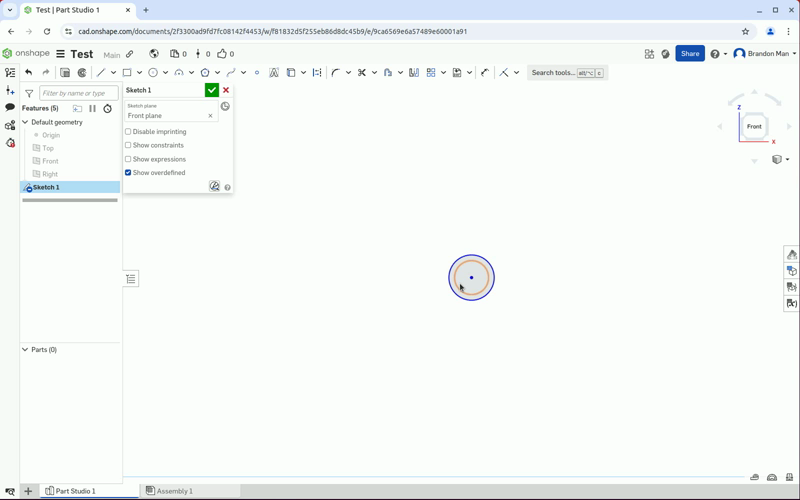
scroll(-6)
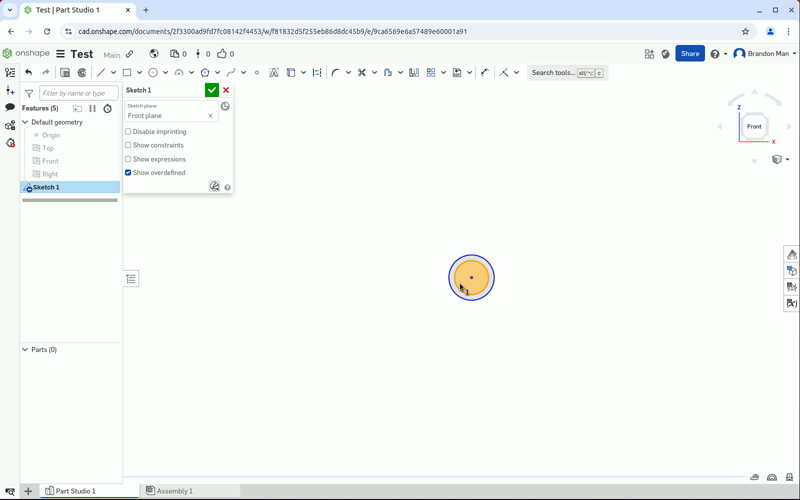
scroll(-6)
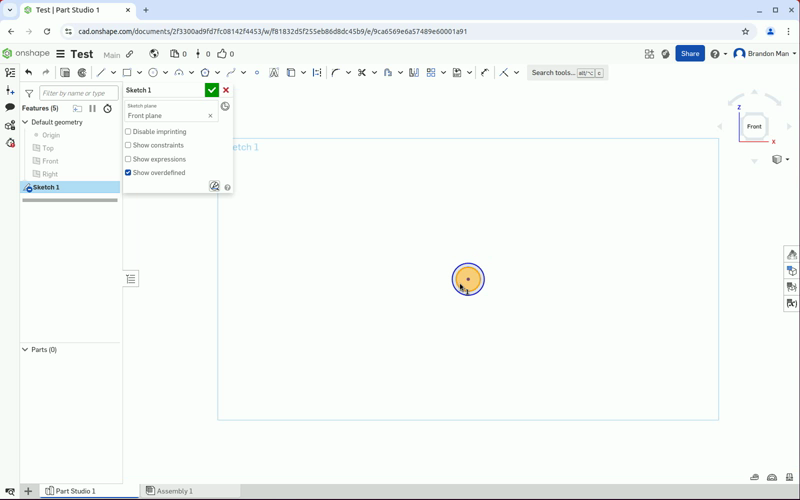
scroll(-6)
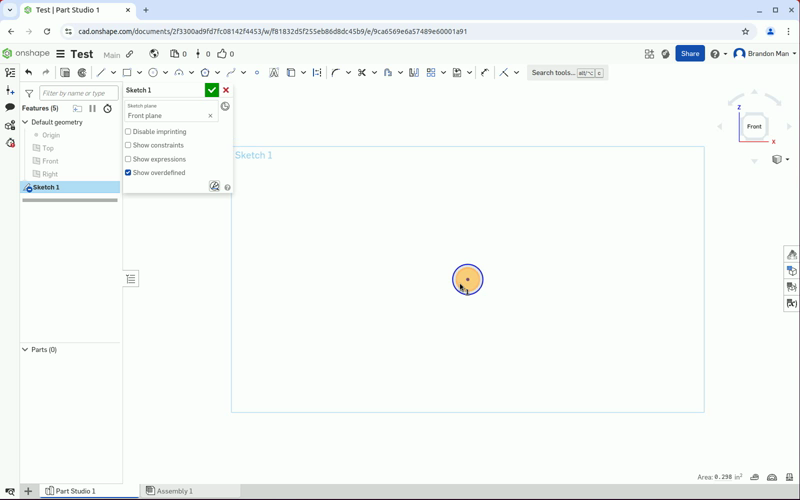
scroll(-6)
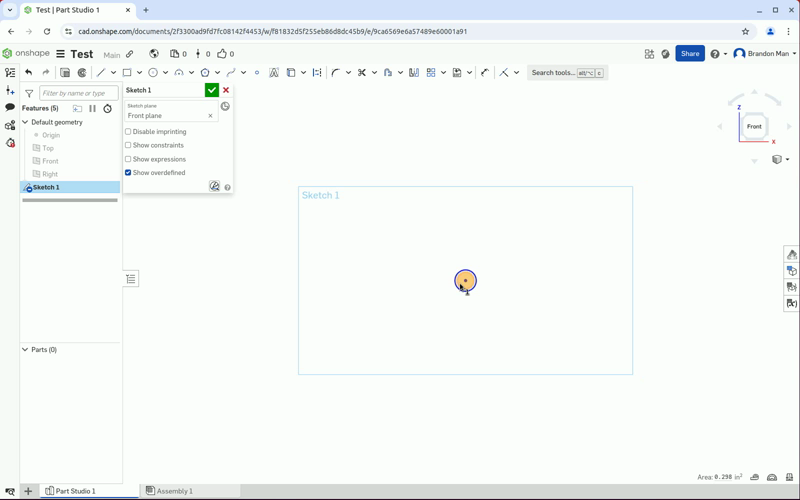
scroll(-6)
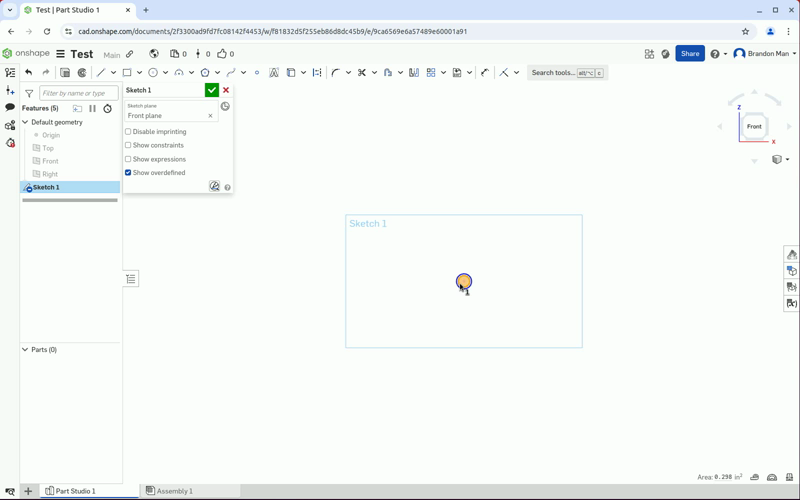
scroll(-6)
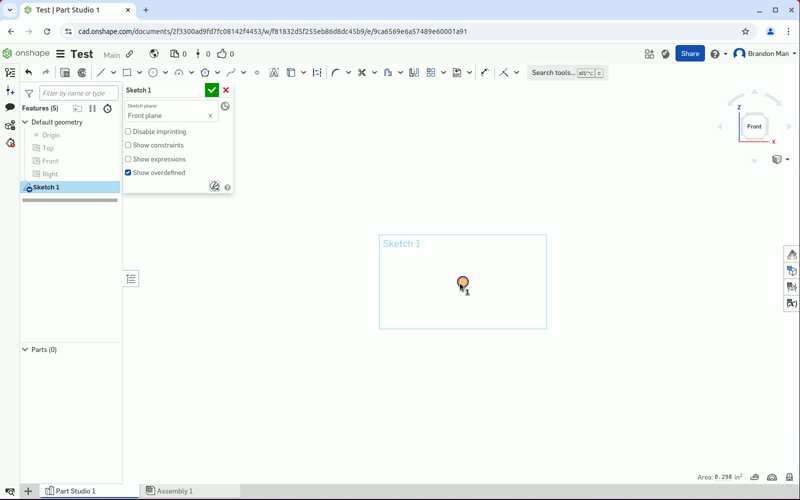
scroll(-6)
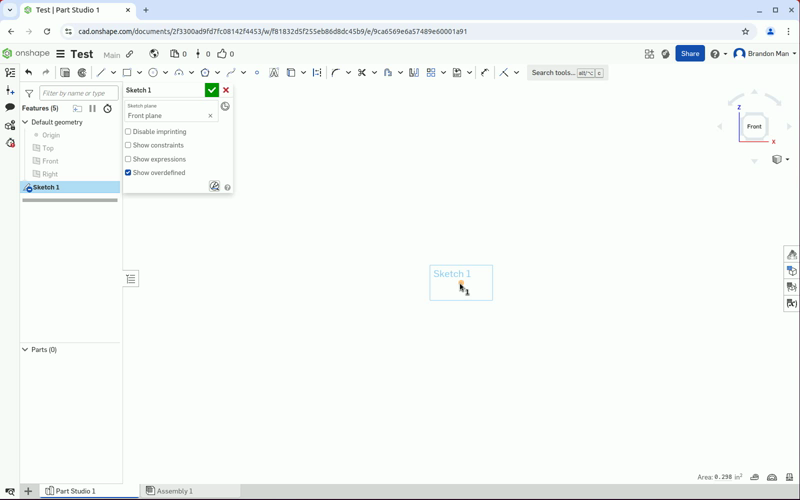
mouse_move(73, 352)
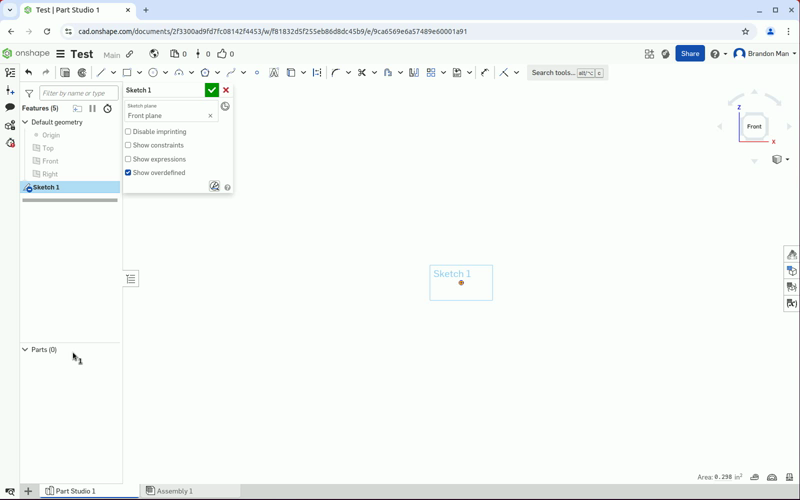
key(shift+y)
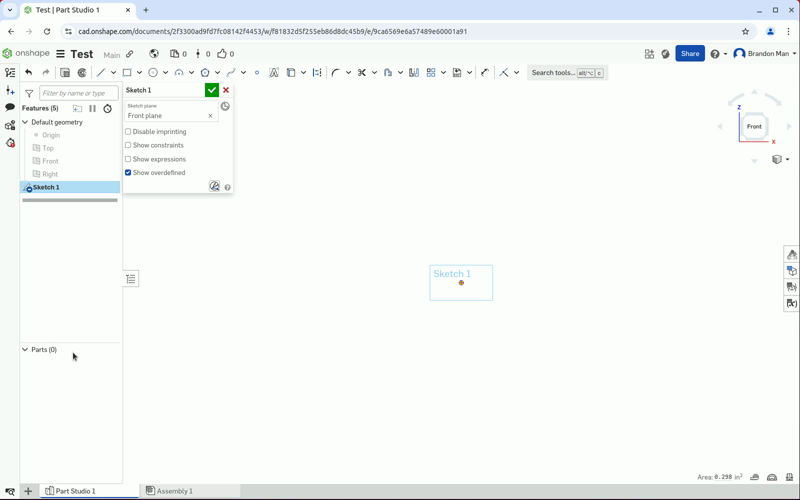
key(shift+e)
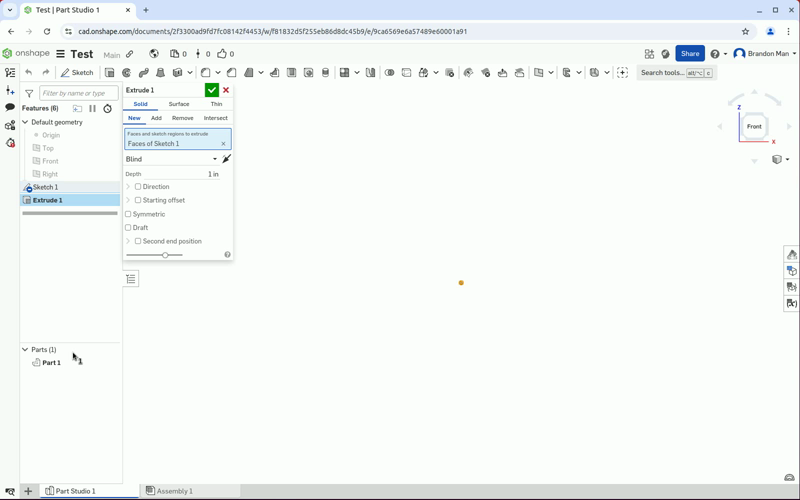
mouse_move(143, 106)
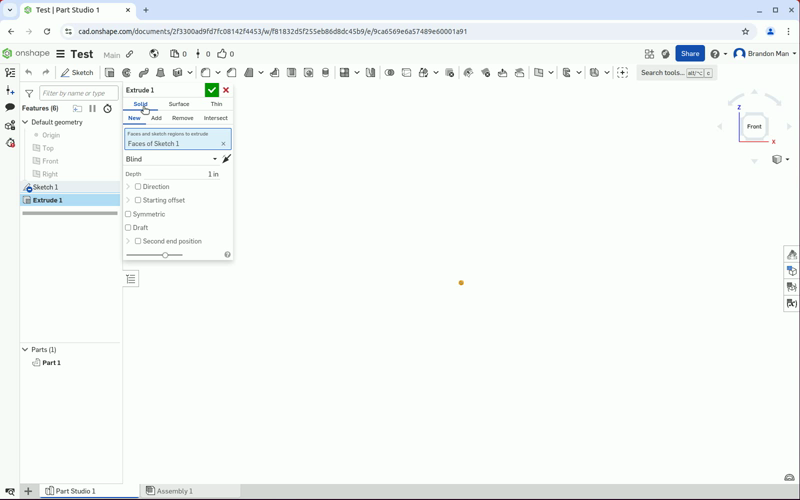
click(143, 106)
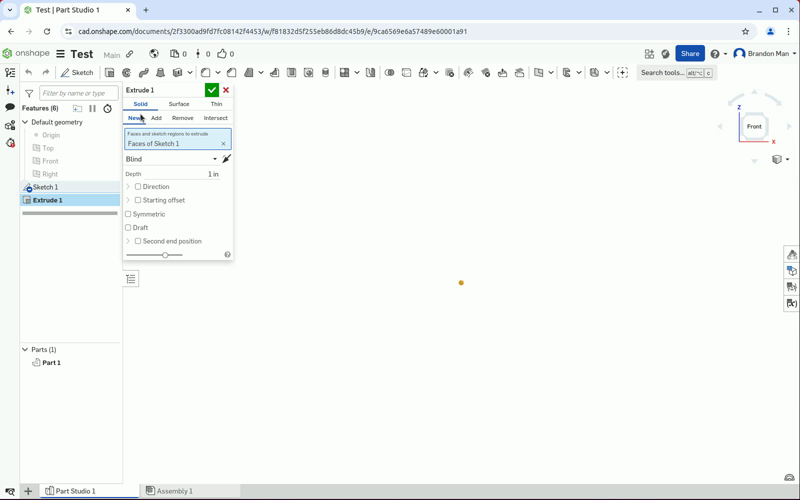
mouse_move(137, 120)
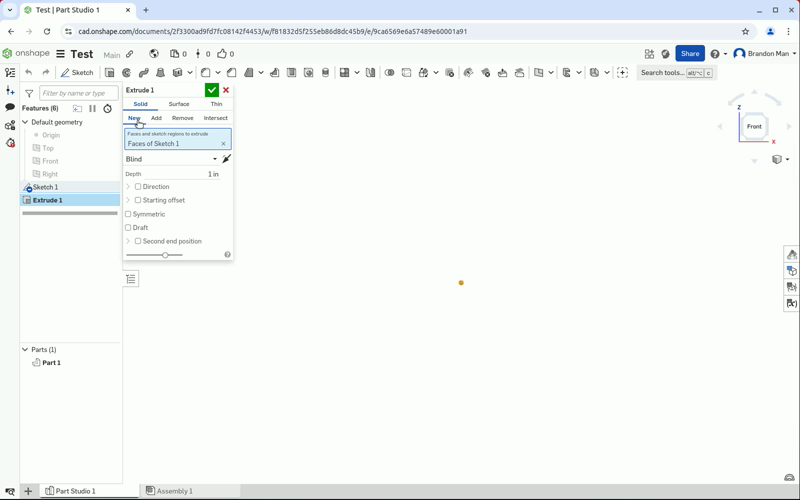
click(137, 120)
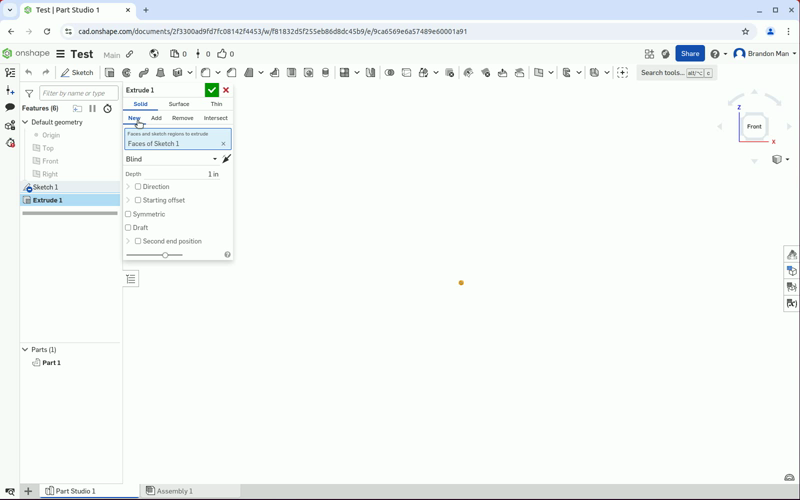
key(tab, 4)
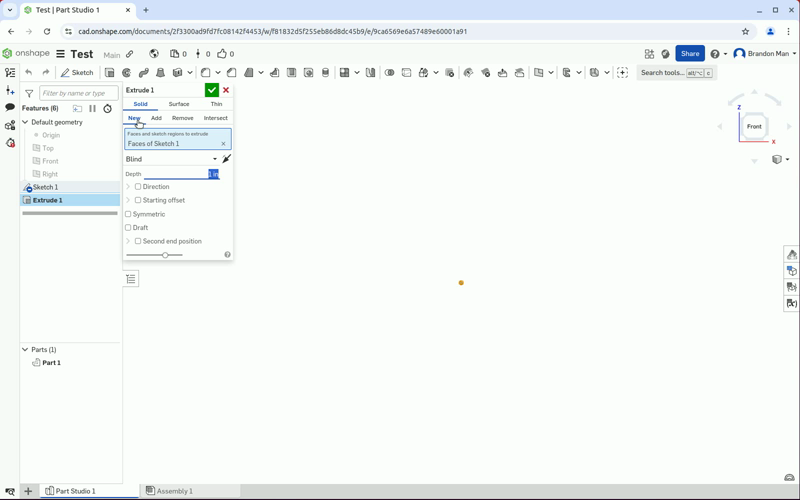
text(-23.108)
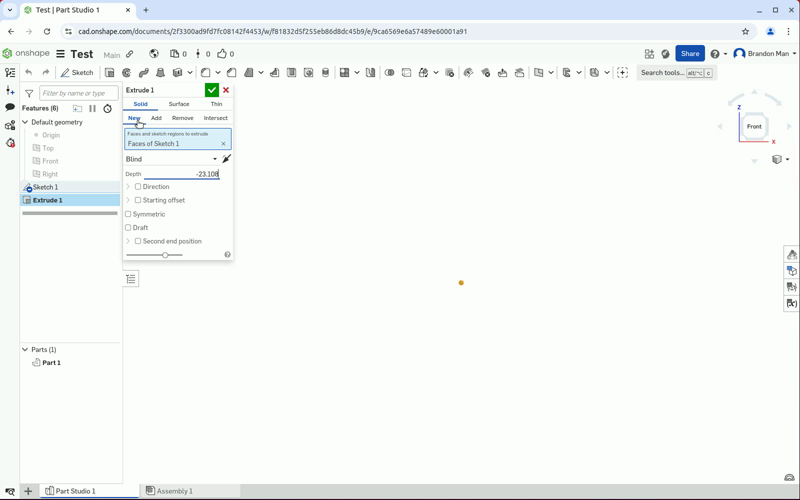
key(enter)
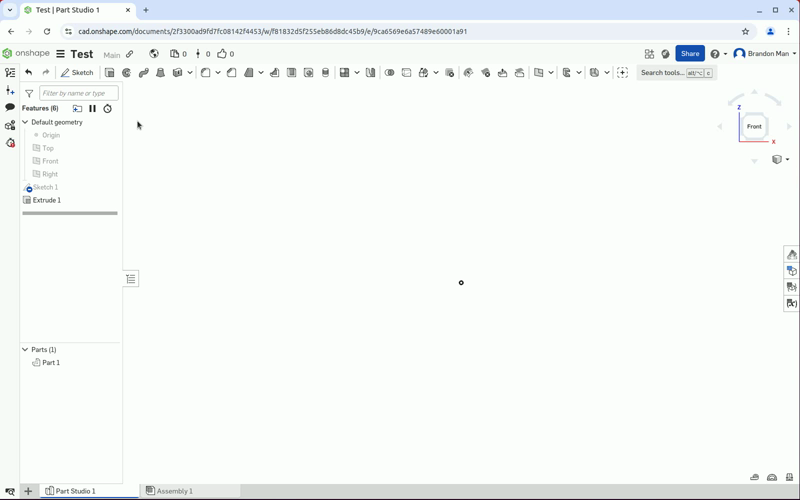
key(shift+h)
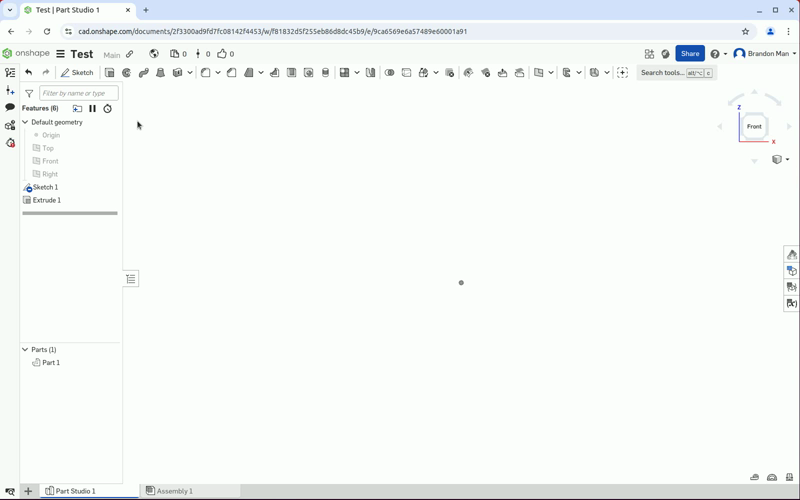
key(shift+h)
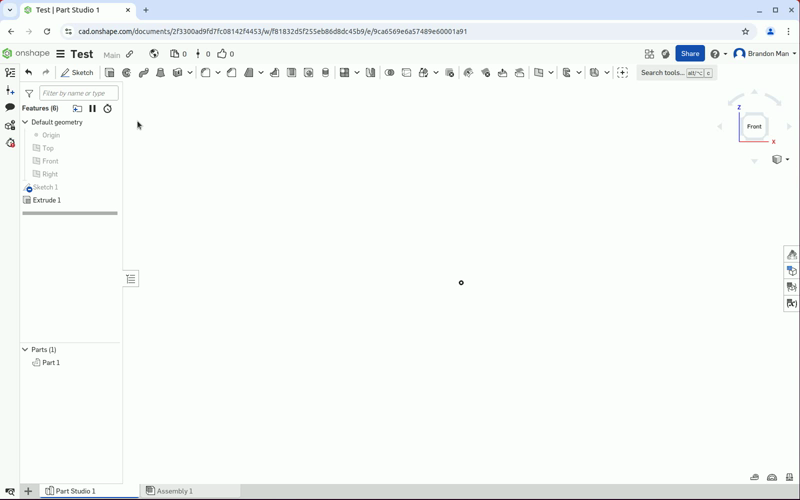
mouse_move(73, 189)
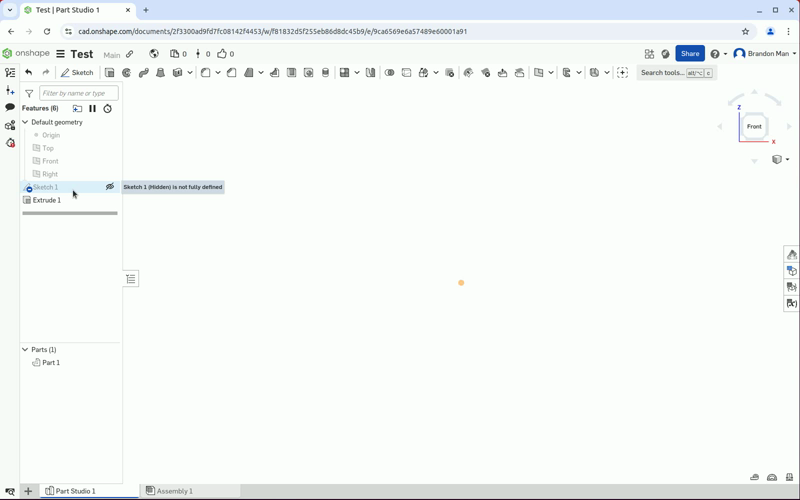
click(73, 189)
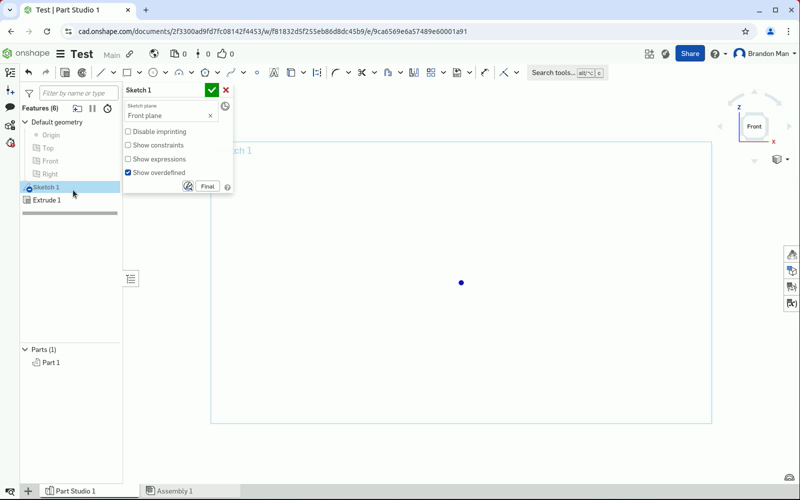
mouse_move(229, 92)
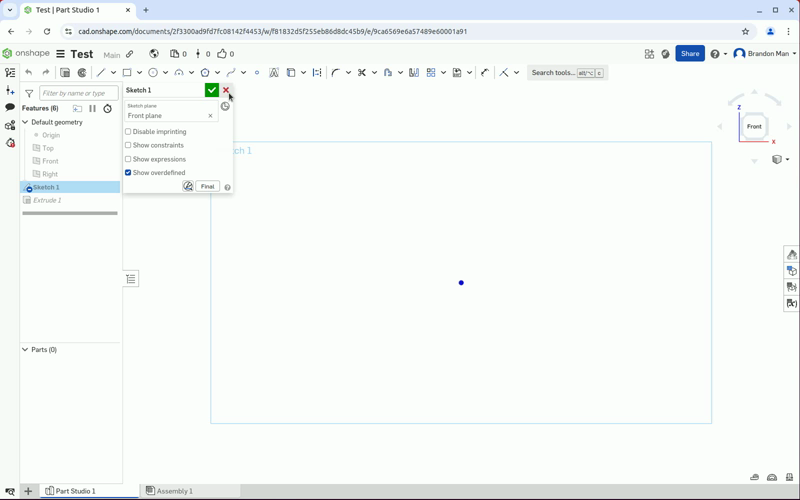
click(229, 92)
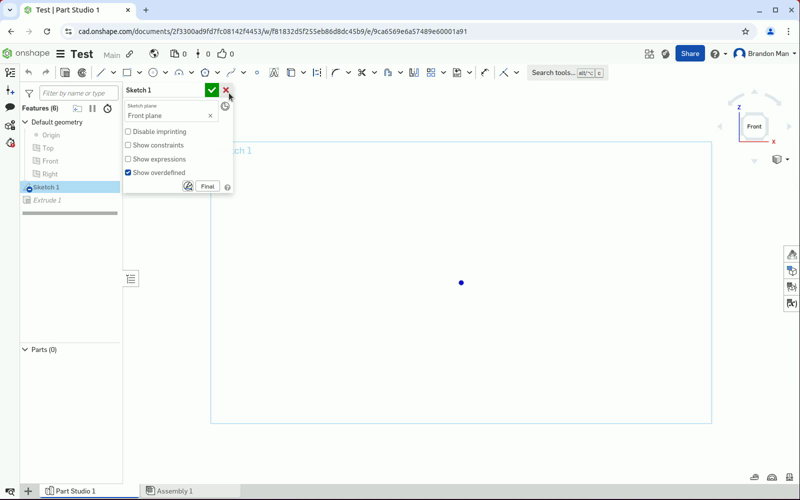
key(shift+s)
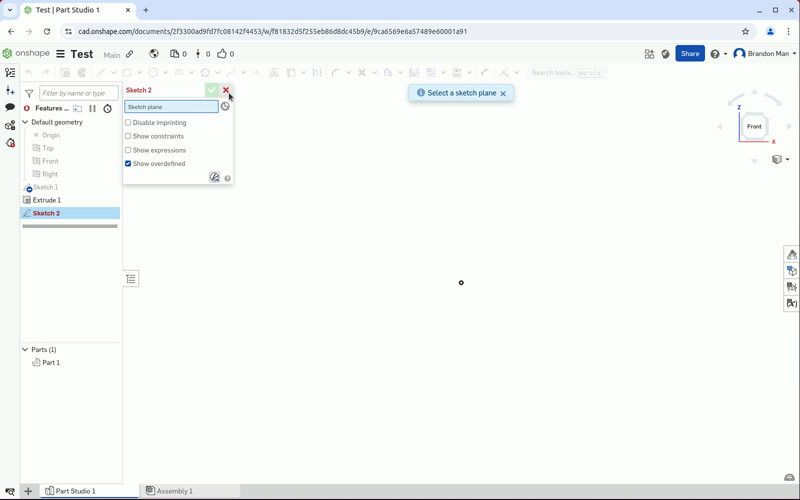
mouse_move(73, 163)
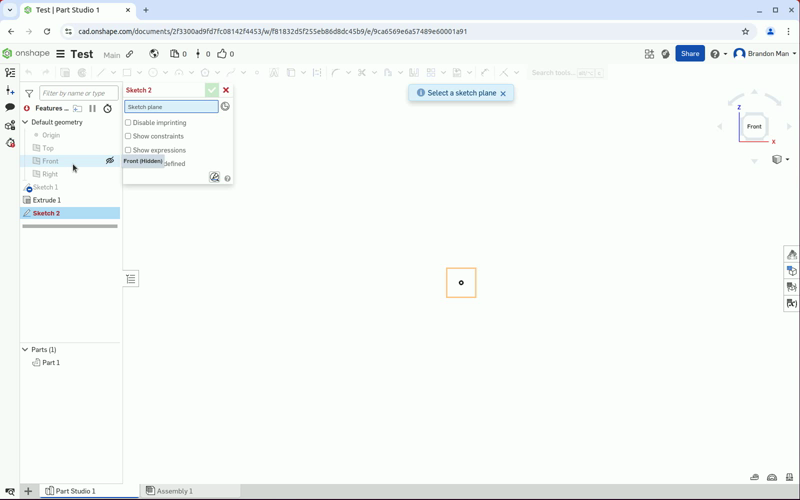
click(73, 163)
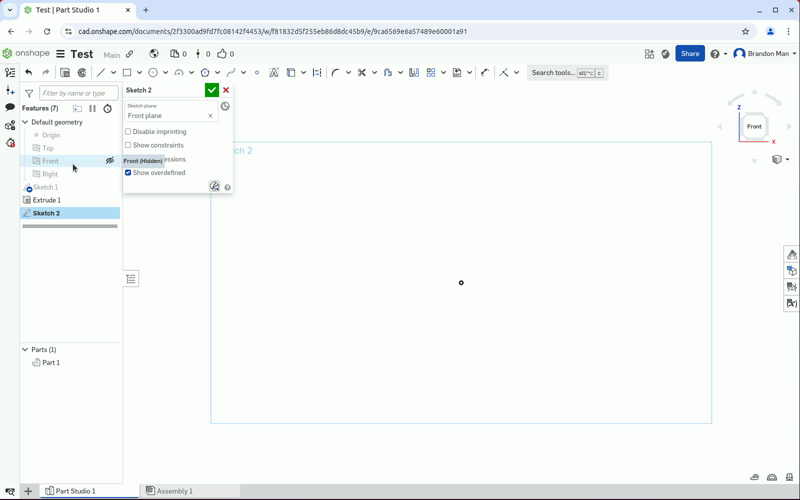
mouse_move(73, 352)
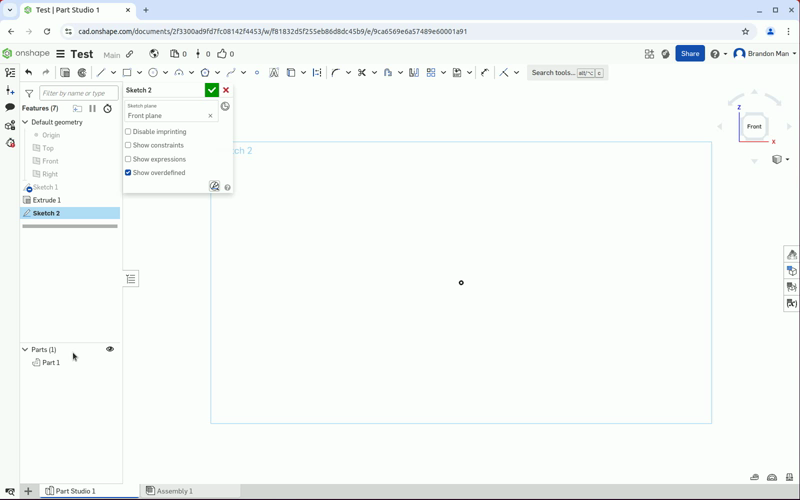
key(y)
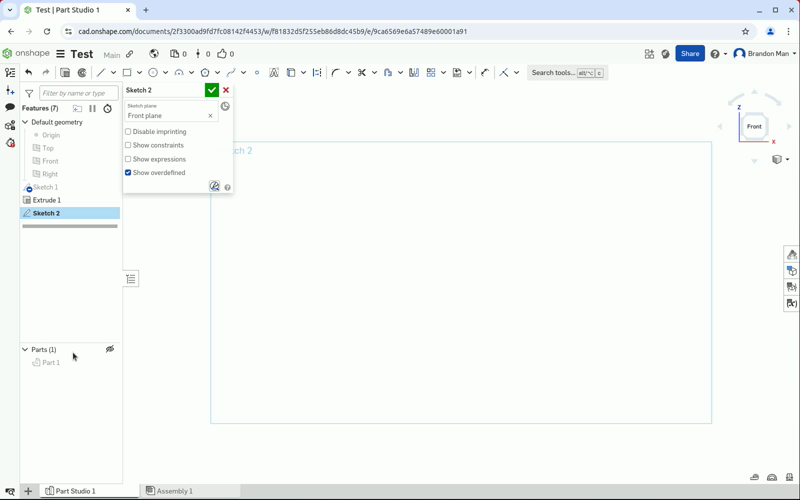
key(c)
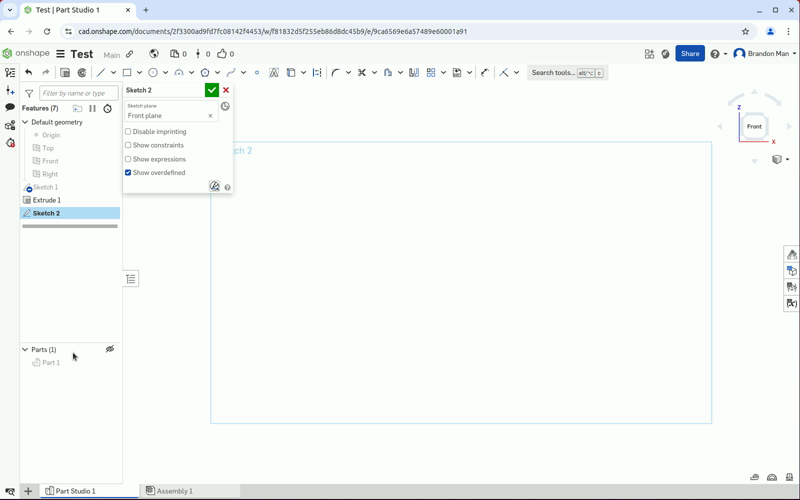
key_down(shift)
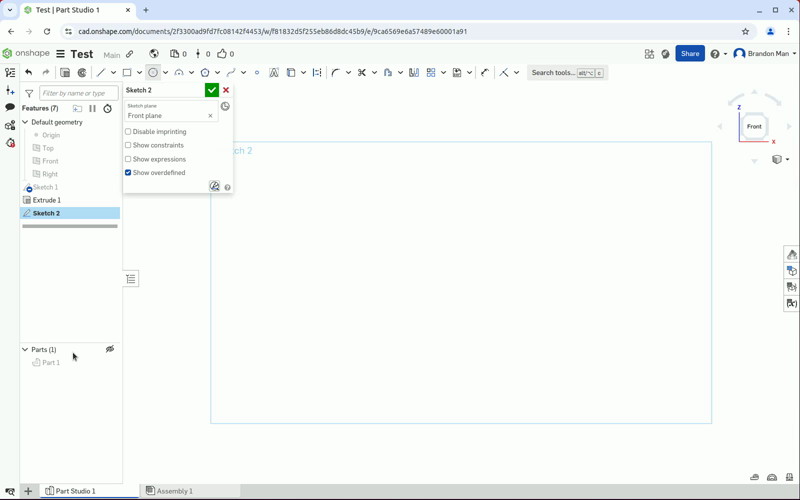
mouse_move(461, 282)
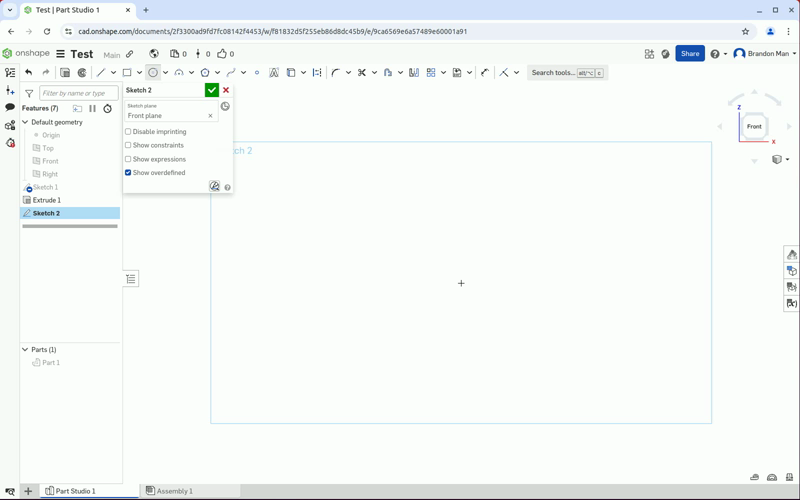
click(461, 282)
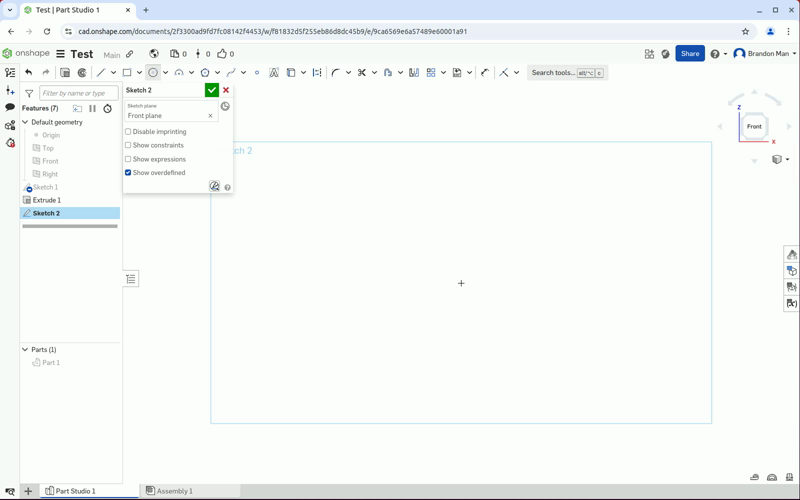
key_up(shift)
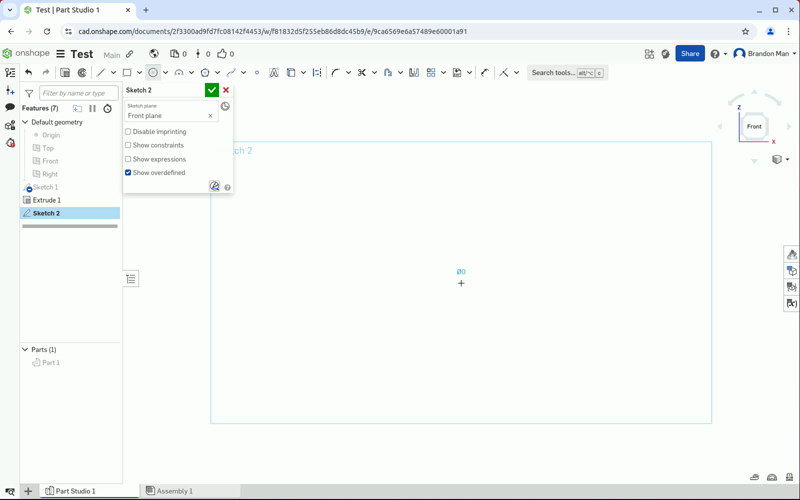
mouse_move(463, 282)
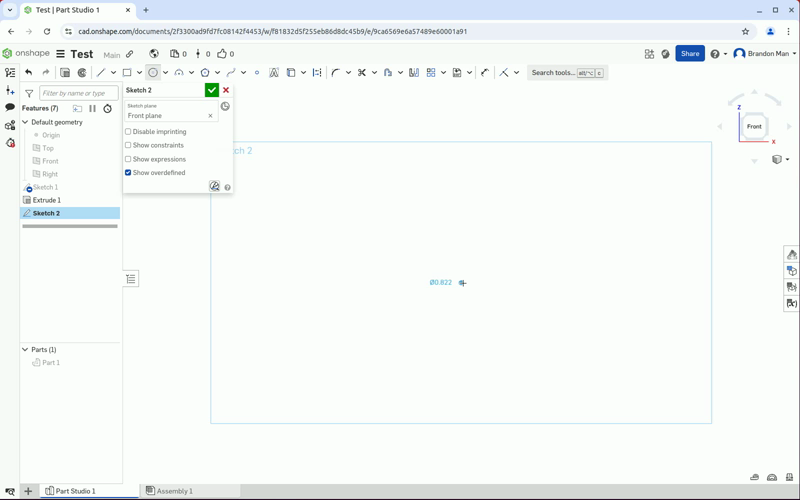
scroll(6)
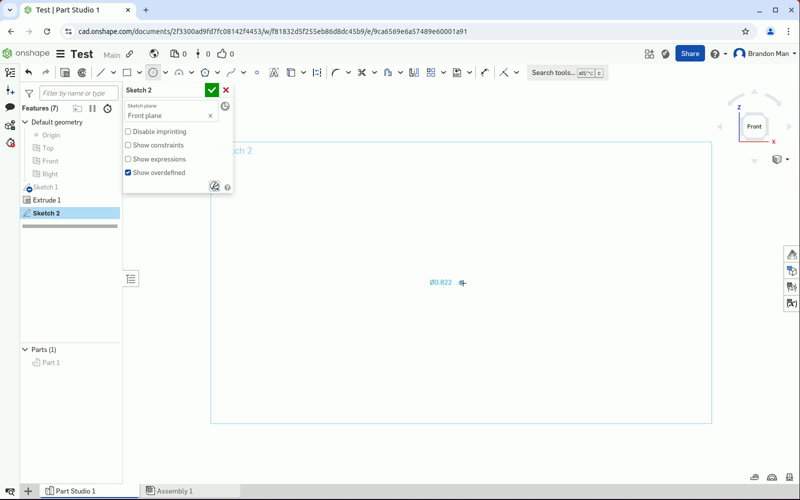
scroll(6)
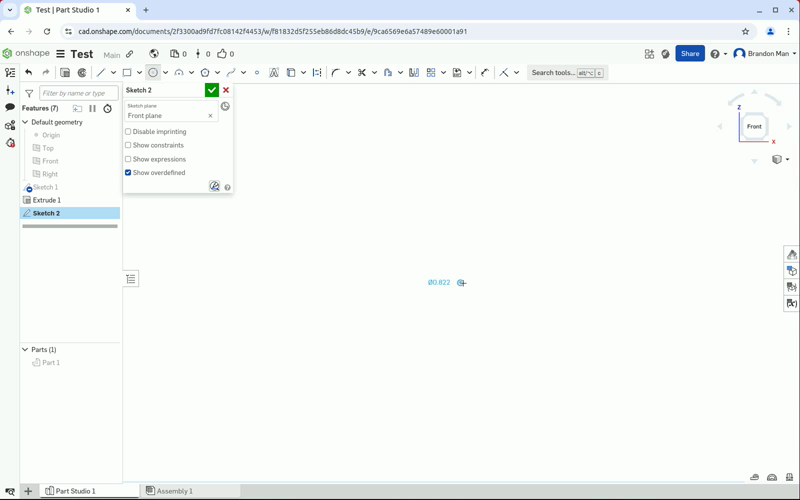
scroll(6)
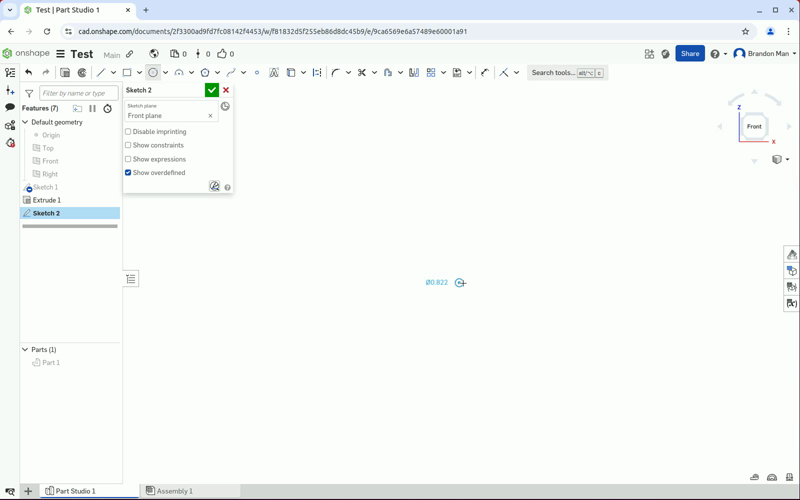
scroll(6)
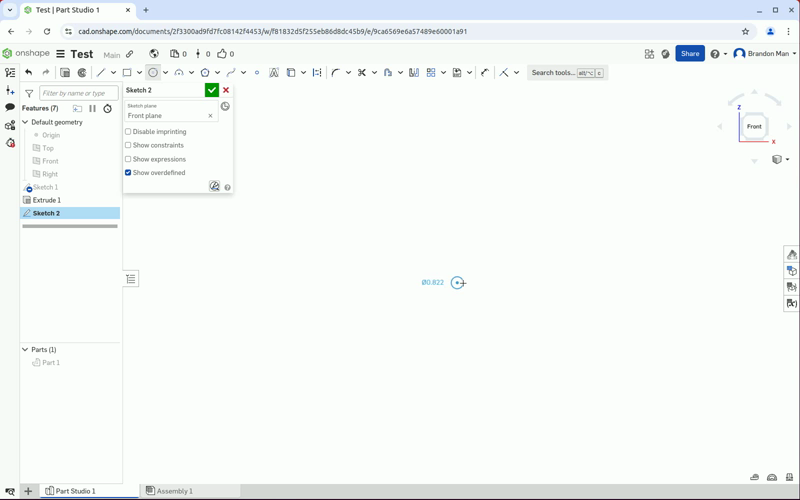
scroll(6)
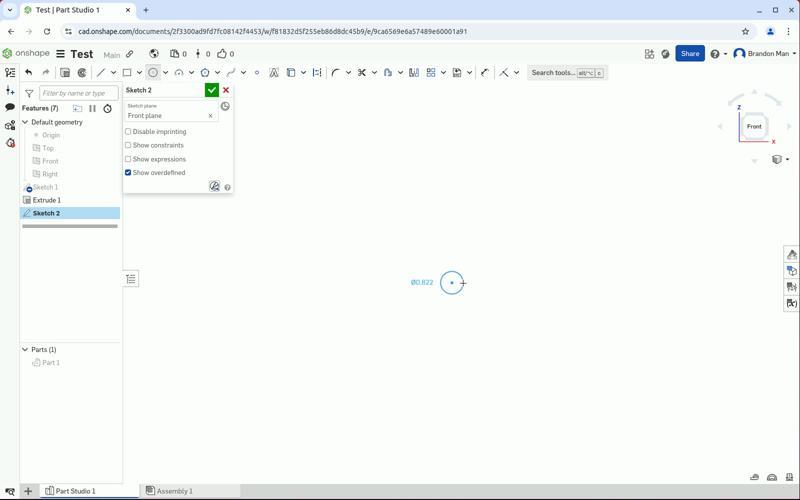
scroll(6)
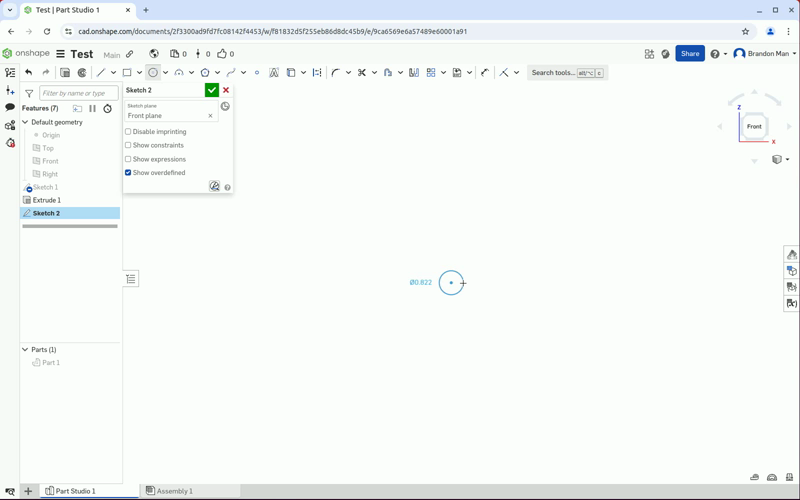
scroll(6)
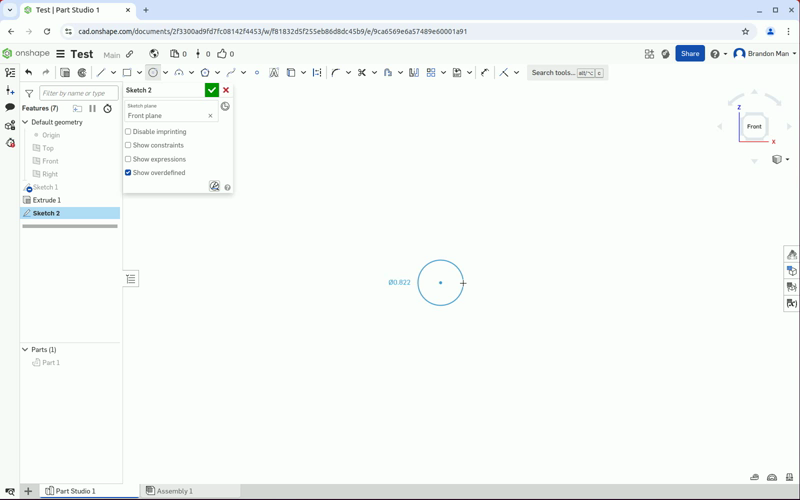
click(463, 282)
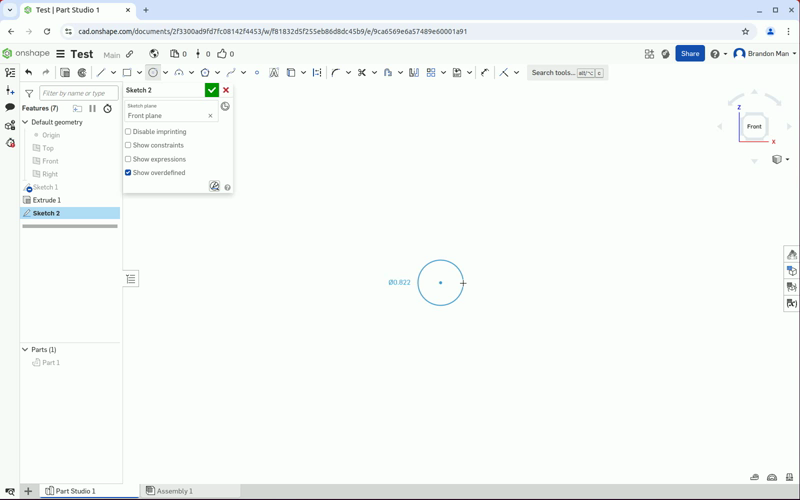
scroll(-6)
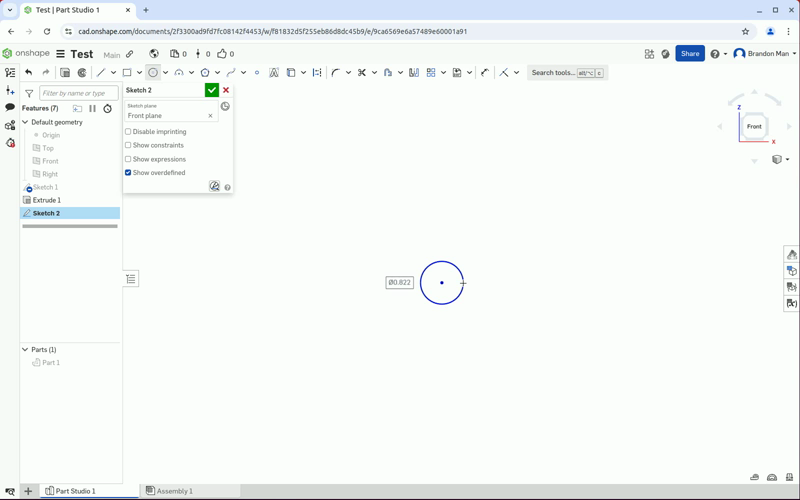
scroll(-6)
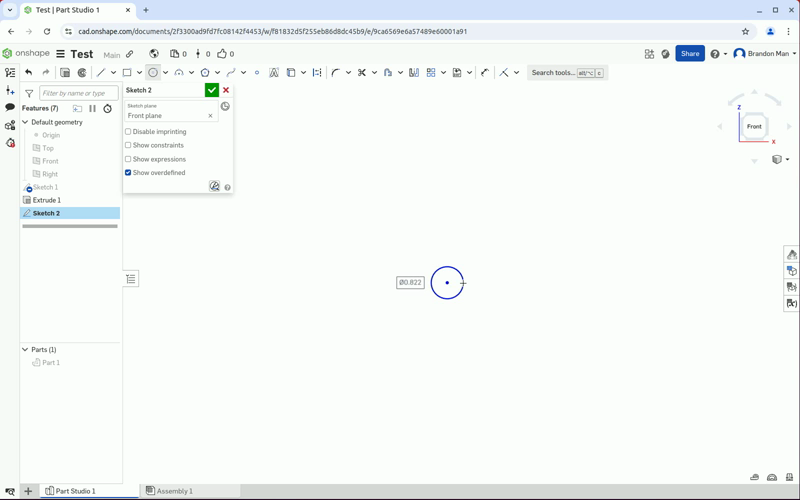
scroll(-6)
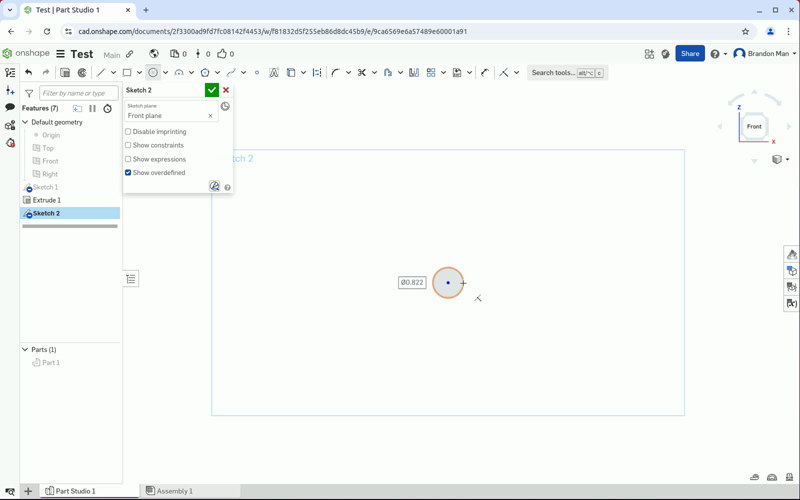
scroll(-6)
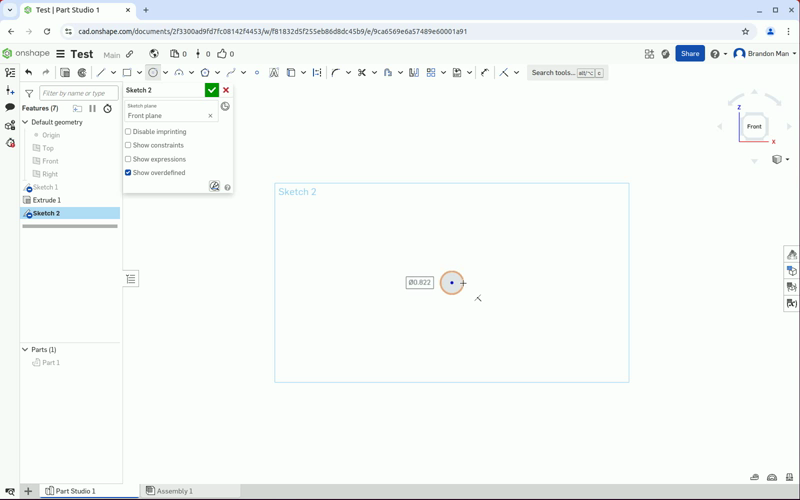
scroll(-6)
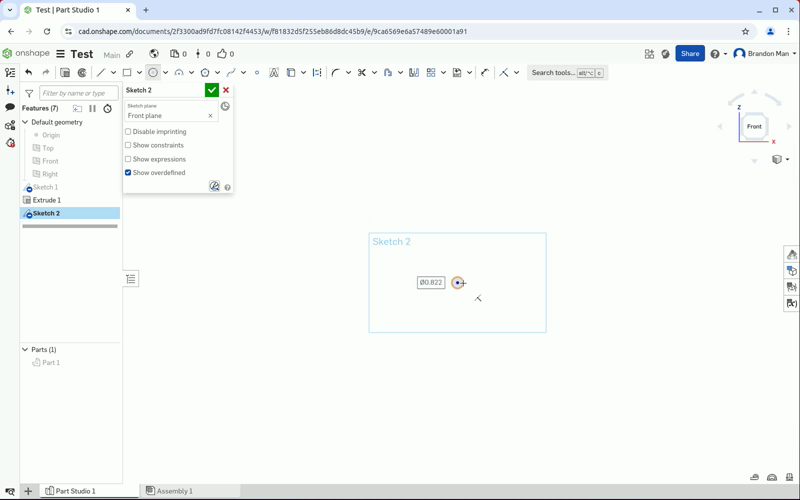
scroll(-6)
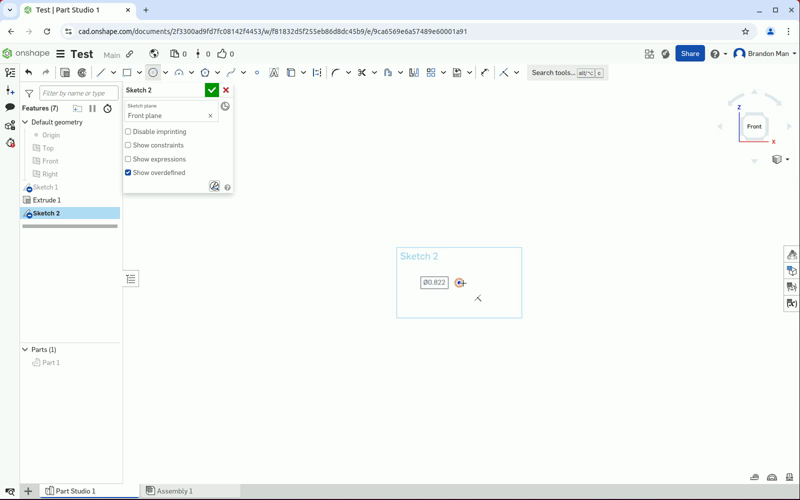
scroll(-6)
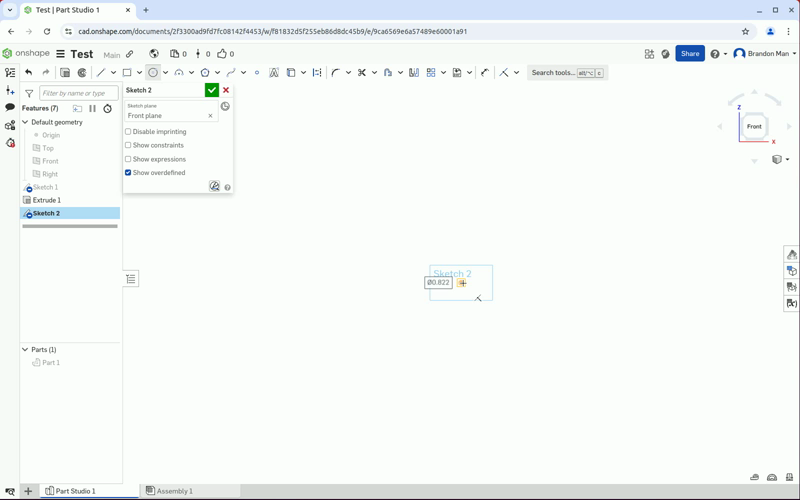
key(esc)
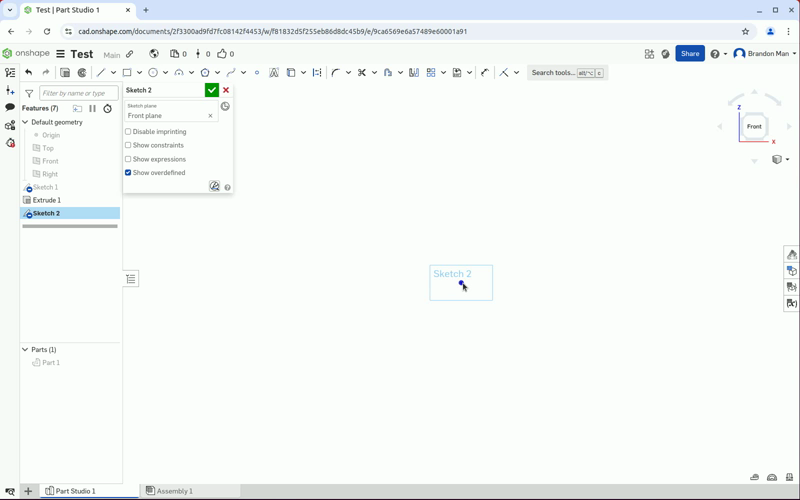
key(c)
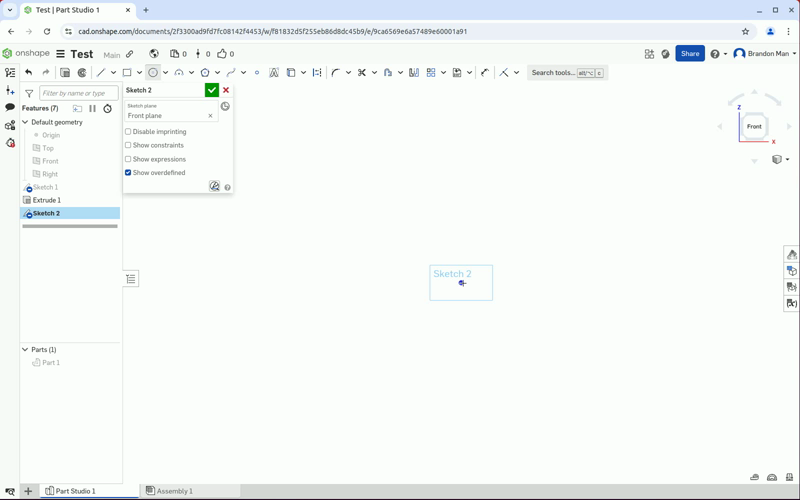
key_down(shift)
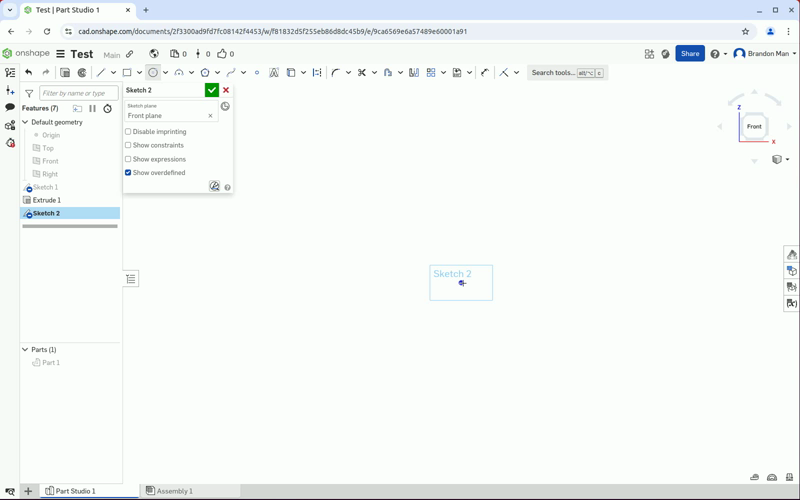
mouse_move(461, 282)
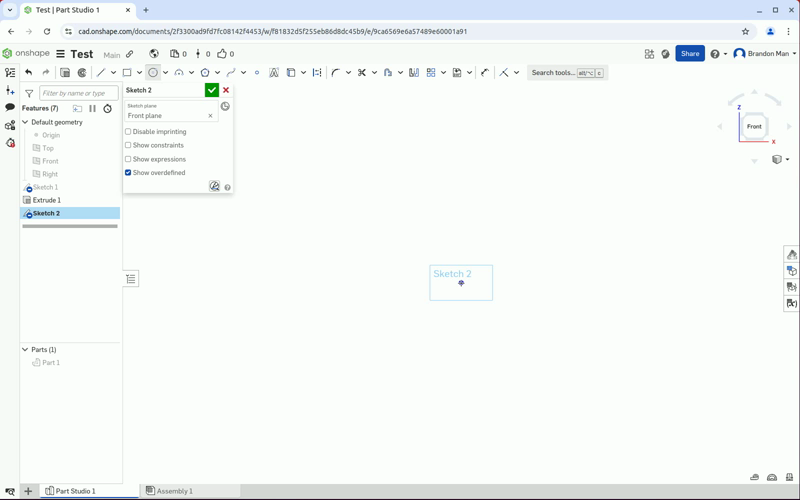
scroll(6)
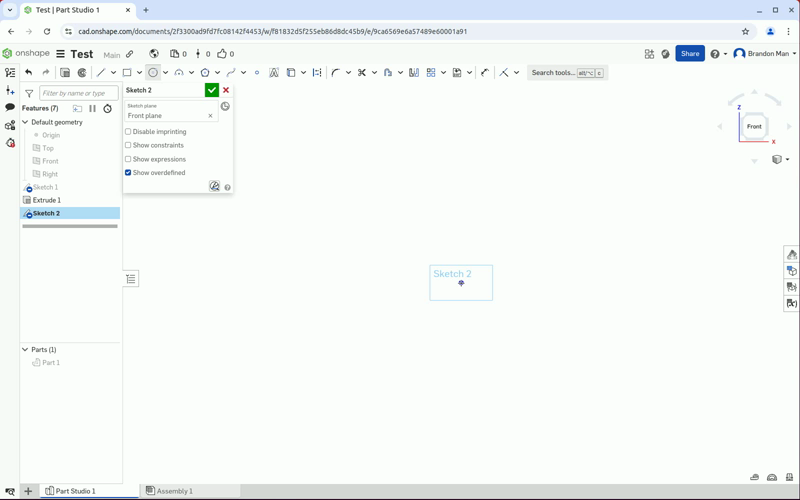
scroll(6)
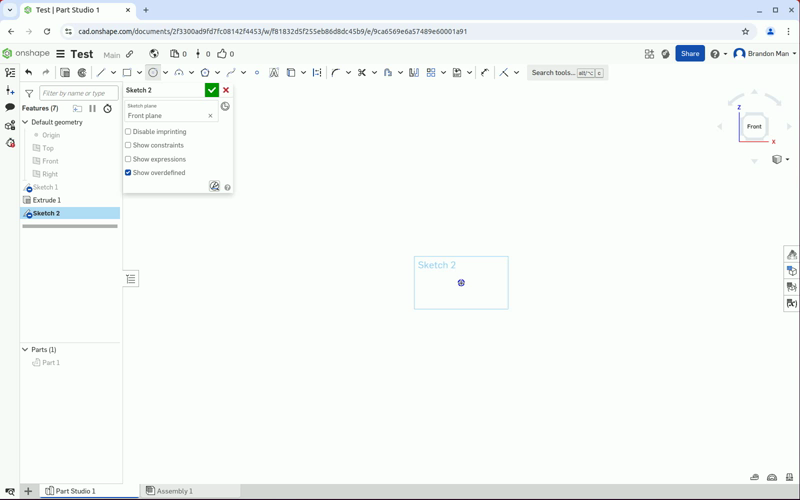
scroll(6)
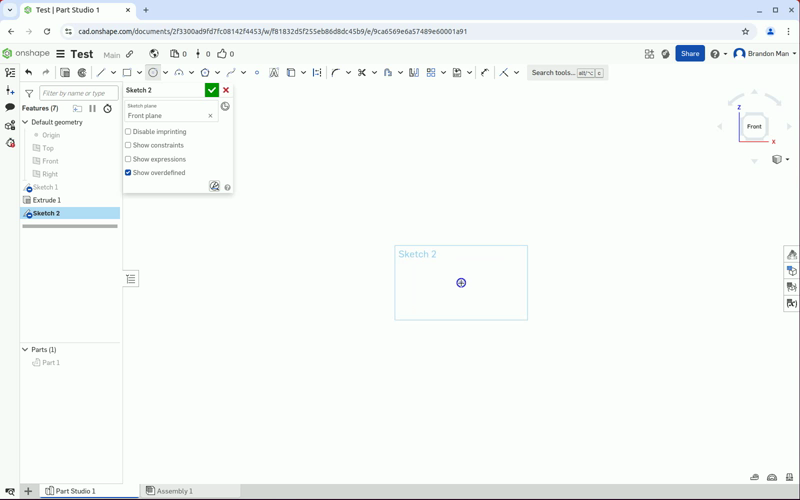
scroll(6)
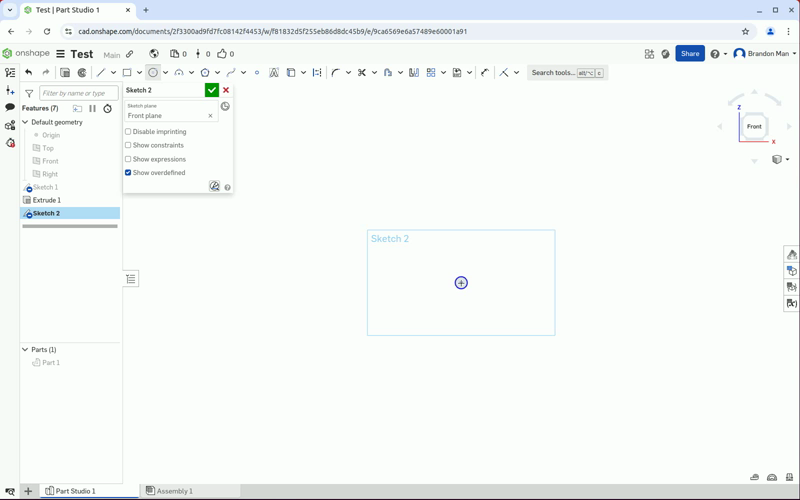
scroll(6)
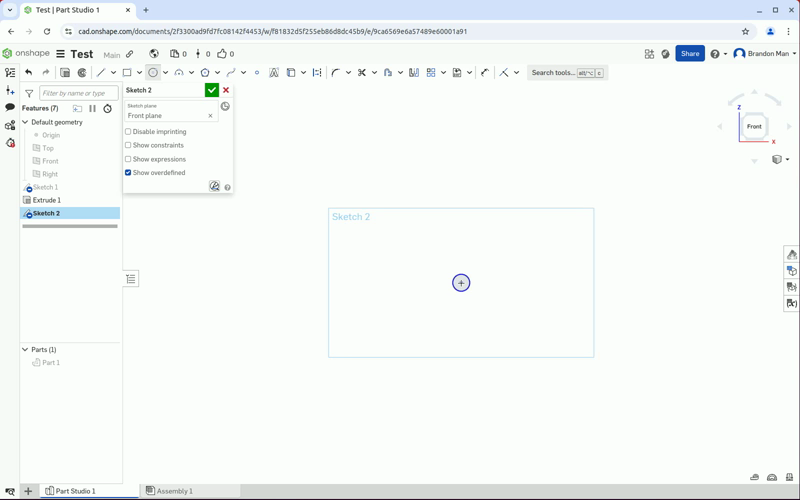
scroll(6)
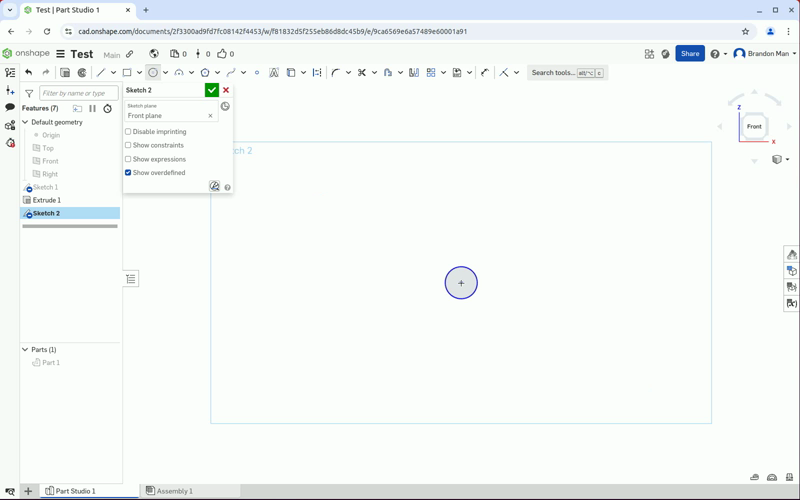
scroll(6)
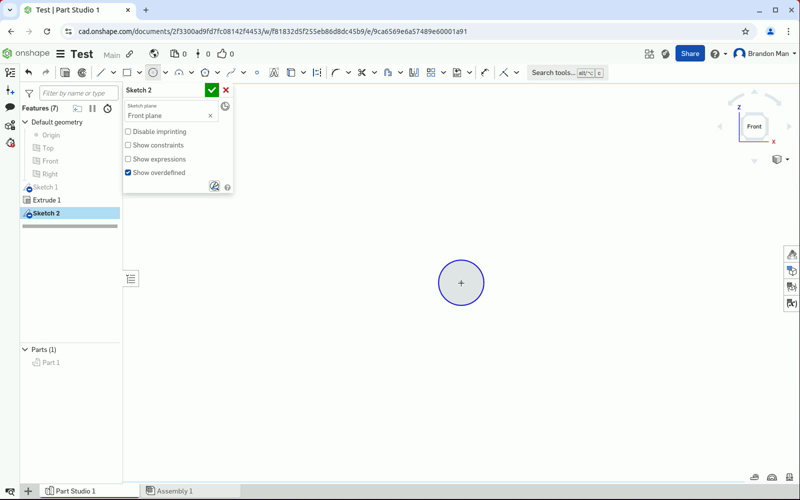
click(461, 282)
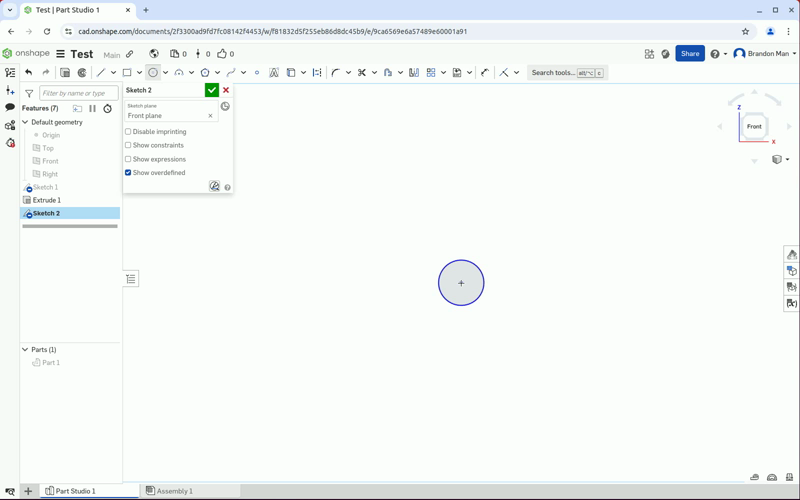
scroll(-6)
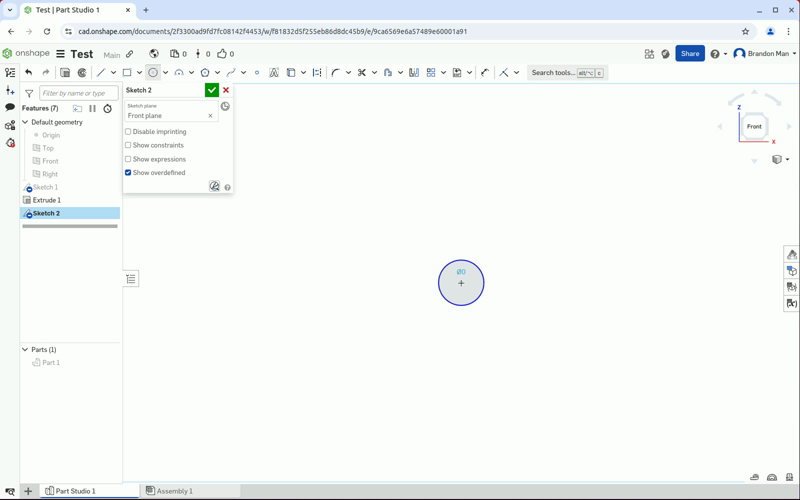
scroll(-6)
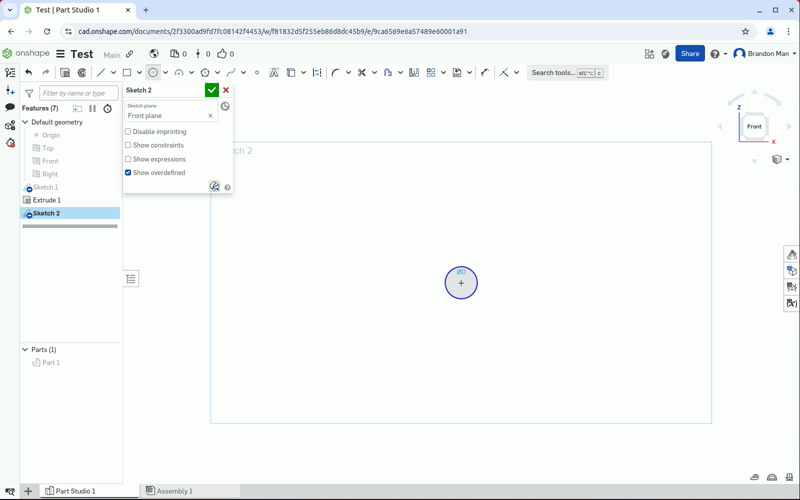
scroll(-6)
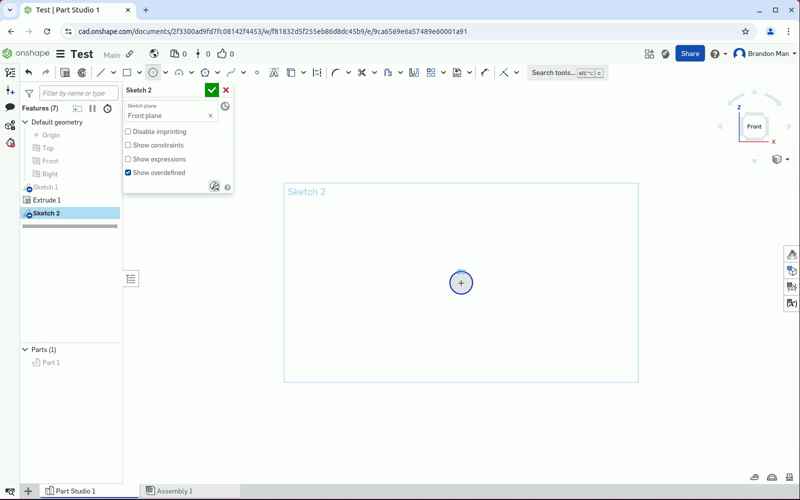
scroll(-6)
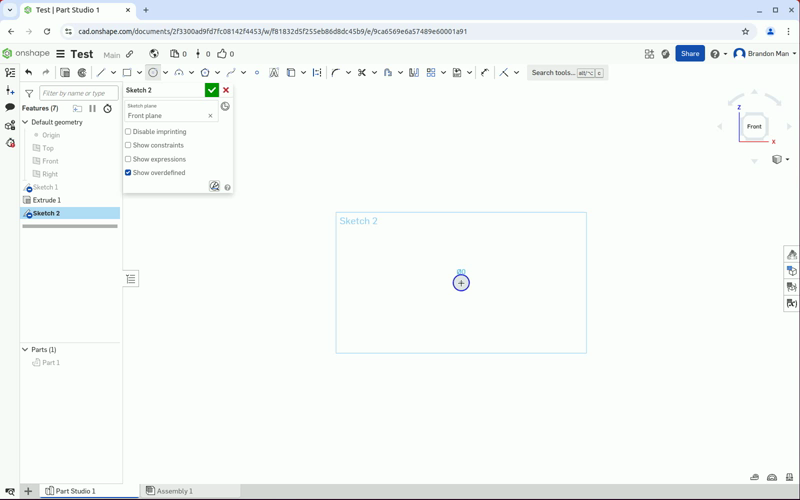
scroll(-6)
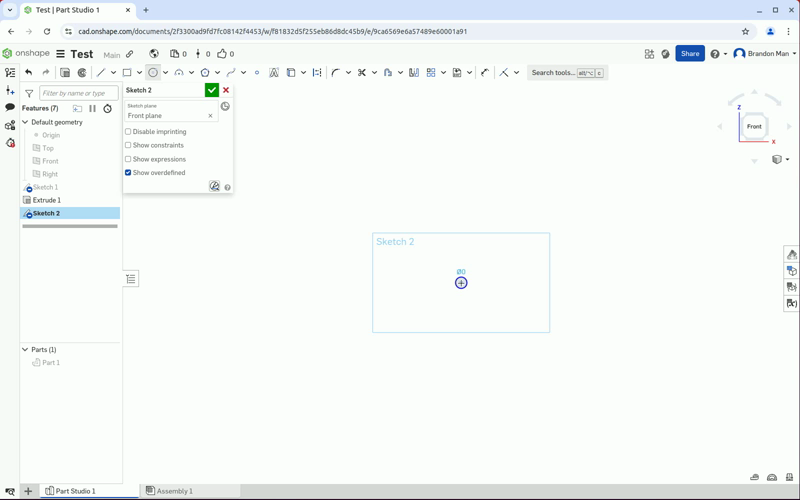
scroll(-6)
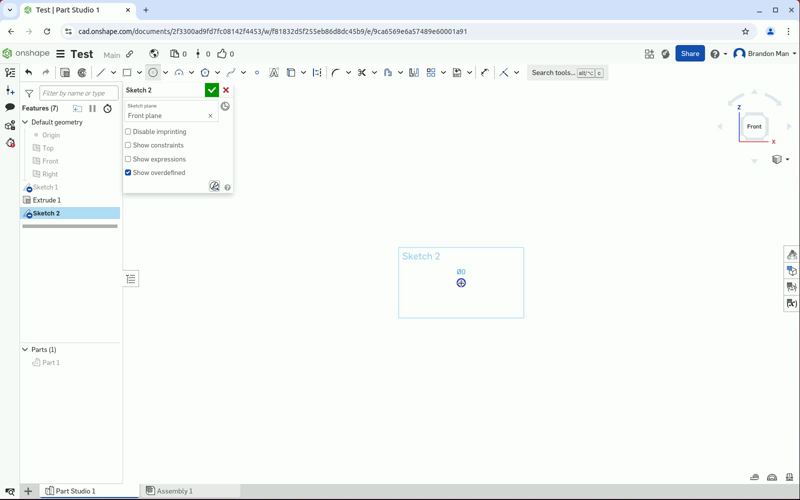
scroll(-6)
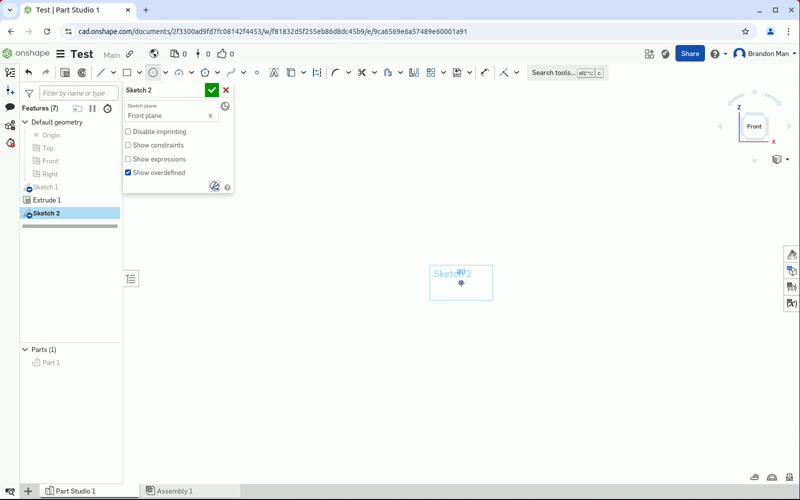
key_up(shift)
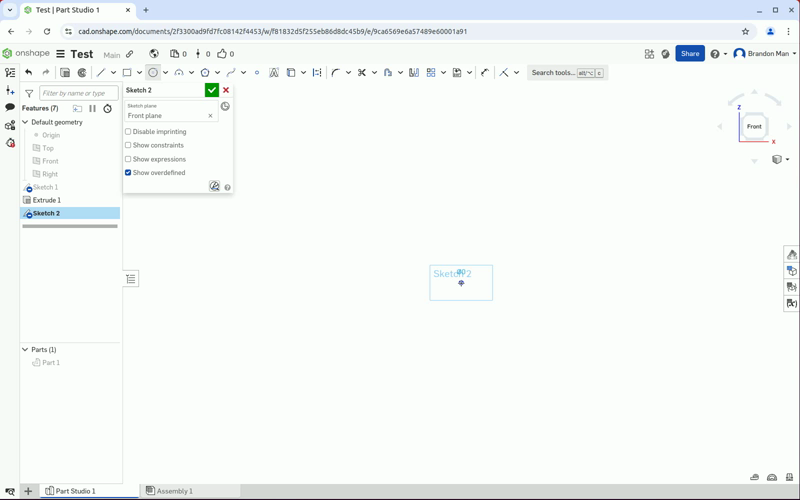
mouse_move(462, 282)
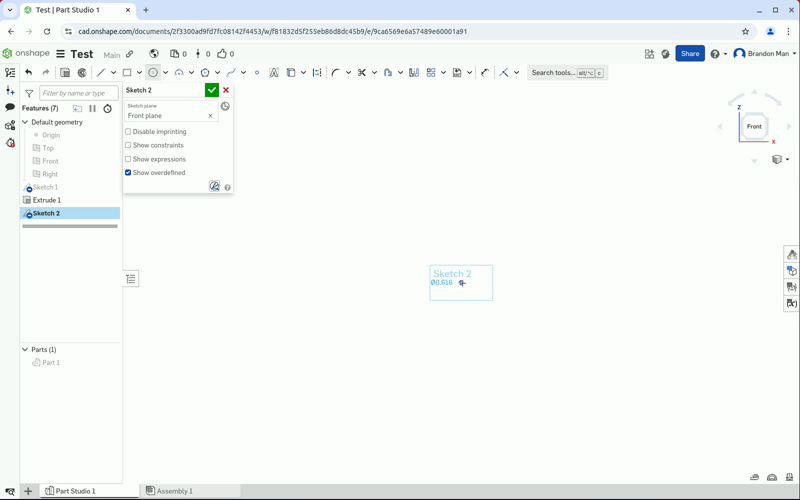
scroll(6)
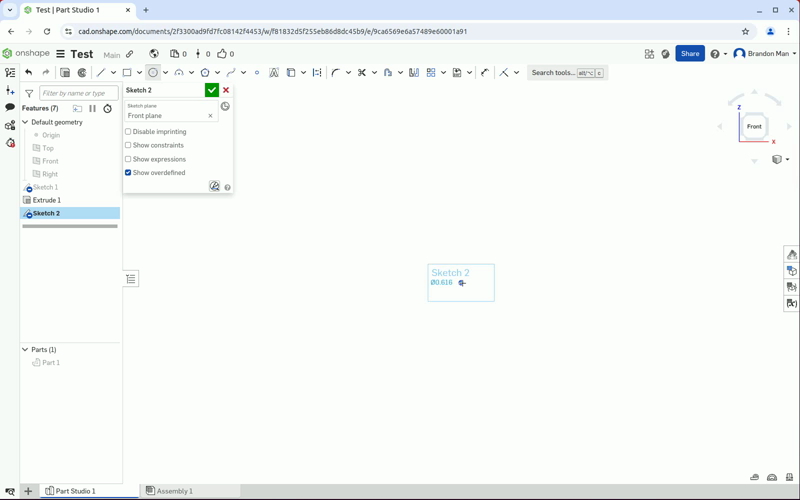
scroll(6)
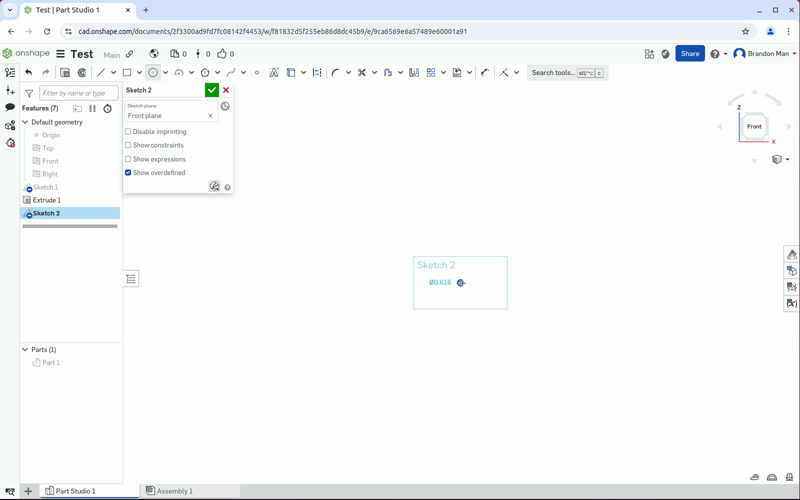
scroll(6)
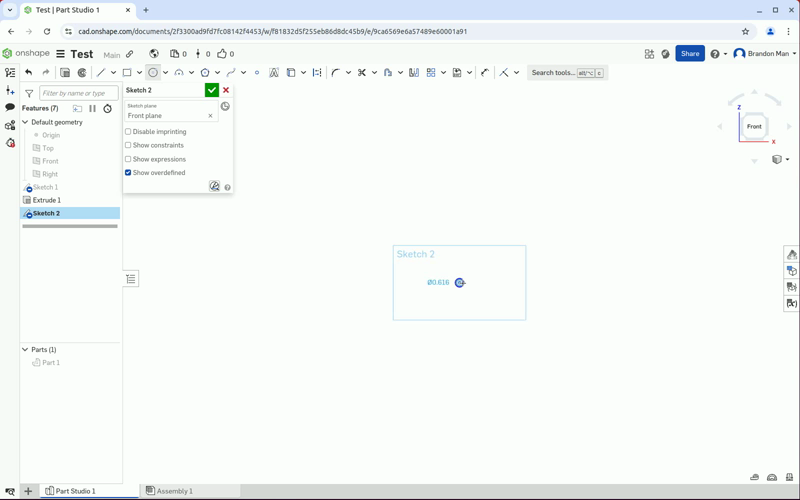
scroll(6)
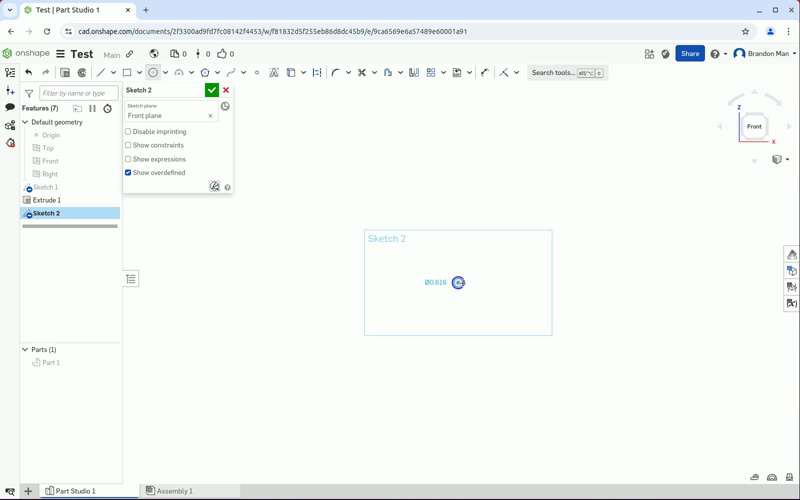
scroll(6)
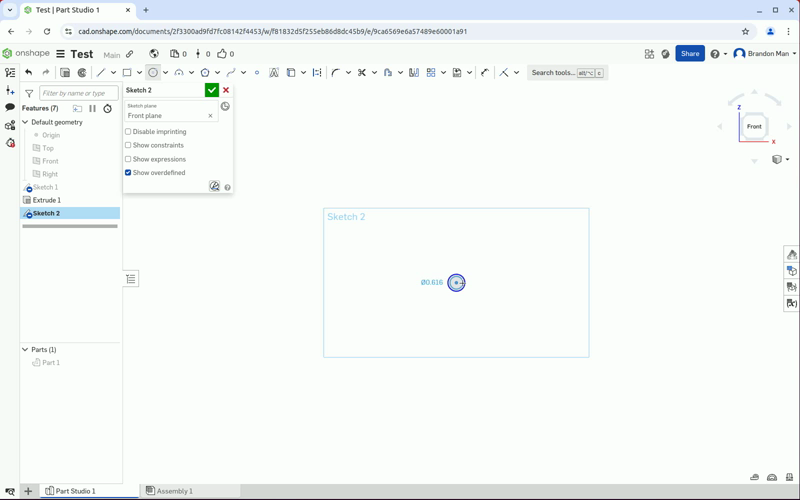
scroll(6)
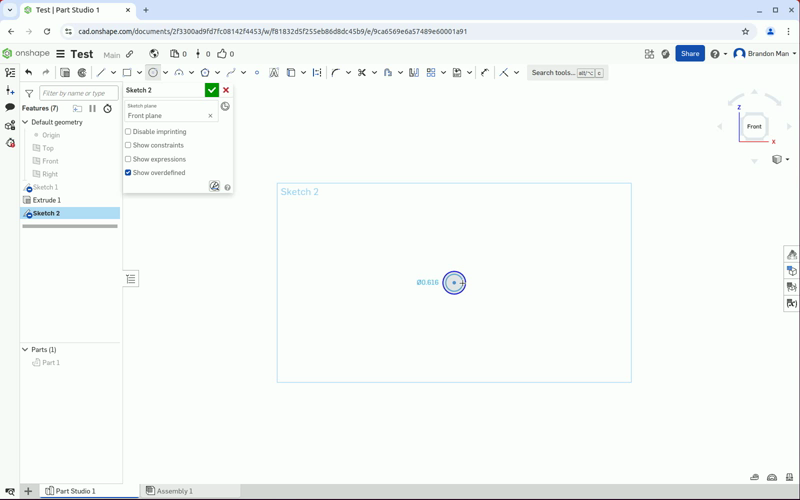
scroll(6)
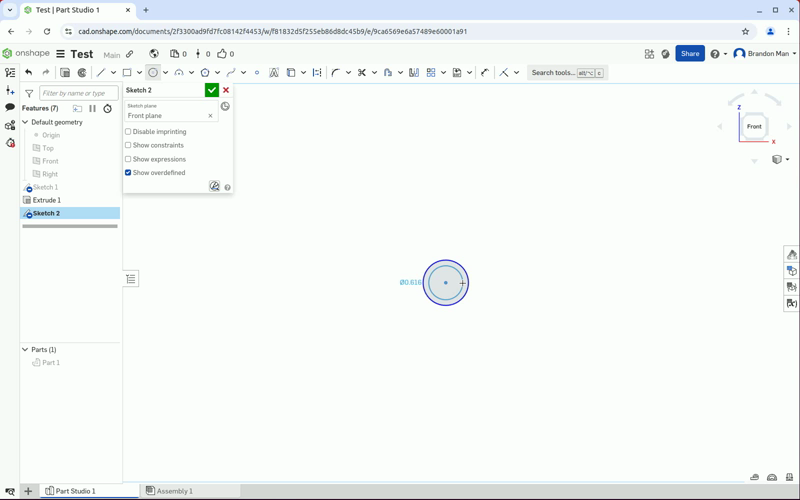
click(462, 282)
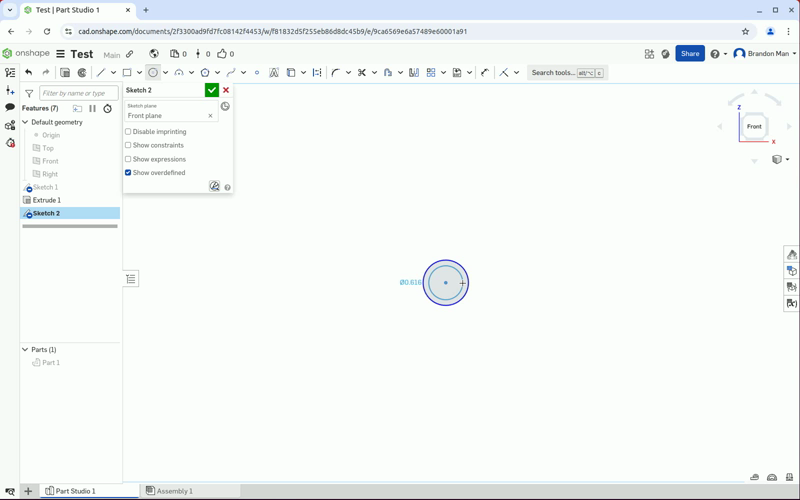
scroll(-6)
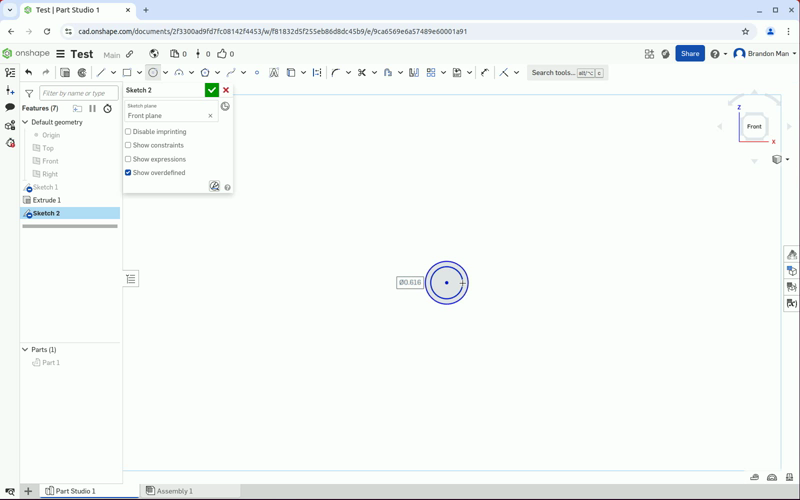
scroll(-6)
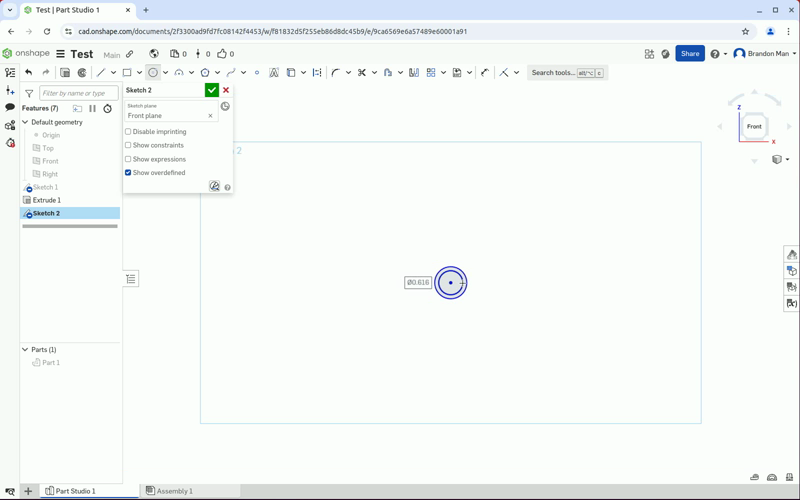
scroll(-6)
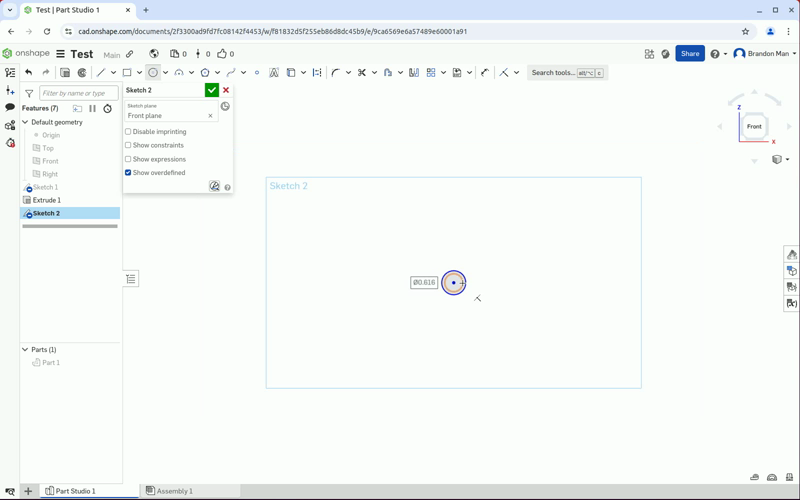
scroll(-6)
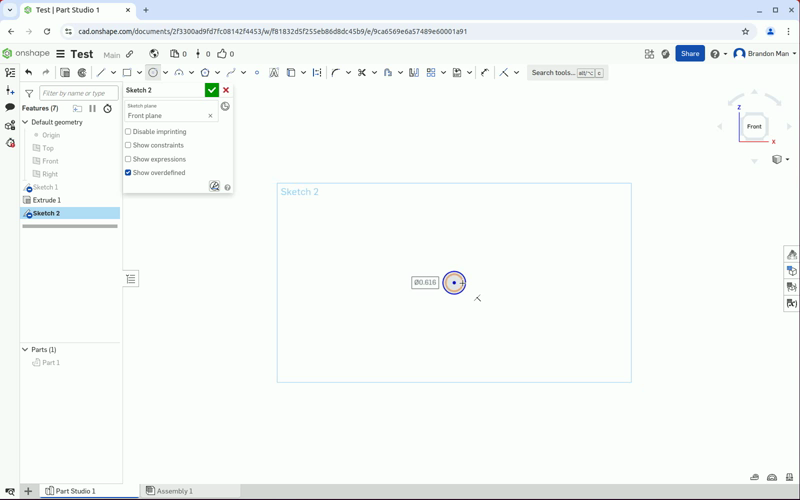
scroll(-6)
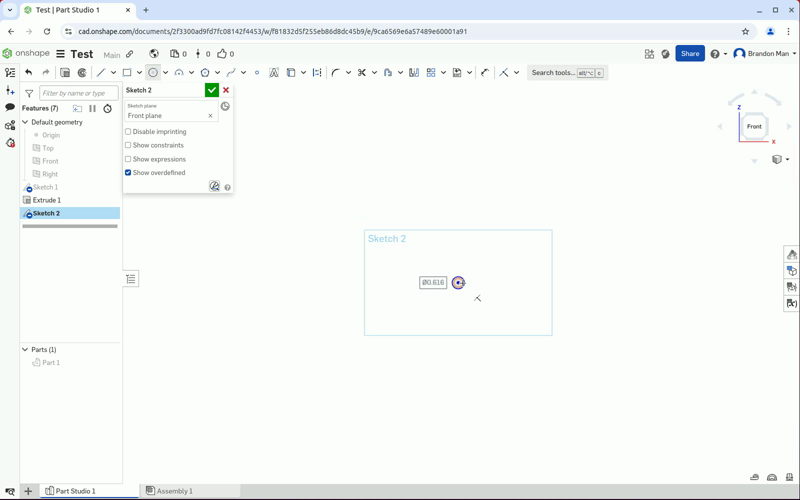
scroll(-6)
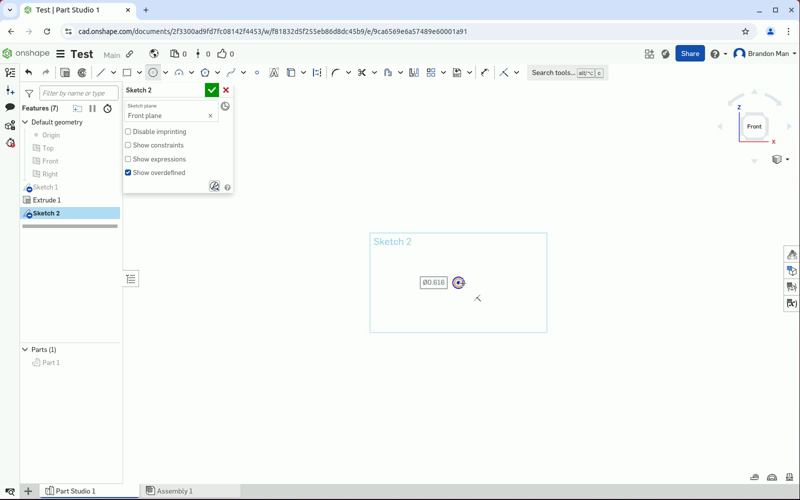
scroll(-6)
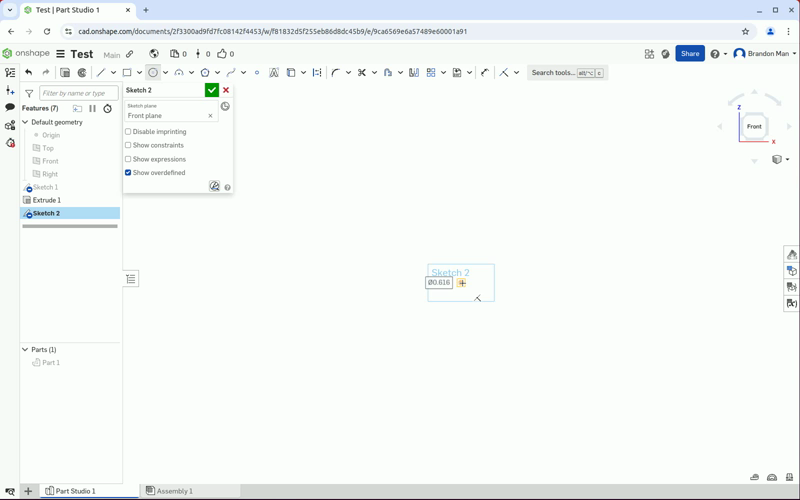
key(esc)
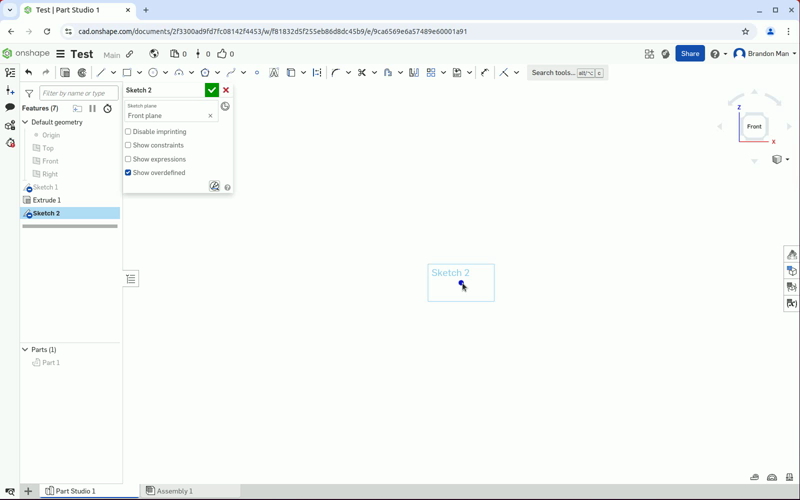
mouse_move(461, 281)
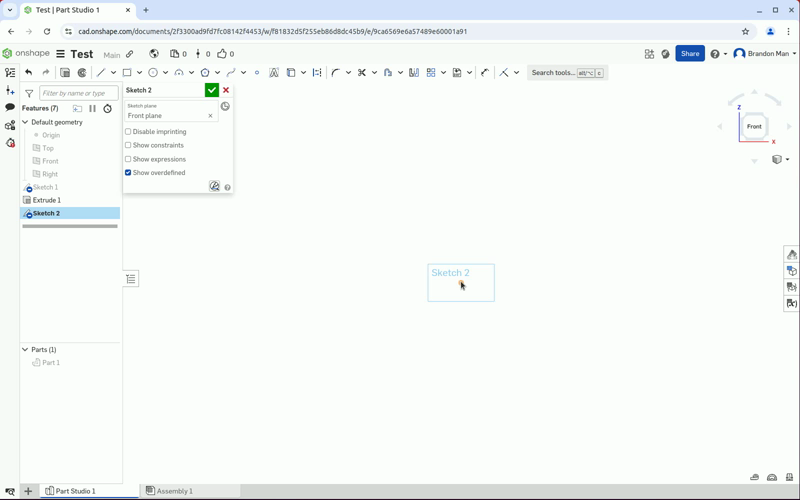
scroll(6)
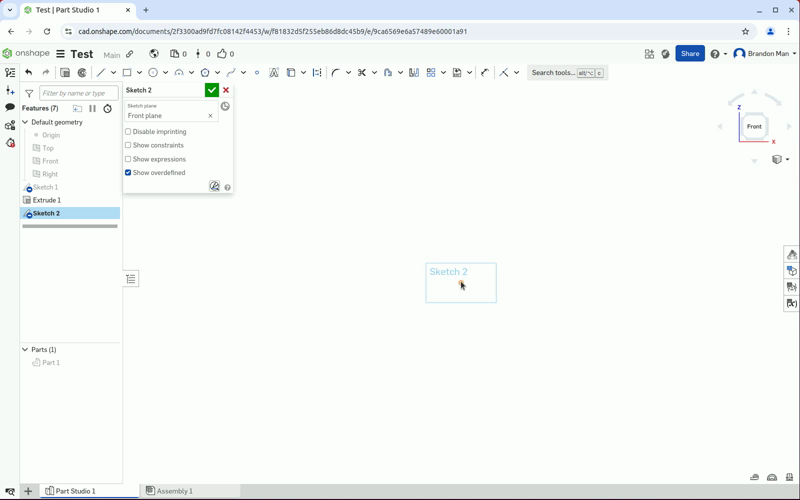
scroll(6)
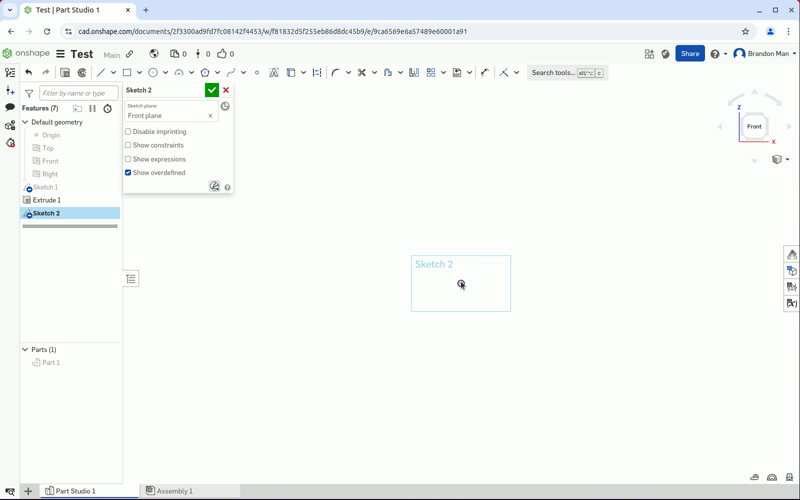
scroll(6)
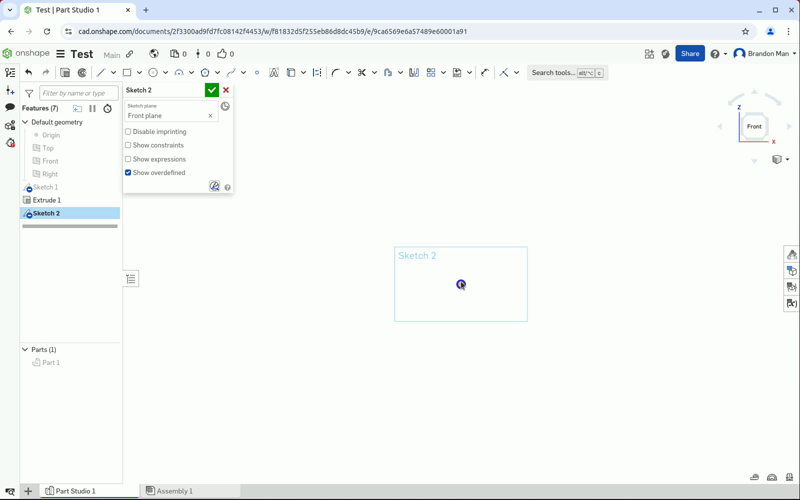
scroll(6)
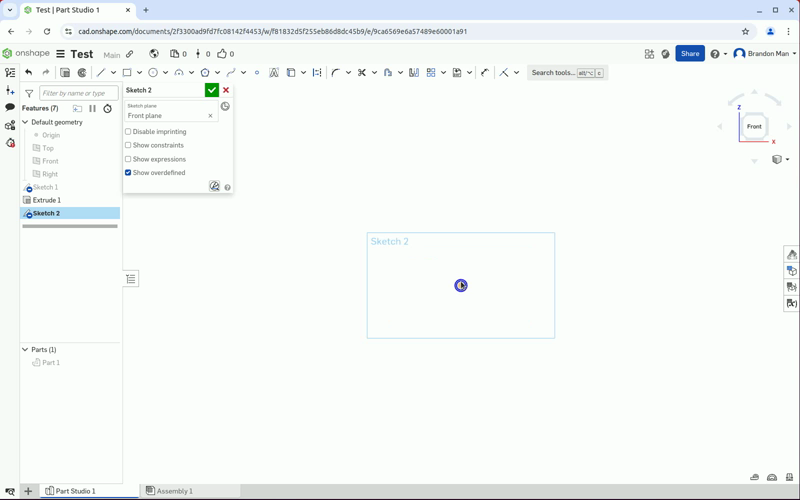
scroll(6)
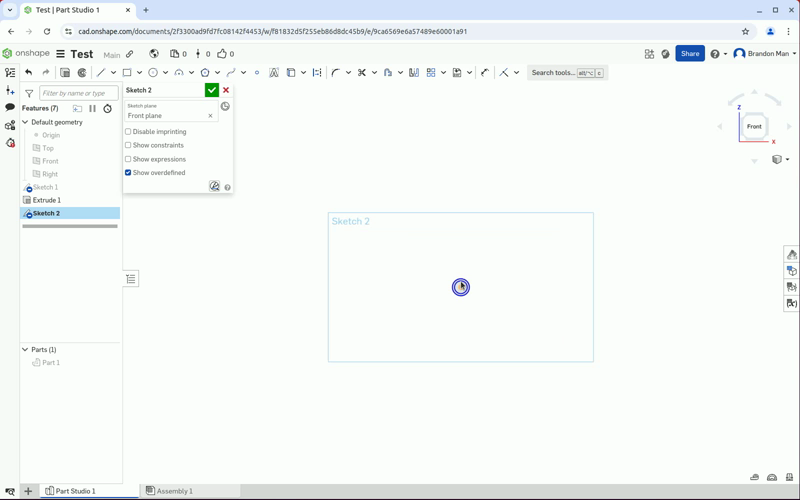
scroll(6)
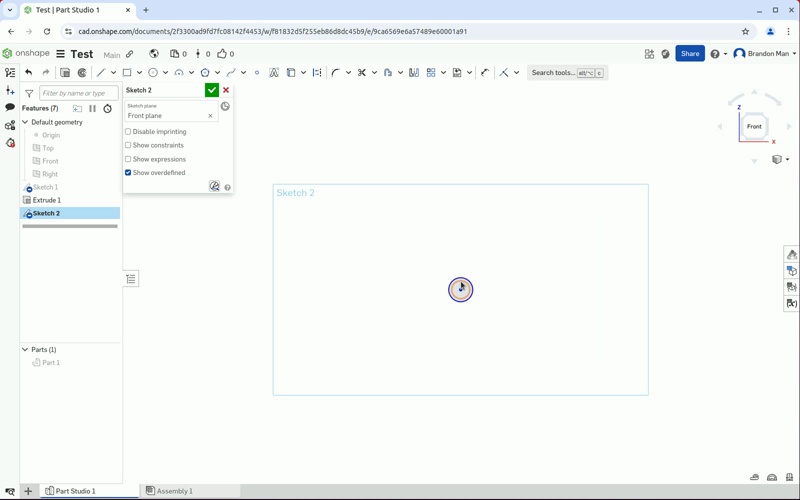
scroll(6)
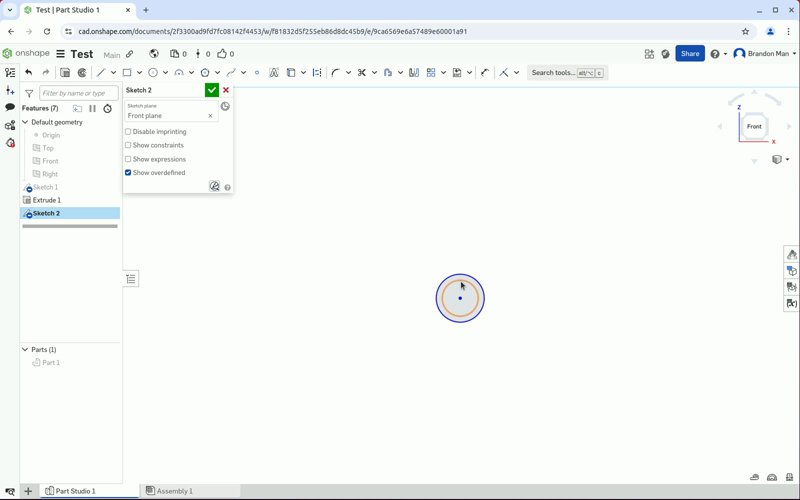
click(461, 281)
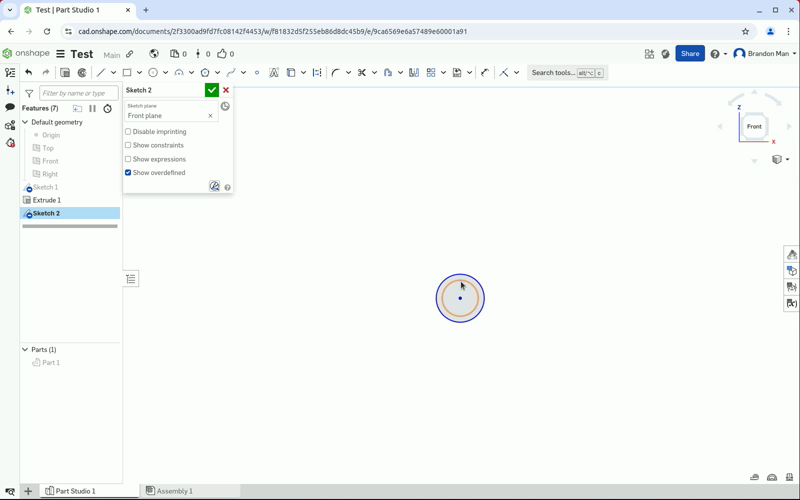
scroll(-6)
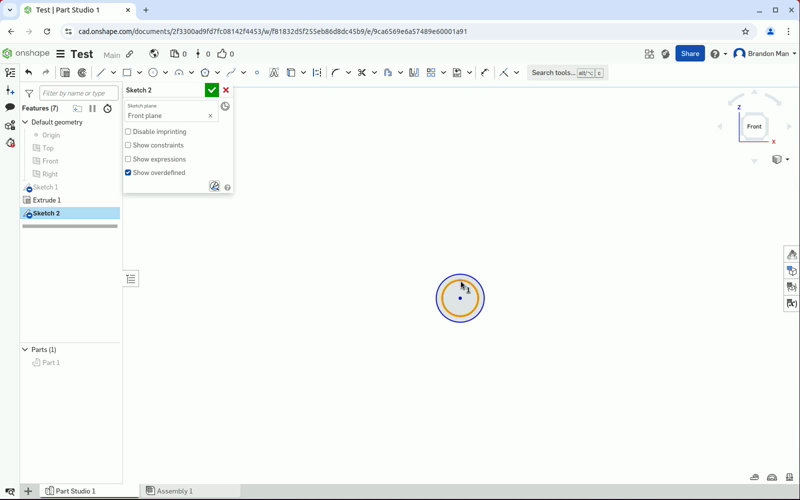
scroll(-6)
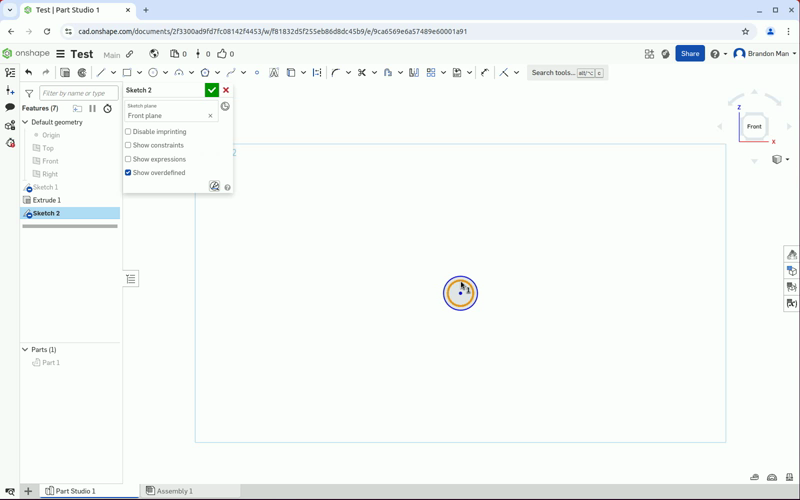
scroll(-6)
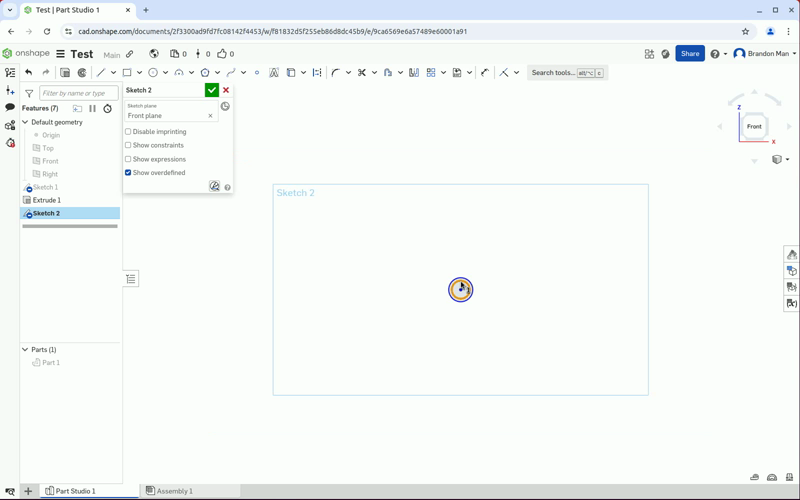
scroll(-6)
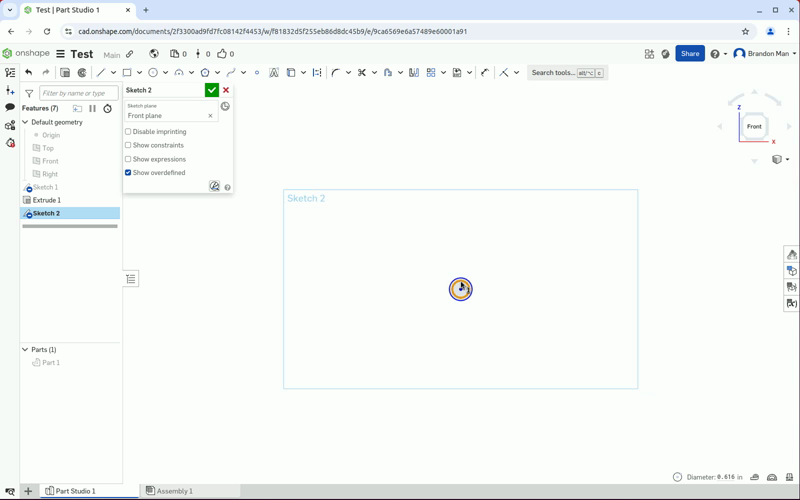
scroll(-6)
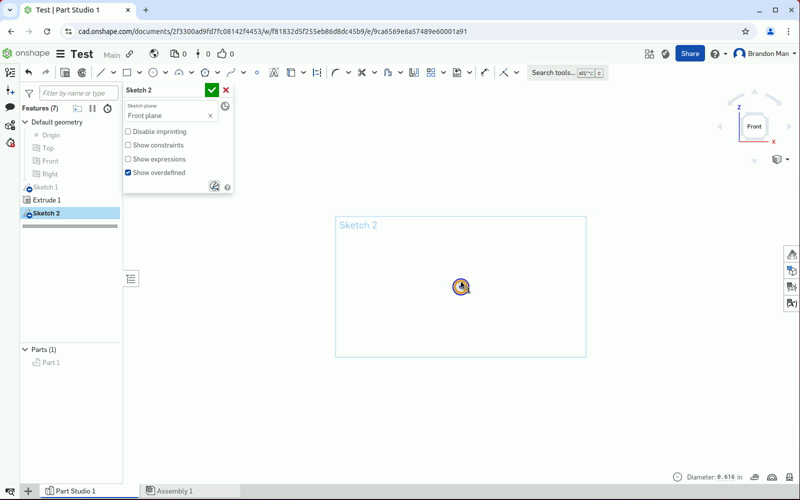
scroll(-6)
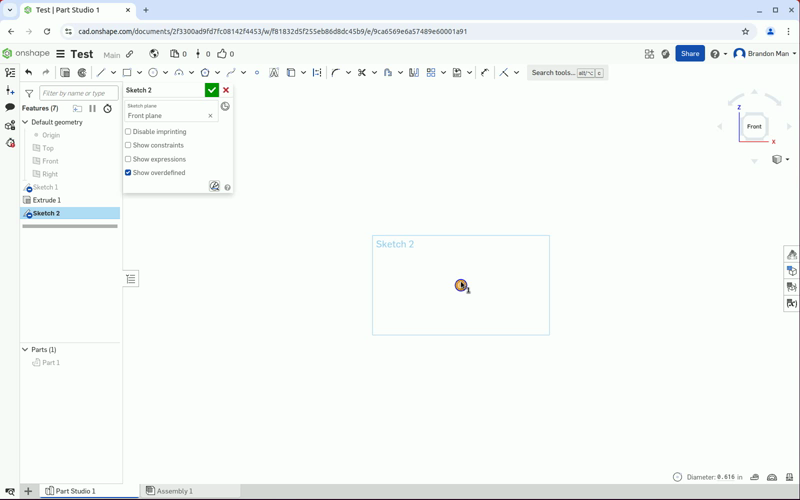
scroll(-6)
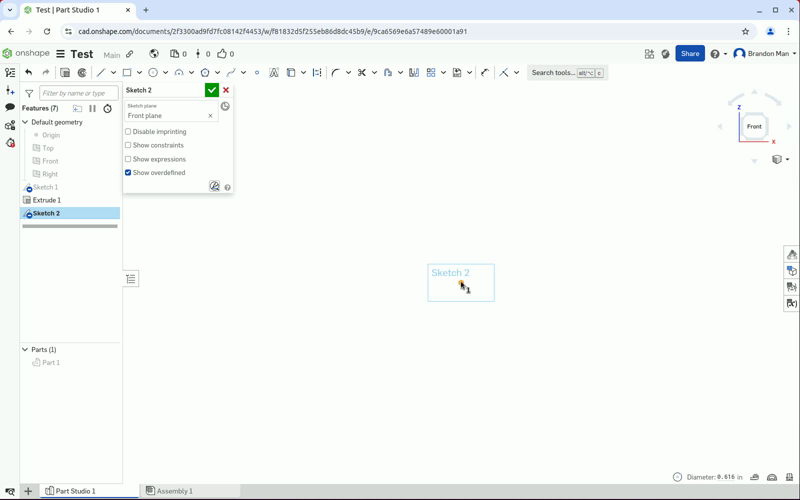
mouse_move(73, 352)
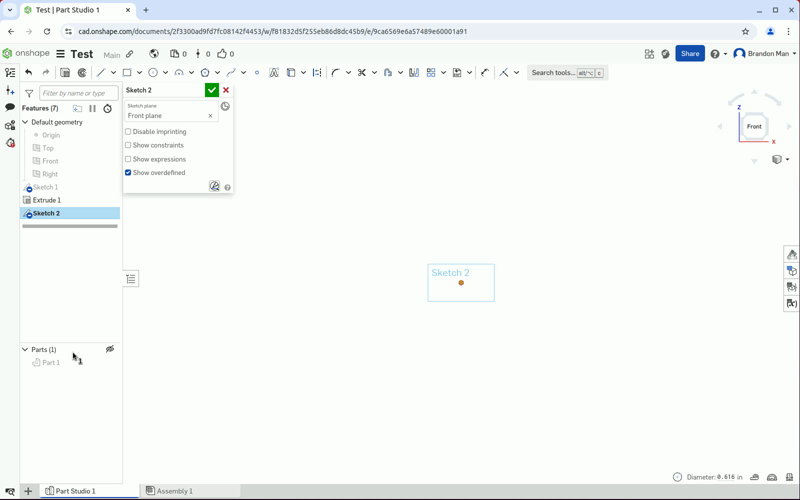
key(shift+y)
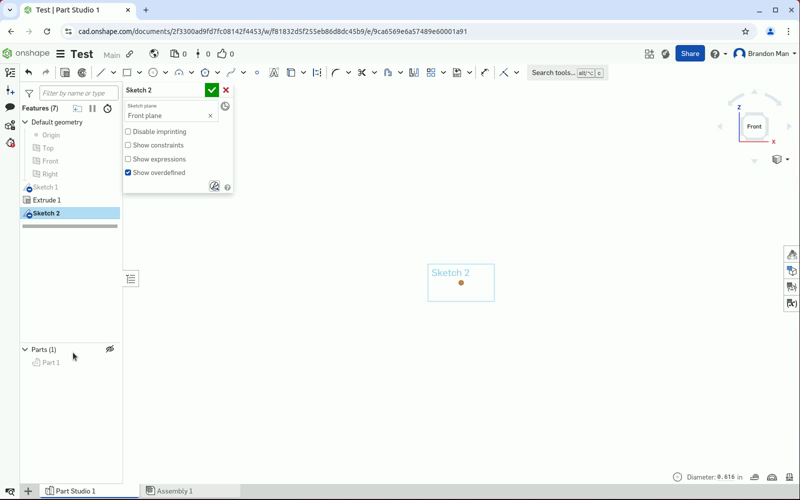
key(shift+e)
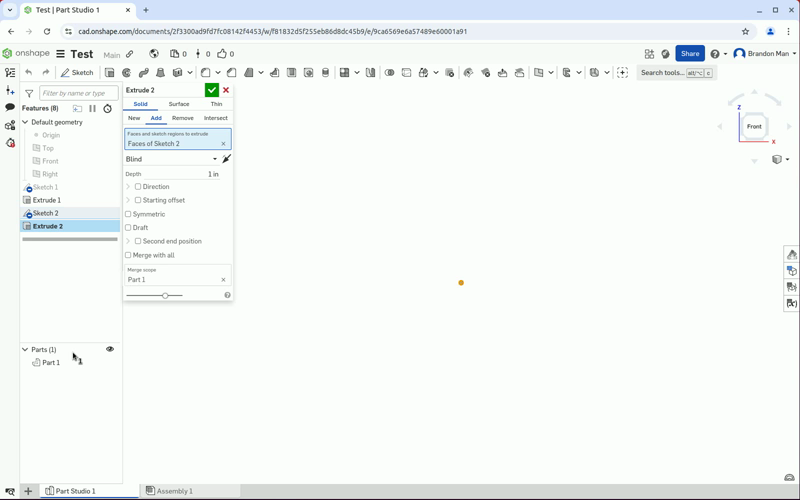
mouse_move(143, 106)
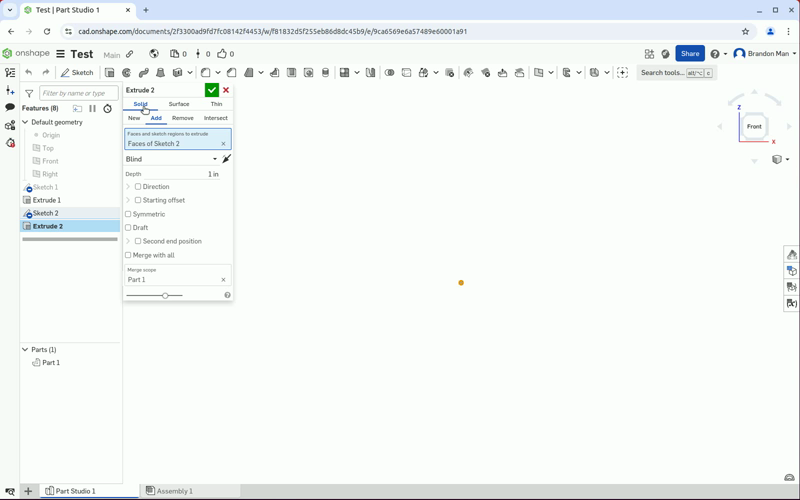
click(143, 106)
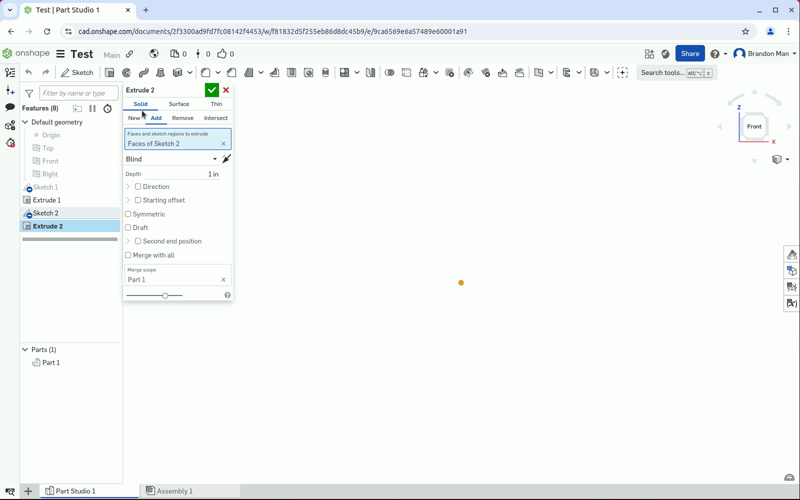
mouse_move(137, 120)
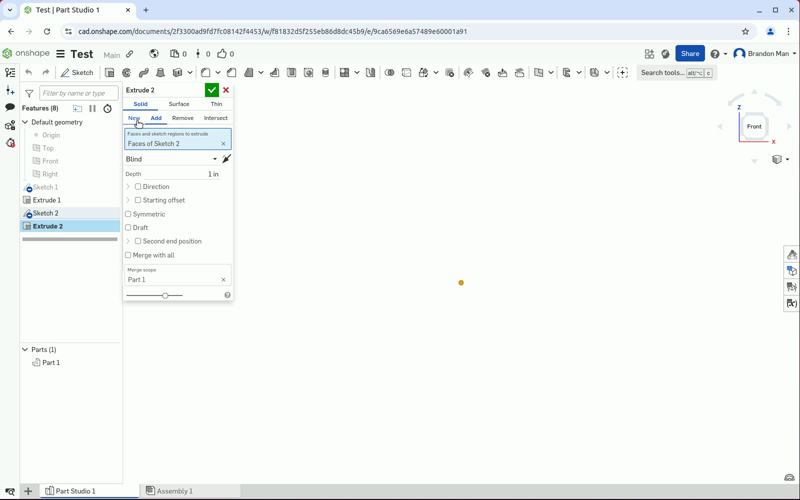
click(137, 120)
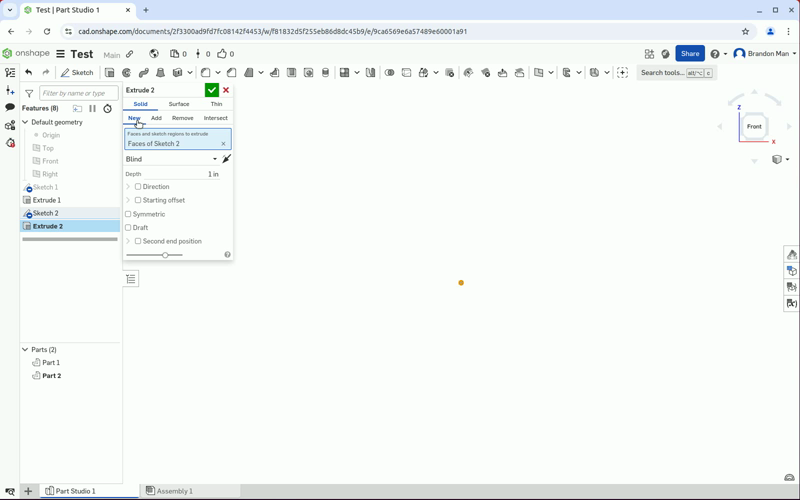
key(tab, 4)
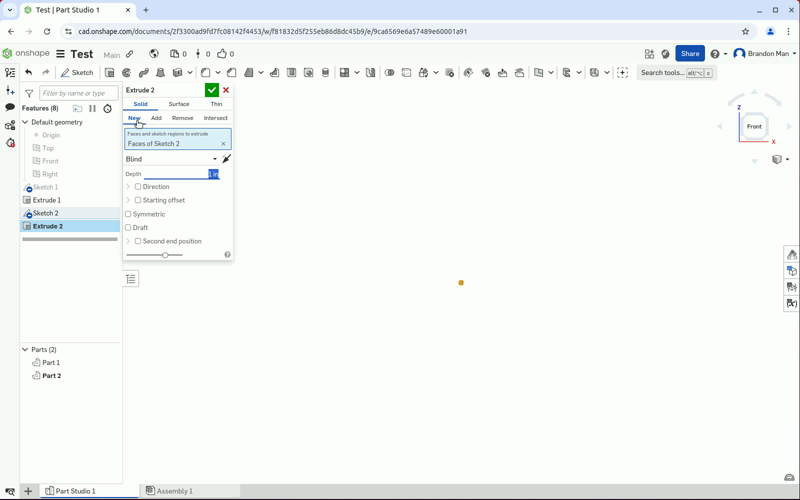
text(-22.627)
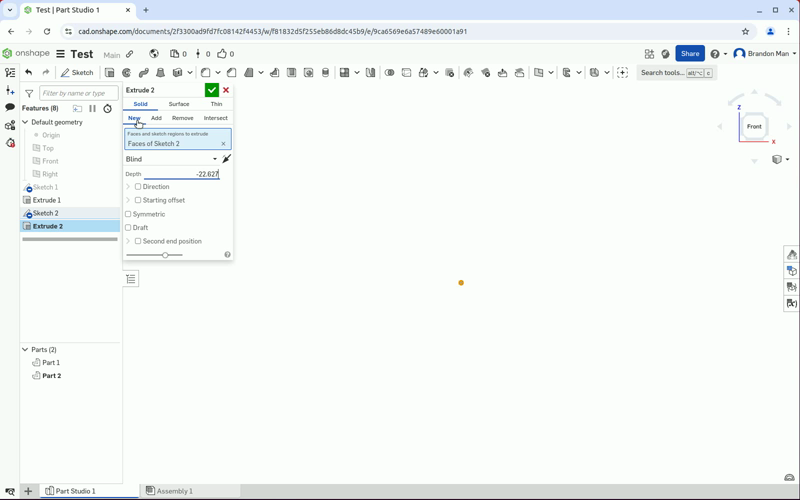
key(enter)
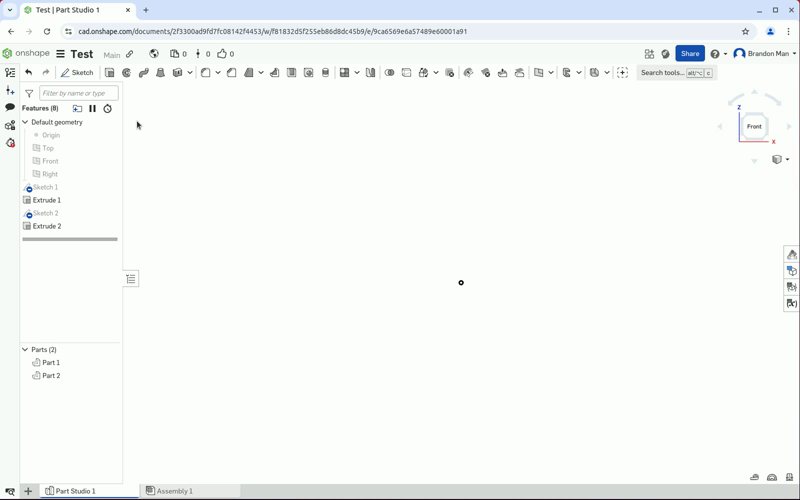
key(shift+h)
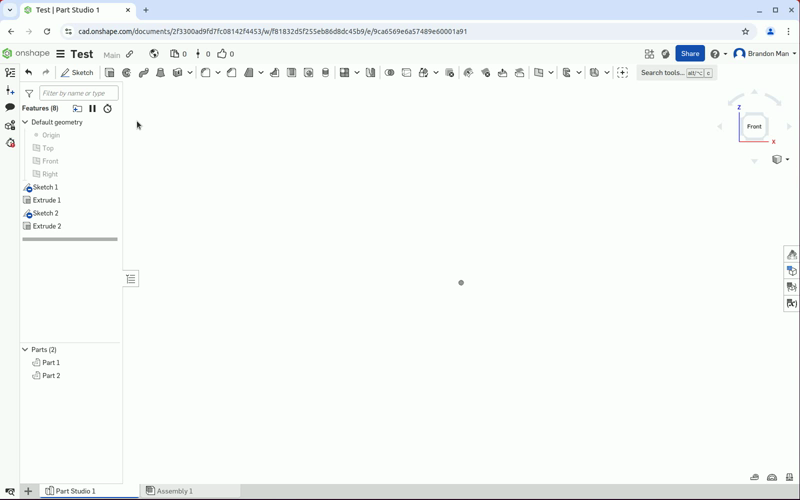
key(shift+h)
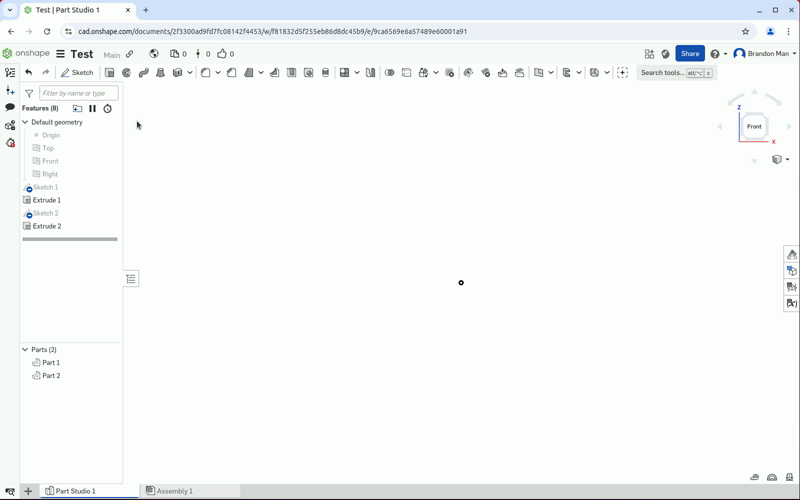
mouse_move(73, 189)
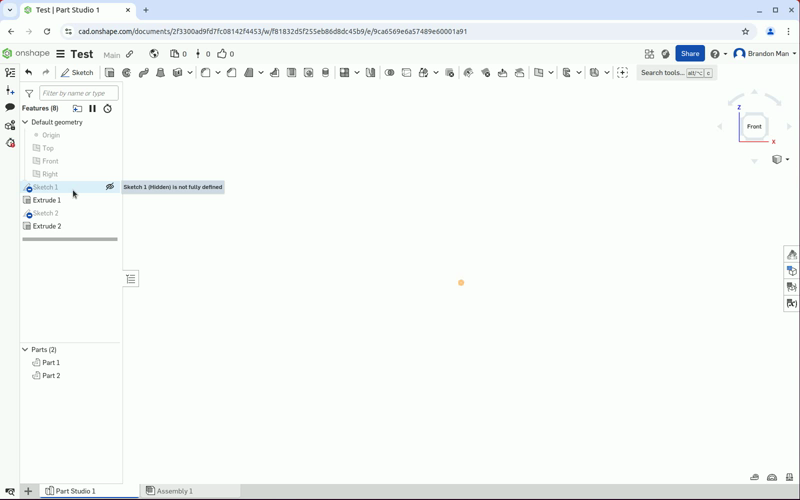
click(73, 189)
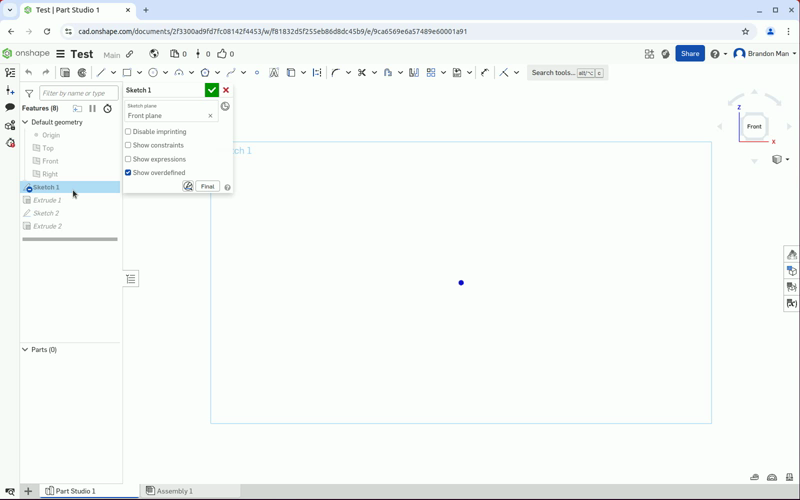
mouse_move(229, 92)
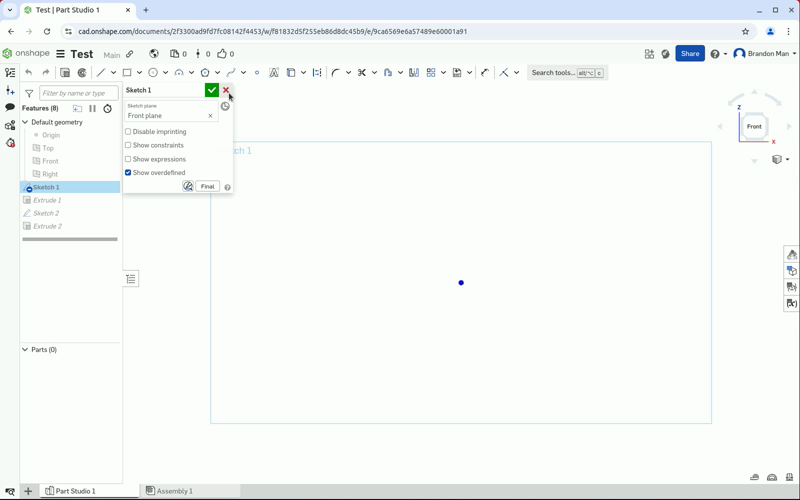
click(229, 92)
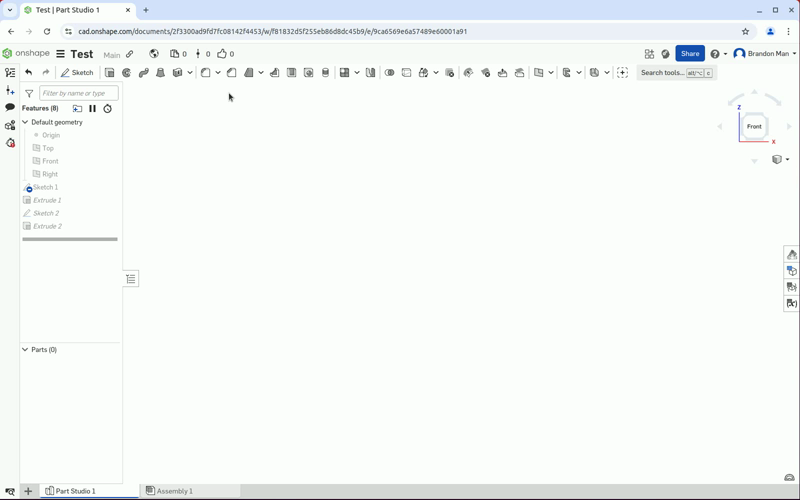
mouse_move(73, 352)
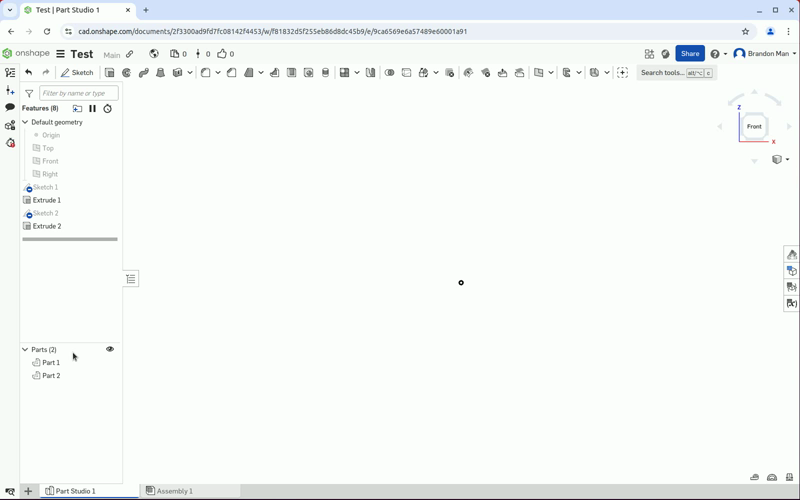
key(y)
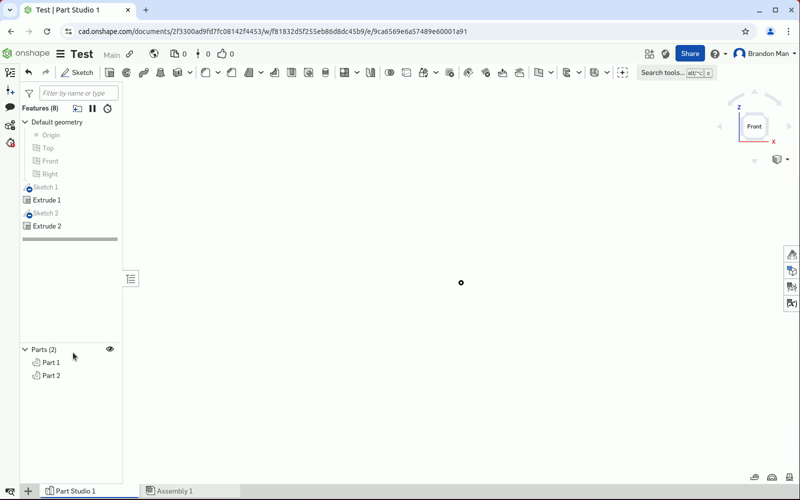
key(shift+p)
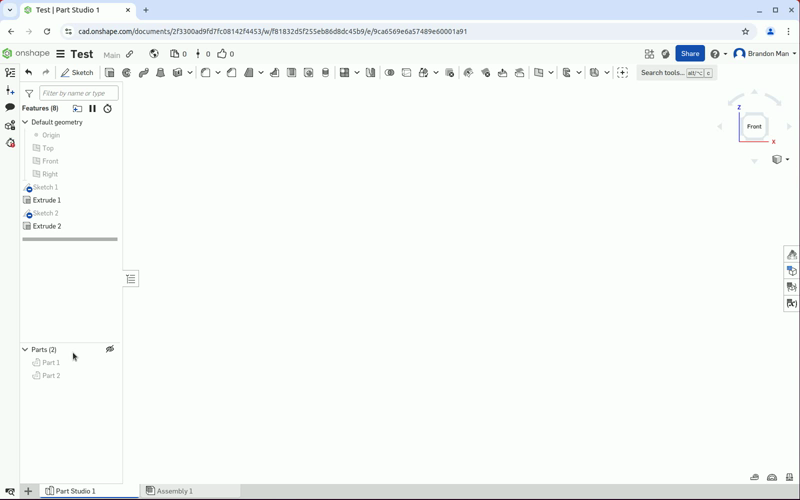
key(space)
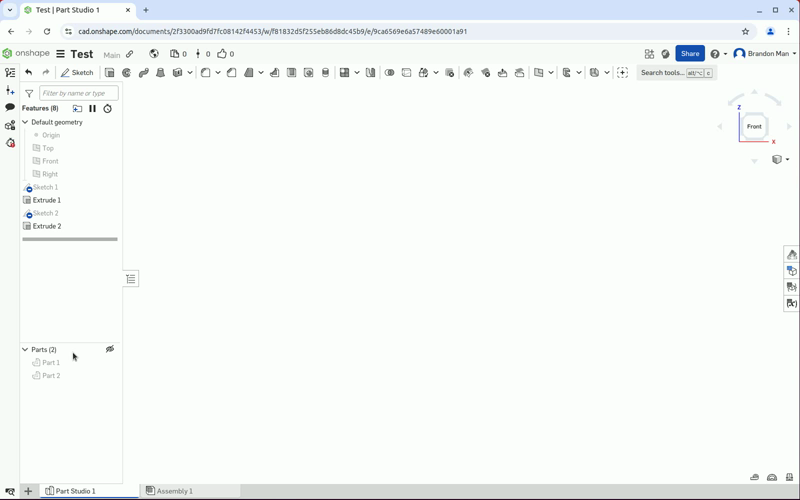
key_down(shift)
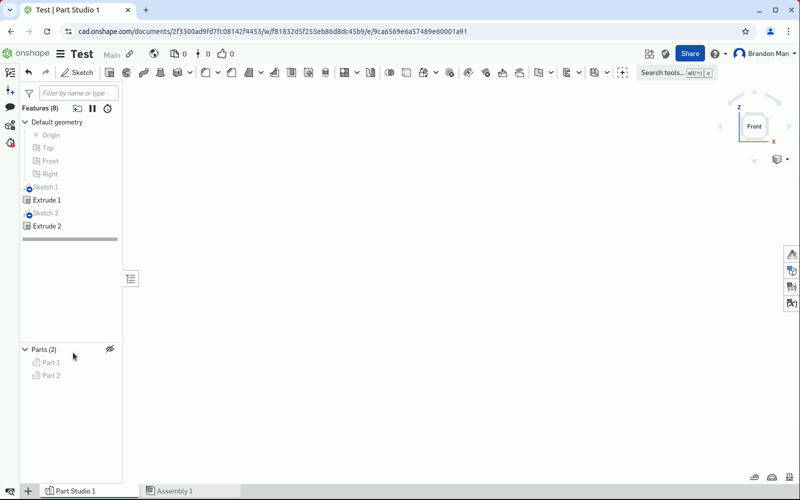
key(down)
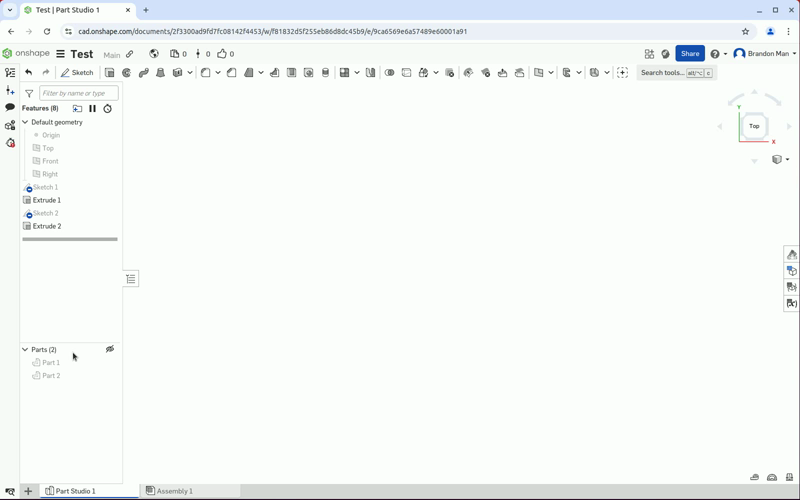
key_up(shift)
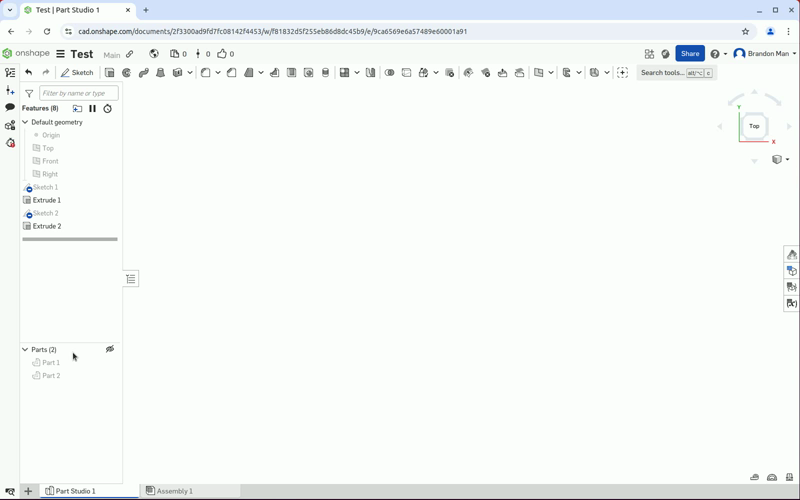
mouse_move(73, 352)
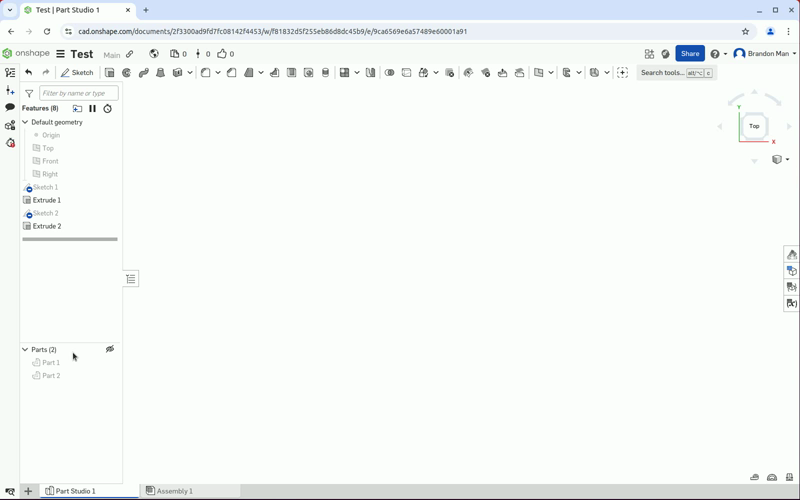
key(shift+y)
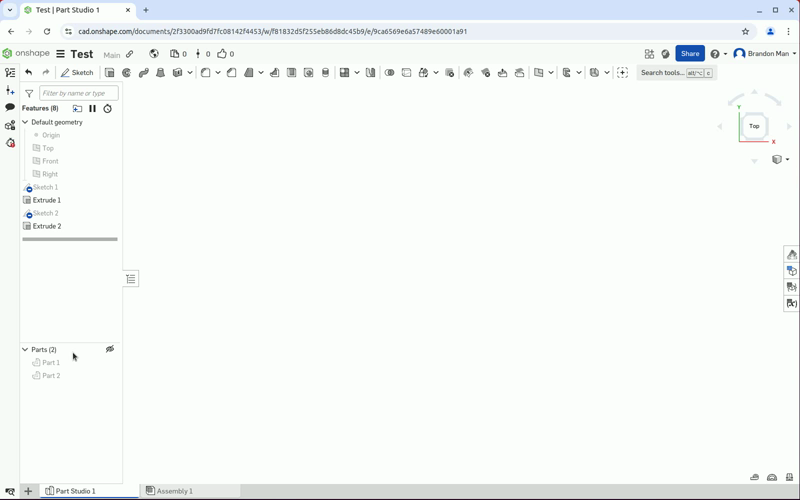
key(shift+s)
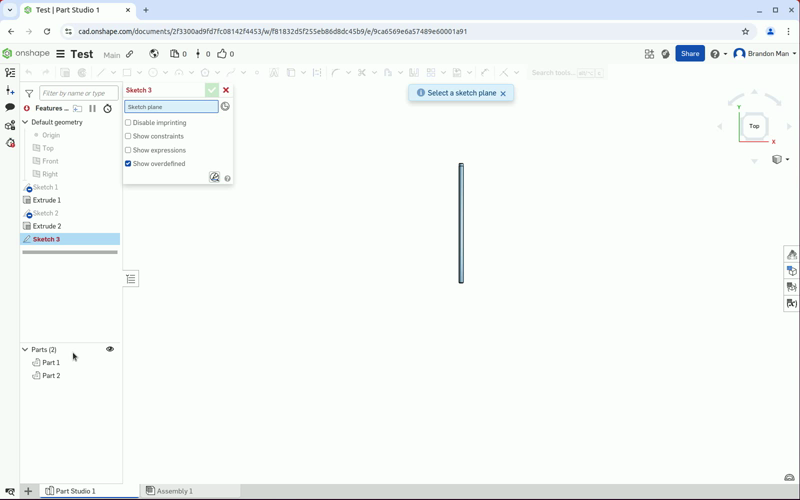
mouse_move(73, 150)
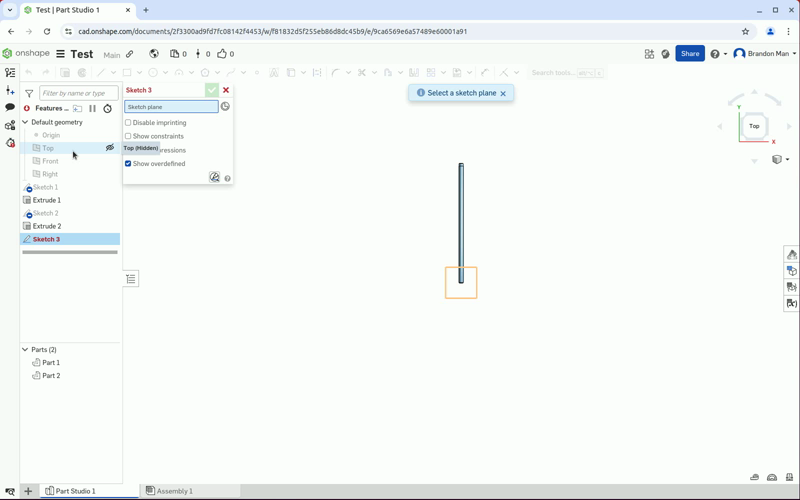
click(73, 150)
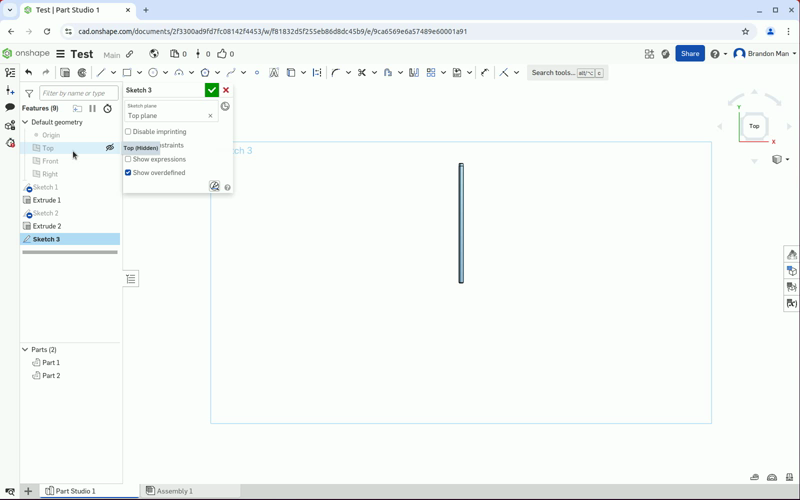
mouse_move(73, 352)
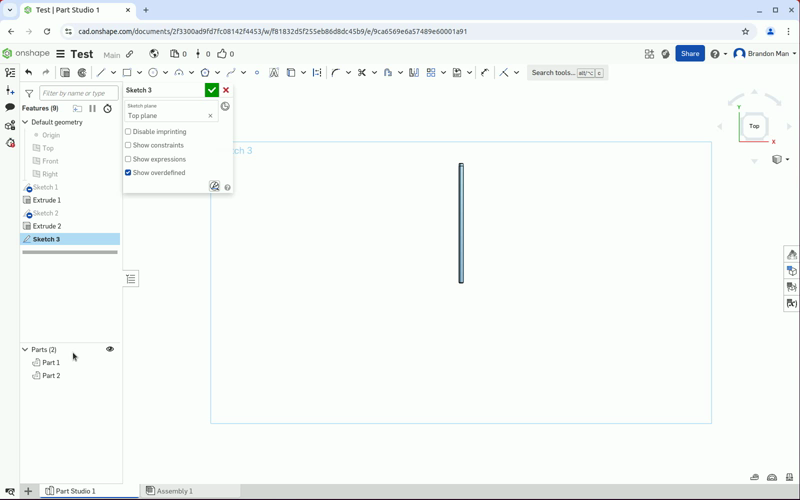
key(y)
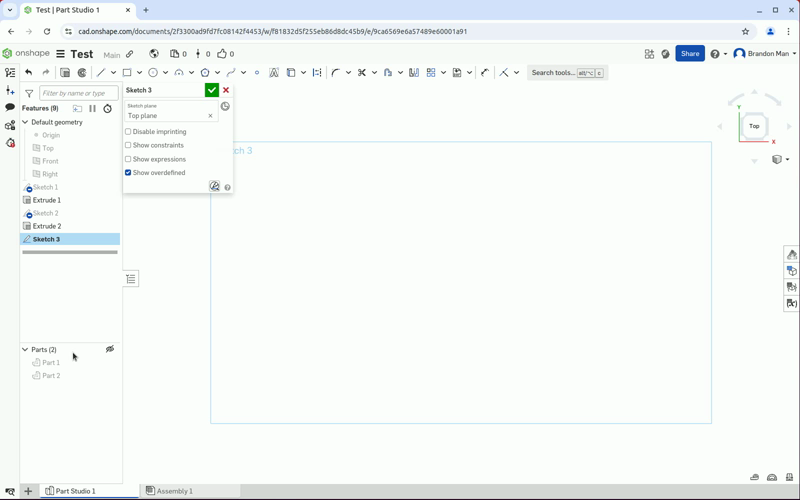
key(c)
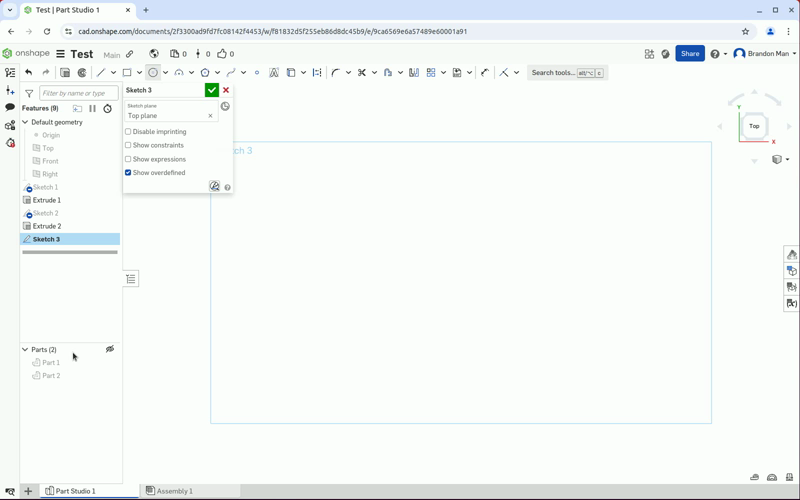
key_down(shift)
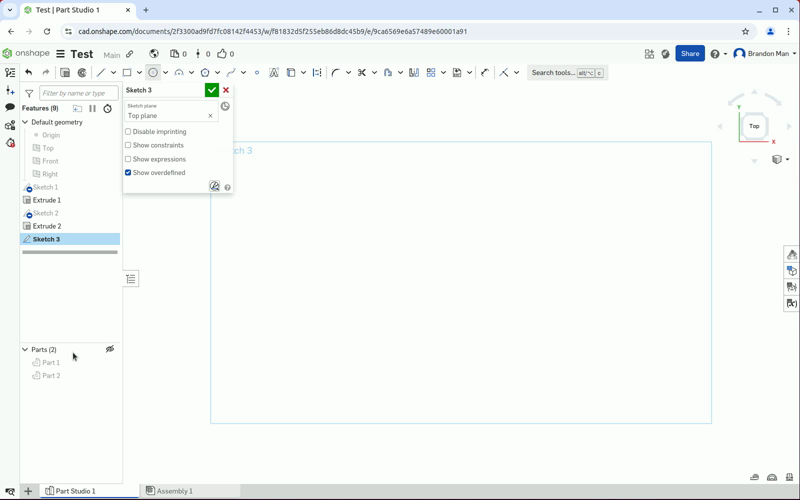
mouse_move(461, 282)
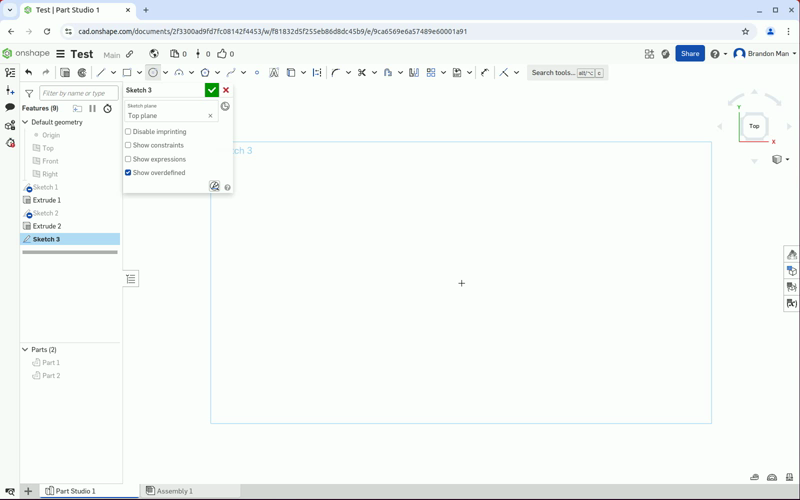
click(461, 282)
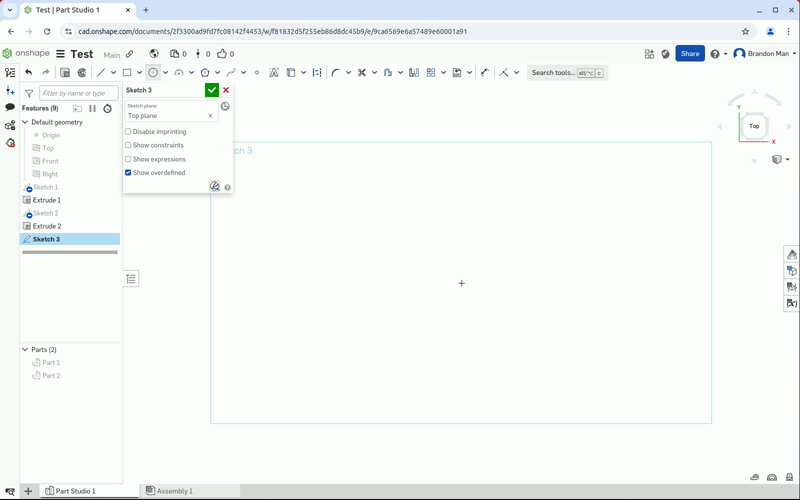
key_up(shift)
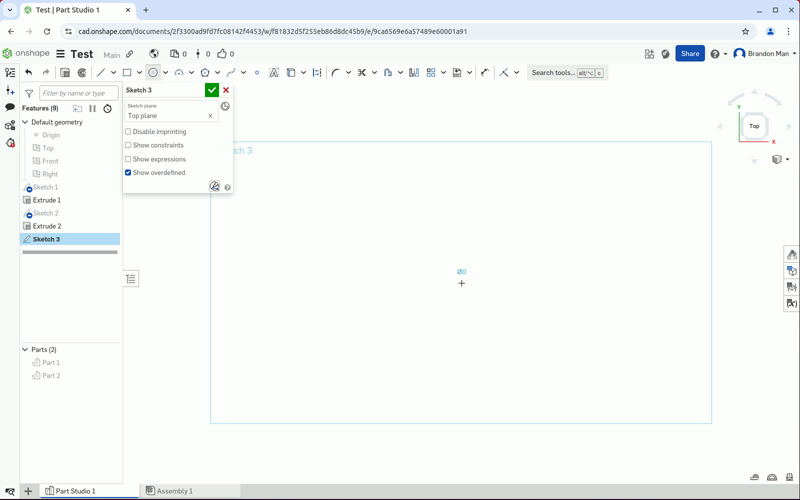
mouse_move(463, 282)
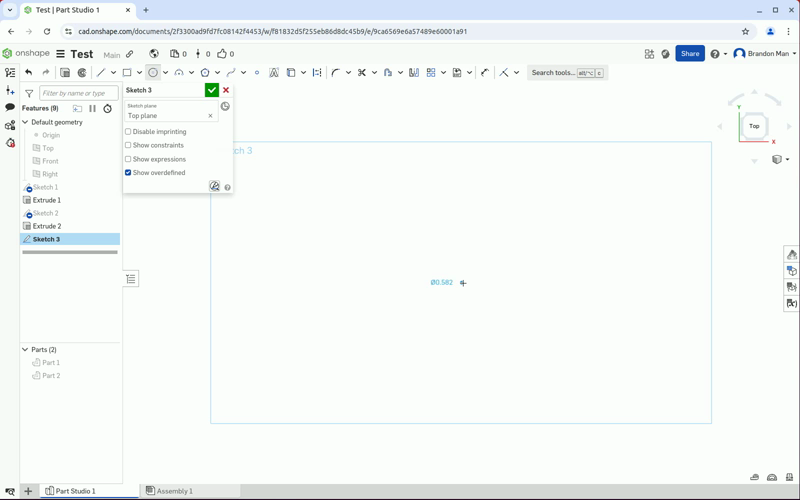
scroll(6)
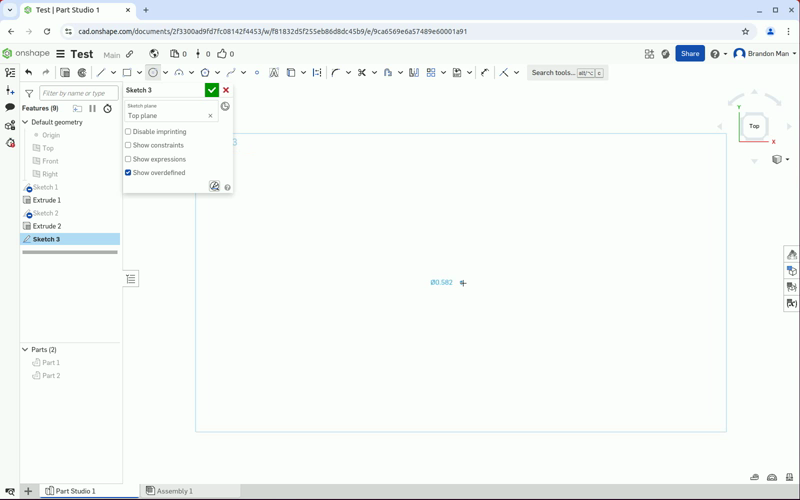
scroll(6)
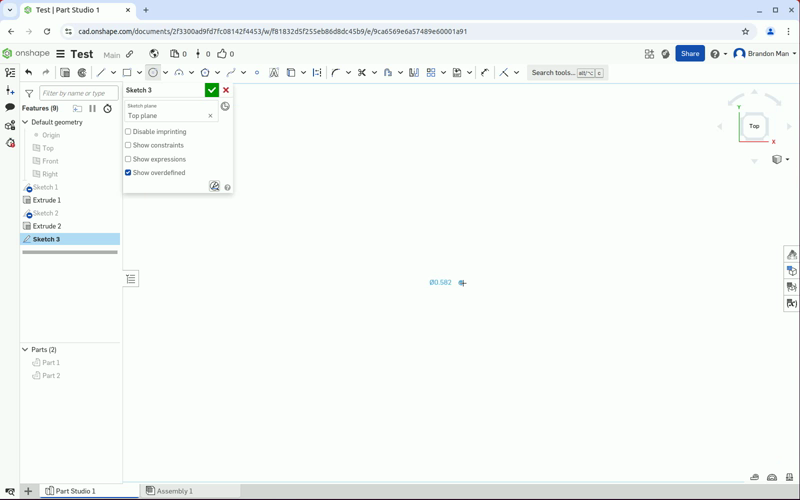
scroll(6)
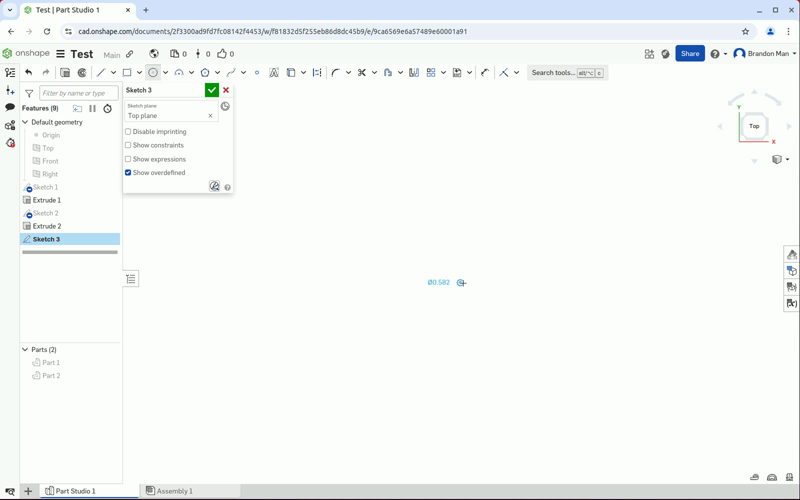
scroll(6)
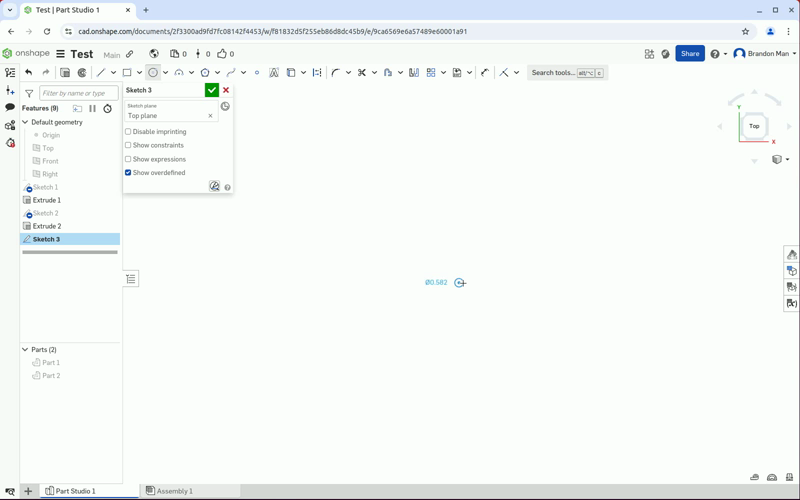
scroll(6)
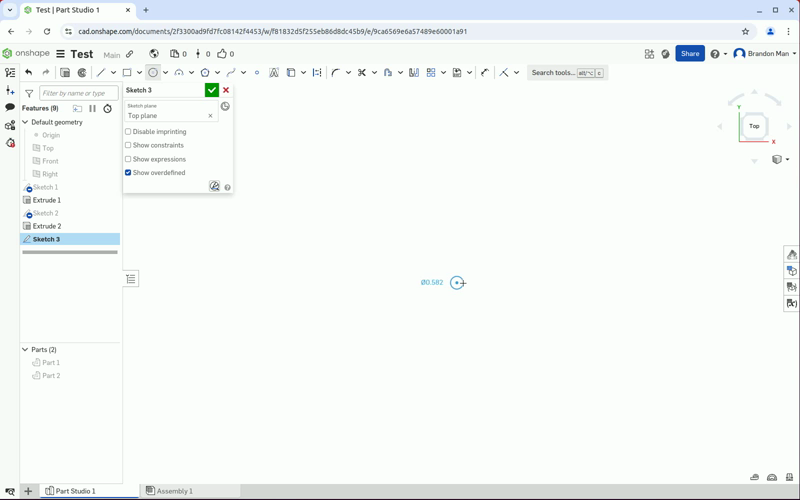
scroll(6)
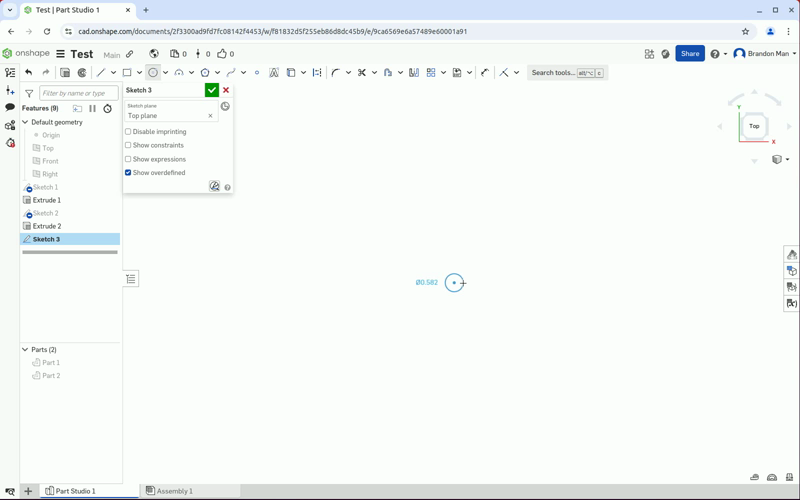
scroll(6)
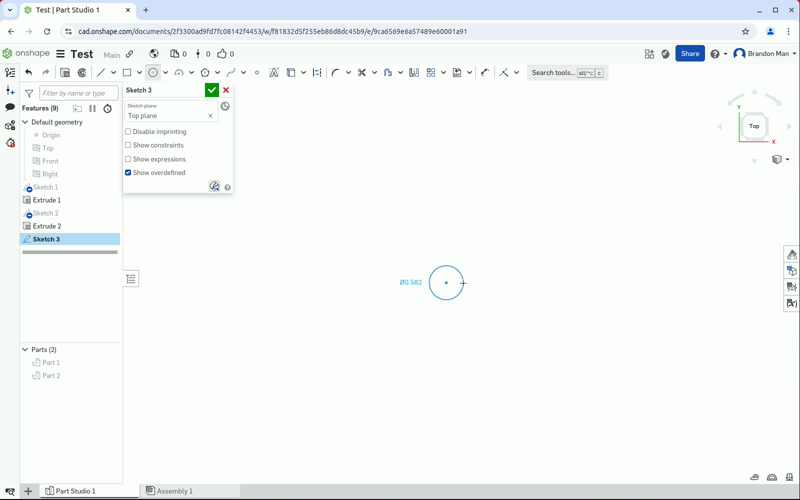
click(463, 282)
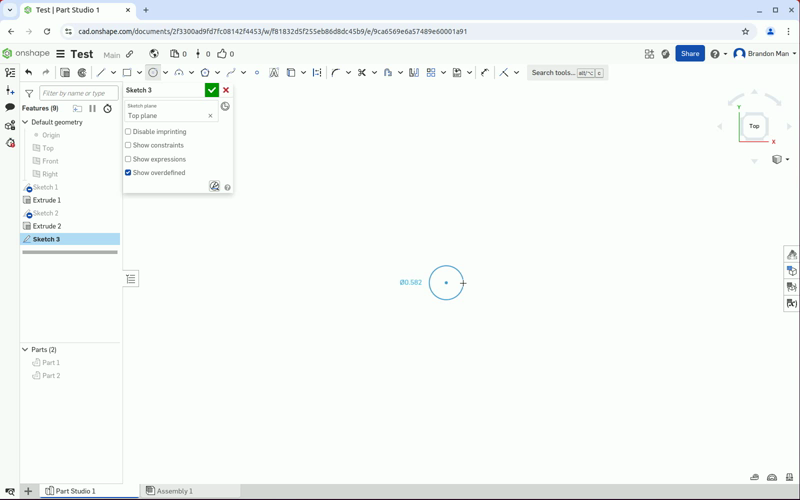
scroll(-6)
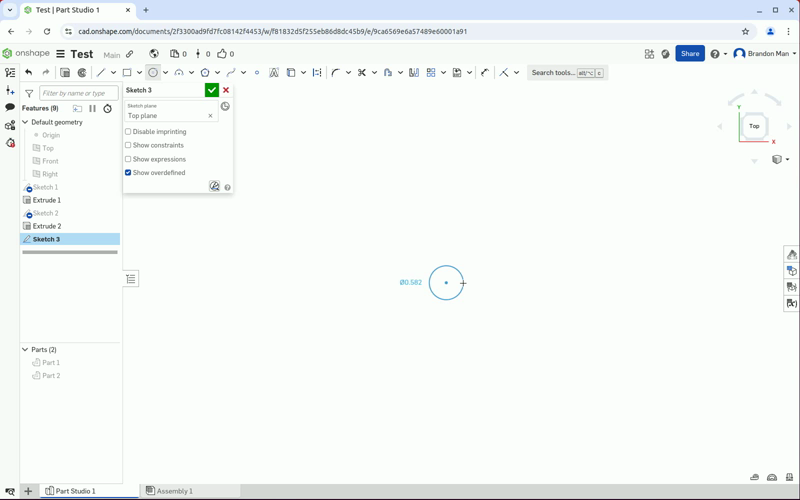
scroll(-6)
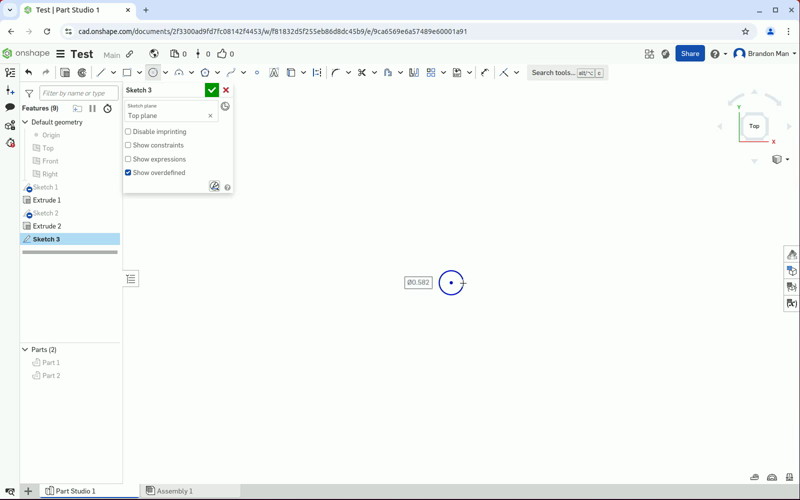
scroll(-6)
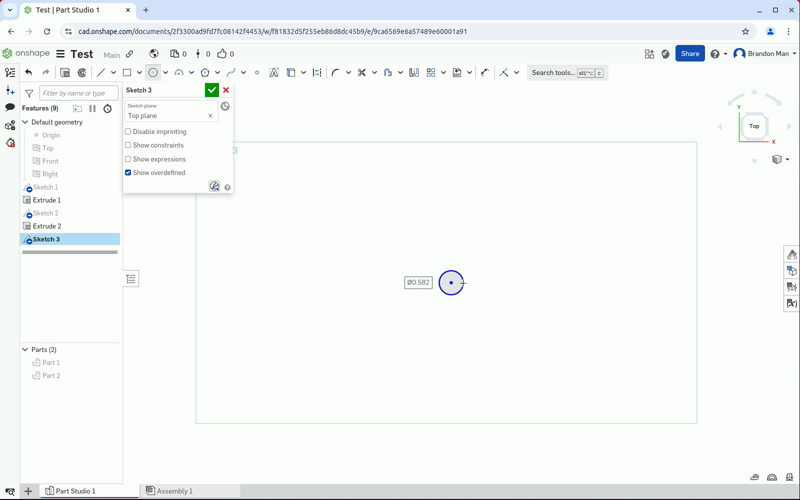
scroll(-6)
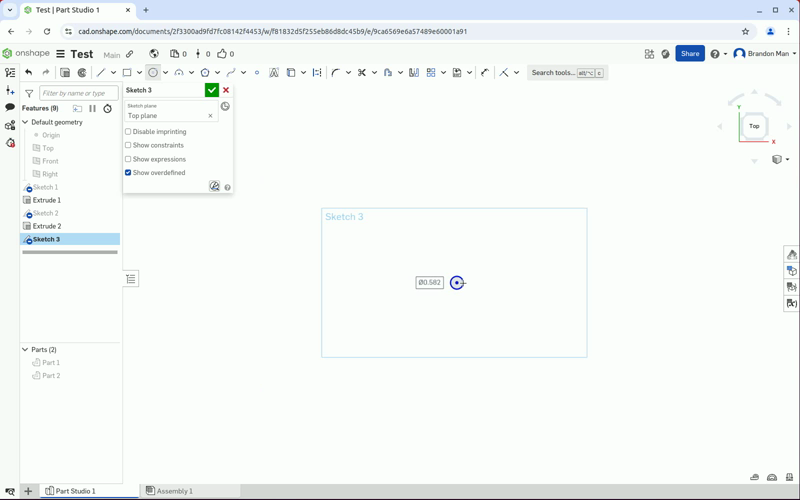
scroll(-6)
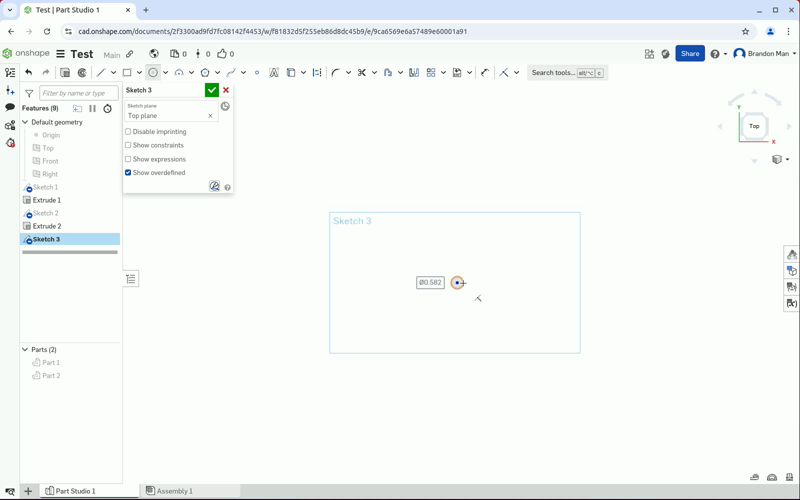
scroll(-6)
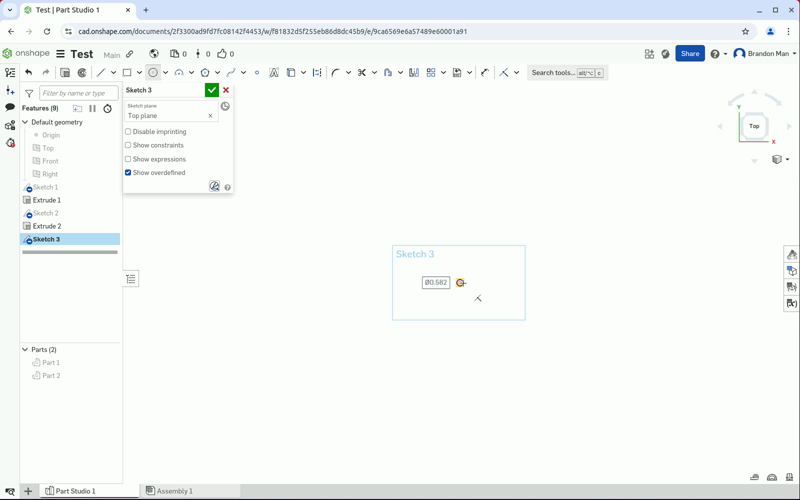
scroll(-6)
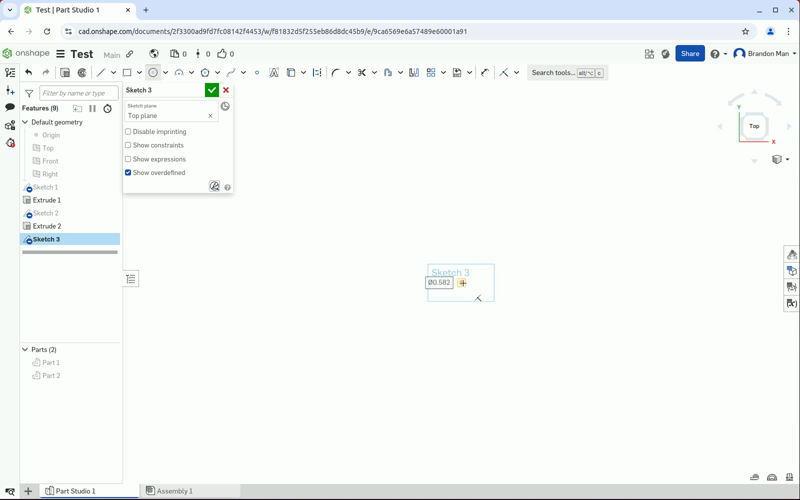
key(esc)
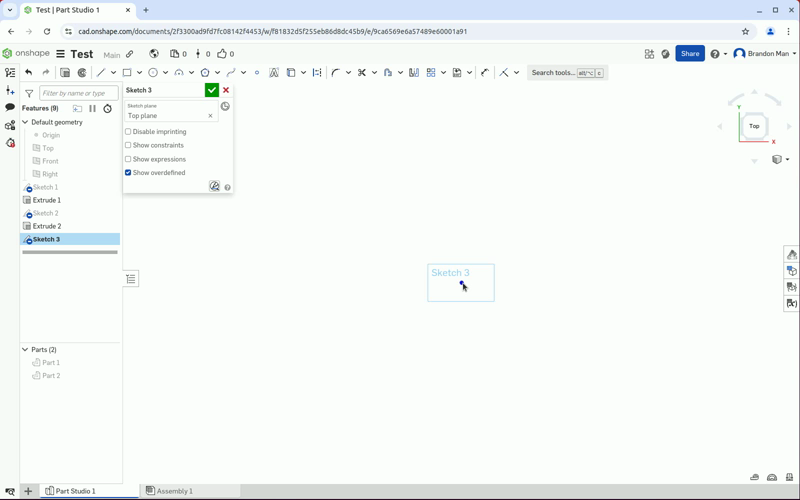
mouse_move(461, 283)
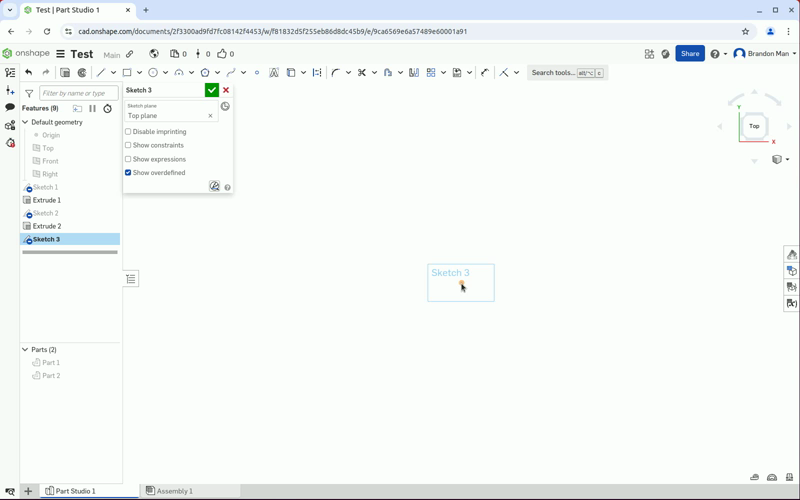
scroll(6)
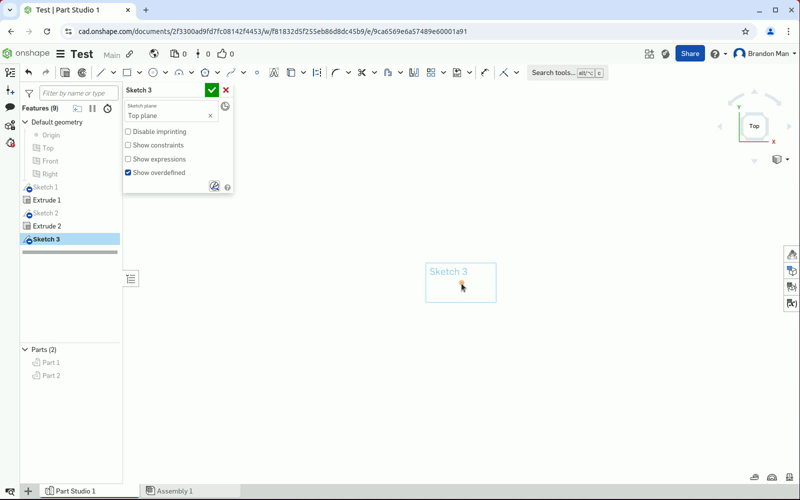
scroll(6)
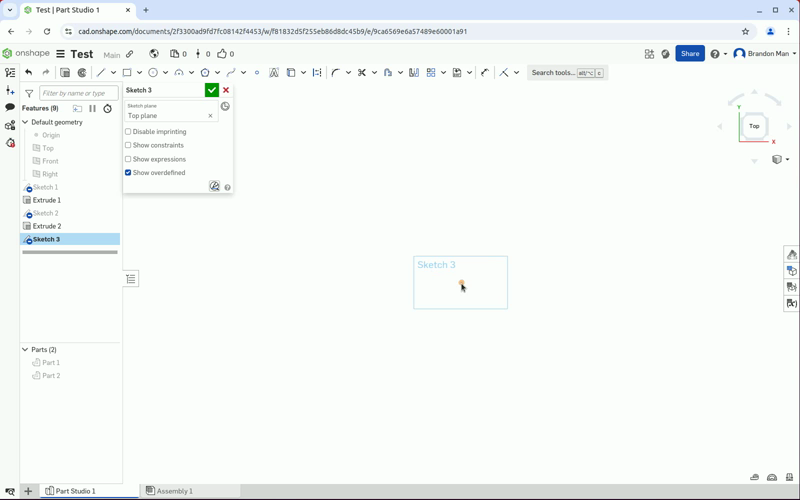
scroll(6)
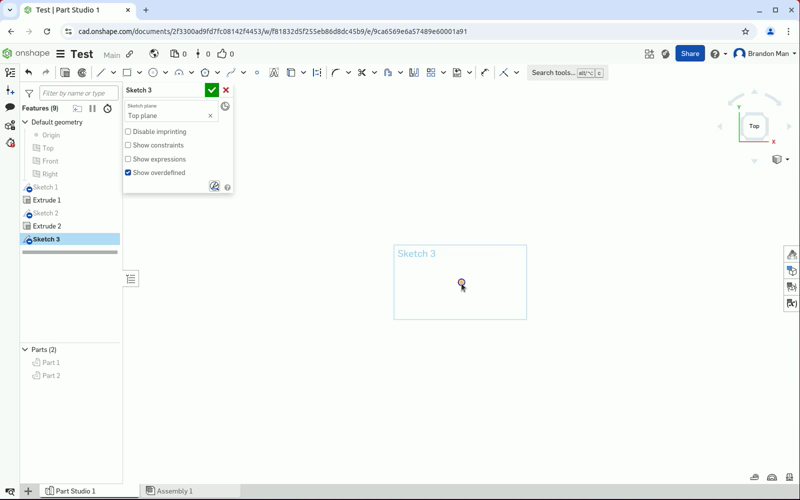
scroll(6)
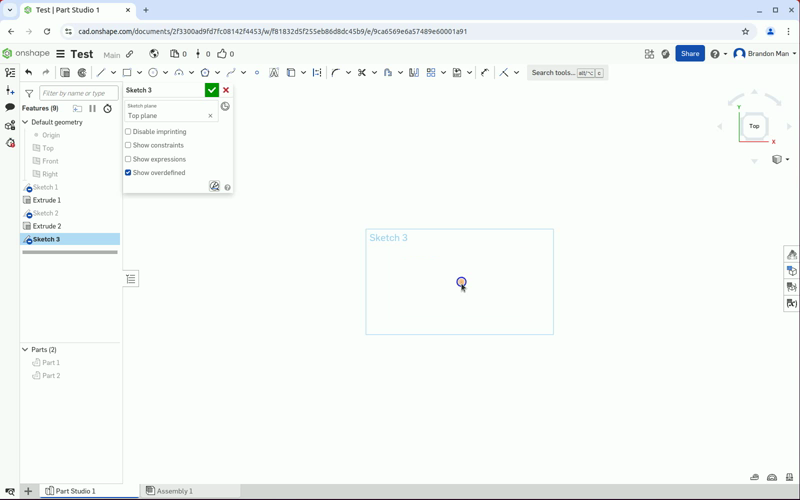
scroll(6)
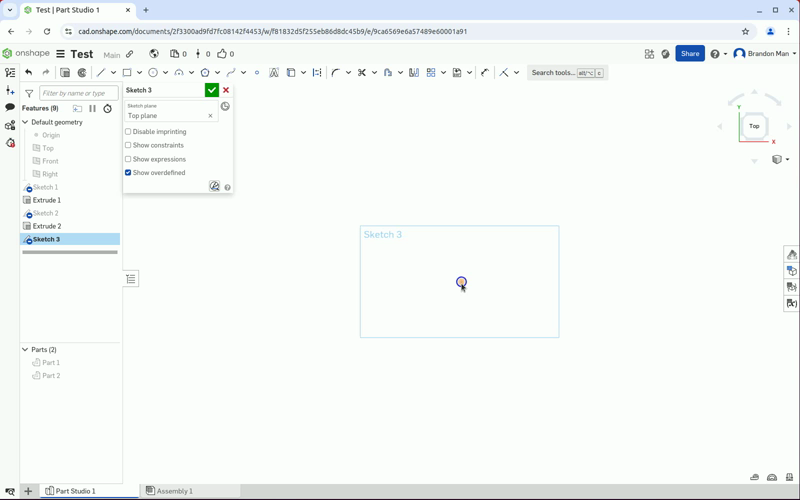
scroll(6)
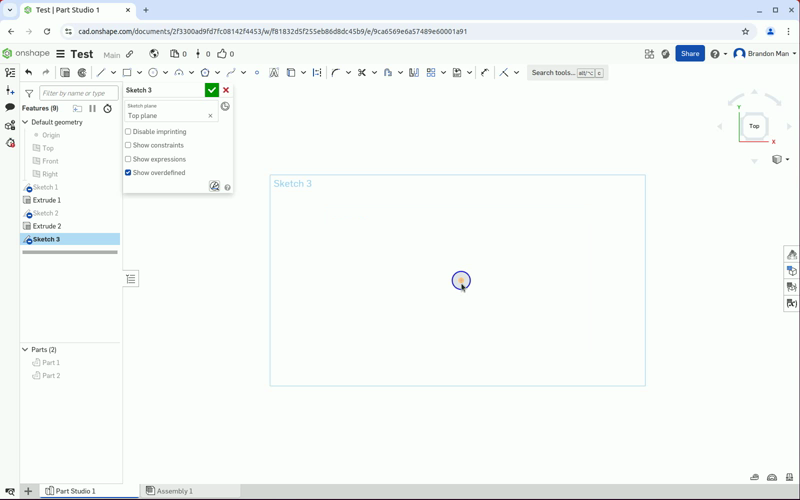
scroll(6)
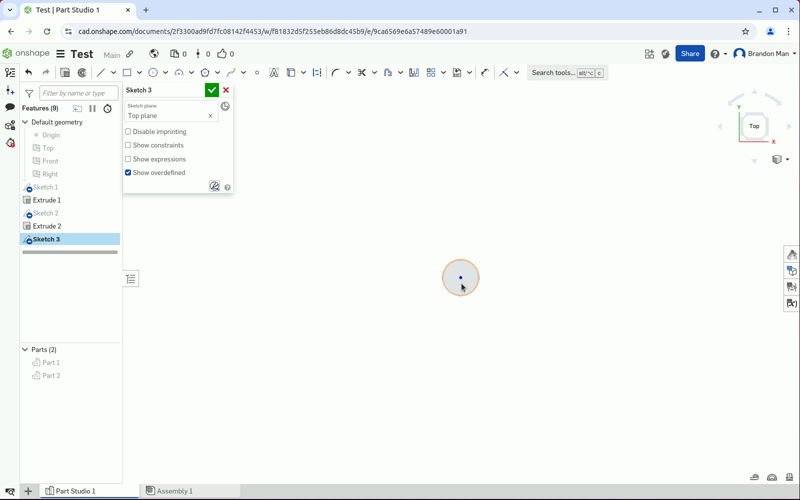
click(461, 283)
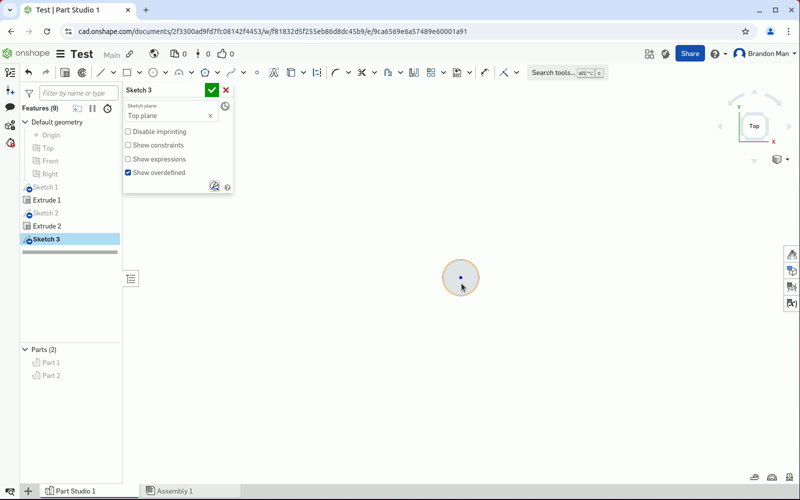
scroll(-6)
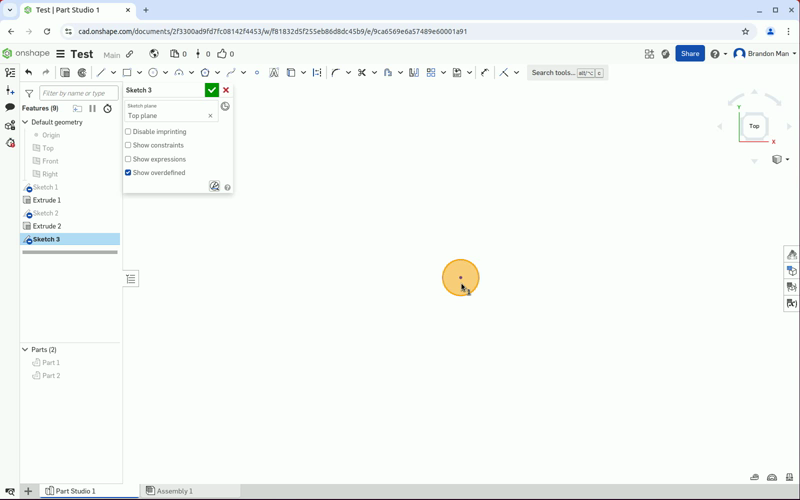
scroll(-6)
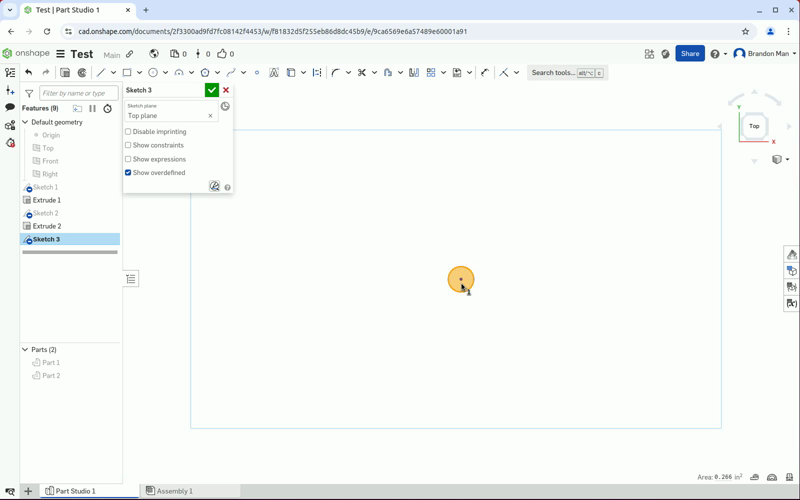
scroll(-6)
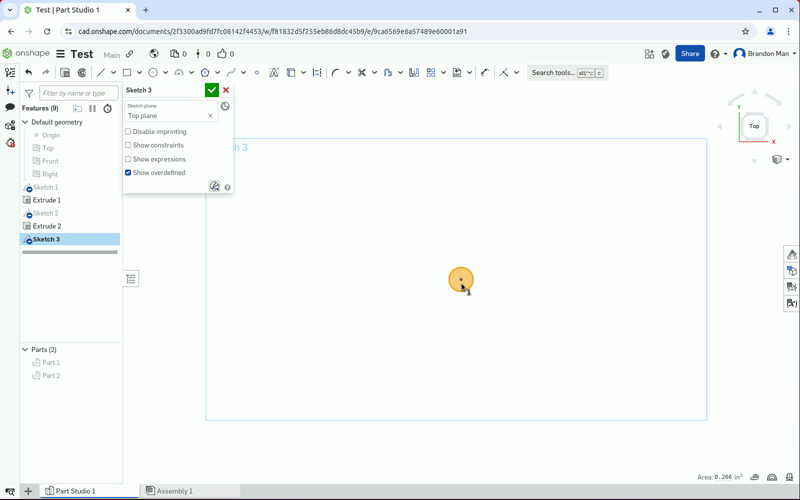
scroll(-6)
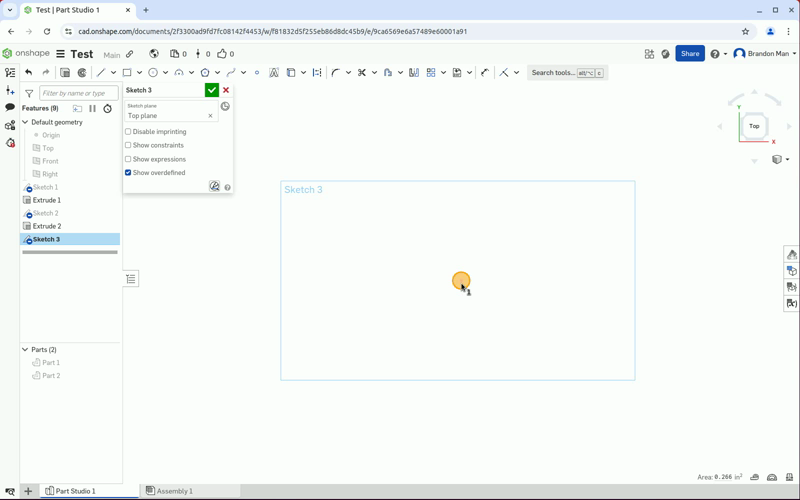
scroll(-6)
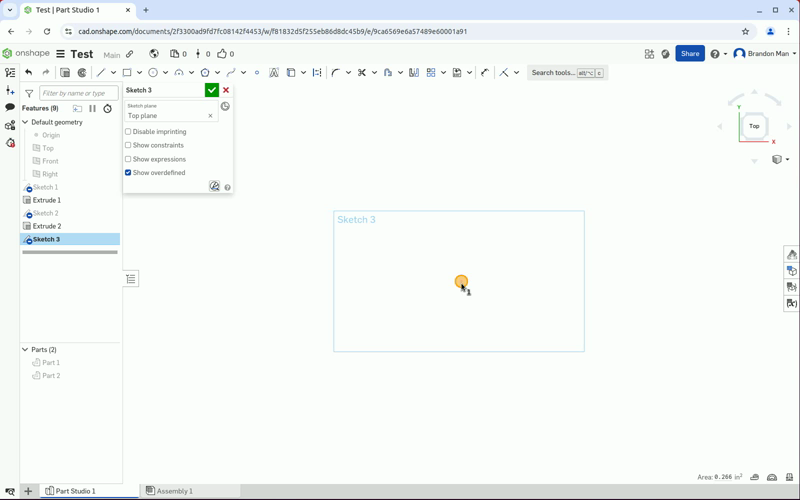
scroll(-6)
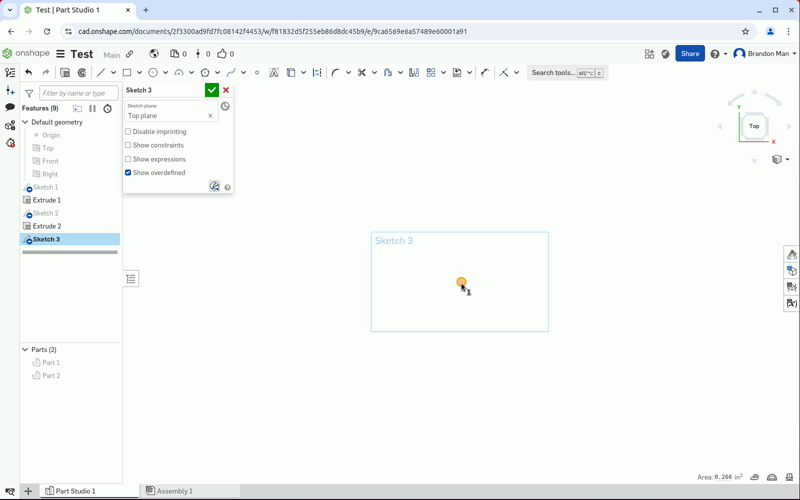
scroll(-6)
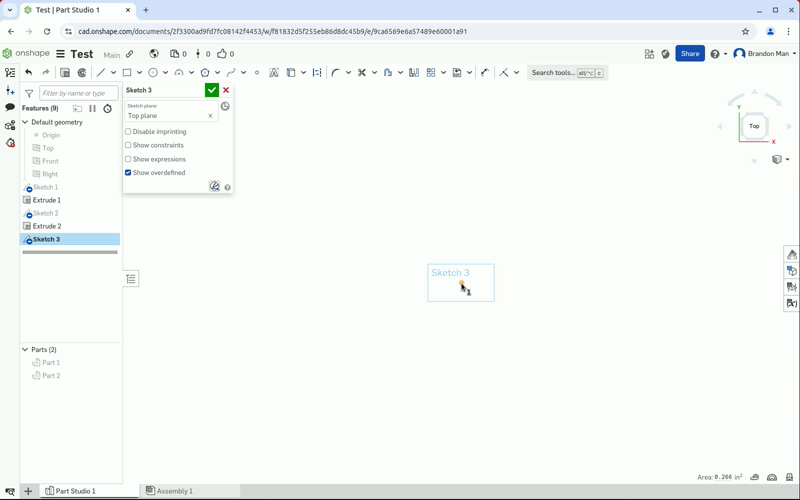
mouse_move(73, 352)
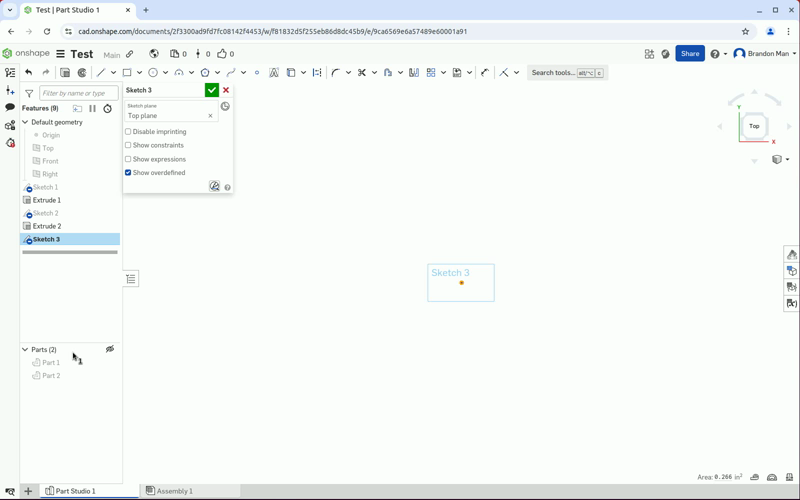
key(shift+y)
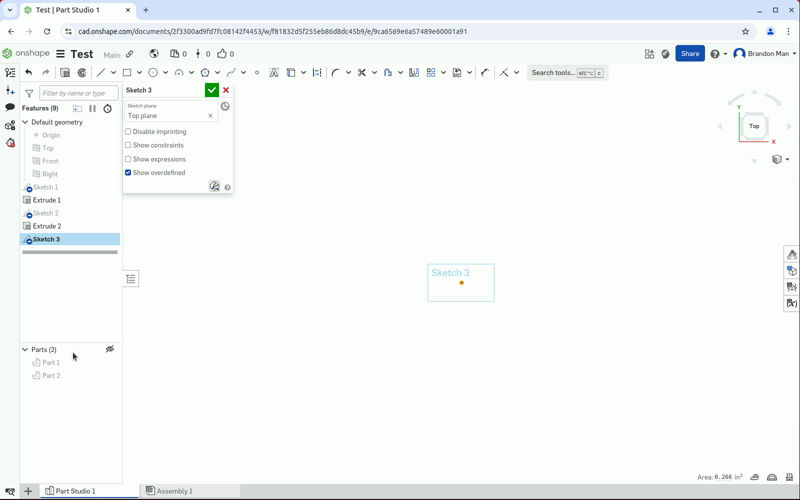
key(shift+e)
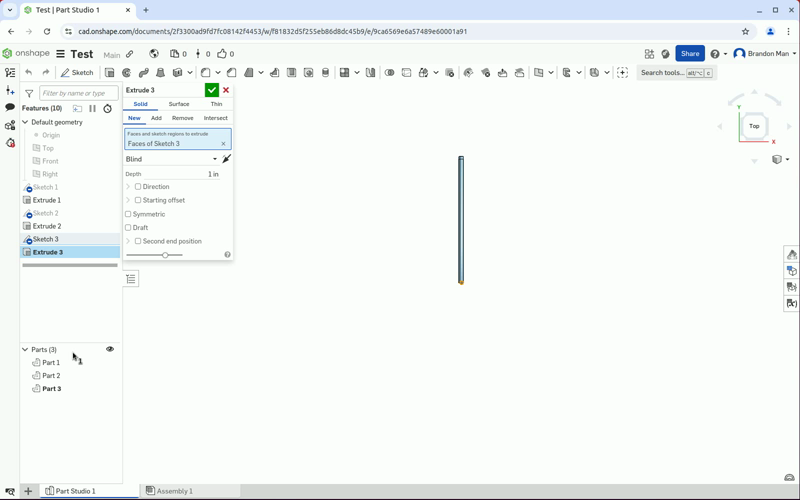
mouse_move(143, 106)
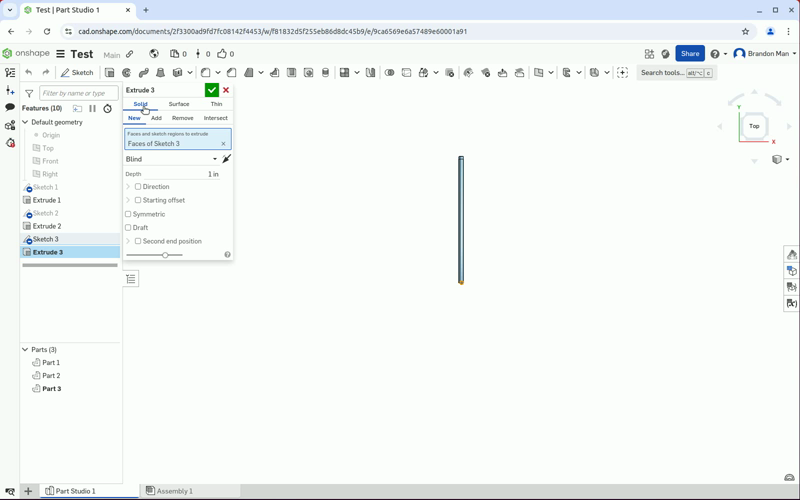
click(143, 106)
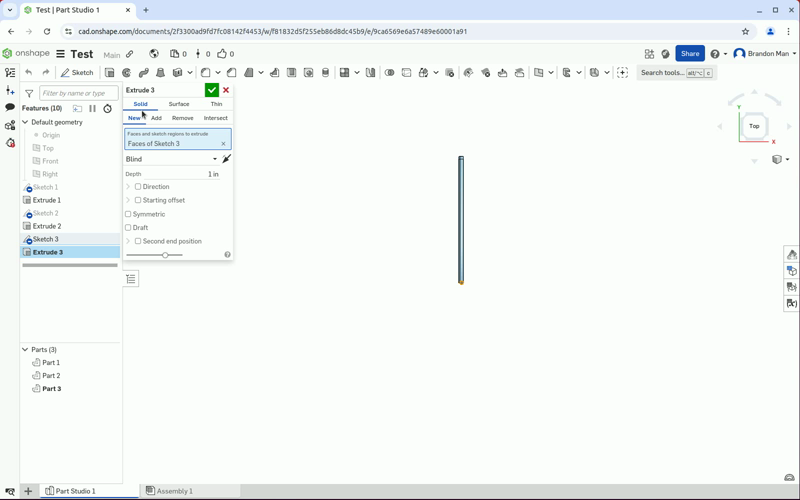
mouse_move(137, 120)
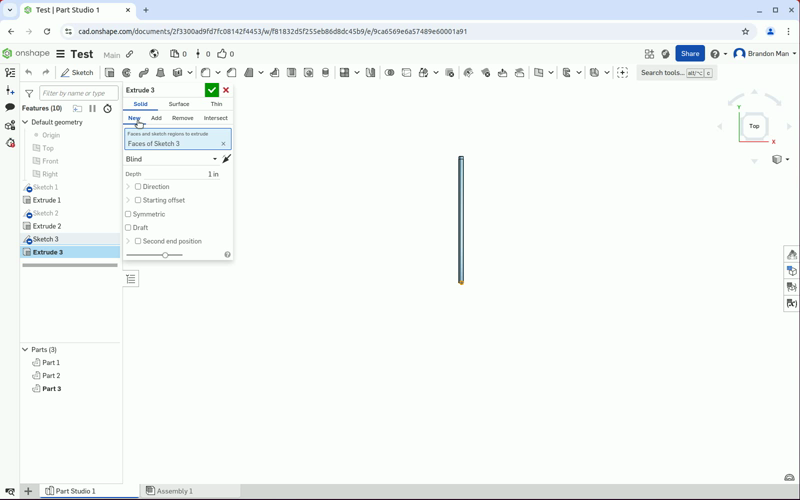
click(137, 120)
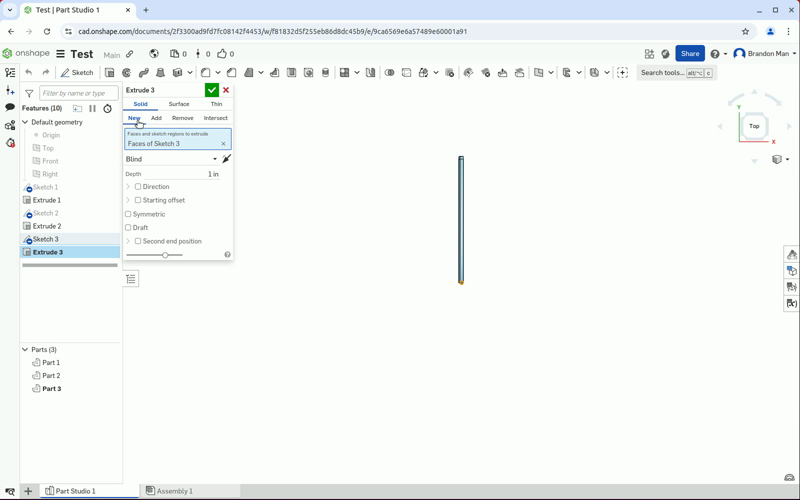
key(tab, 4)
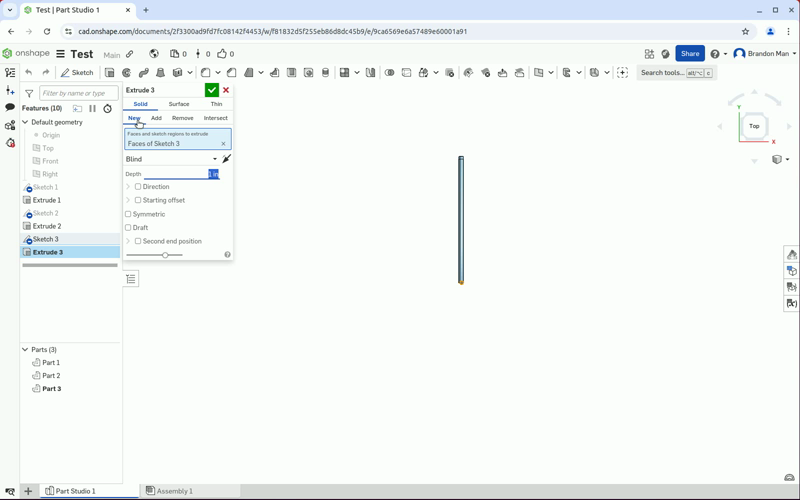
text(23.108)
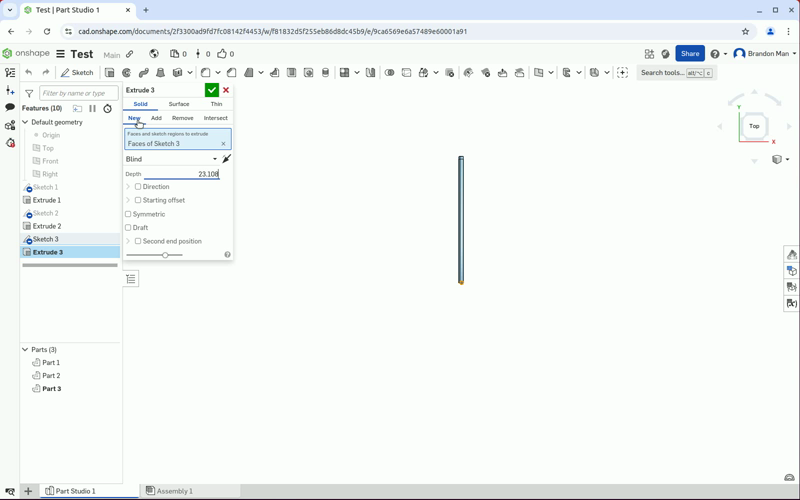
key(enter)
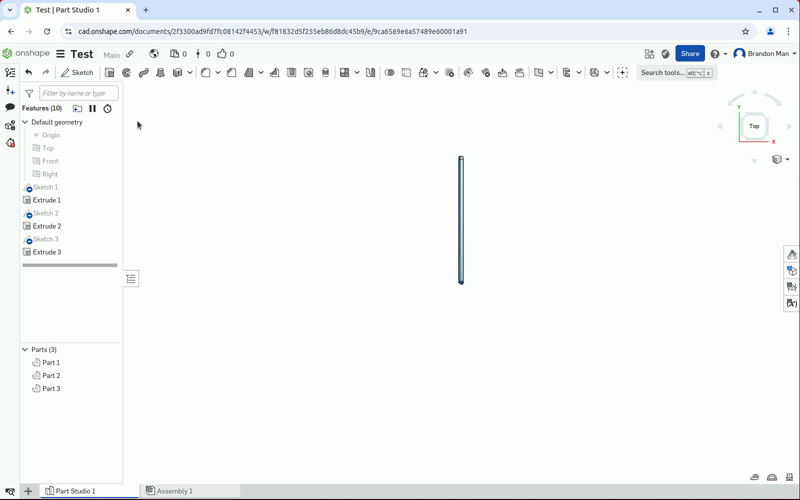
key(shift+h)
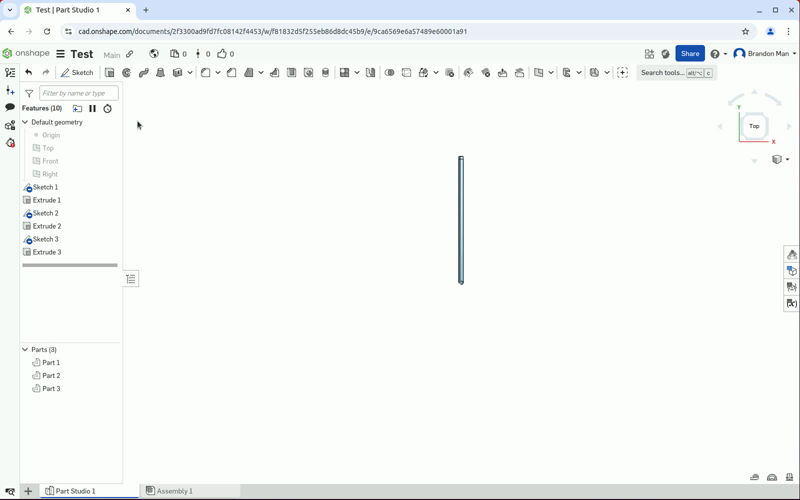
key(shift+h)
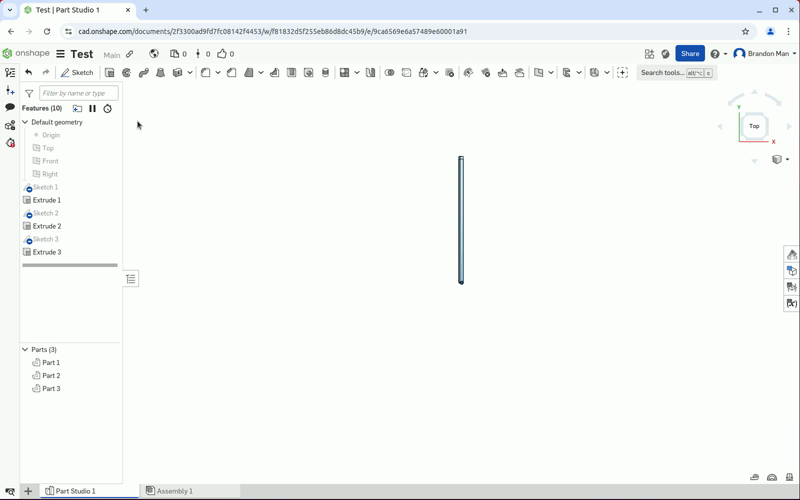
mouse_move(73, 189)
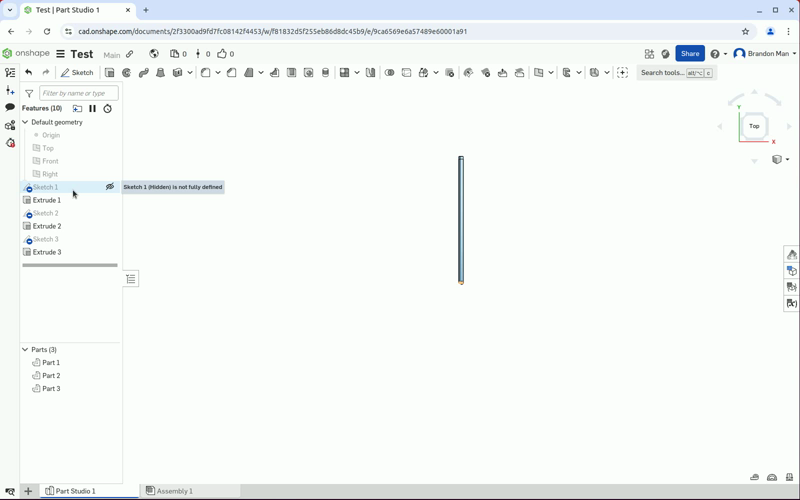
click(73, 189)
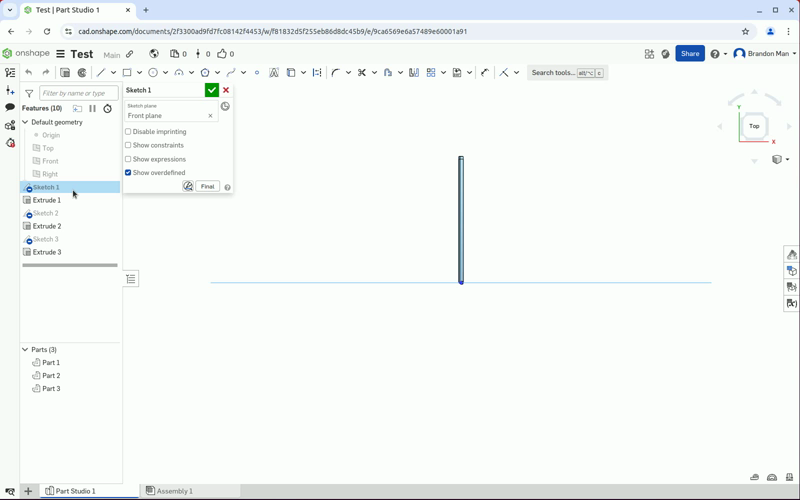
mouse_move(229, 92)
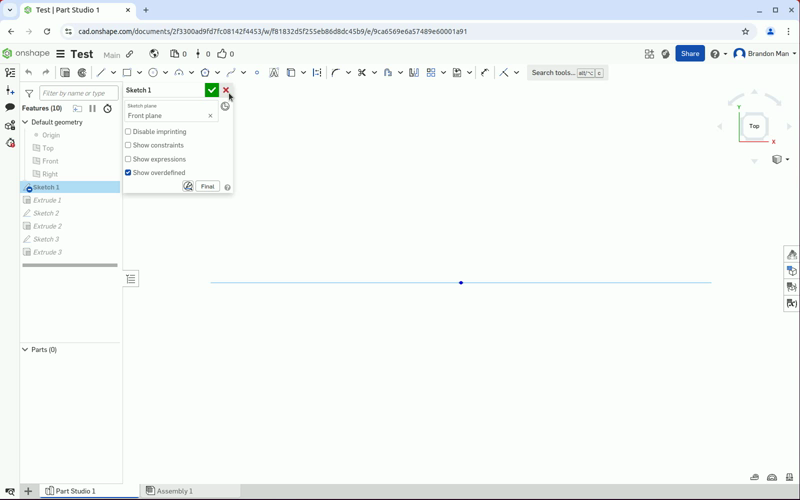
click(229, 92)
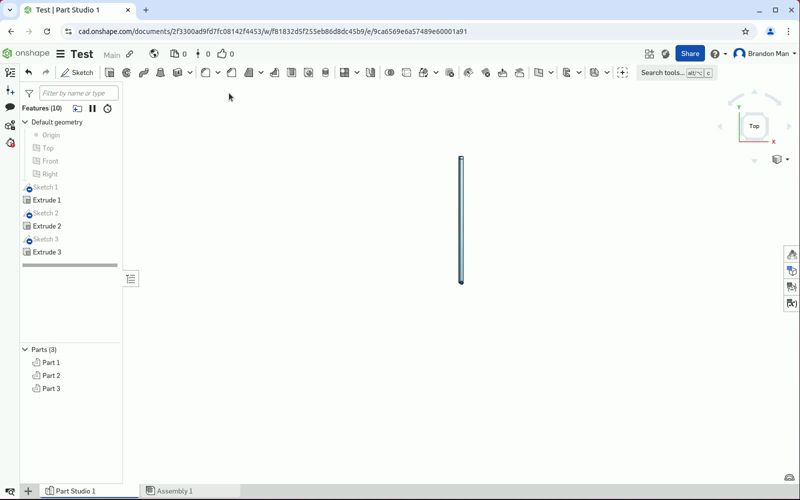
mouse_move(73, 352)
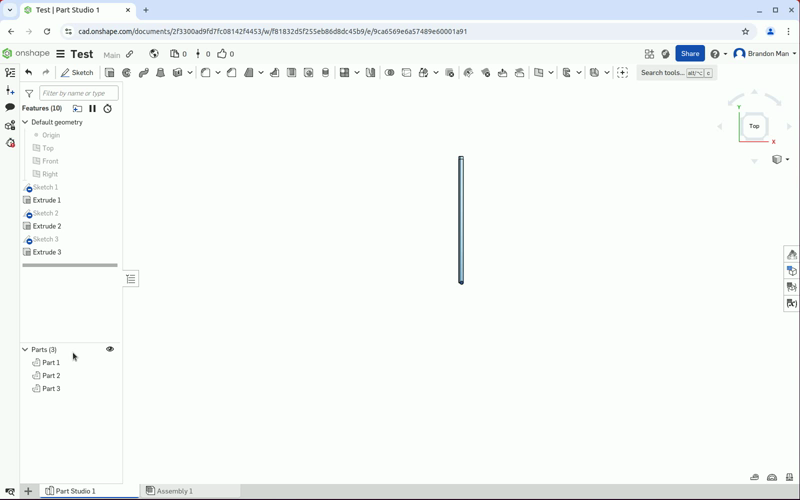
key(y)
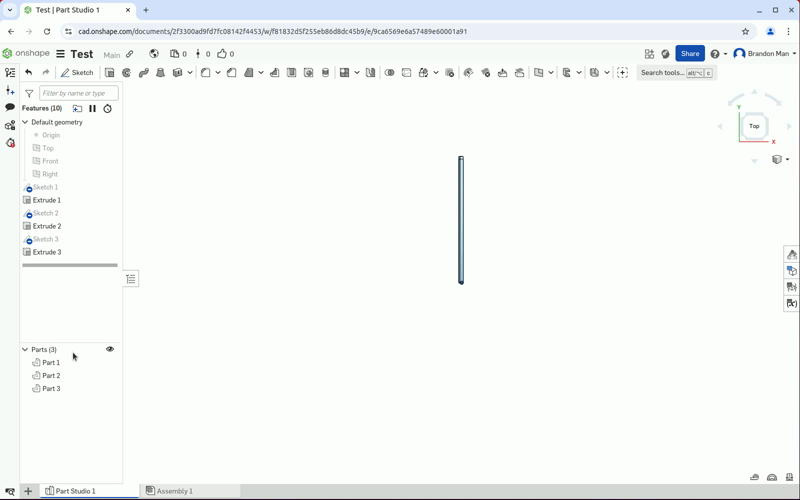
key(shift+p)
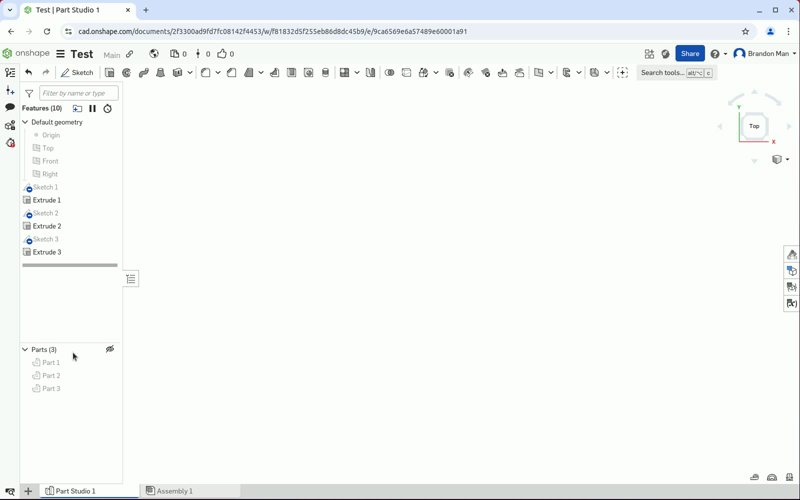
key(space)
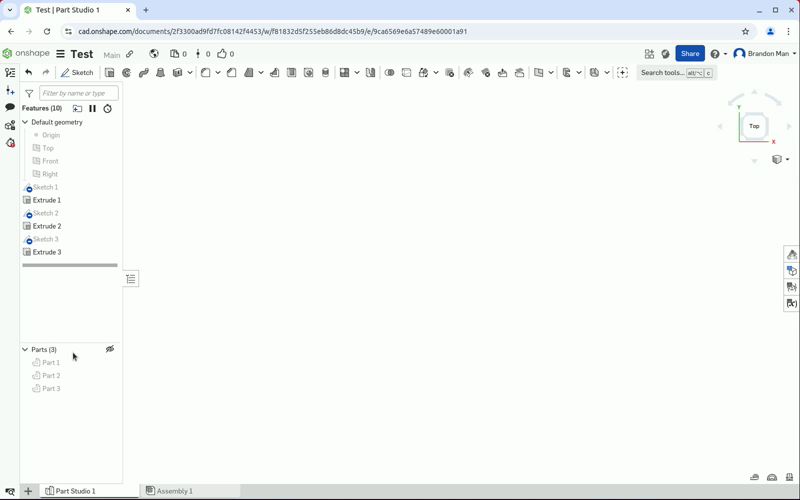
key_down(shift)
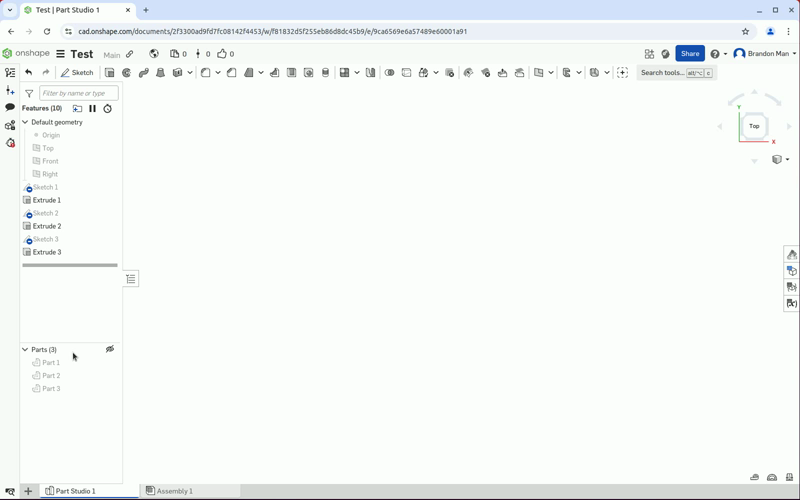
key(up)
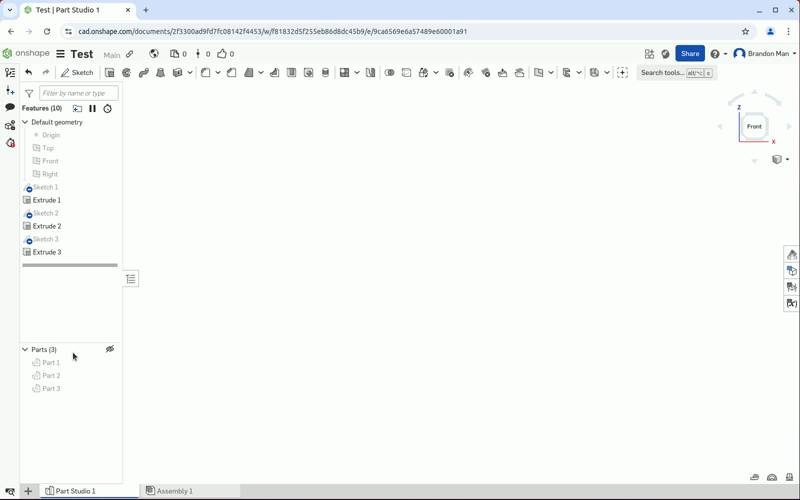
key_up(shift)
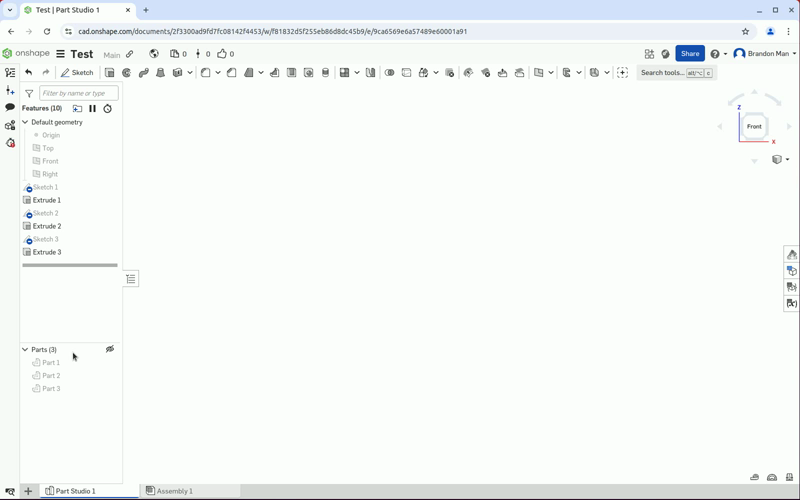
mouse_move(73, 352)
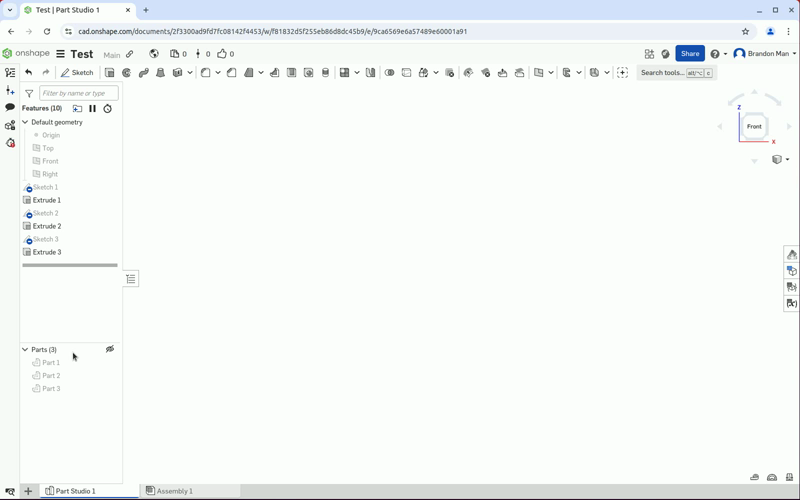
key(shift+y)
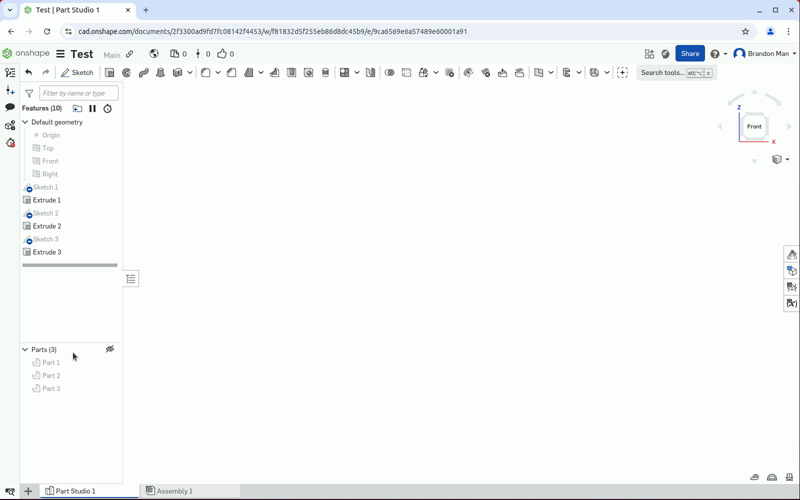
key(shift+s)
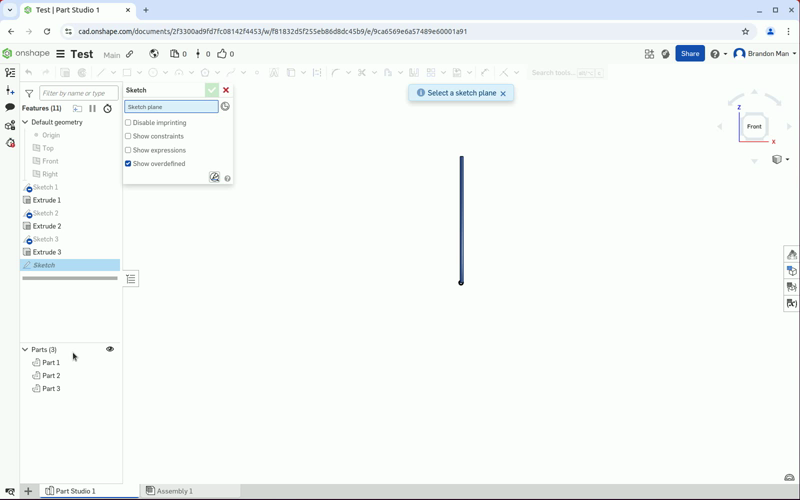
mouse_move(73, 163)
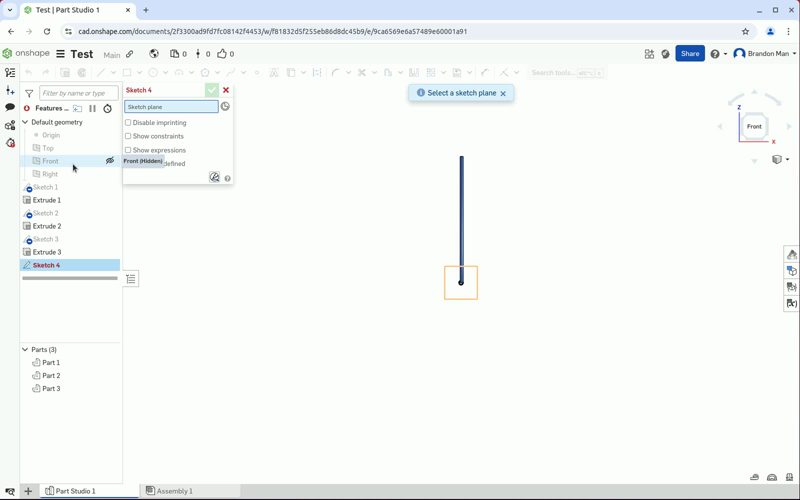
click(73, 163)
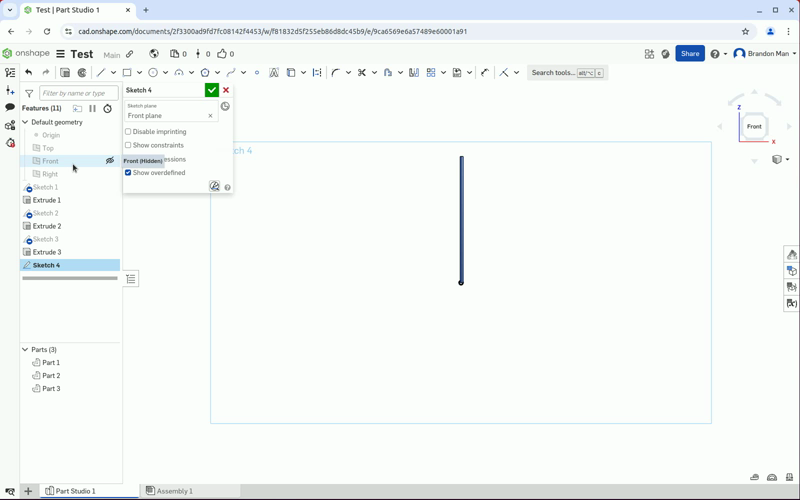
mouse_move(73, 352)
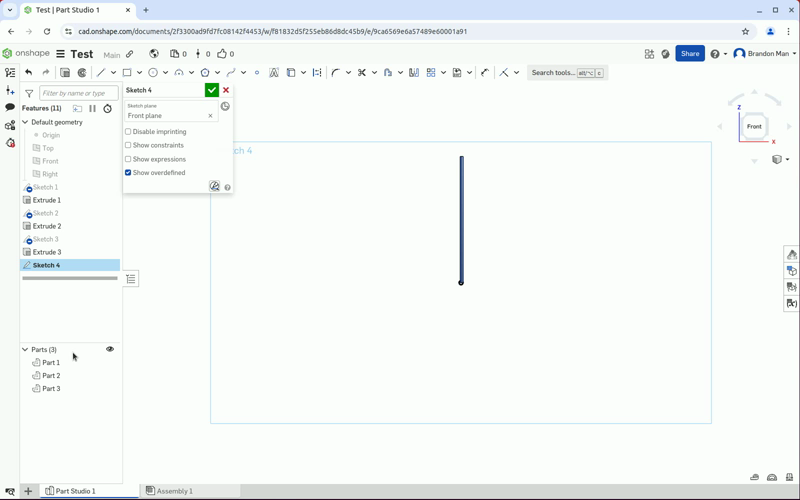
key(y)
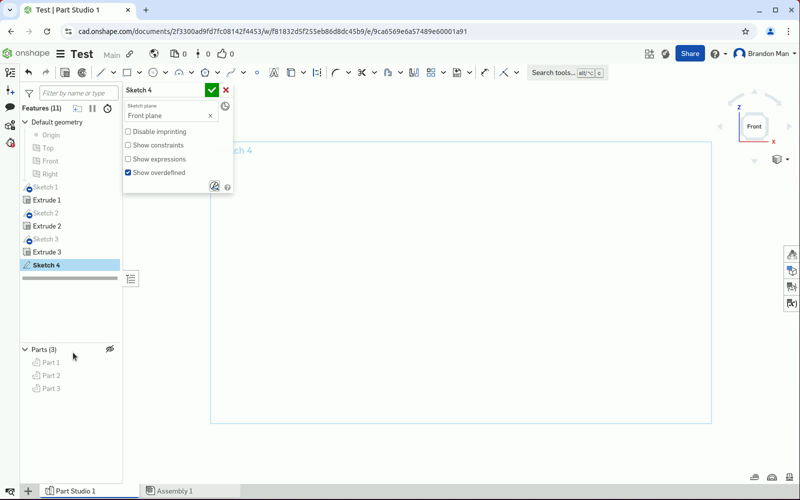
key(c)
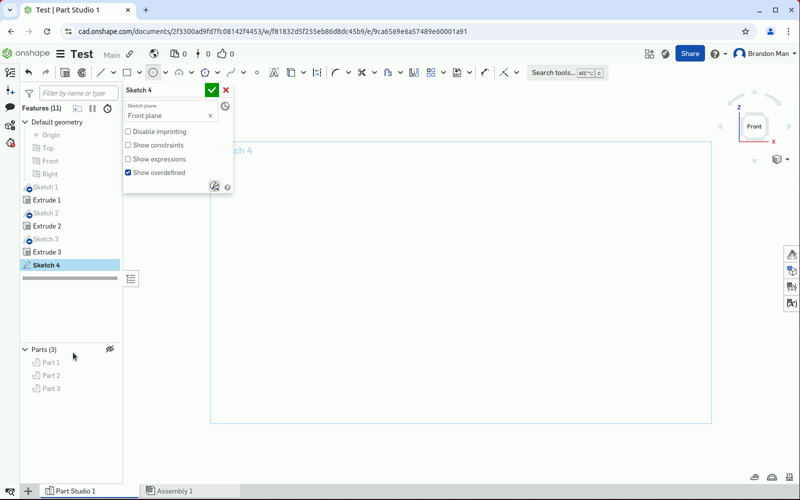
key_down(shift)
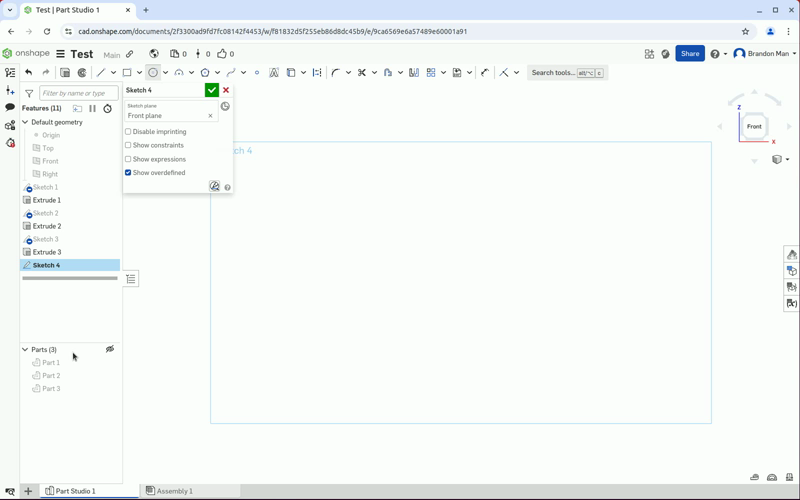
mouse_move(461, 282)
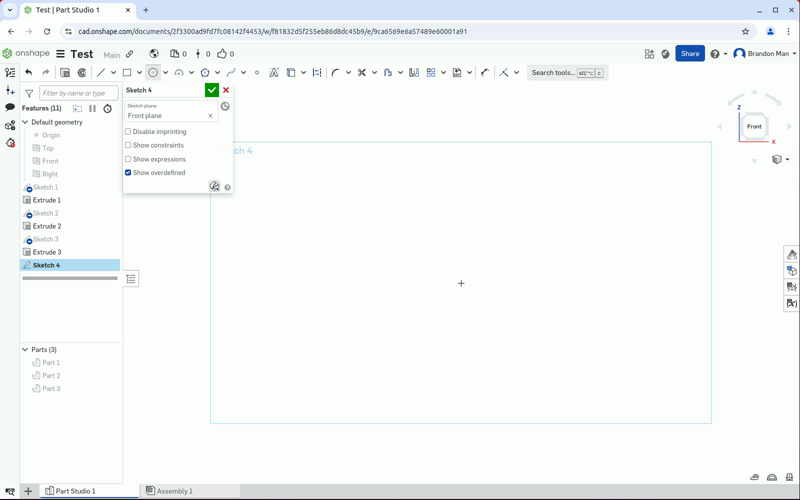
click(461, 282)
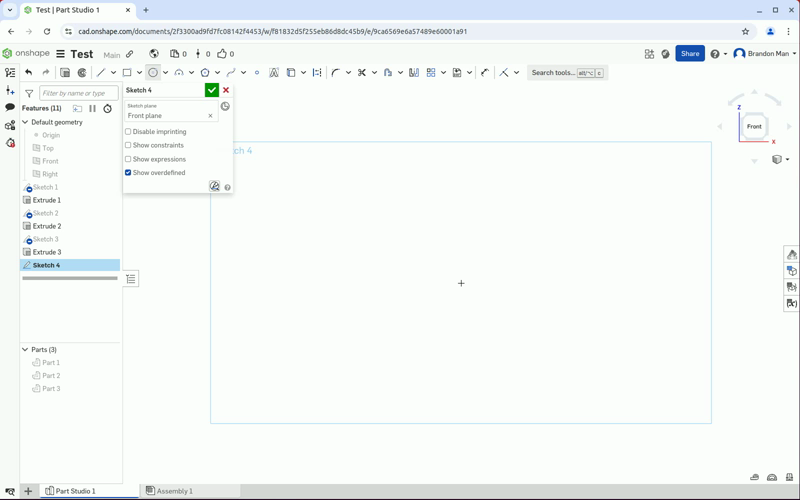
key_up(shift)
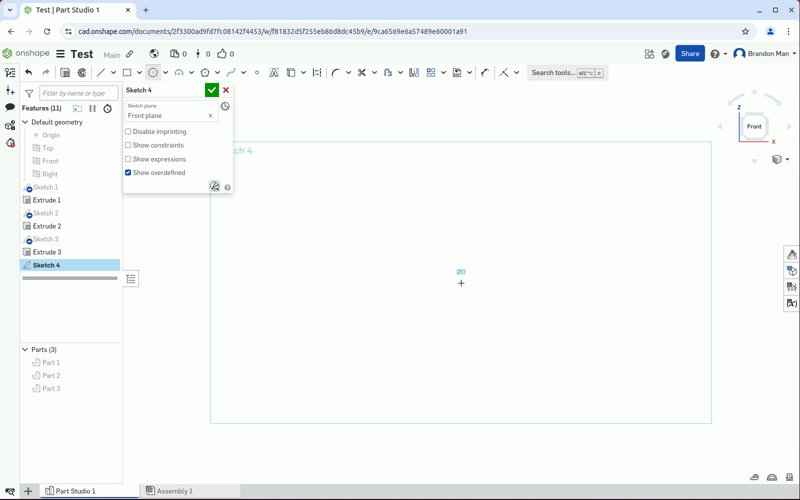
mouse_move(463, 282)
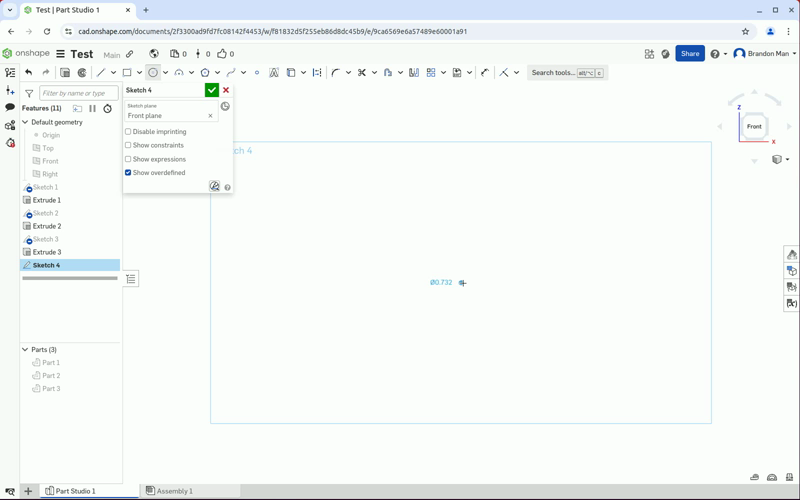
scroll(6)
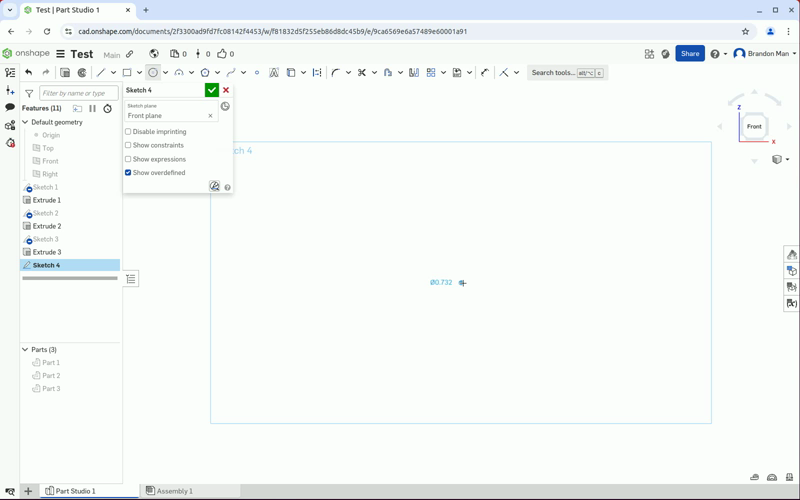
scroll(6)
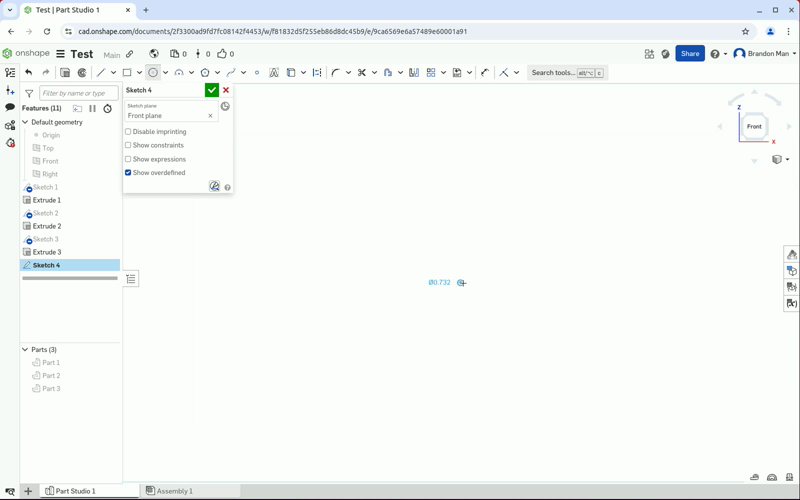
scroll(6)
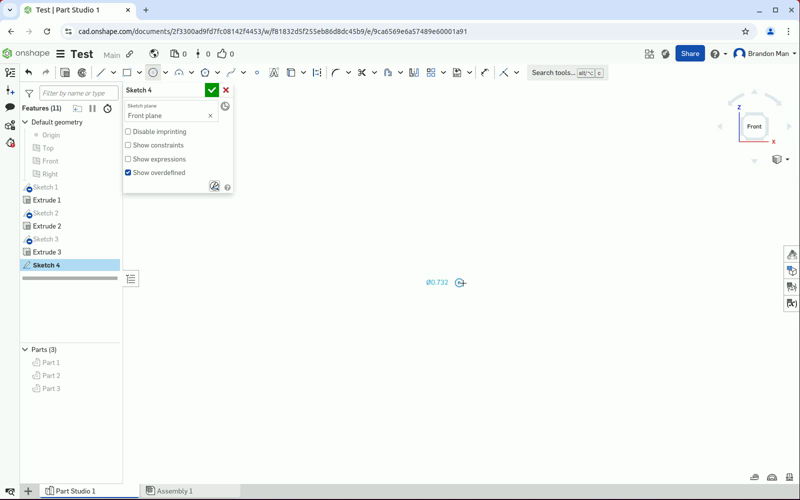
scroll(6)
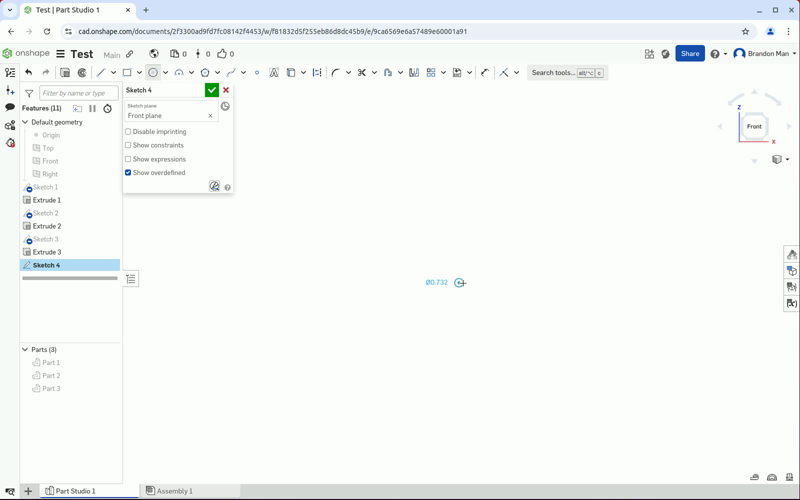
scroll(6)
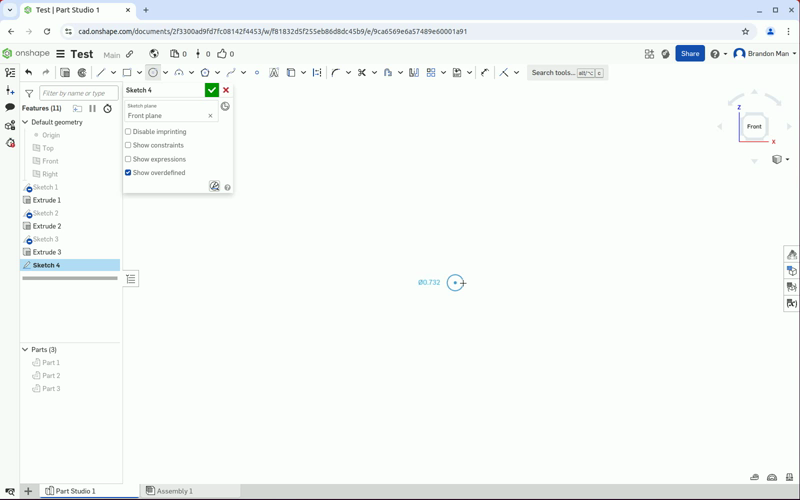
scroll(6)
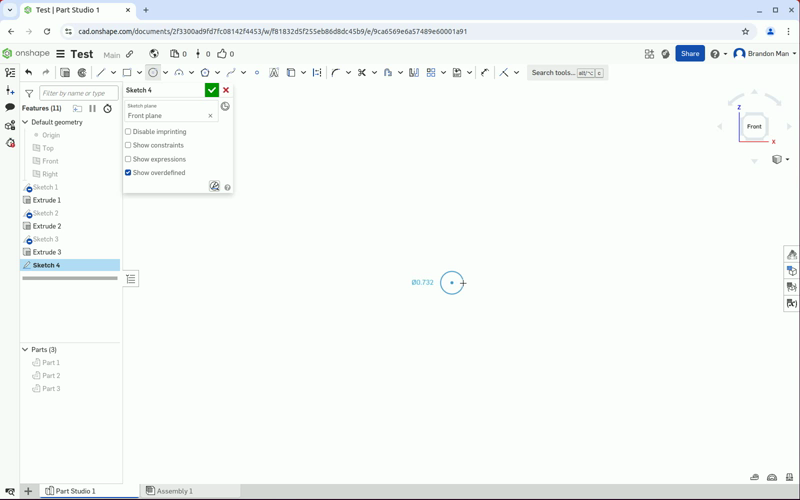
scroll(6)
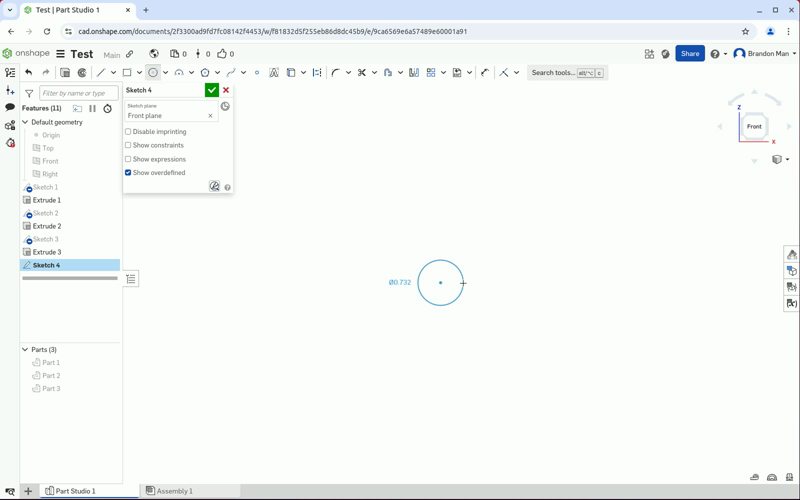
click(463, 282)
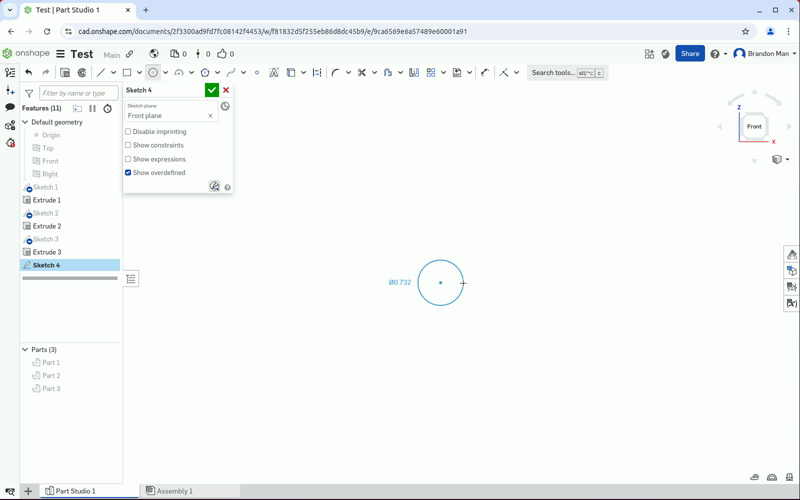
scroll(-6)
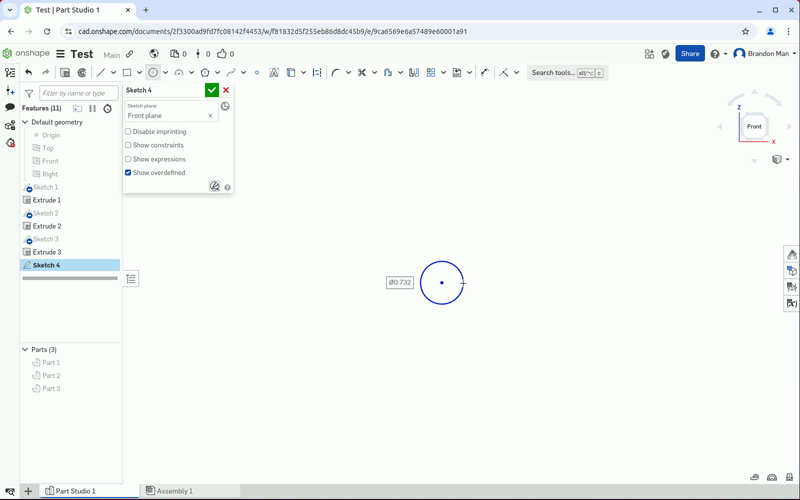
scroll(-6)
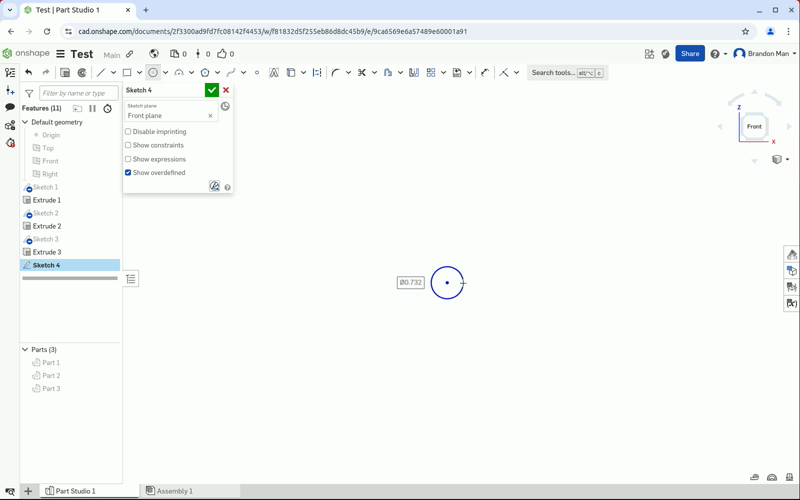
scroll(-6)
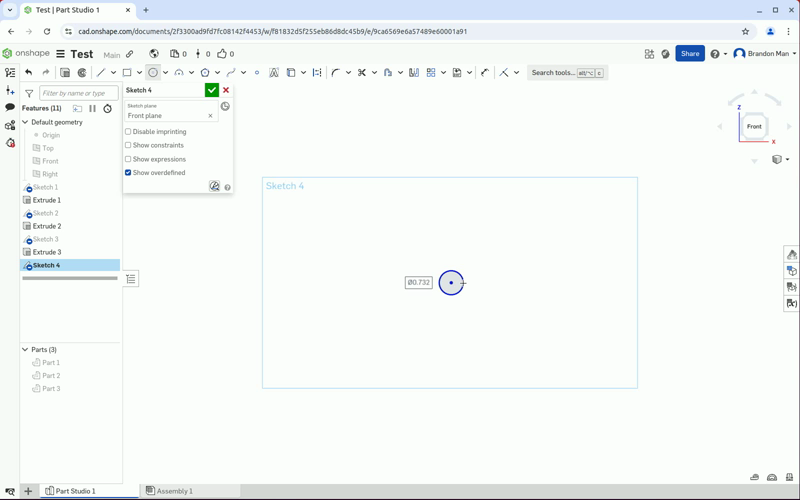
scroll(-6)
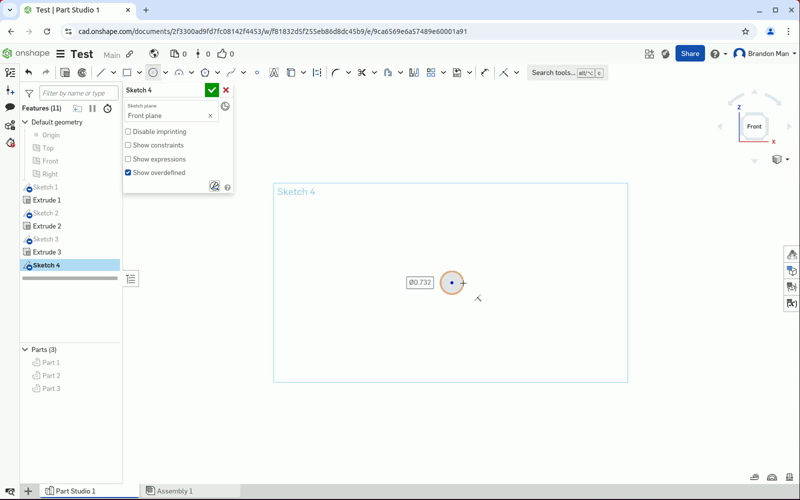
scroll(-6)
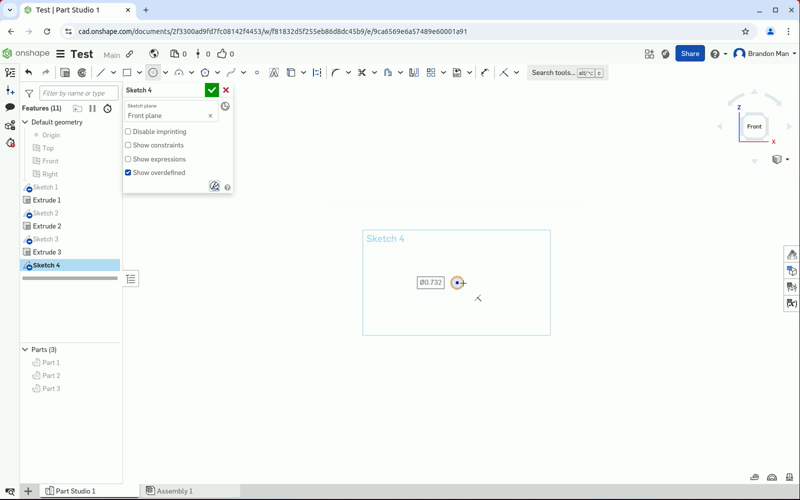
scroll(-6)
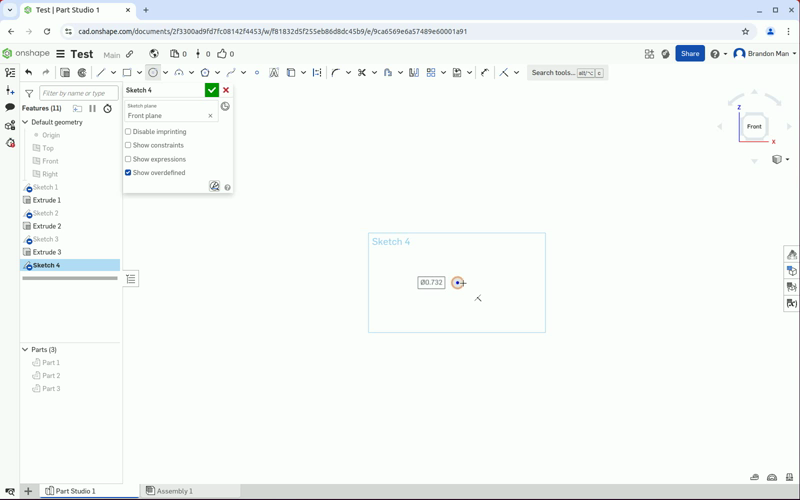
scroll(-6)
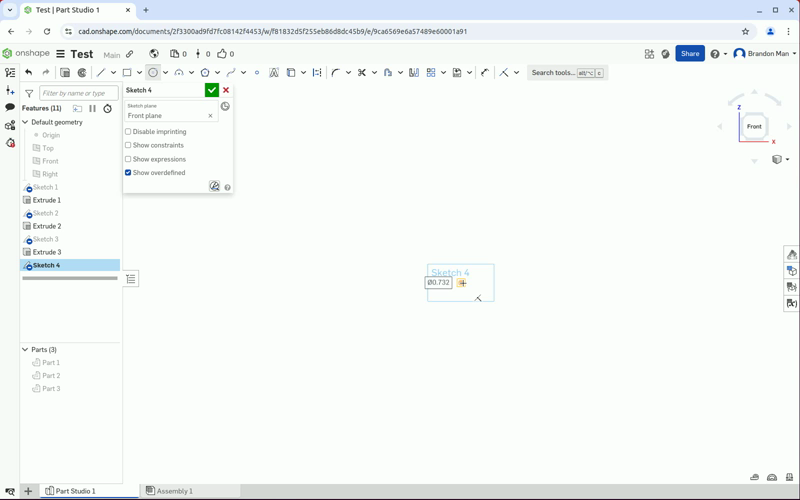
key(esc)
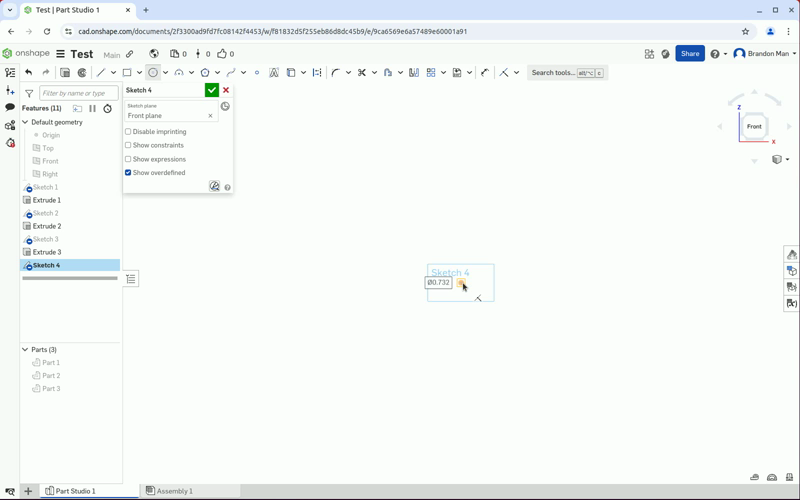
key(c)
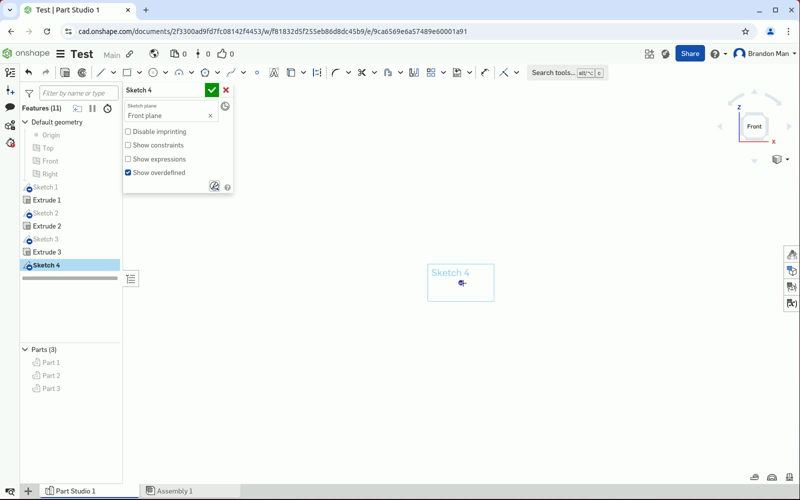
key_down(shift)
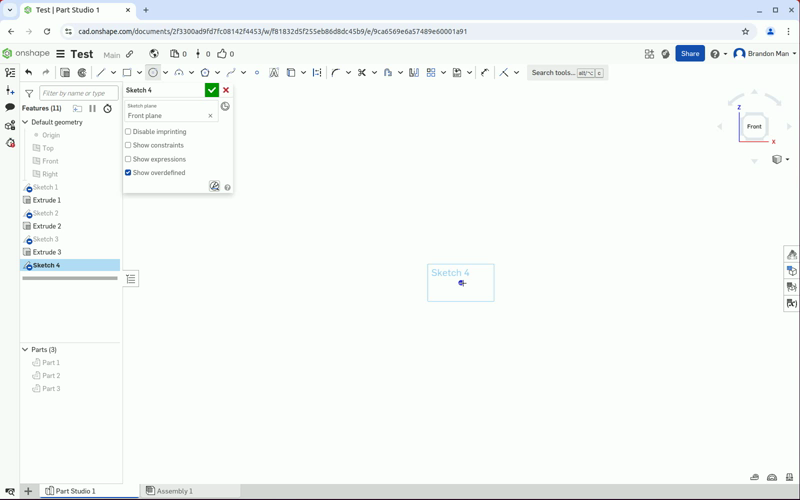
mouse_move(461, 282)
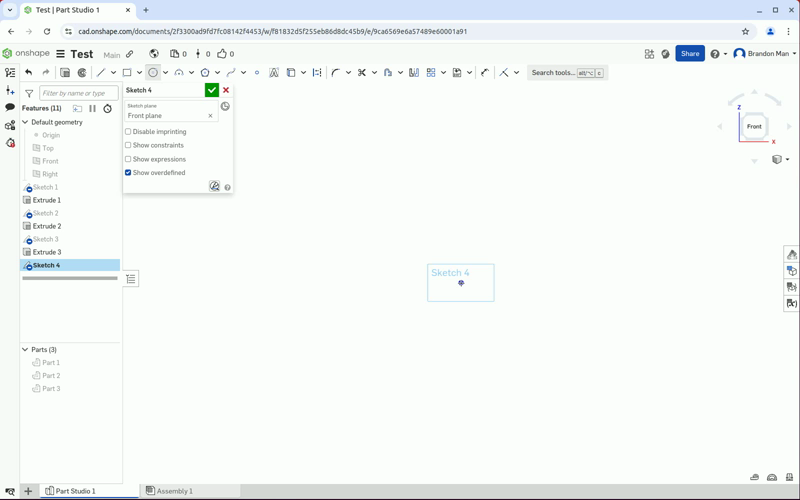
scroll(6)
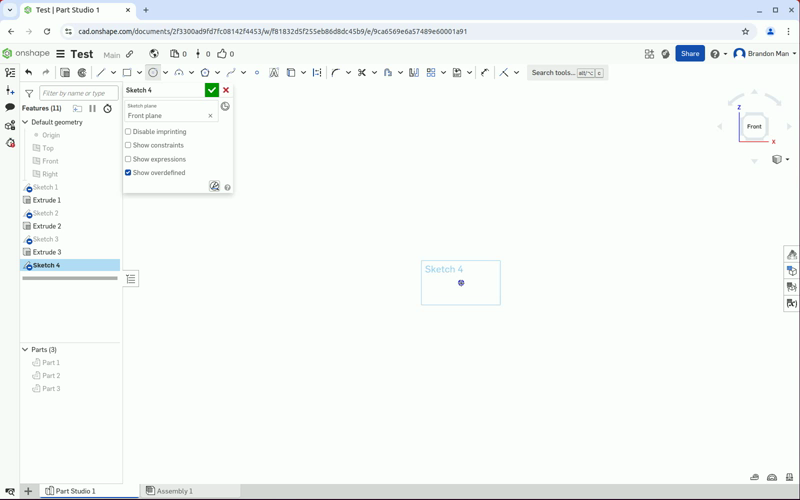
scroll(6)
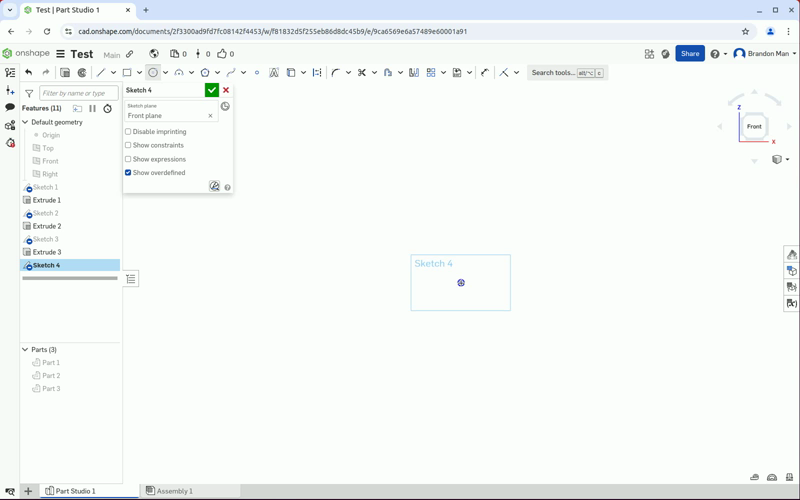
scroll(6)
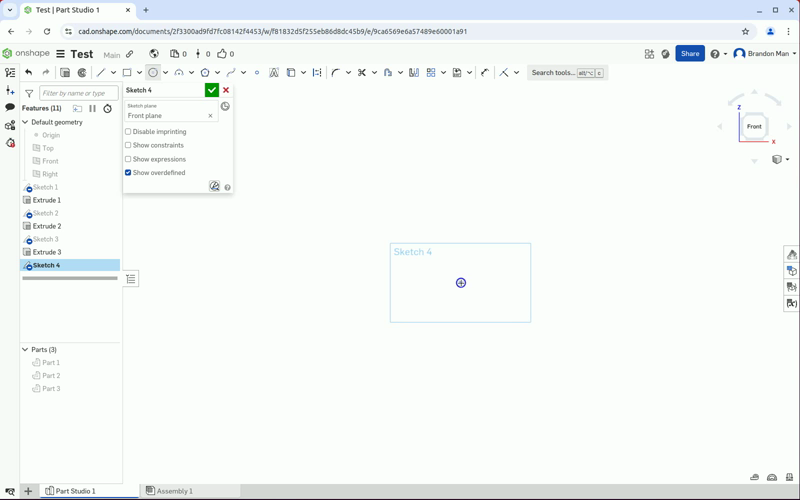
scroll(6)
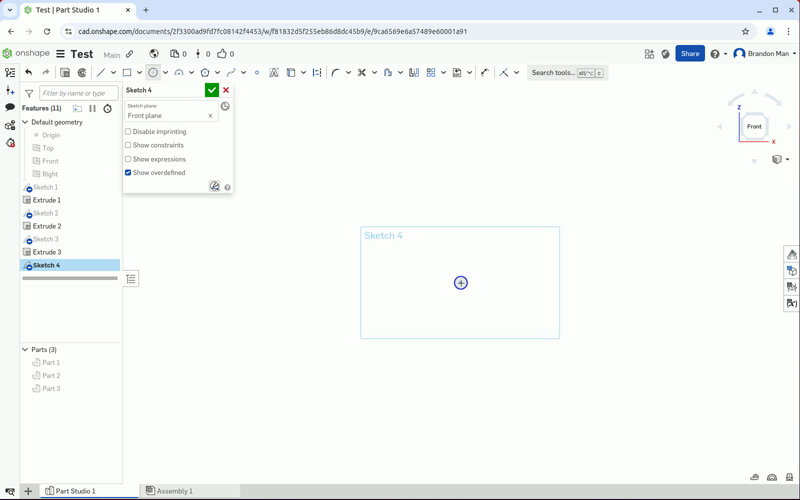
scroll(6)
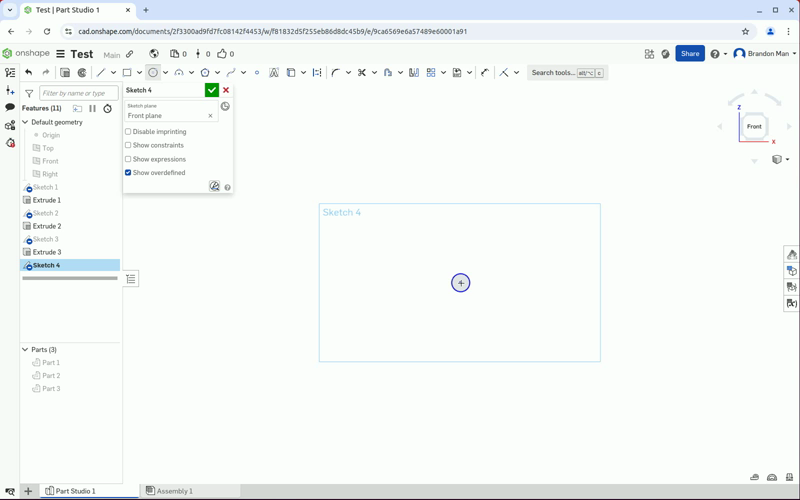
scroll(6)
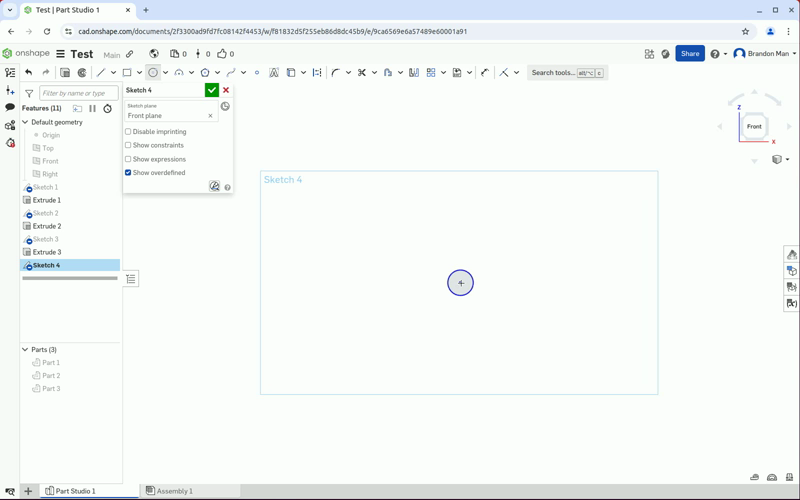
scroll(6)
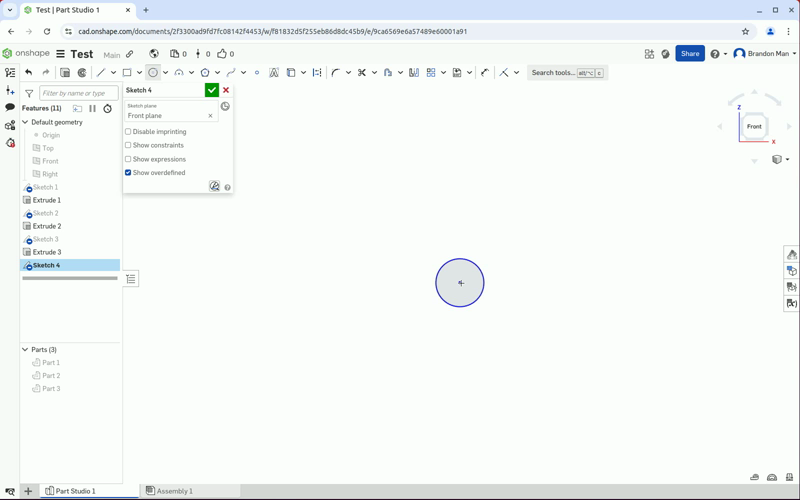
click(461, 282)
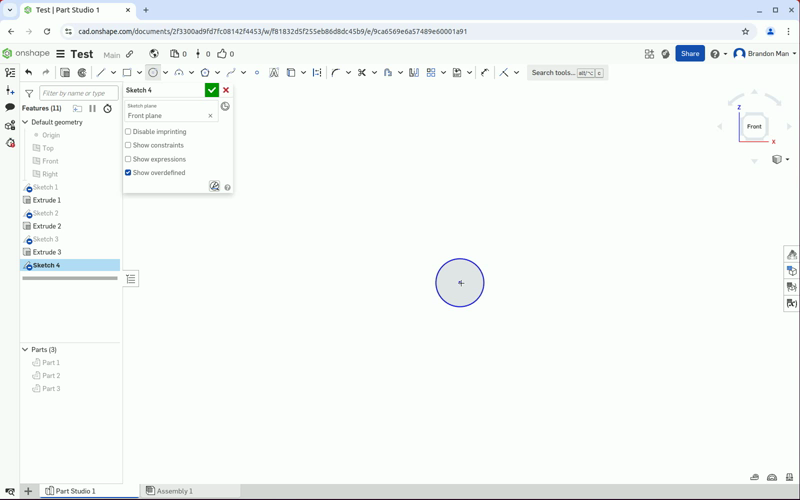
scroll(-6)
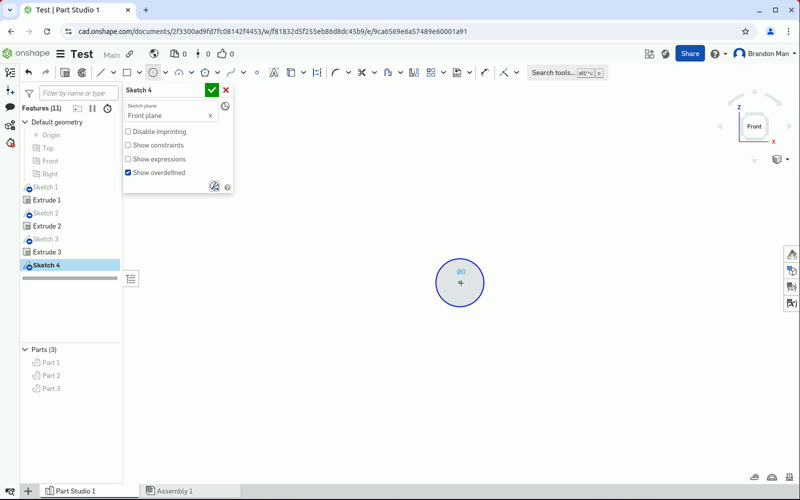
scroll(-6)
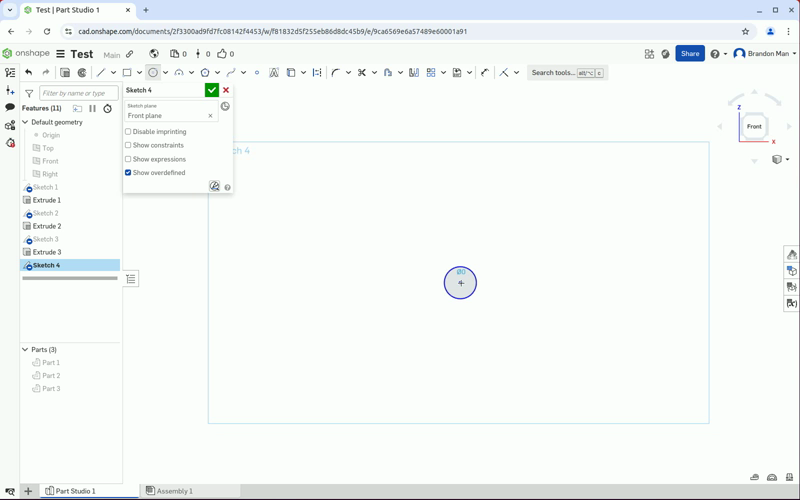
scroll(-6)
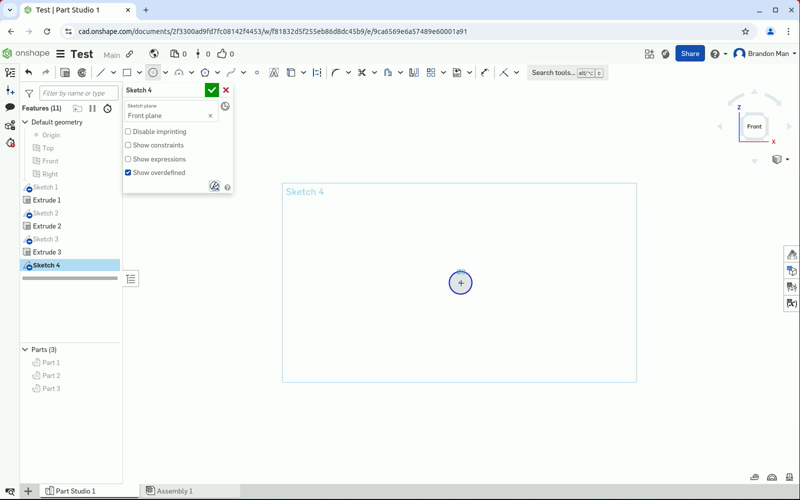
scroll(-6)
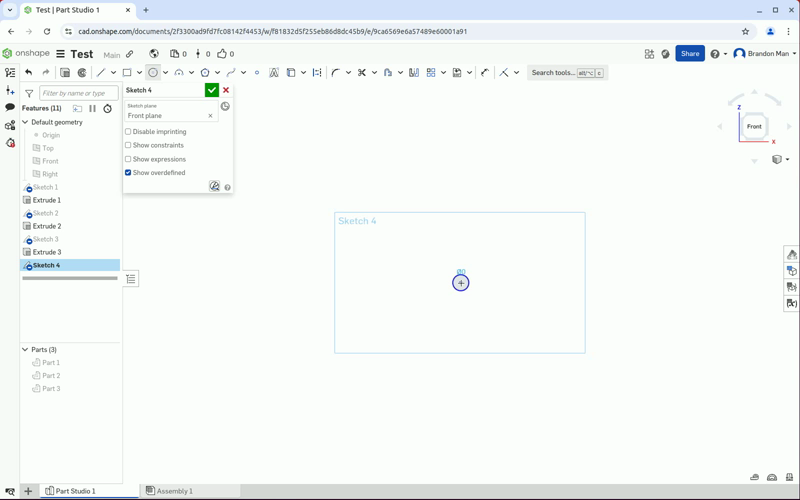
scroll(-6)
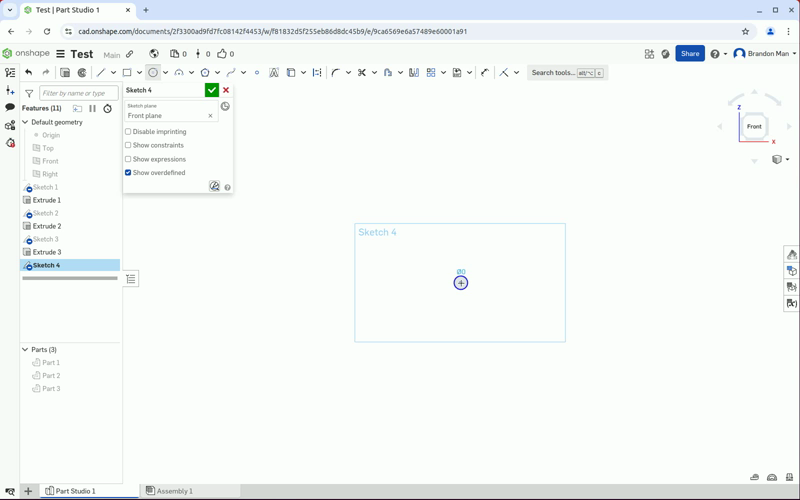
scroll(-6)
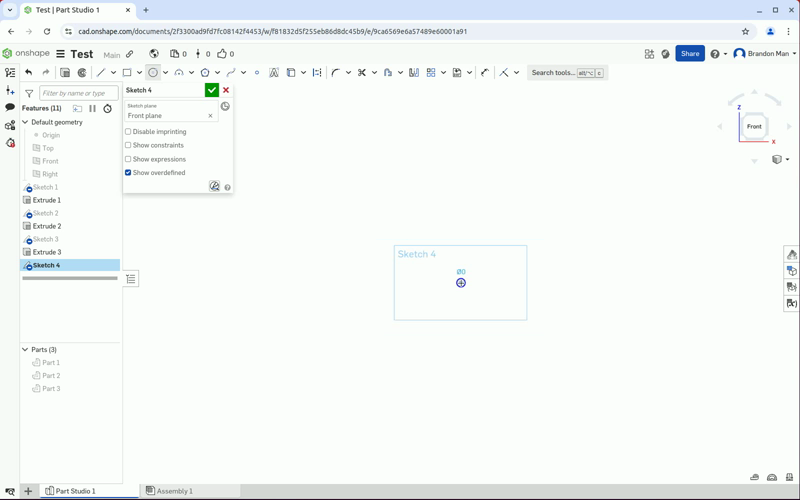
scroll(-6)
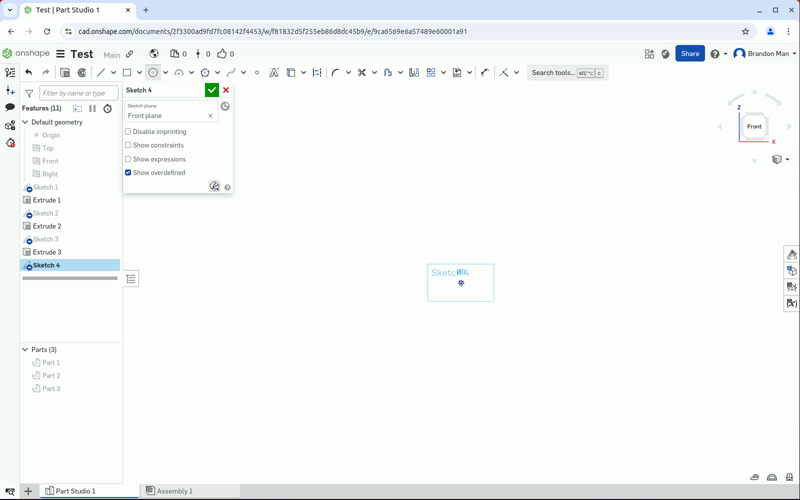
key_up(shift)
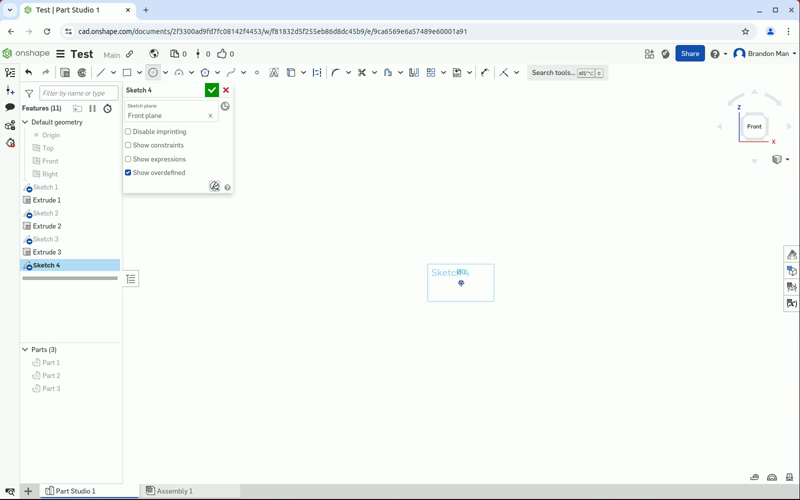
mouse_move(462, 282)
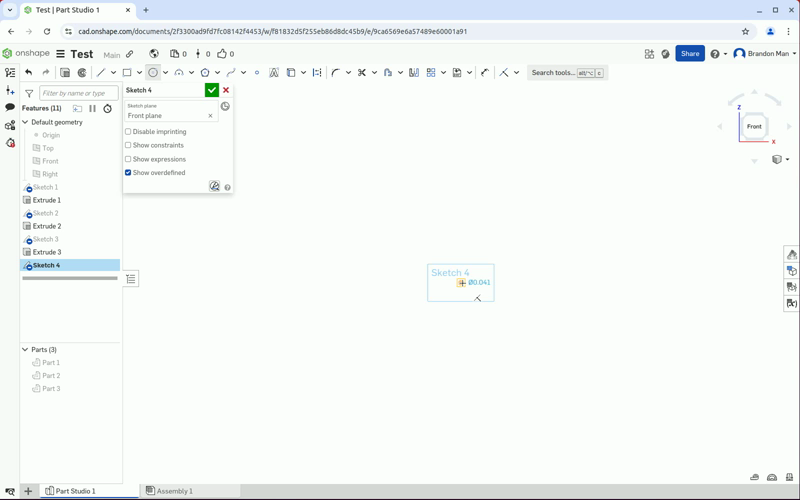
scroll(6)
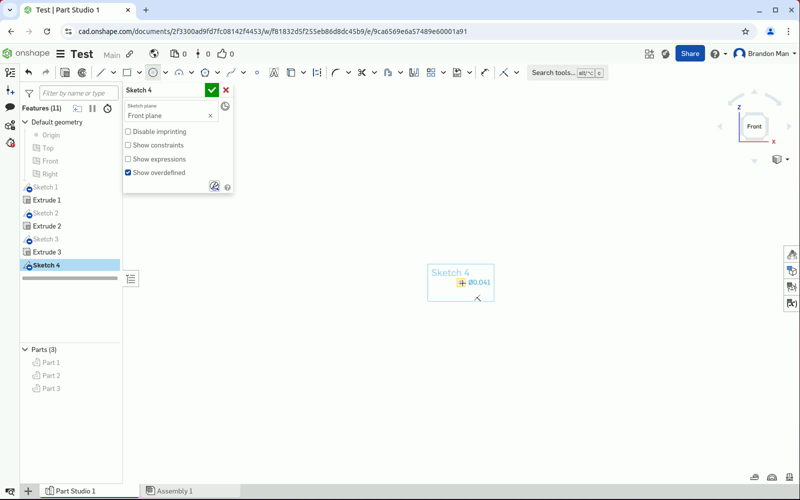
scroll(6)
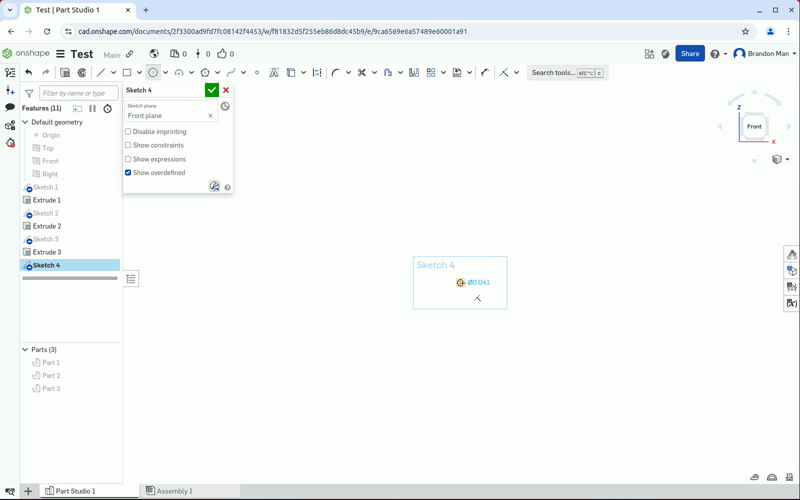
scroll(6)
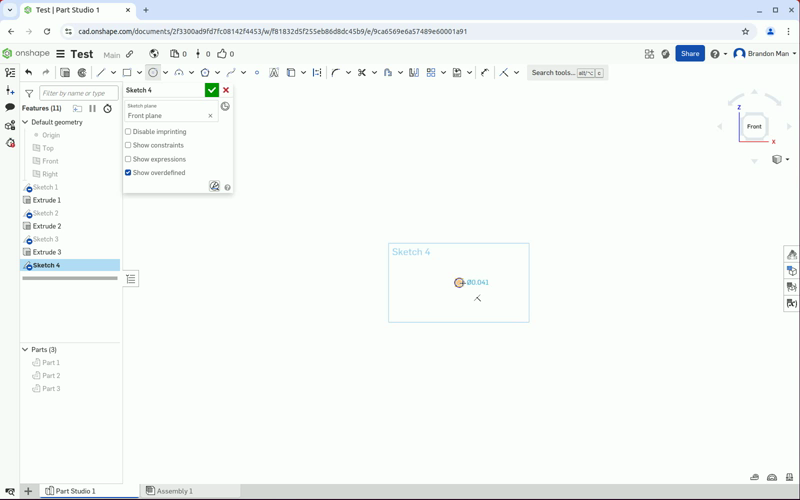
scroll(6)
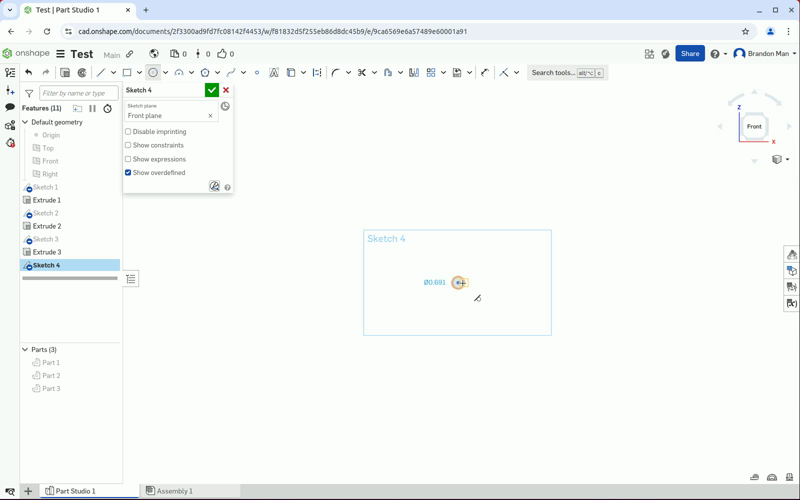
scroll(6)
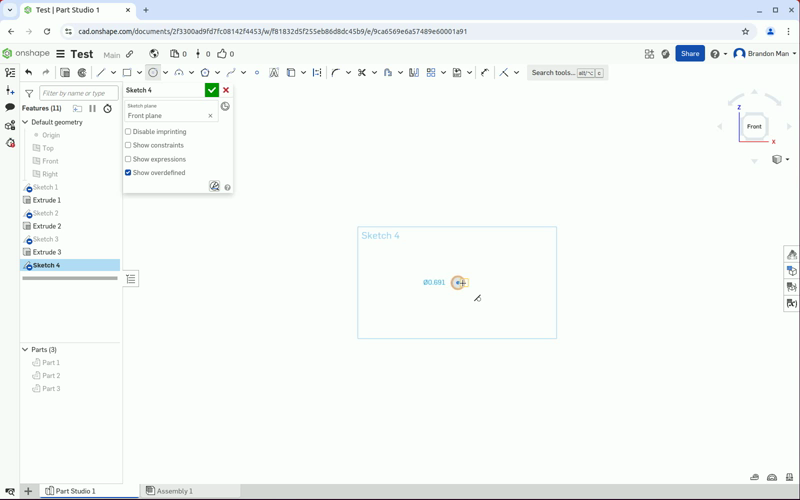
scroll(6)
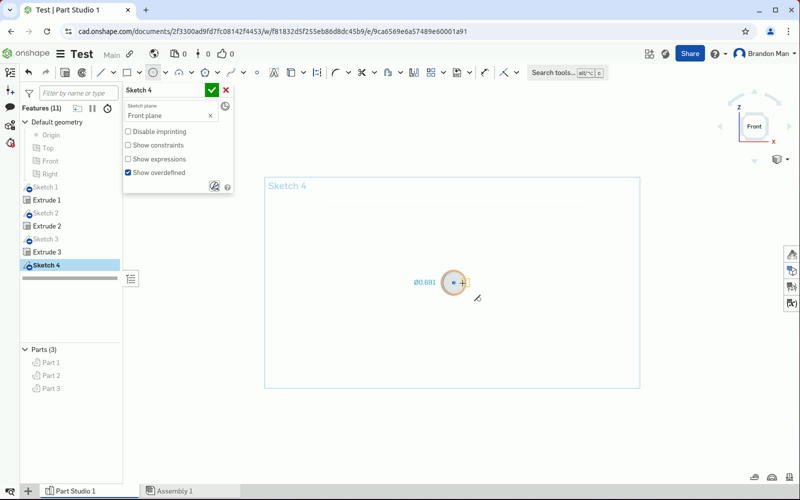
scroll(6)
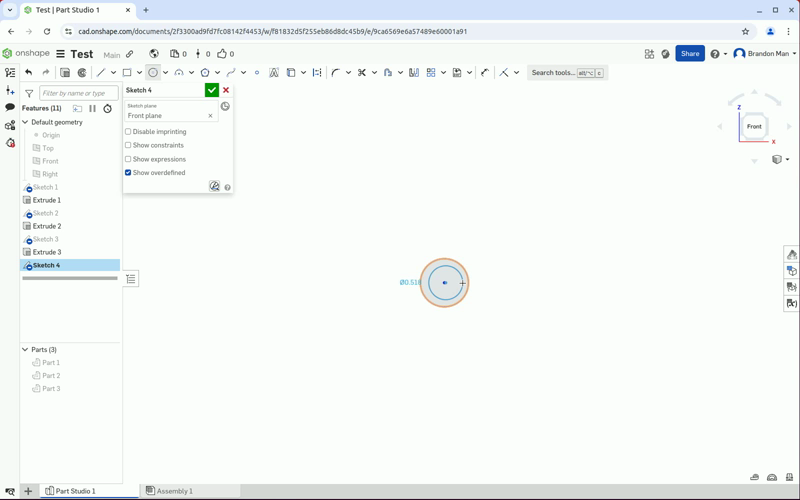
click(462, 282)
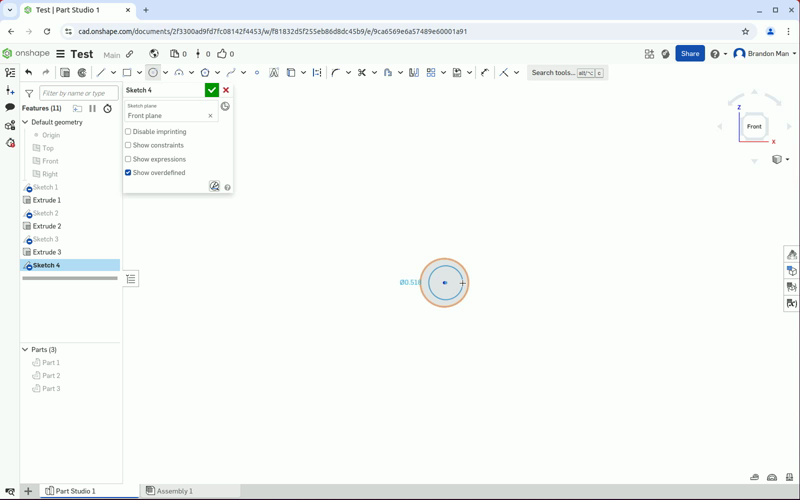
scroll(-6)
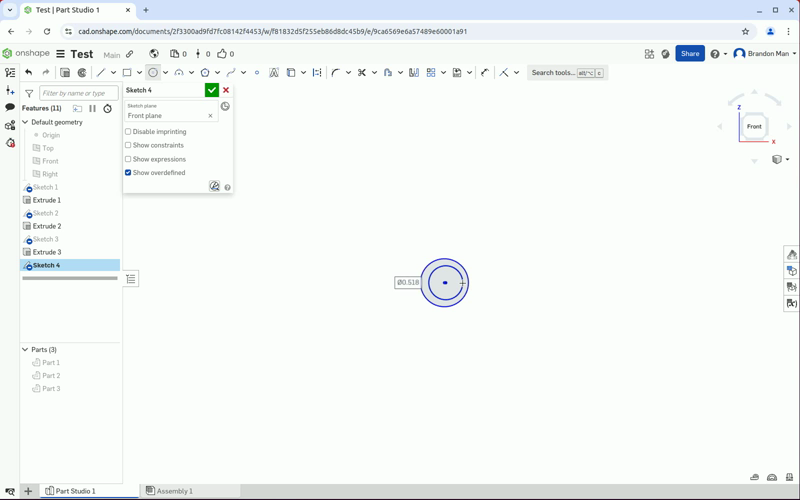
scroll(-6)
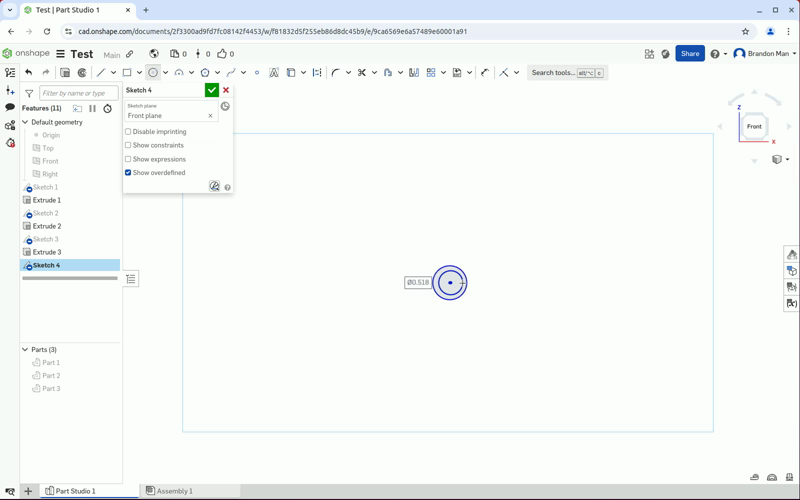
scroll(-6)
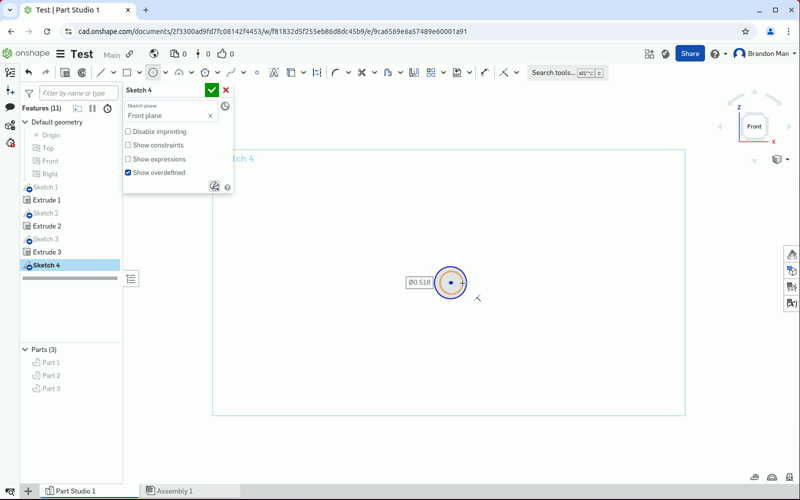
scroll(-6)
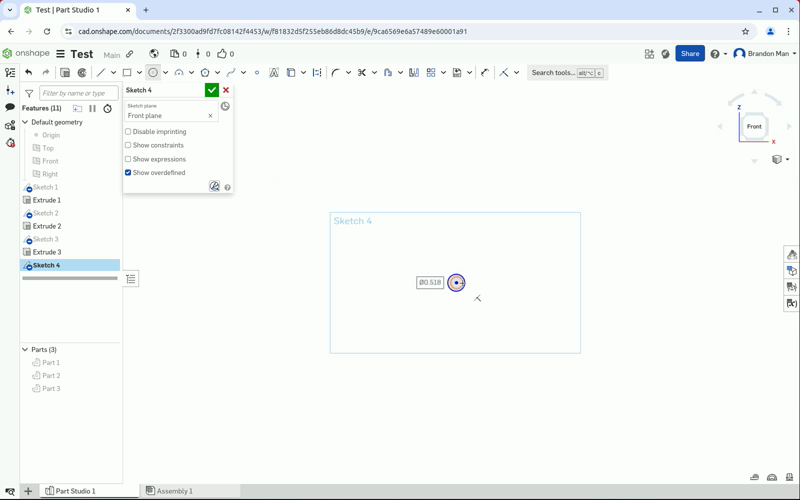
scroll(-6)
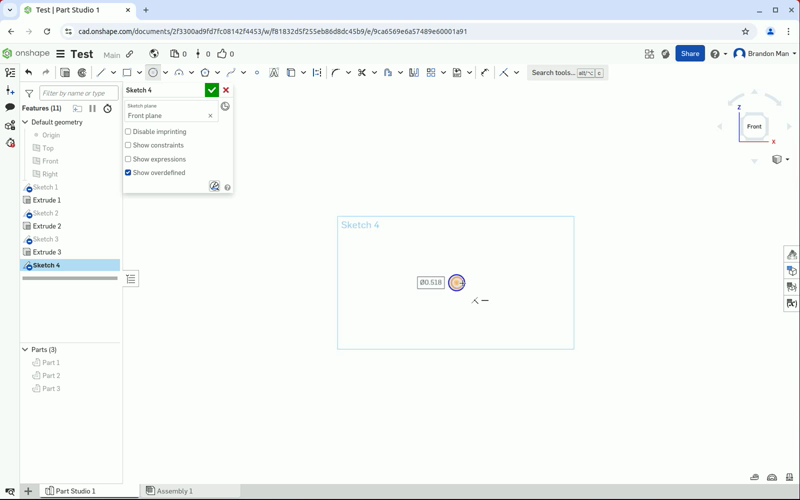
scroll(-6)
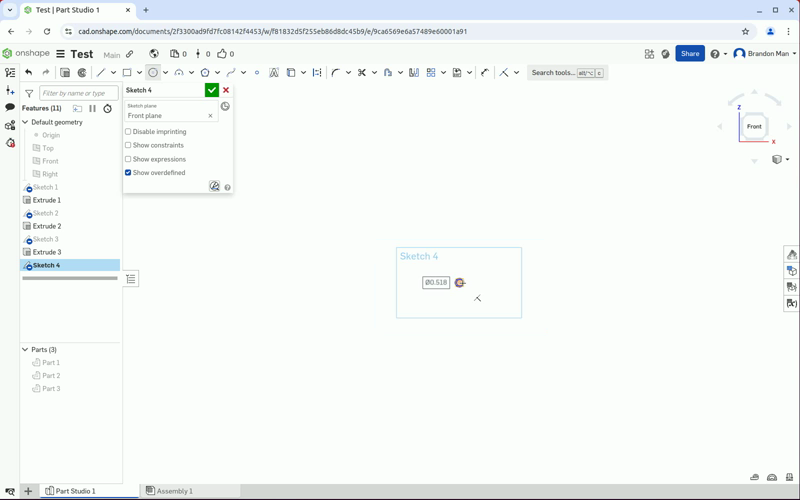
scroll(-6)
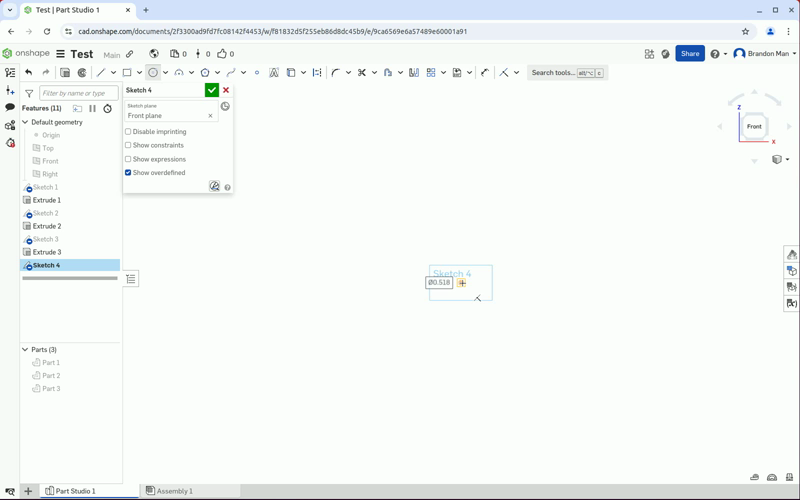
key(esc)
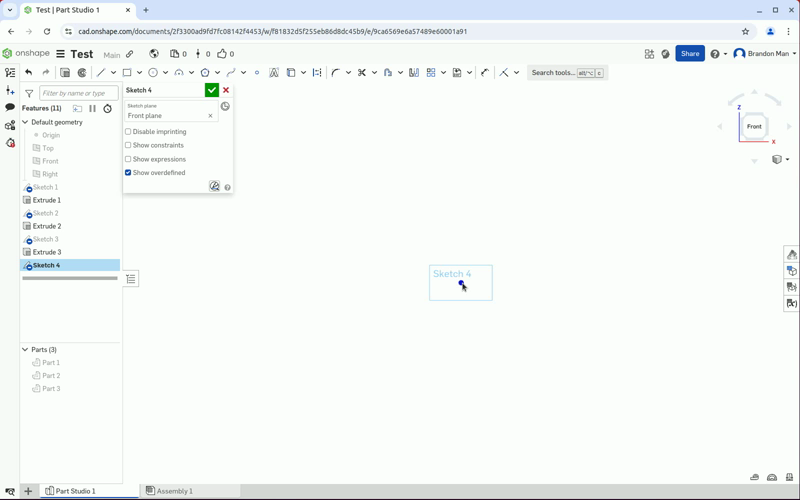
mouse_move(460, 284)
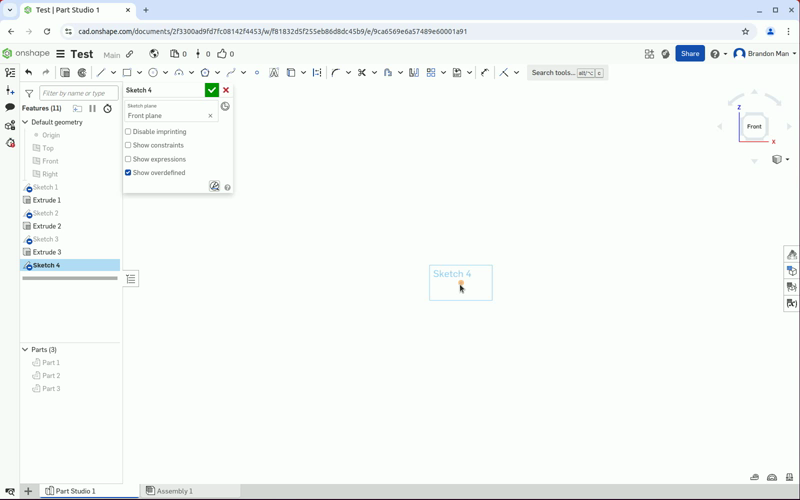
scroll(6)
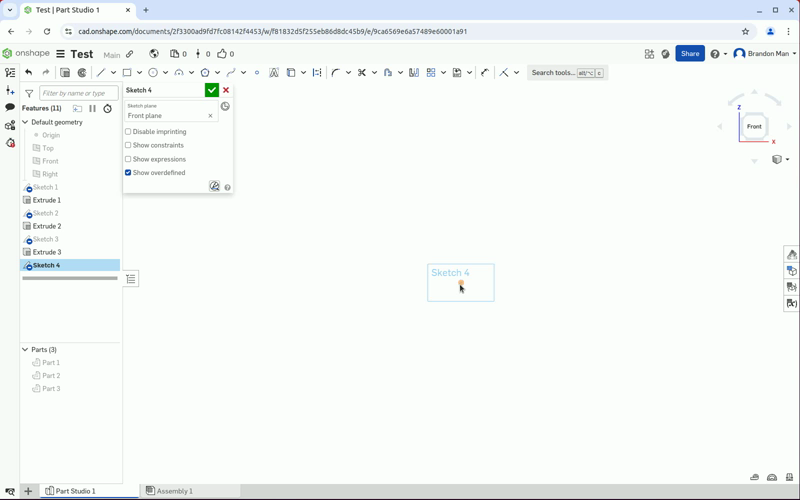
scroll(6)
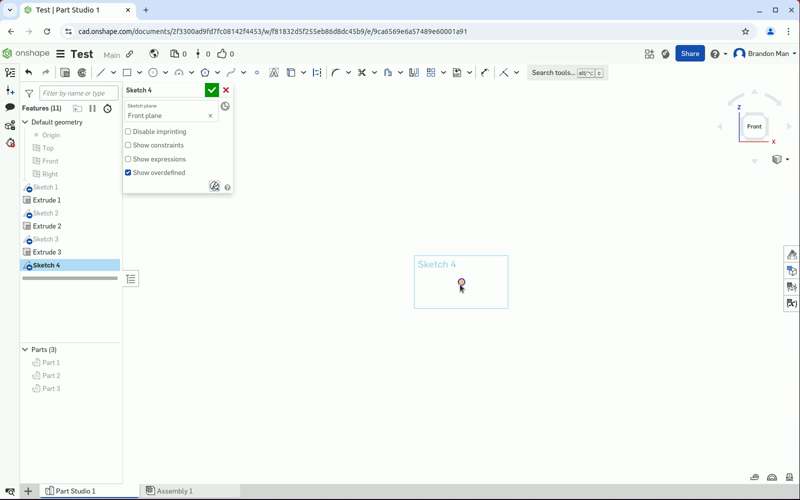
scroll(6)
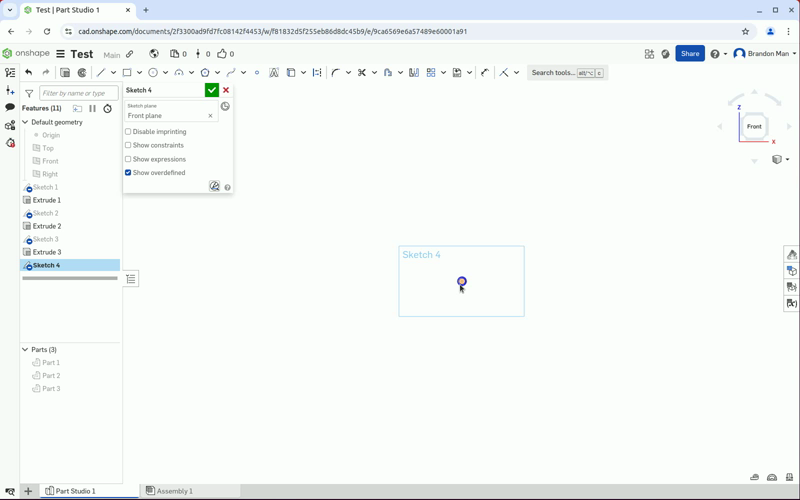
scroll(6)
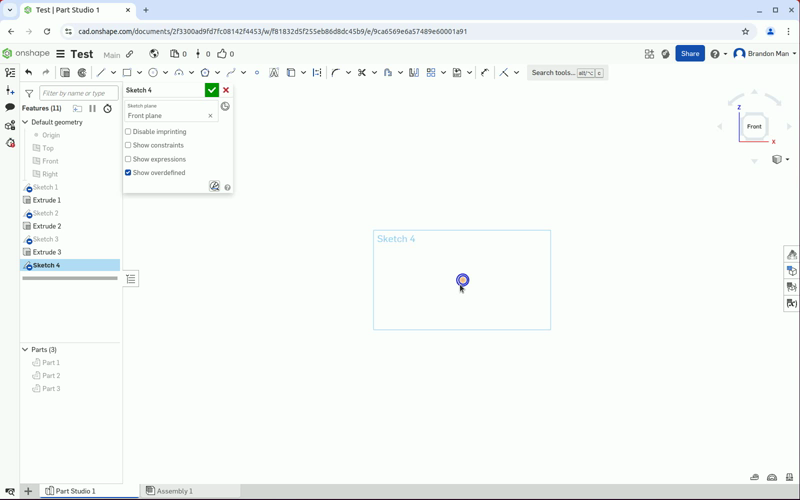
scroll(6)
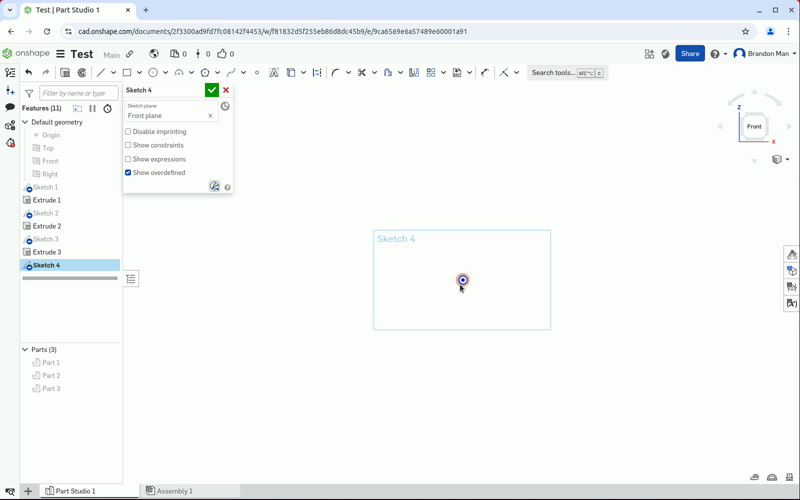
scroll(6)
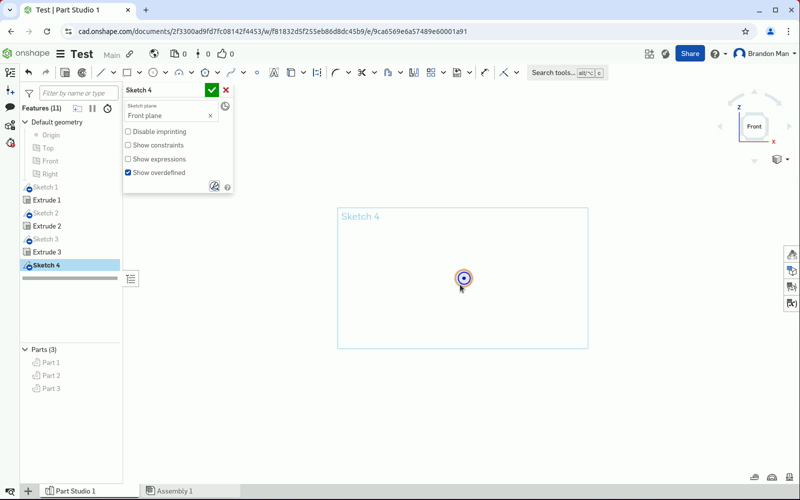
scroll(6)
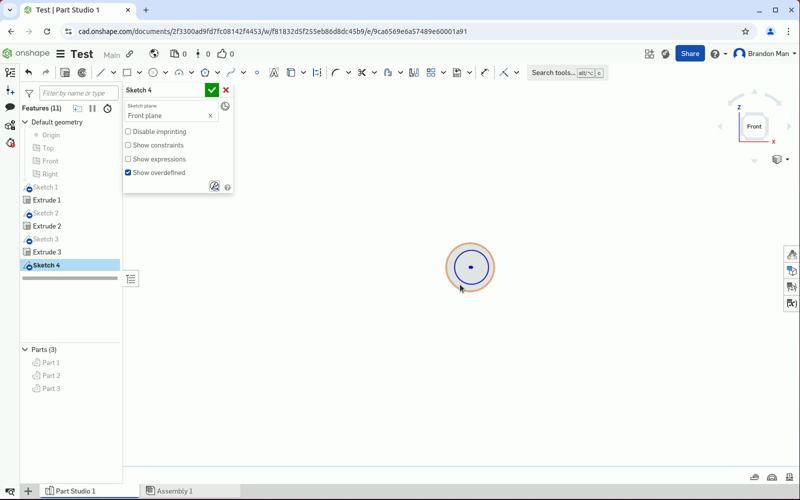
click(460, 284)
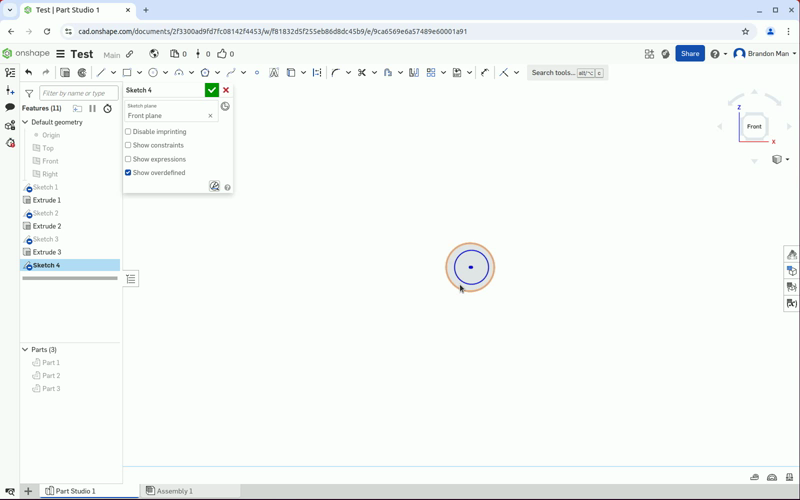
scroll(-6)
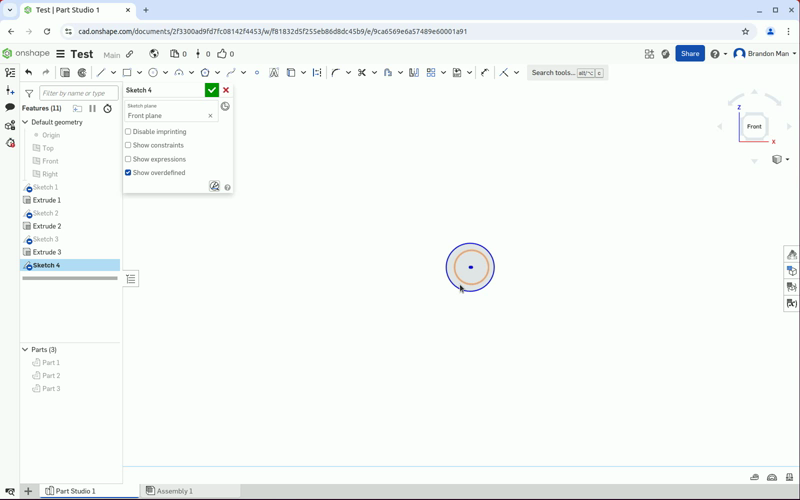
scroll(-6)
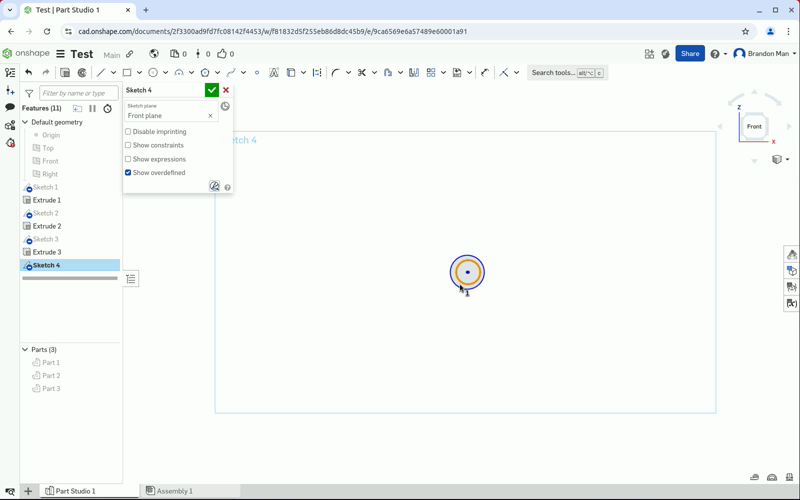
scroll(-6)
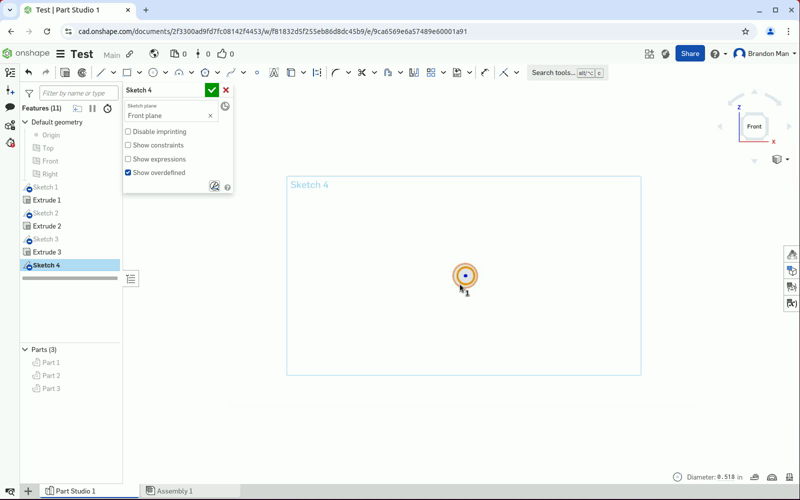
scroll(-6)
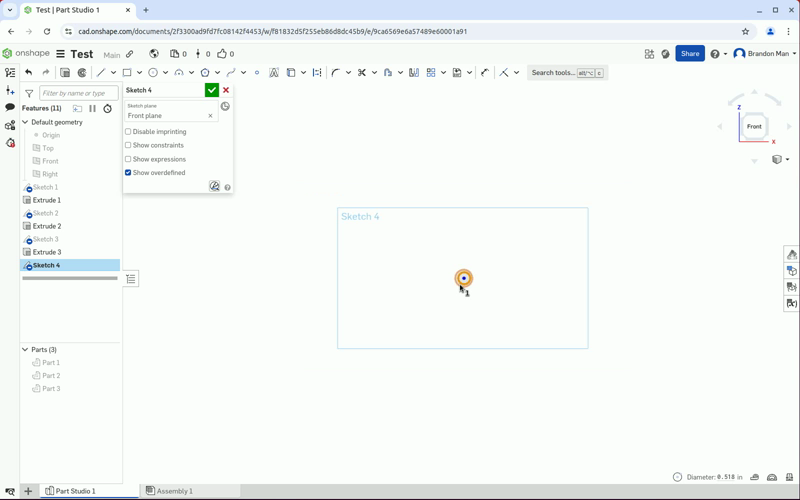
scroll(-6)
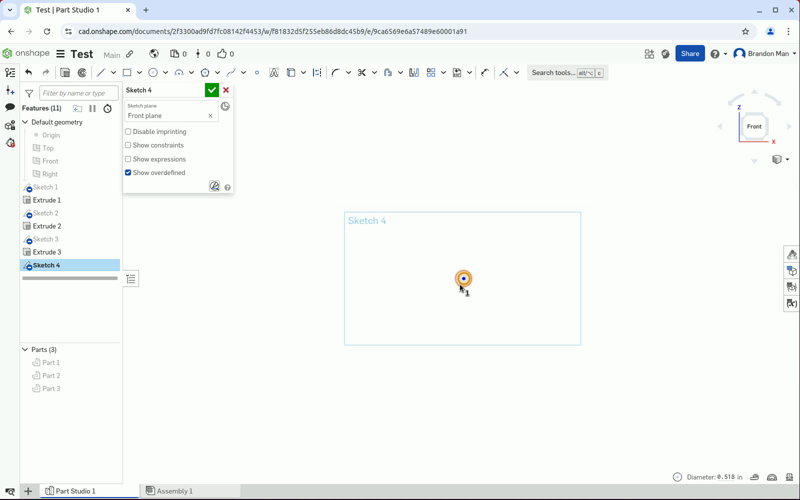
scroll(-6)
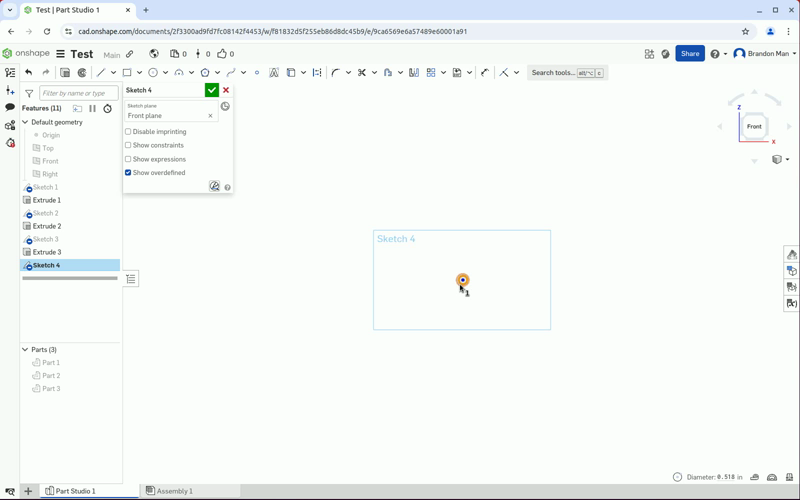
scroll(-6)
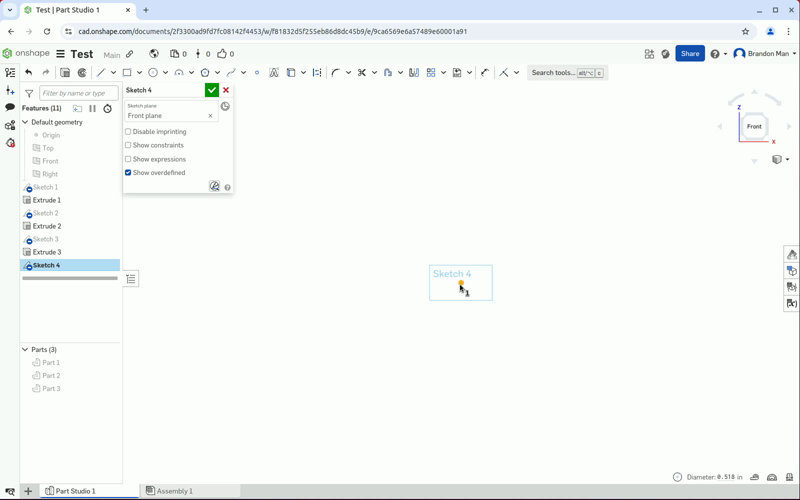
mouse_move(73, 352)
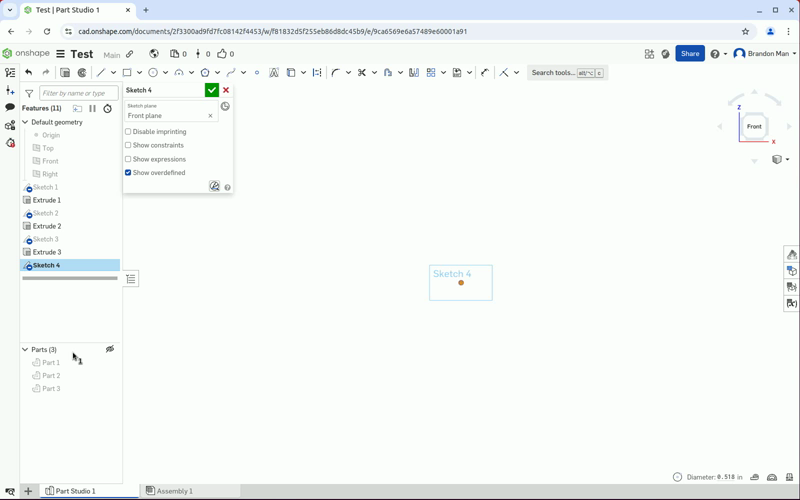
key(shift+y)
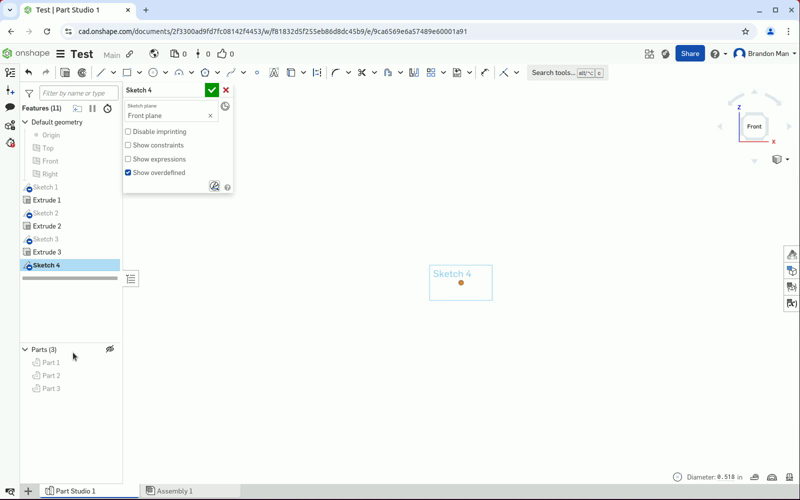
key(shift+e)
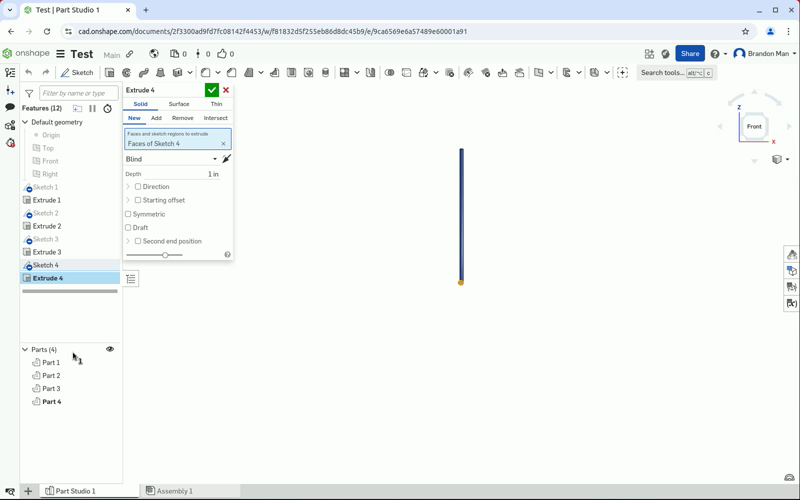
mouse_move(143, 106)
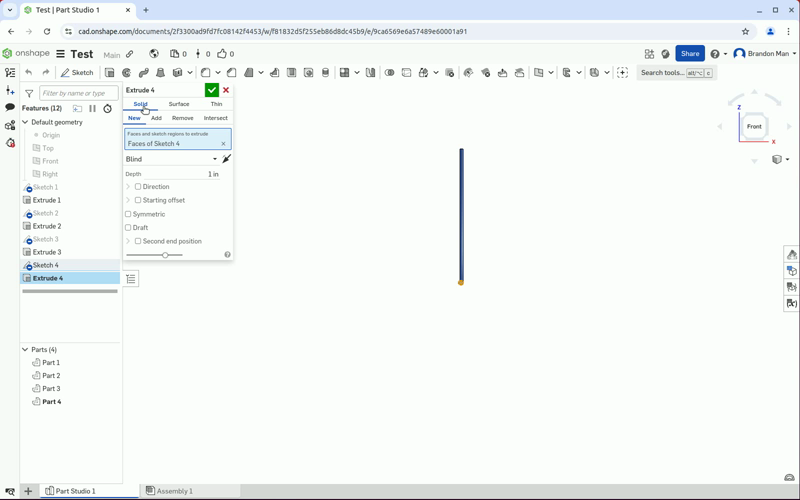
click(143, 106)
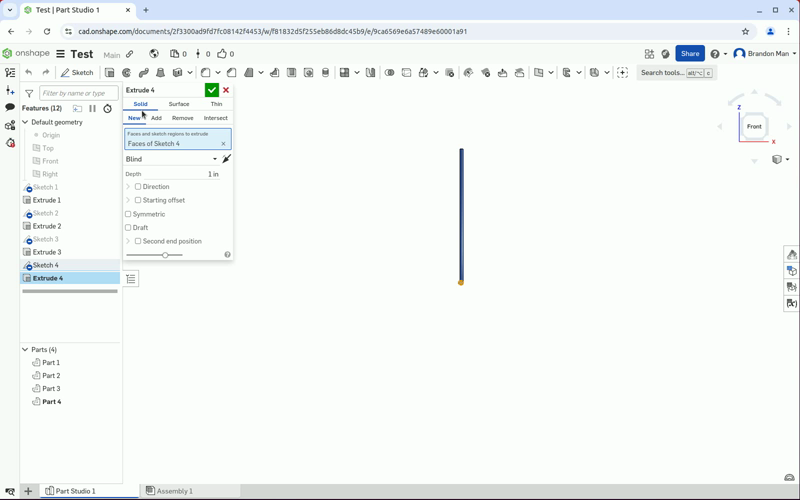
mouse_move(137, 120)
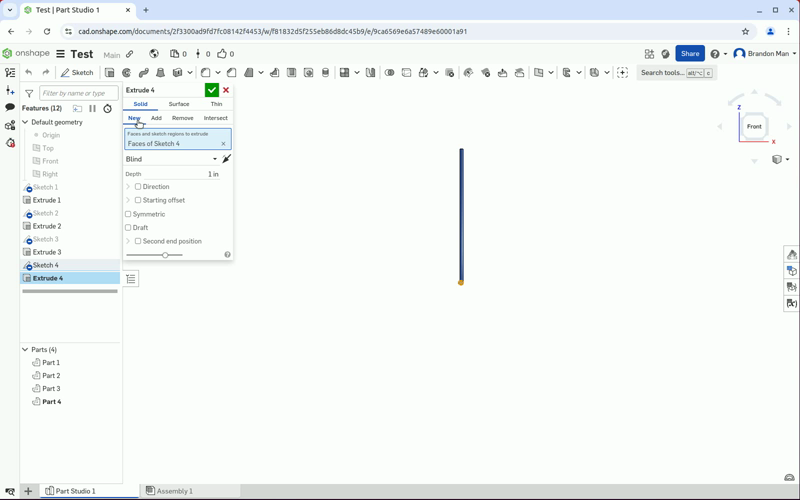
click(137, 120)
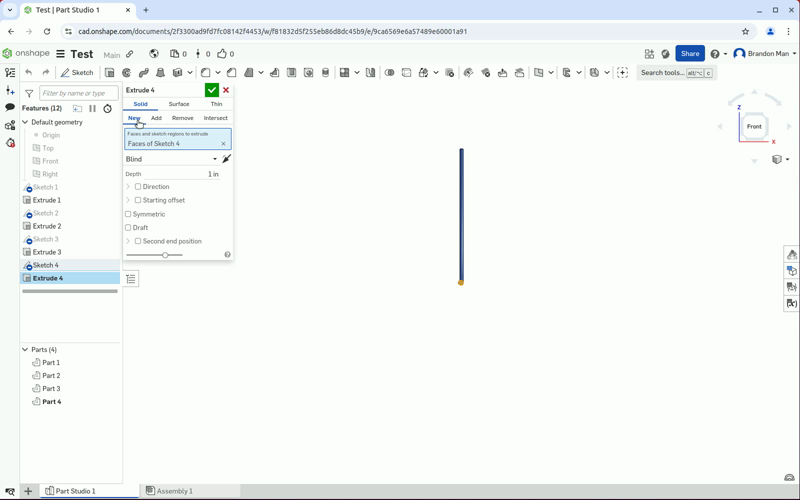
key(tab, 4)
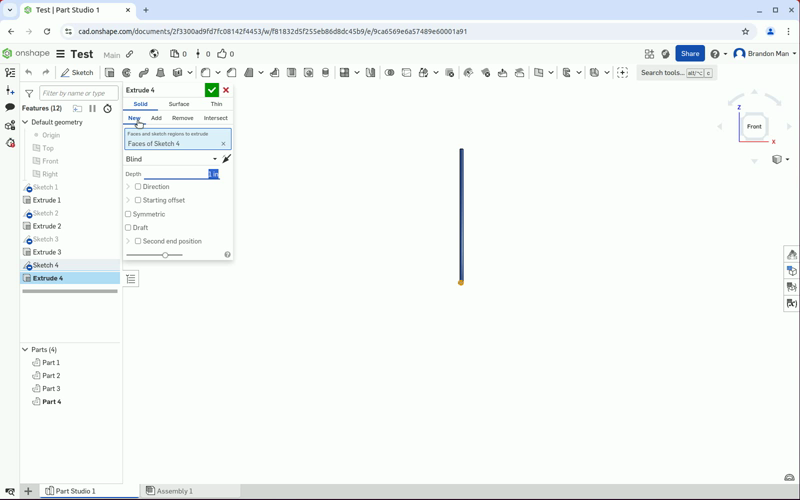
text(-11.554)
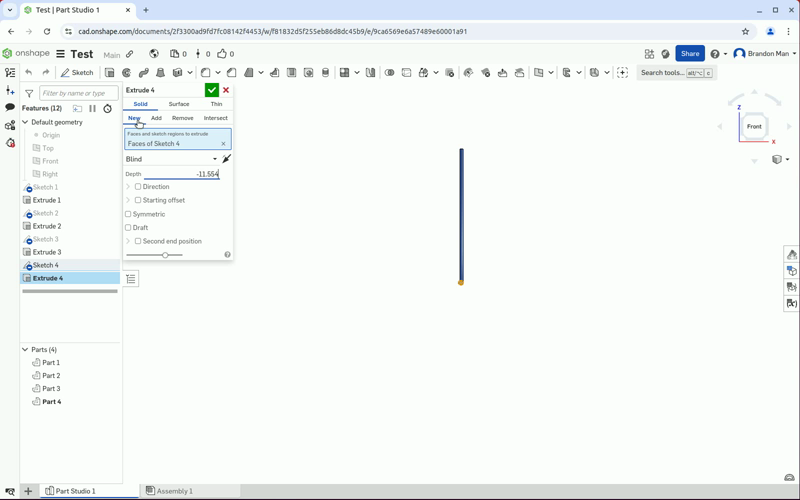
key(enter)
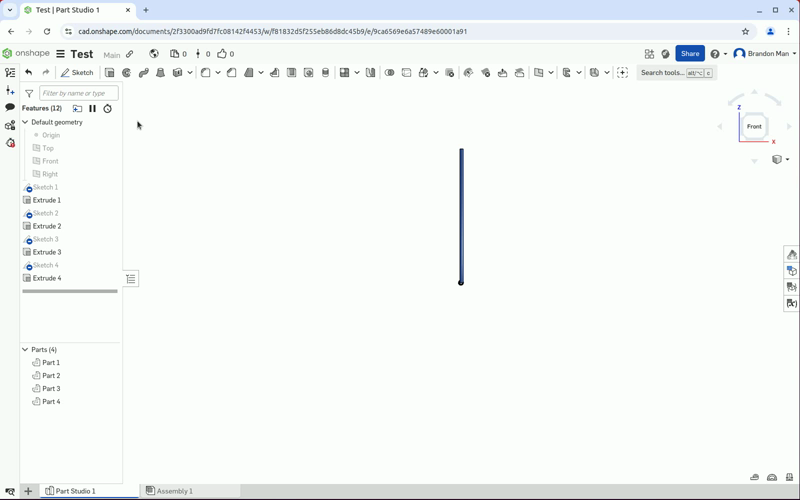
key(shift+h)
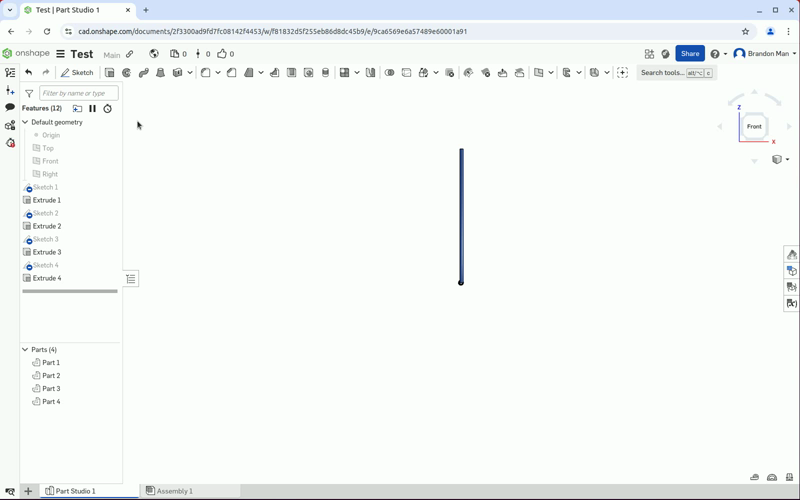
key(shift+h)
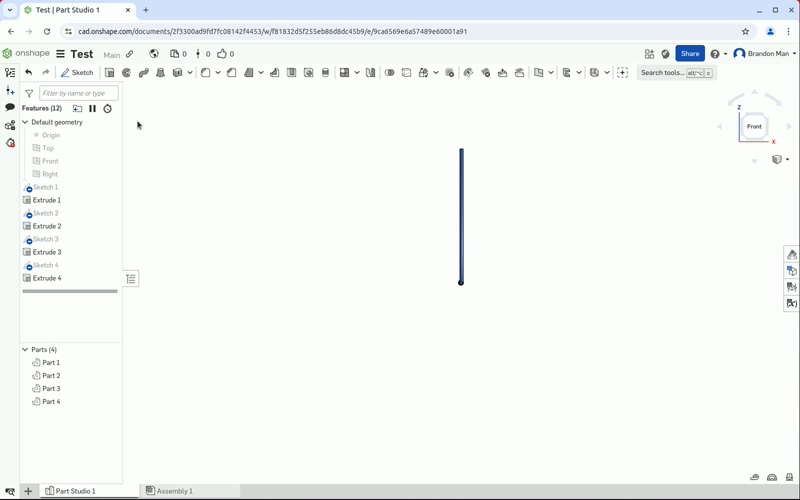
mouse_move(73, 189)
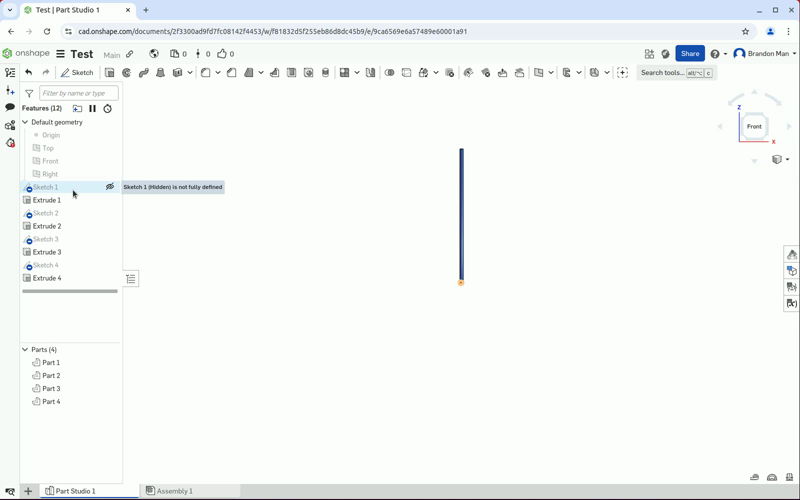
click(73, 189)
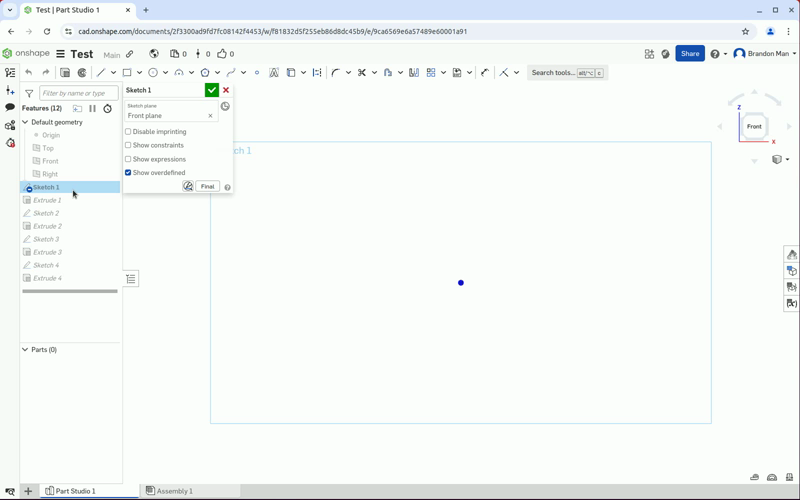
mouse_move(229, 92)
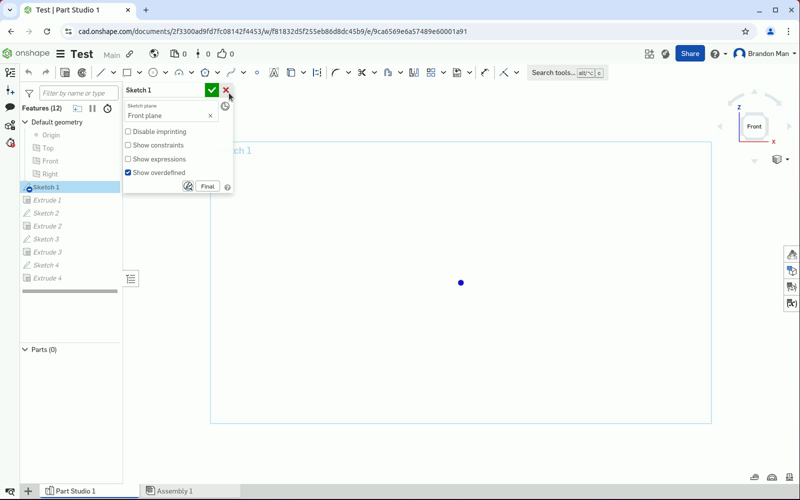
click(229, 92)
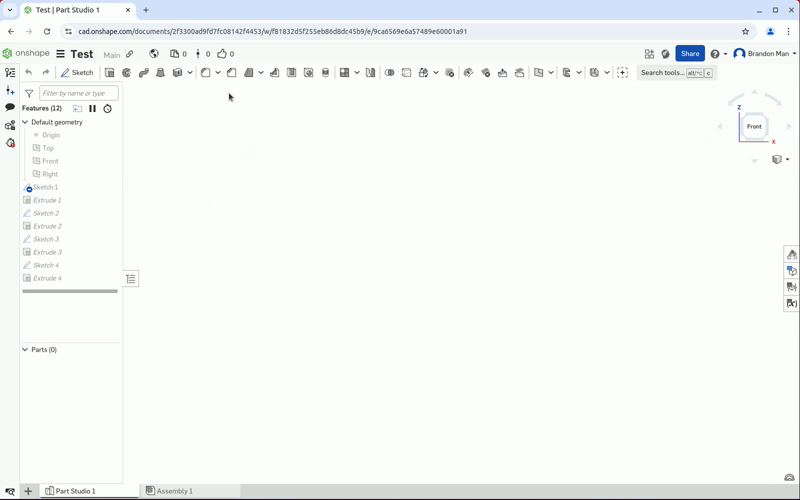
mouse_move(73, 352)
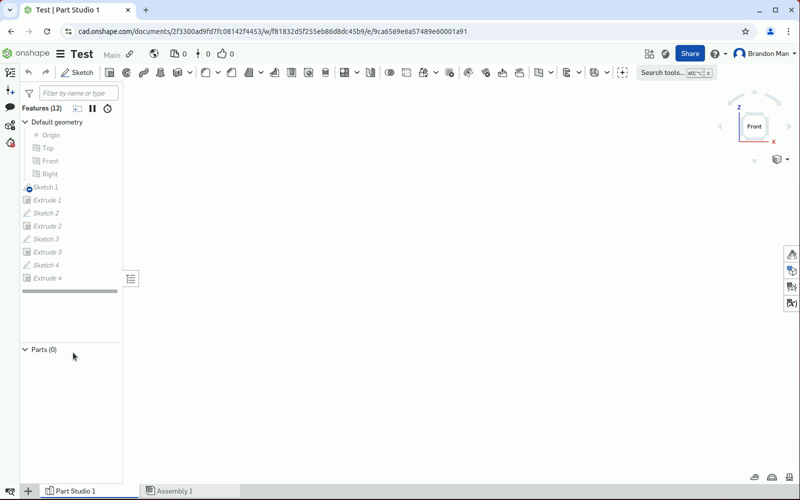
key(y)
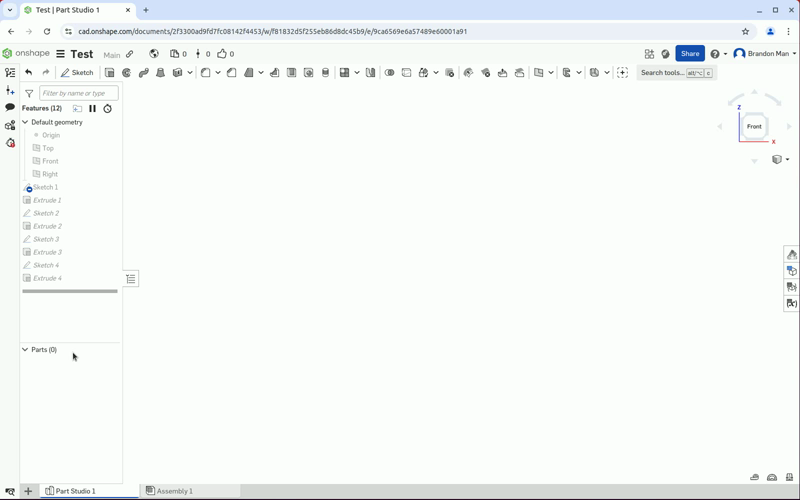
key(shift+p)
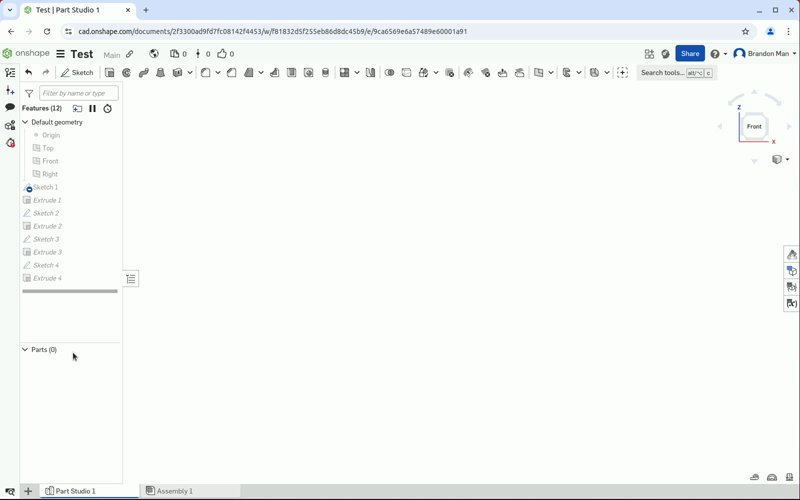
key(space)
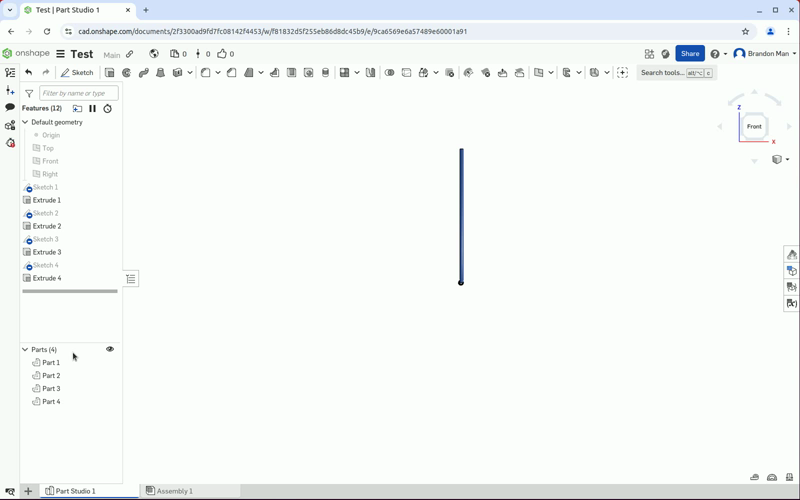
key_down(shift)
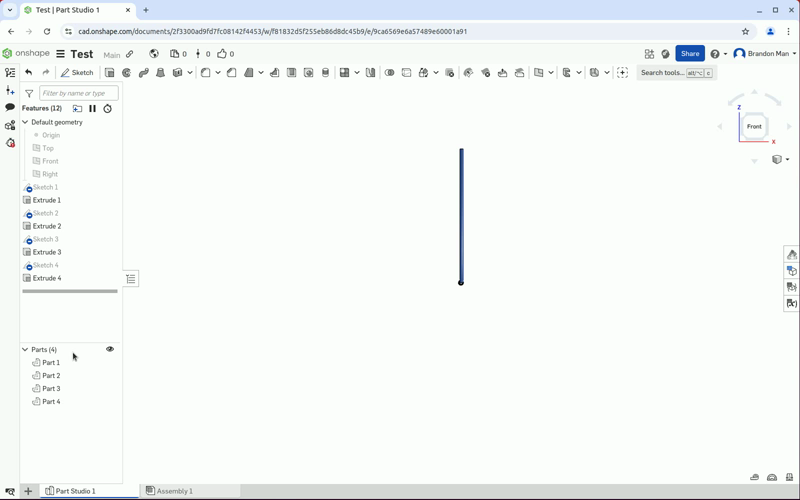
key(left)
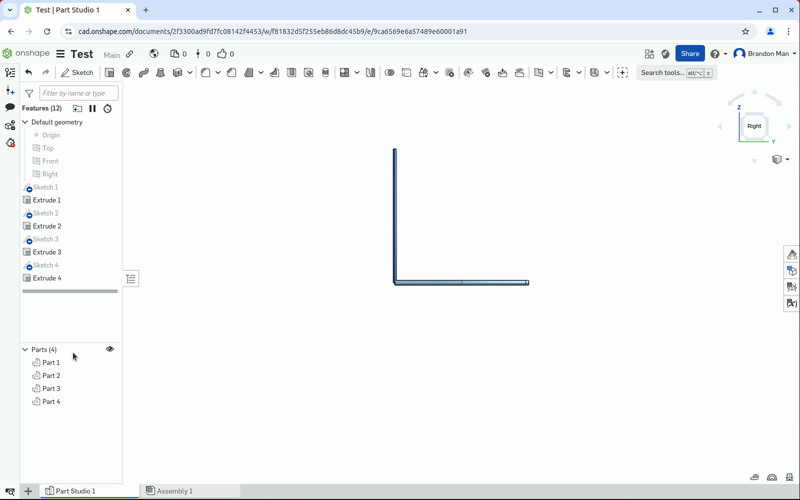
key_up(shift)
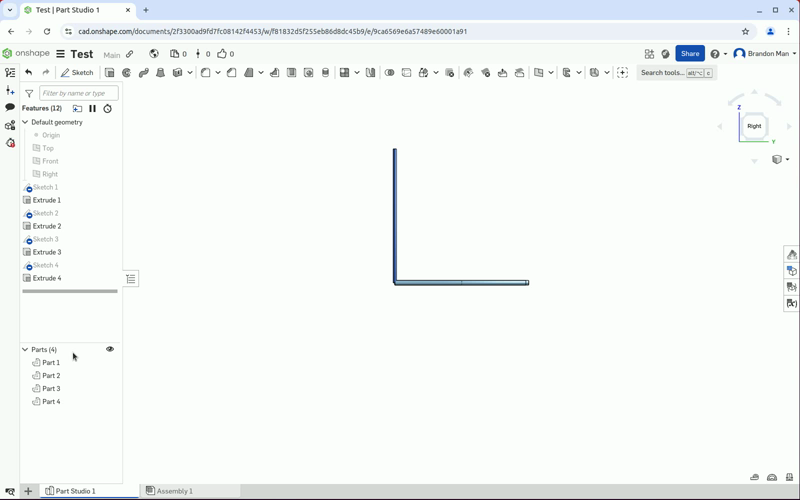
mouse_move(73, 352)
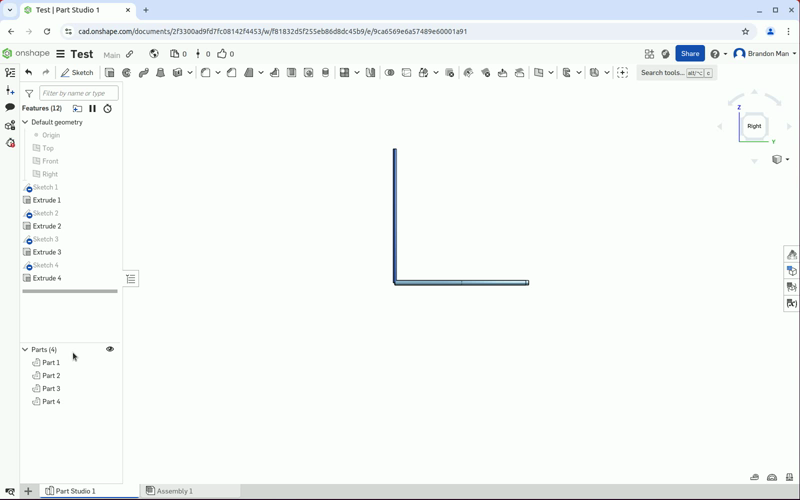
key(shift+y)
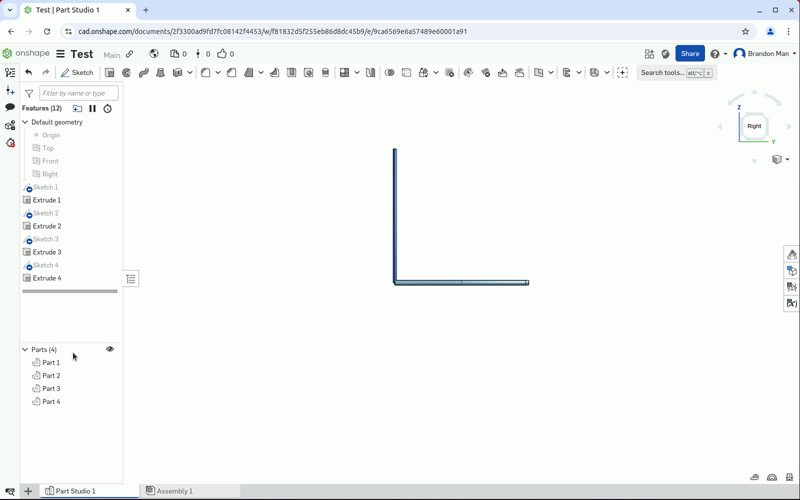
key(shift+s)
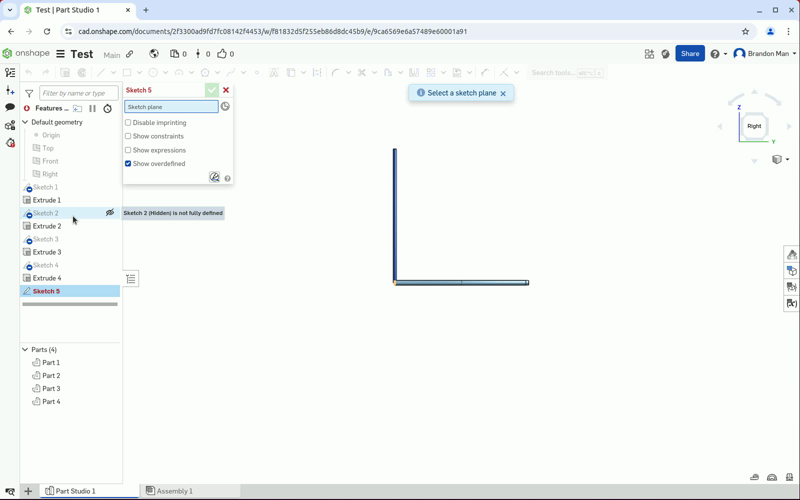
scroll(3)
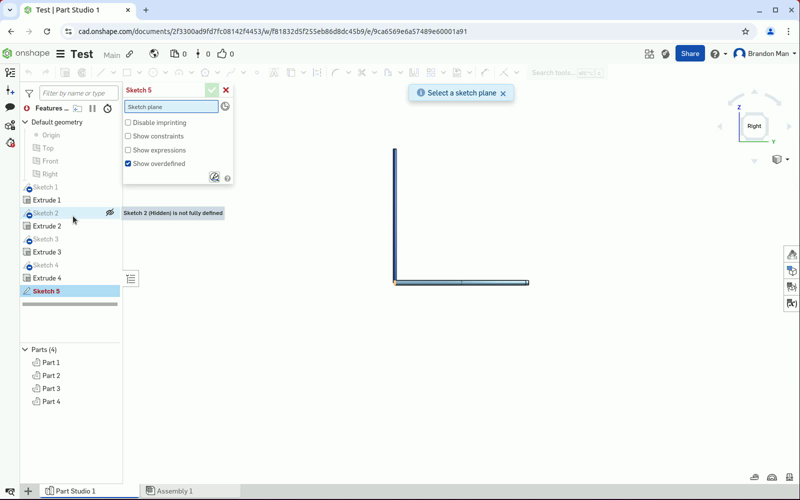
mouse_move(73, 176)
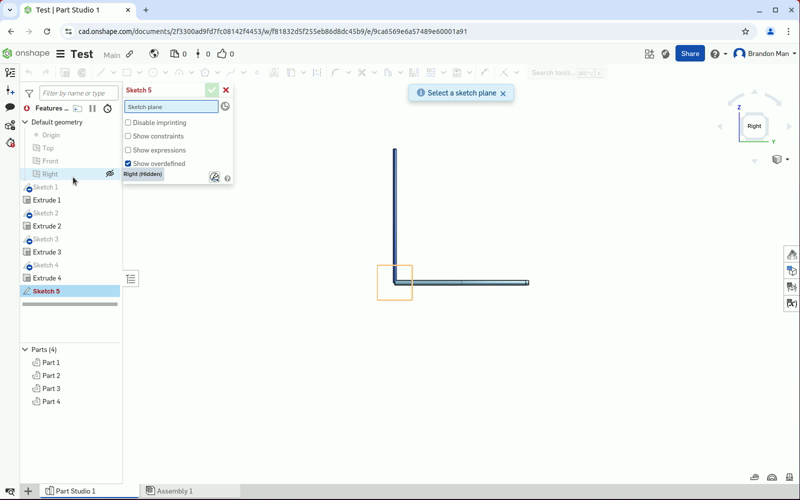
click(73, 176)
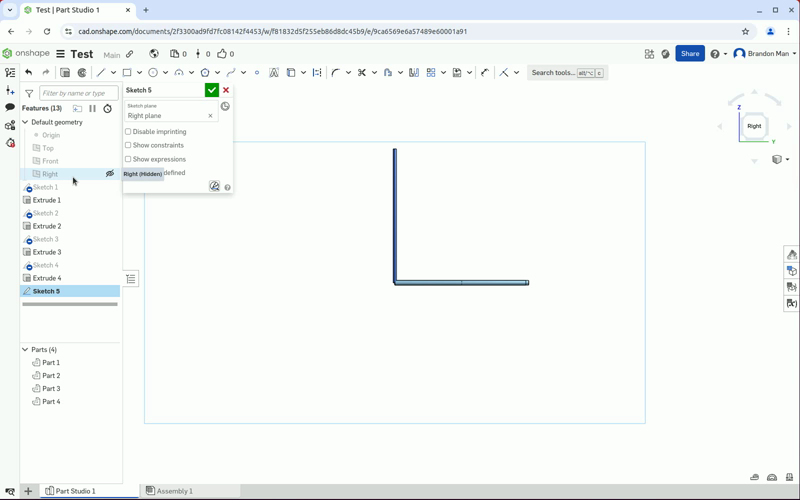
mouse_move(73, 352)
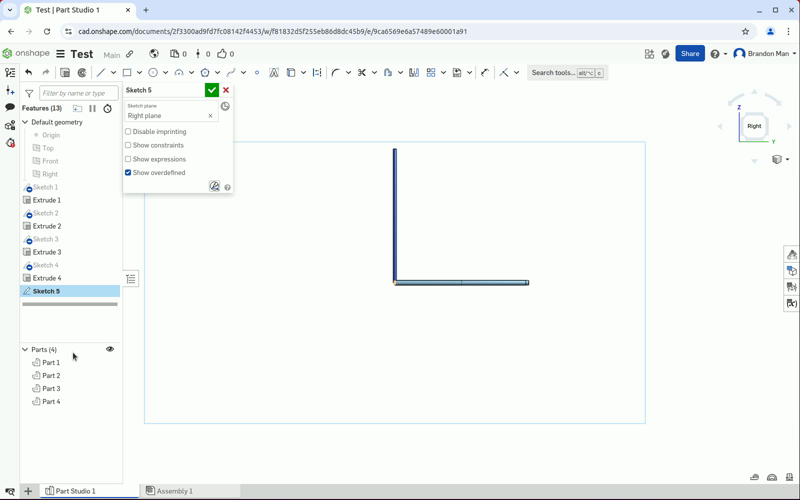
key(y)
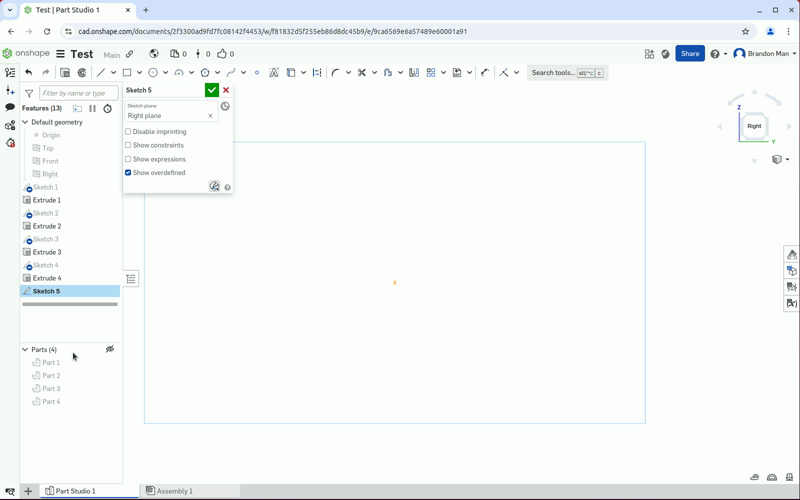
key(c)
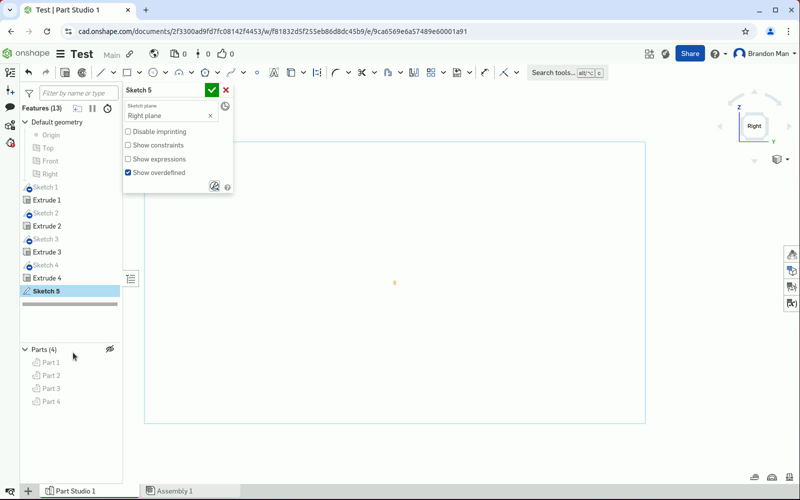
key_down(shift)
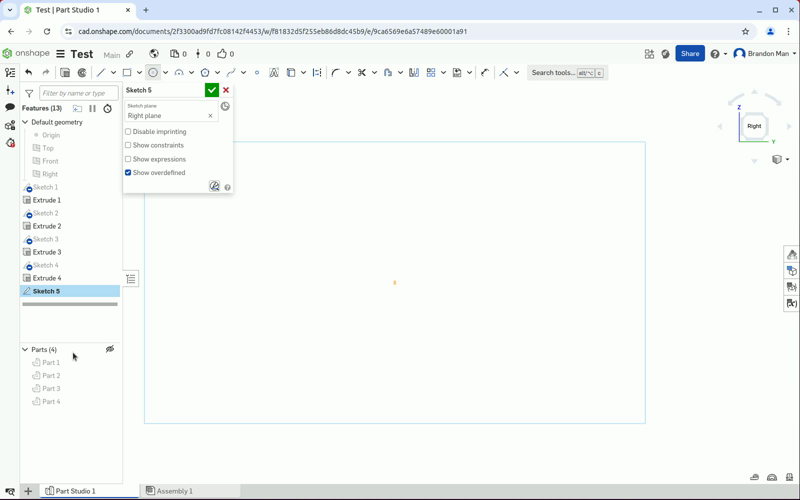
mouse_move(461, 282)
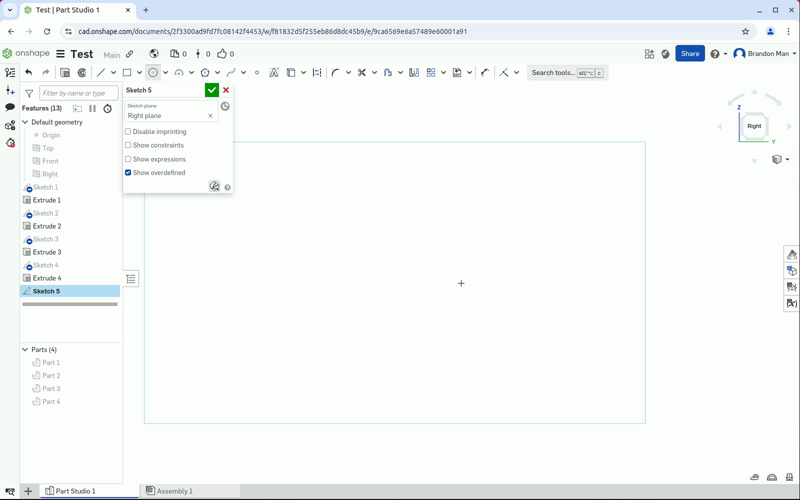
click(461, 282)
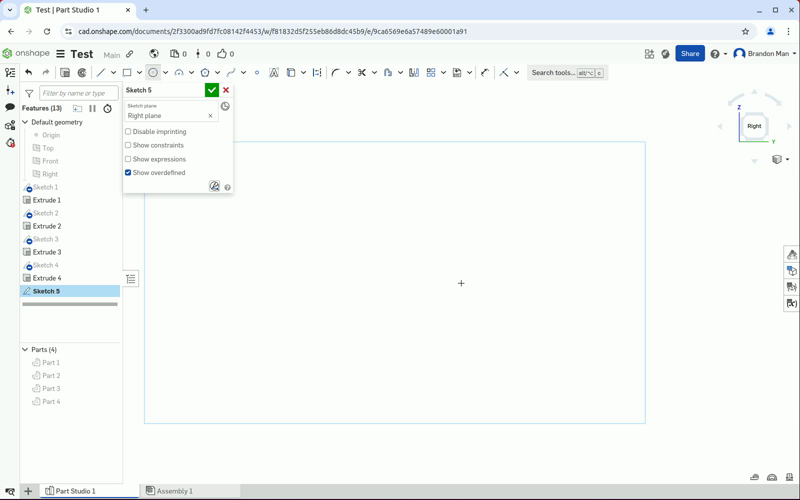
key_up(shift)
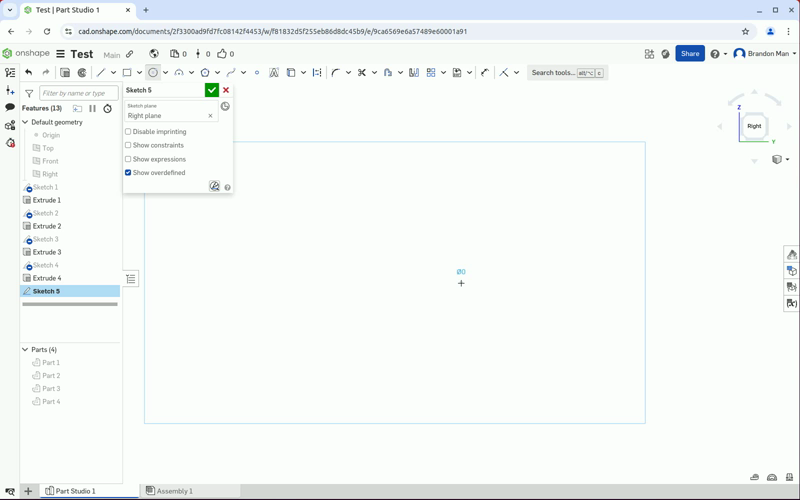
mouse_move(463, 282)
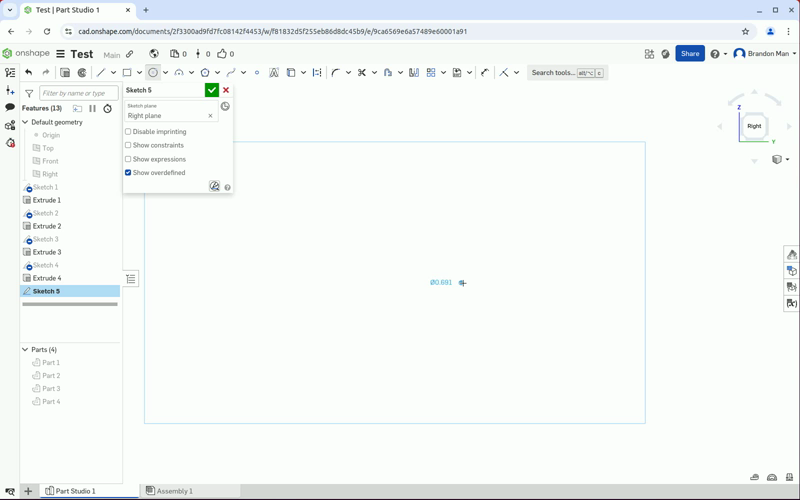
scroll(6)
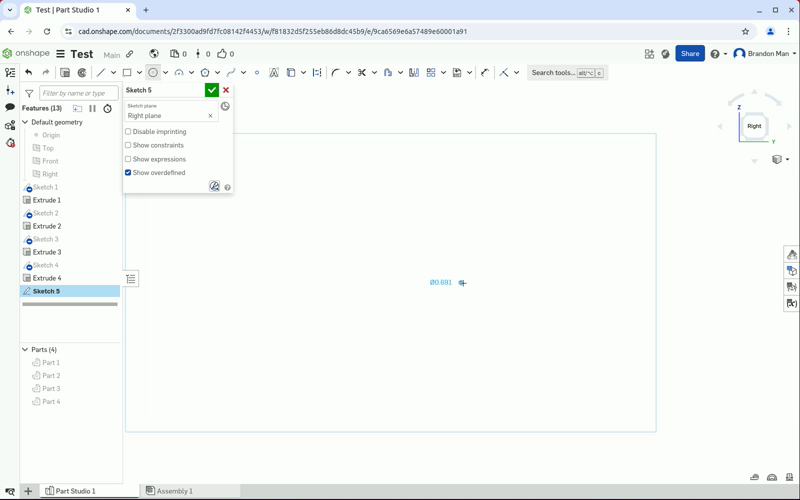
scroll(6)
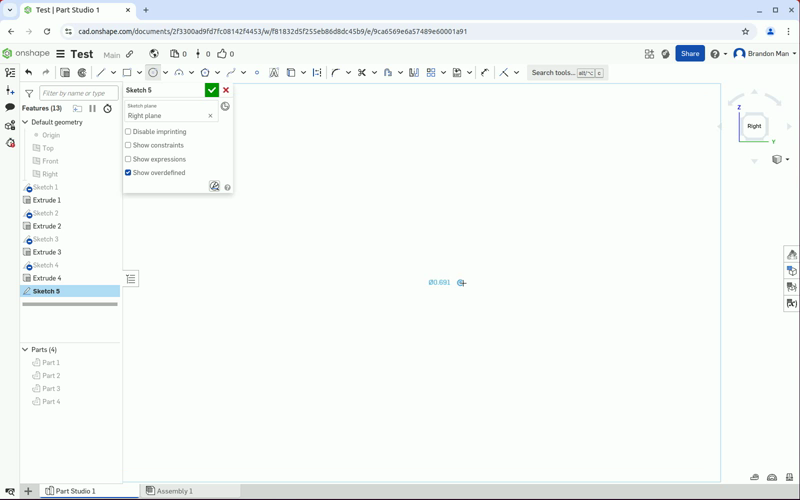
scroll(6)
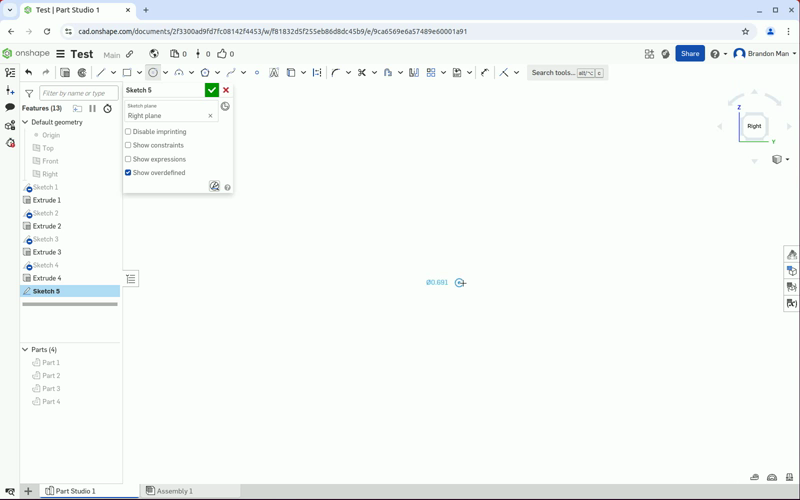
scroll(6)
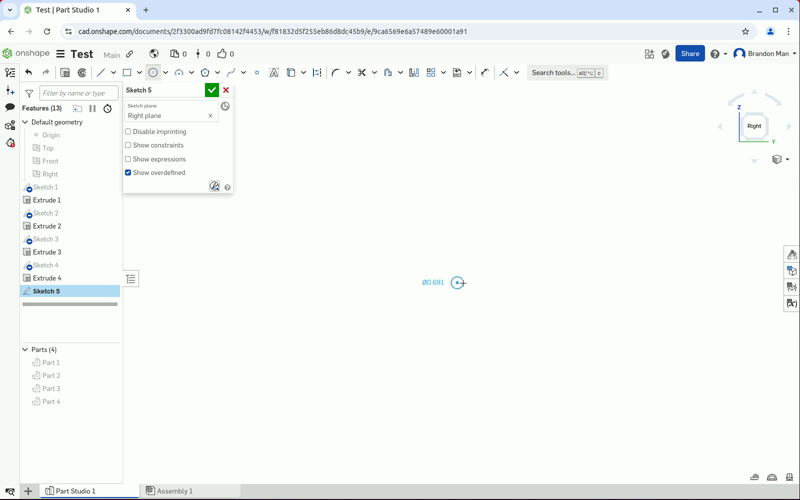
scroll(6)
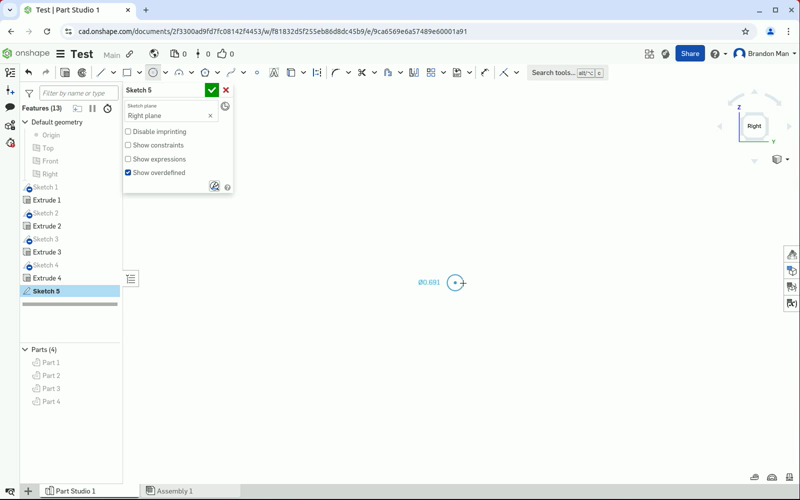
scroll(6)
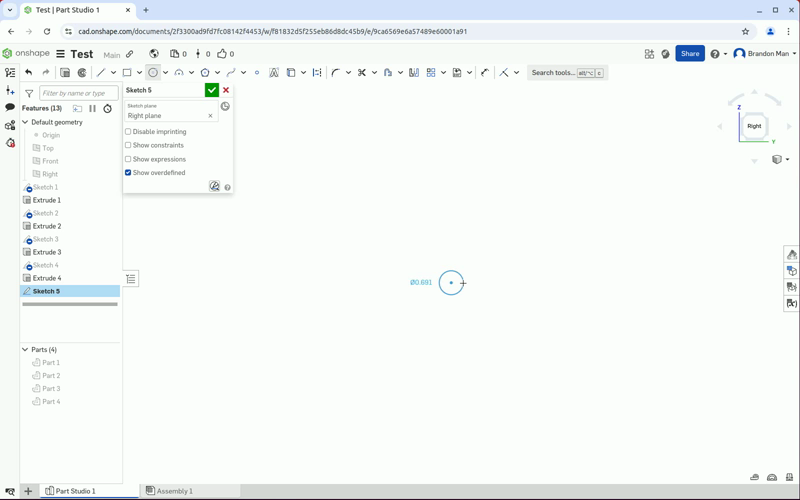
scroll(6)
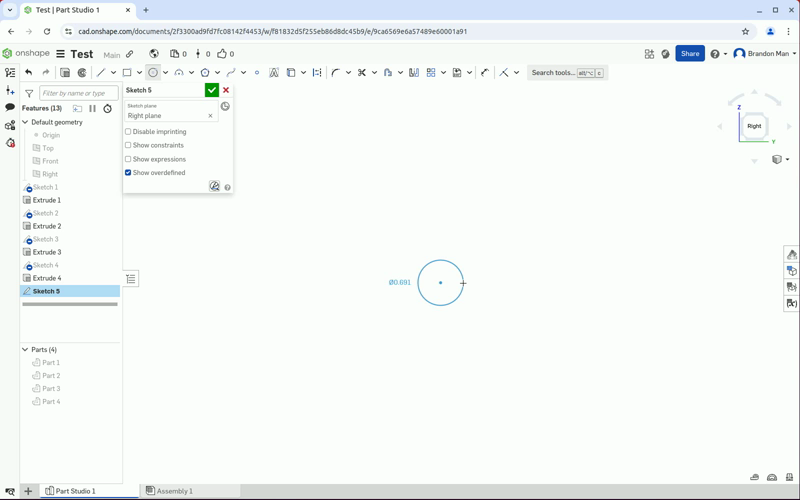
click(463, 282)
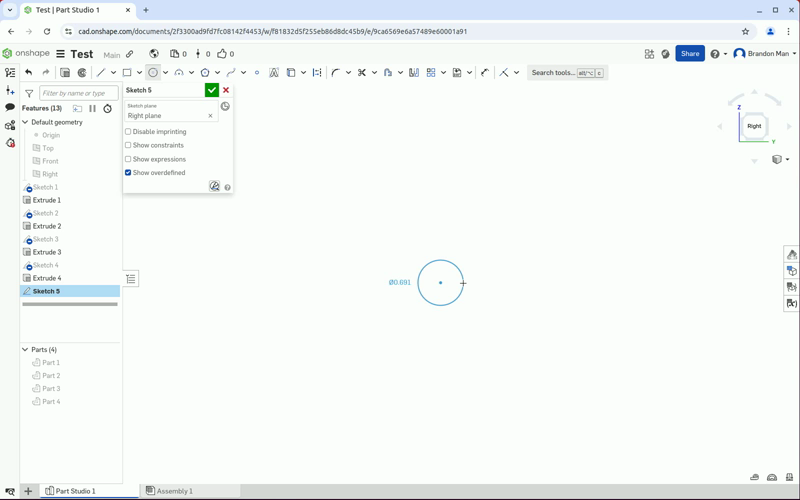
scroll(-6)
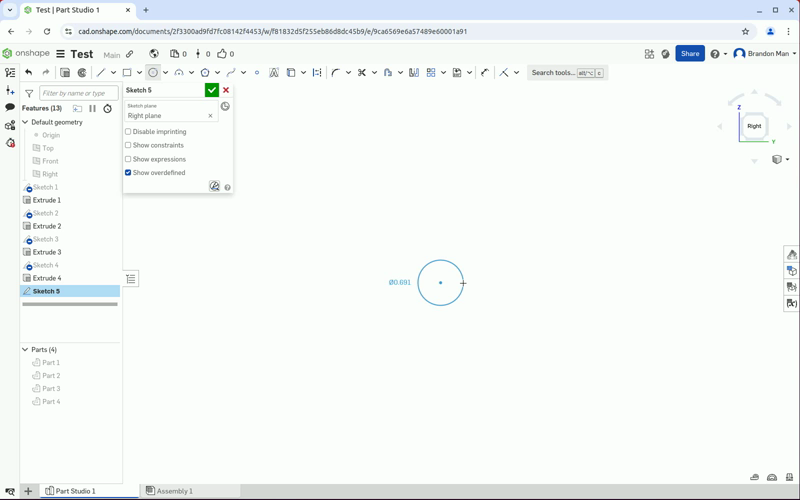
scroll(-6)
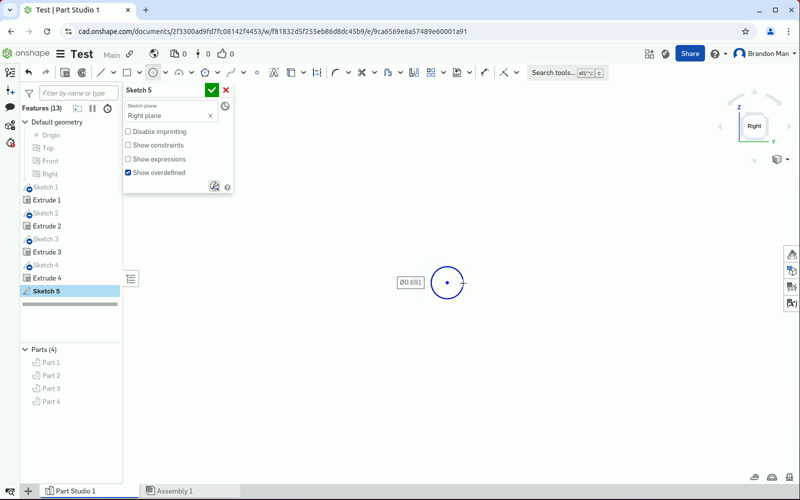
scroll(-6)
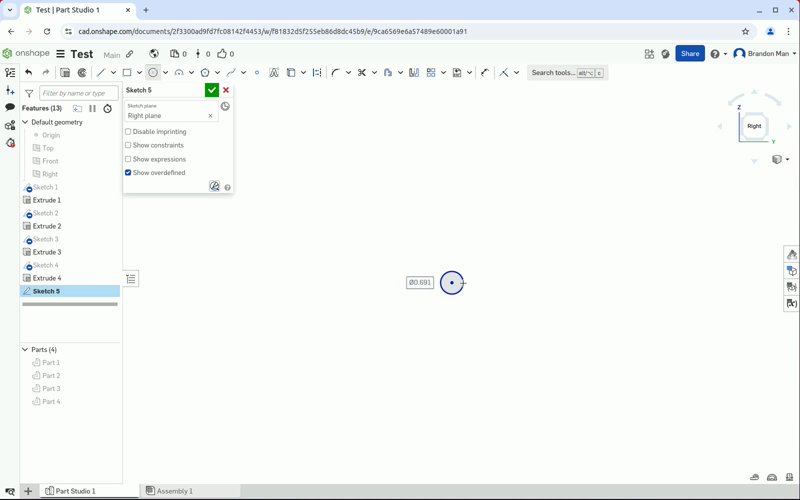
scroll(-6)
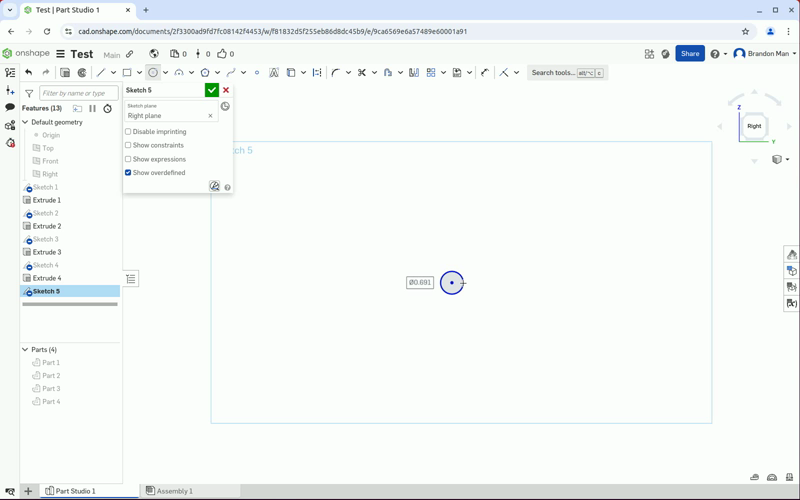
scroll(-6)
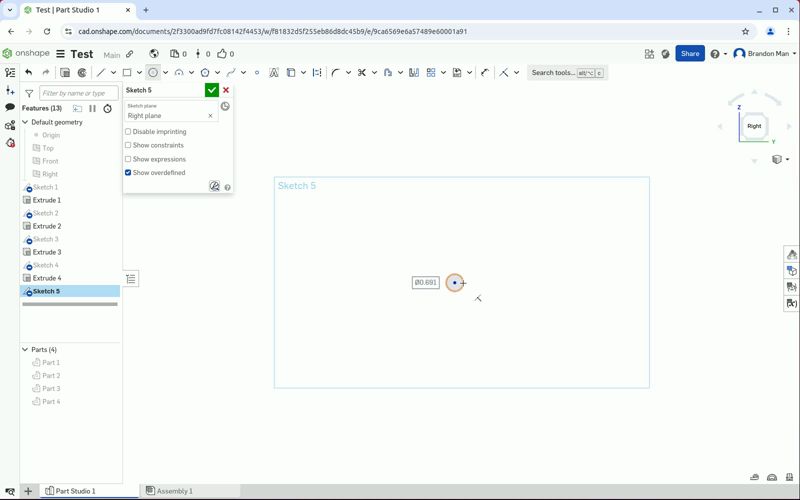
scroll(-6)
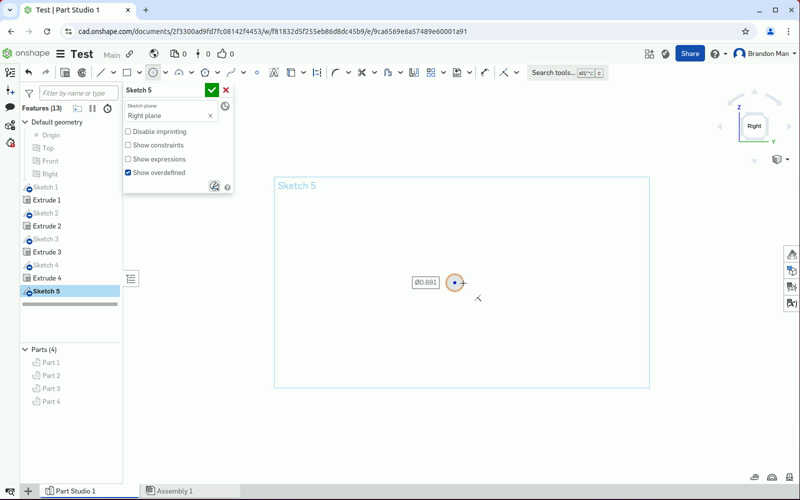
scroll(-6)
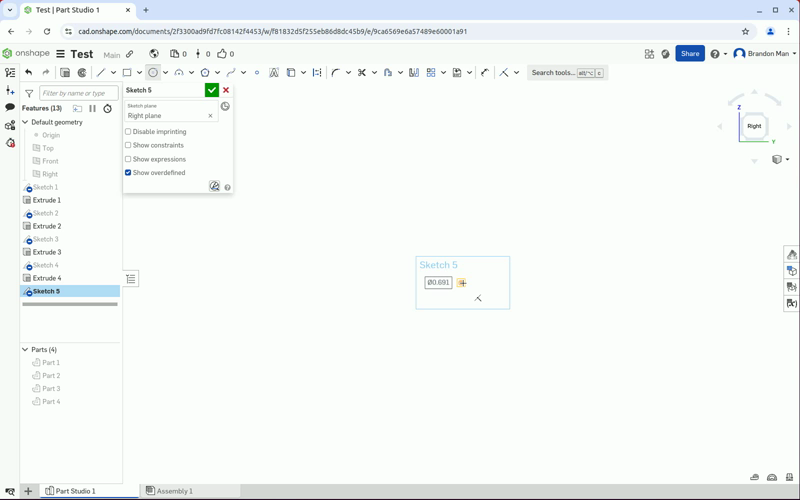
key(esc)
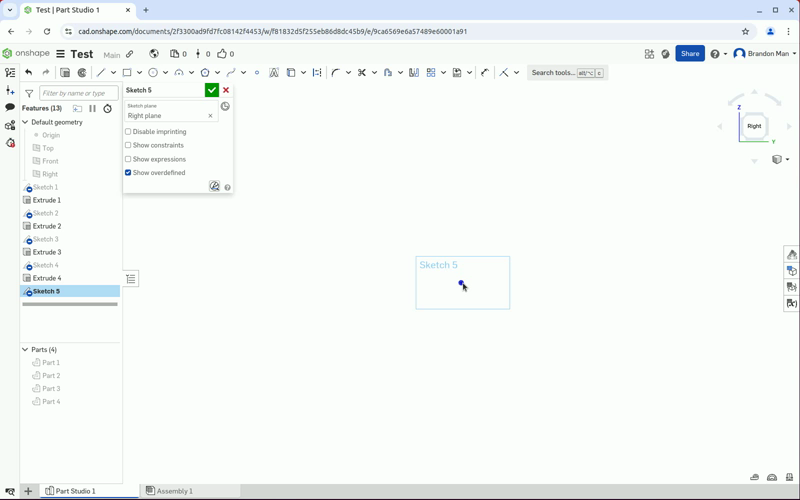
mouse_move(460, 284)
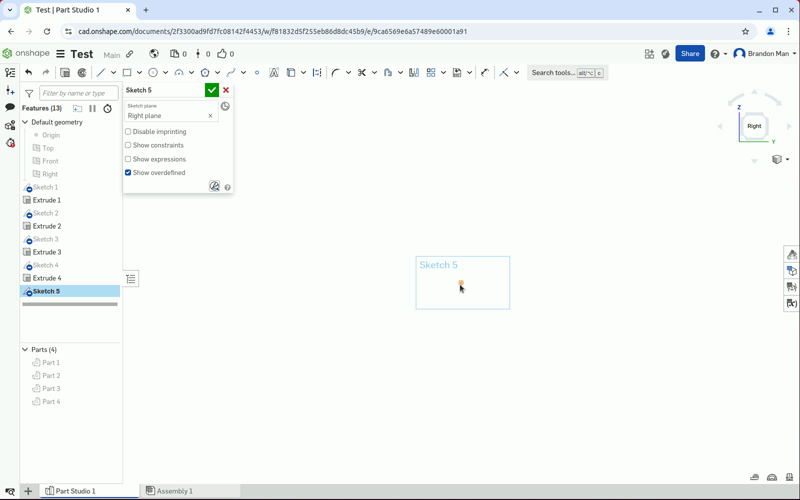
scroll(6)
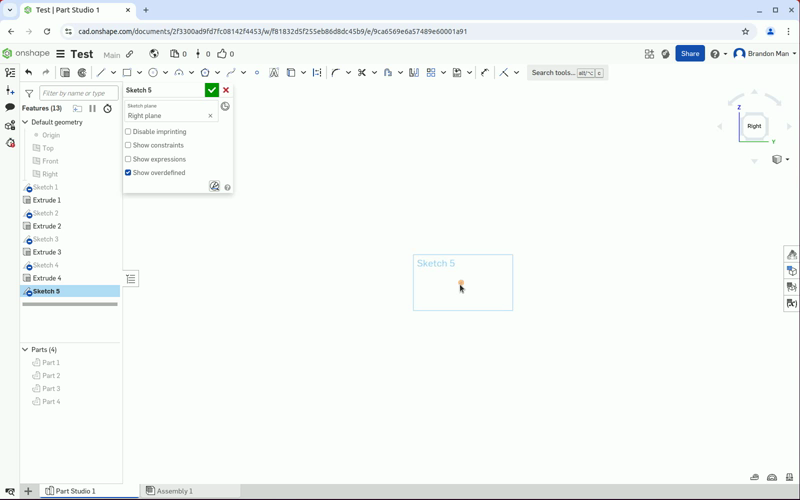
scroll(6)
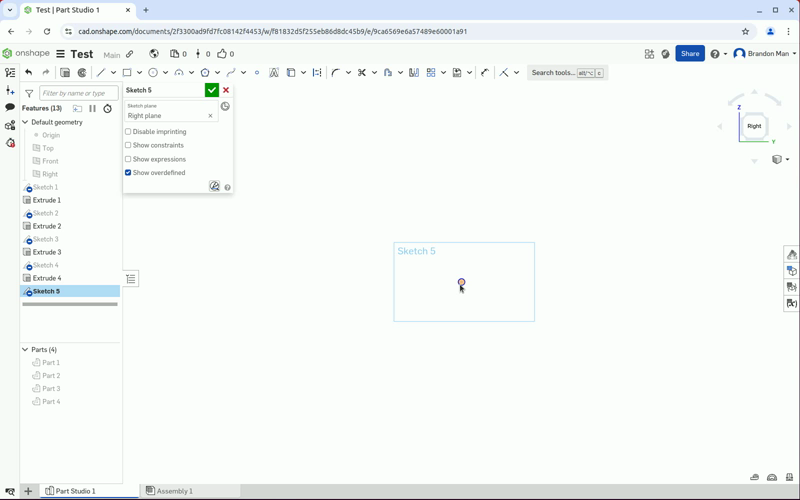
scroll(6)
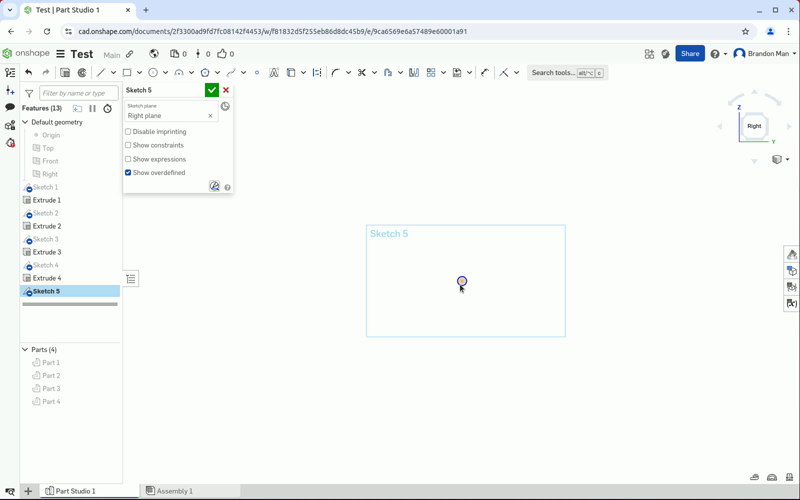
scroll(6)
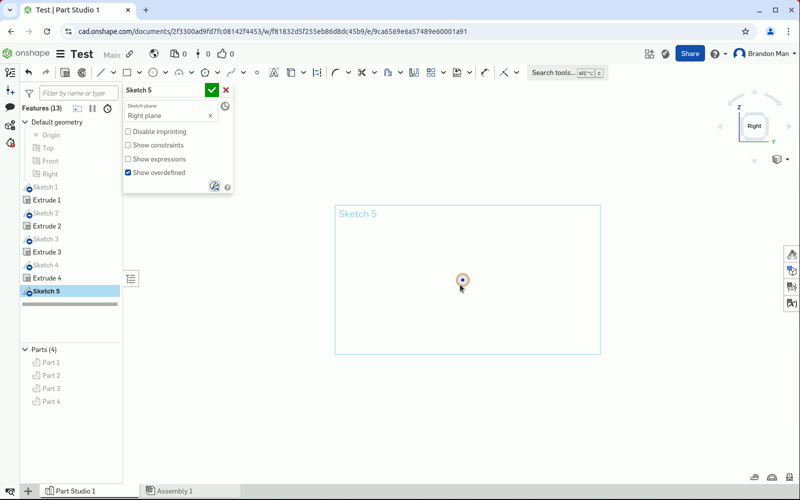
scroll(6)
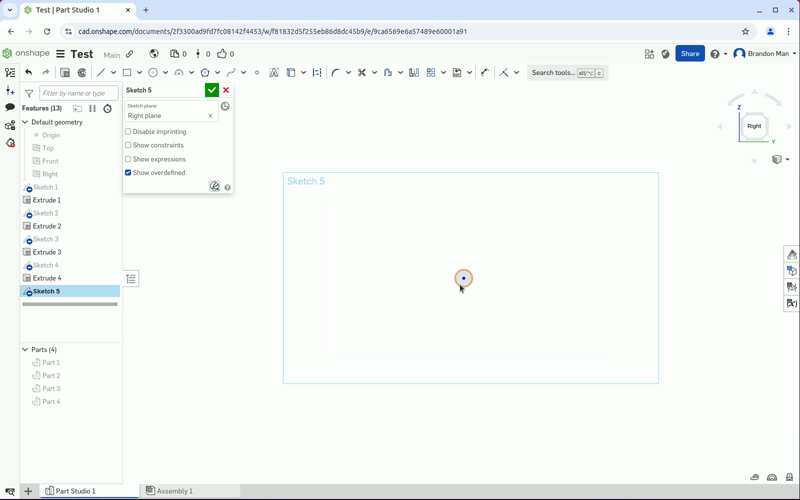
scroll(6)
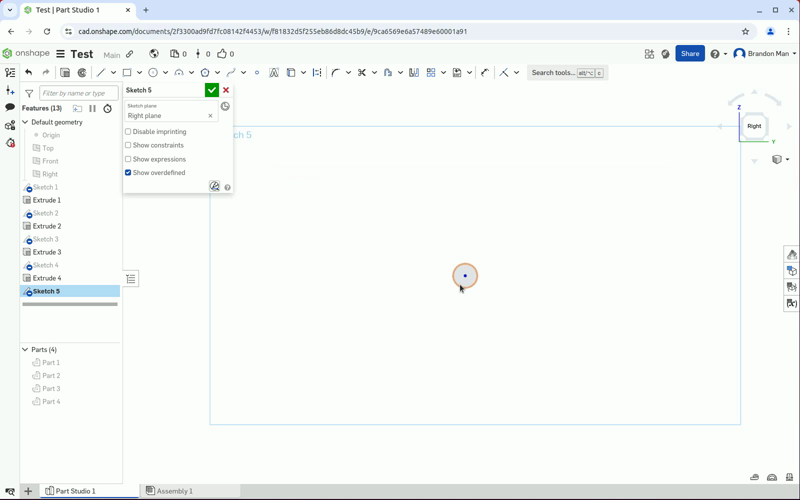
scroll(6)
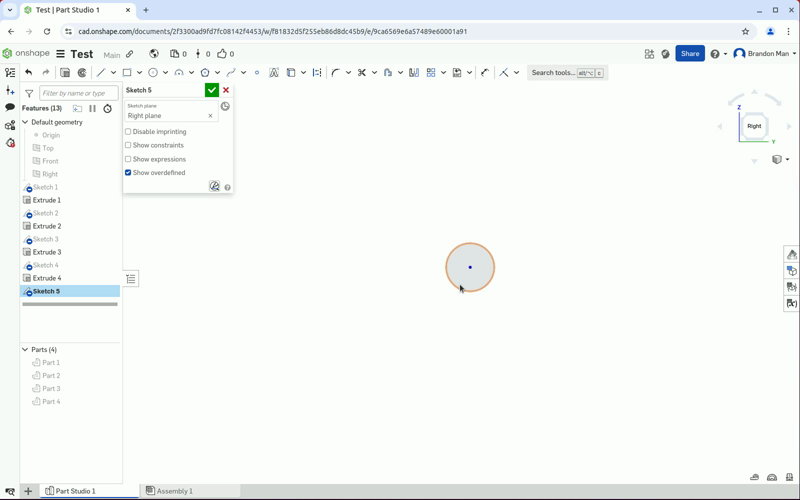
click(460, 284)
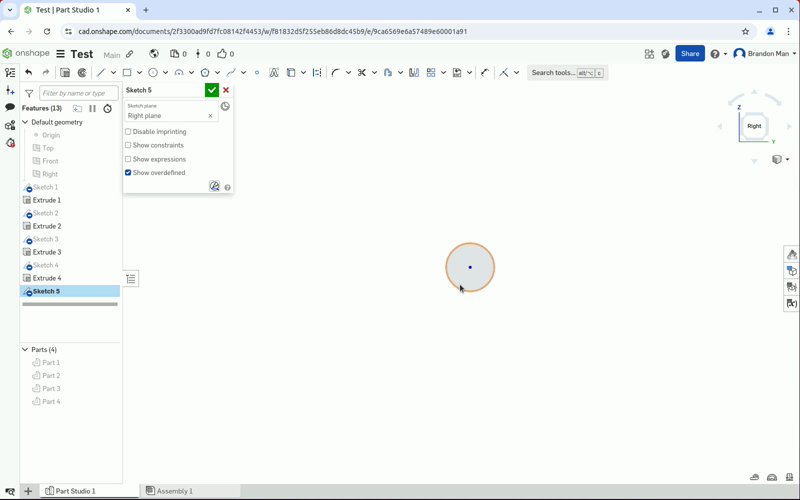
scroll(-6)
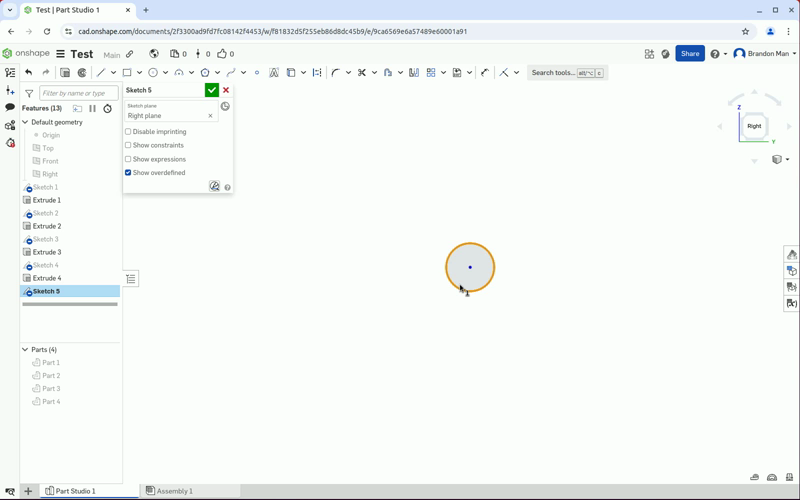
scroll(-6)
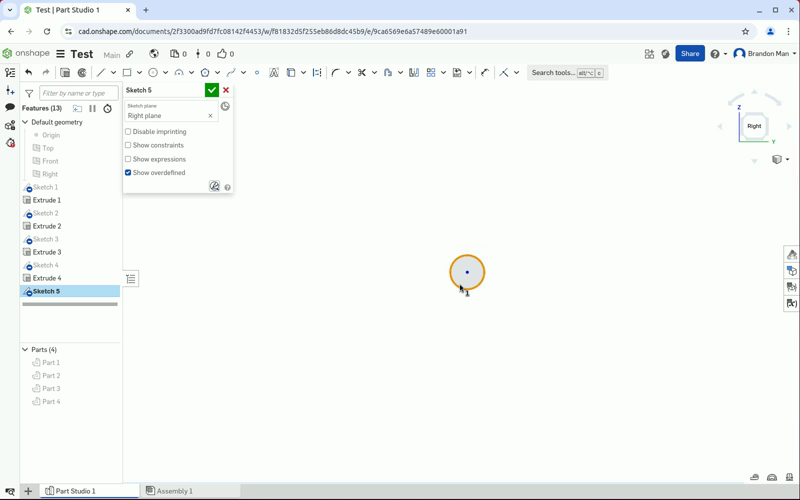
scroll(-6)
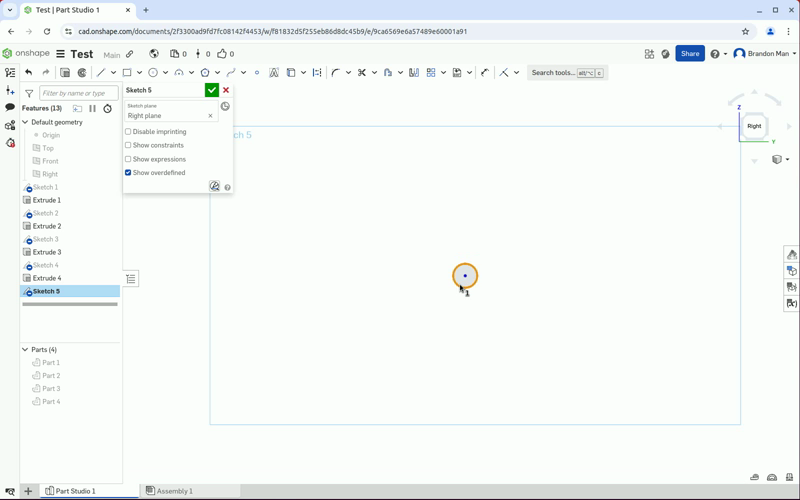
scroll(-6)
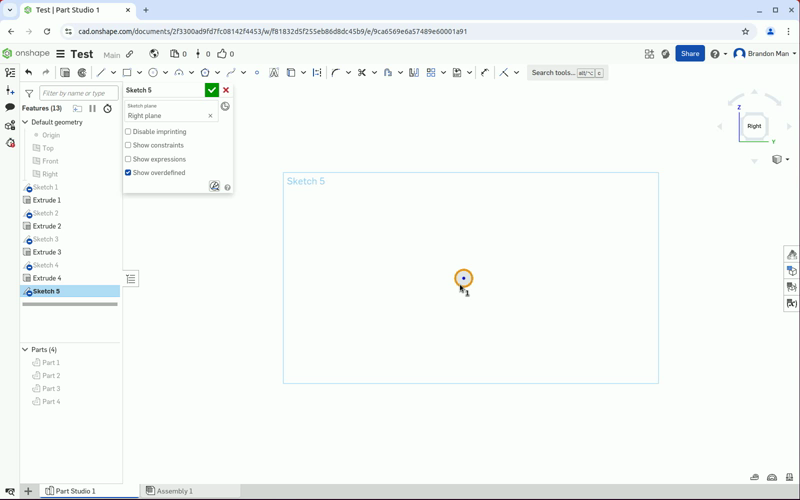
scroll(-6)
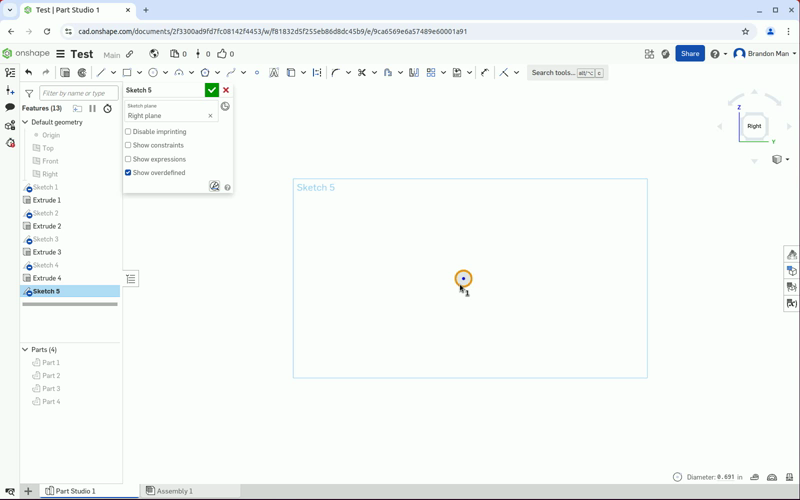
scroll(-6)
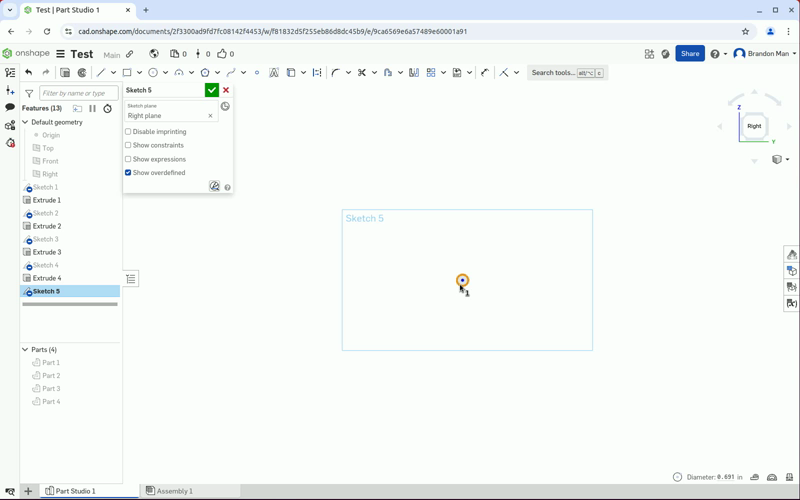
scroll(-6)
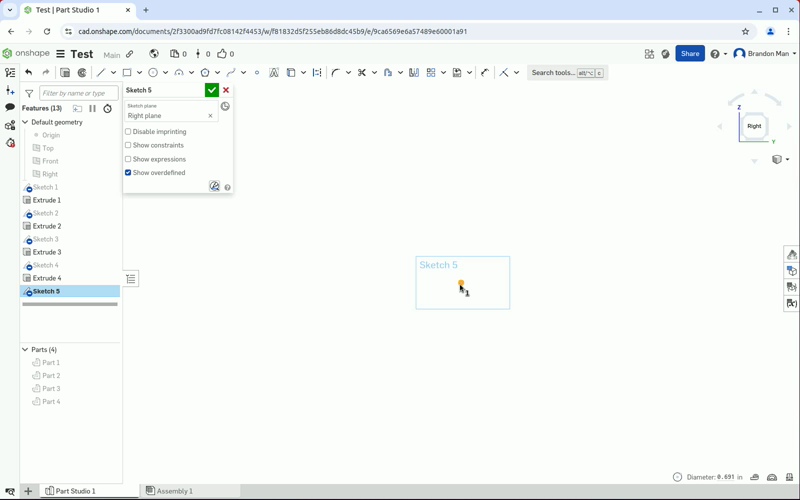
mouse_move(73, 352)
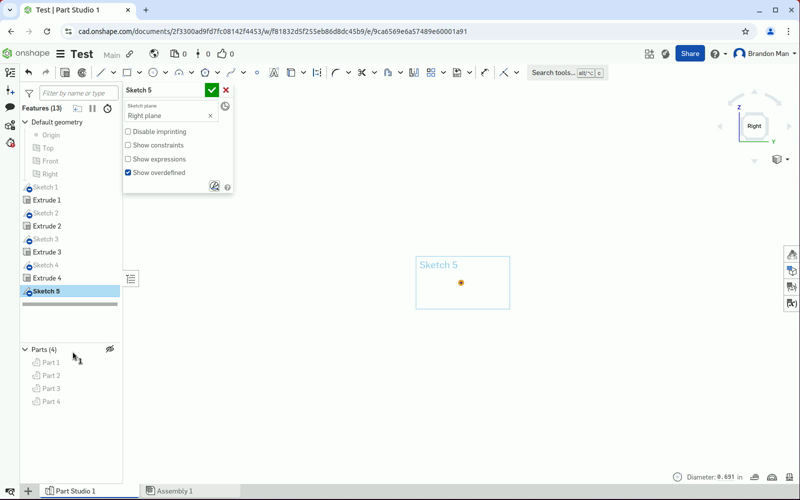
key(shift+y)
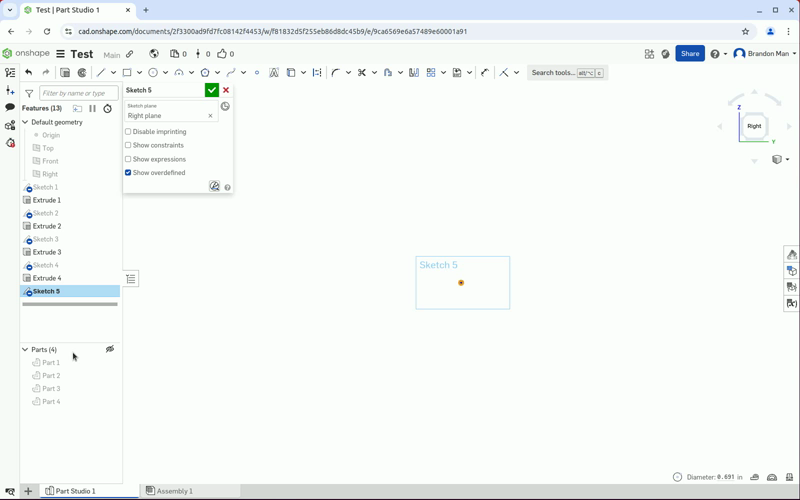
key(shift+e)
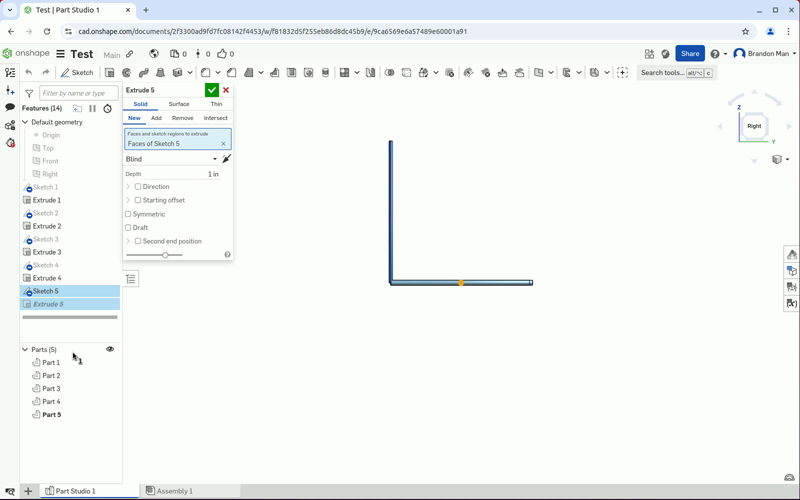
mouse_move(143, 106)
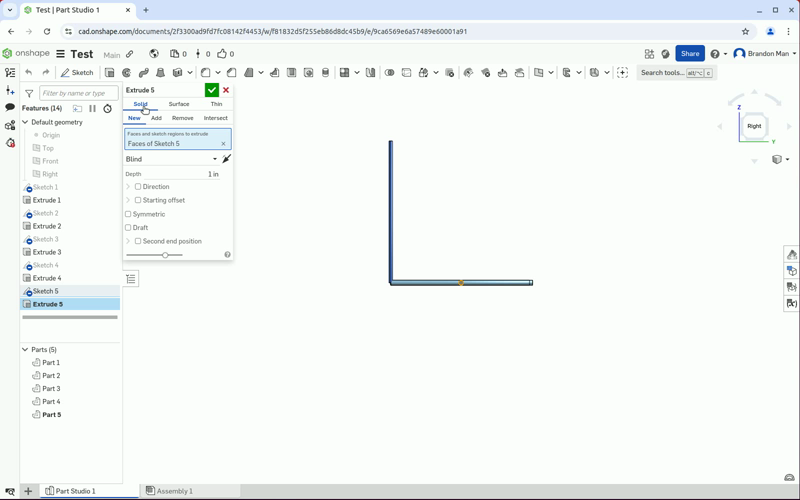
click(143, 106)
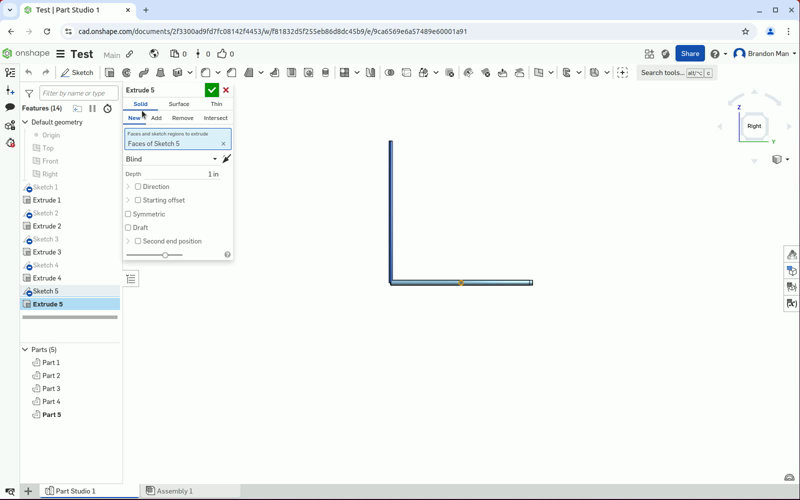
mouse_move(137, 120)
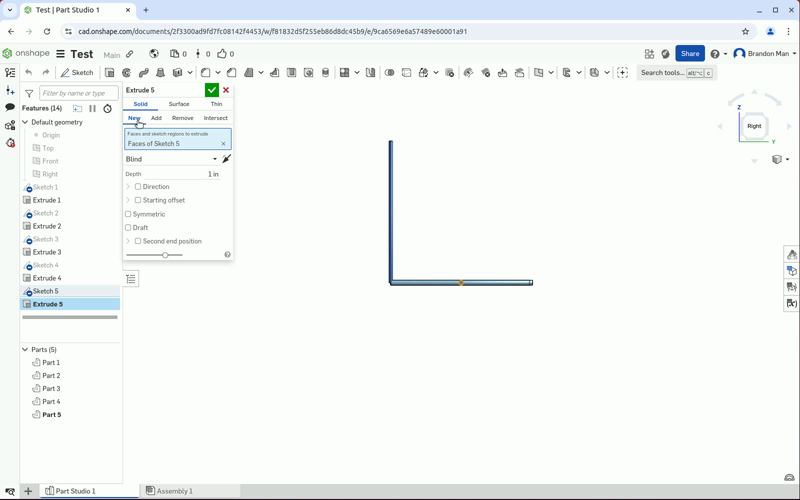
click(137, 120)
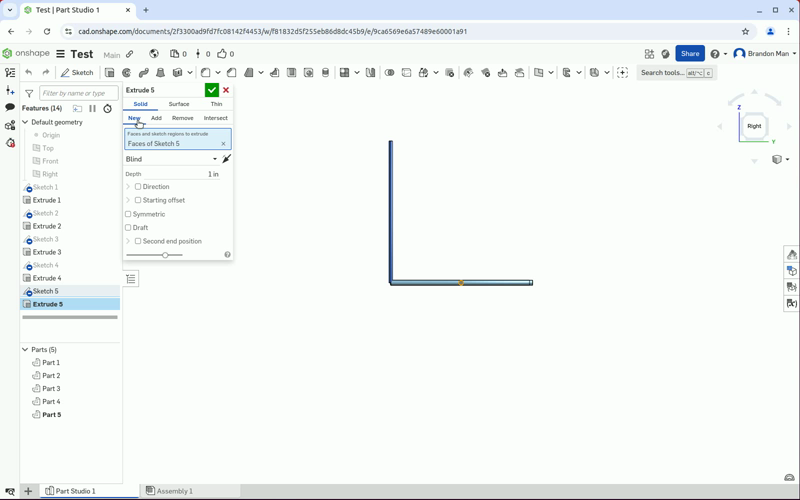
key(tab, 4)
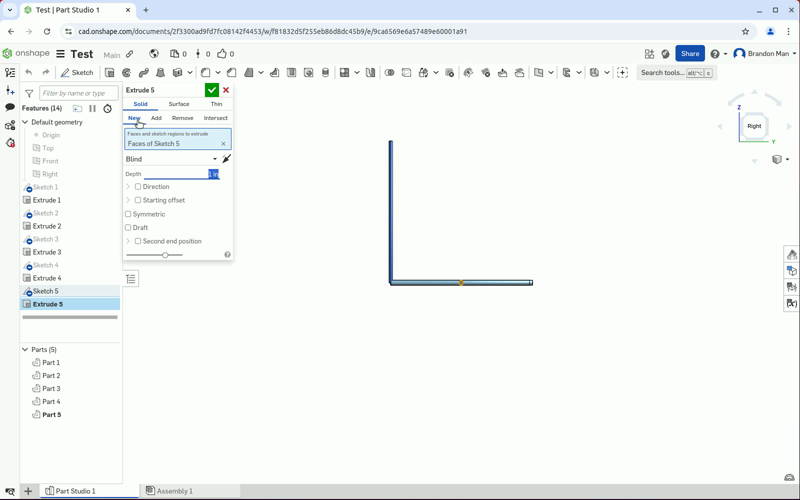
text(12.517)
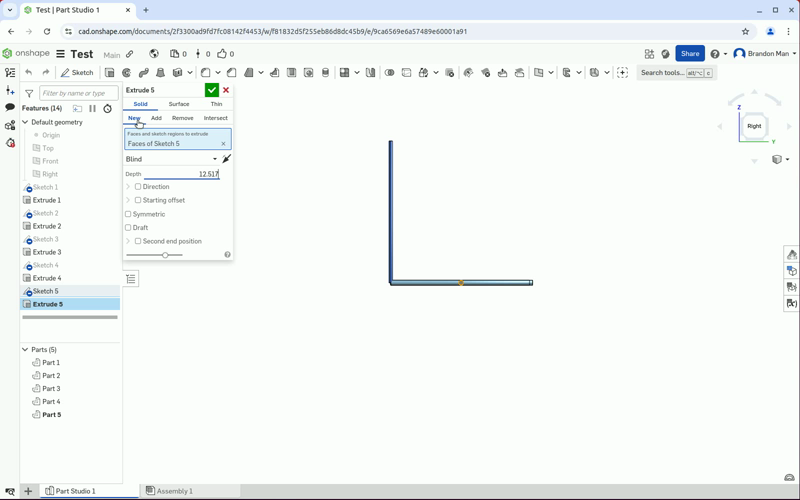
key(enter)
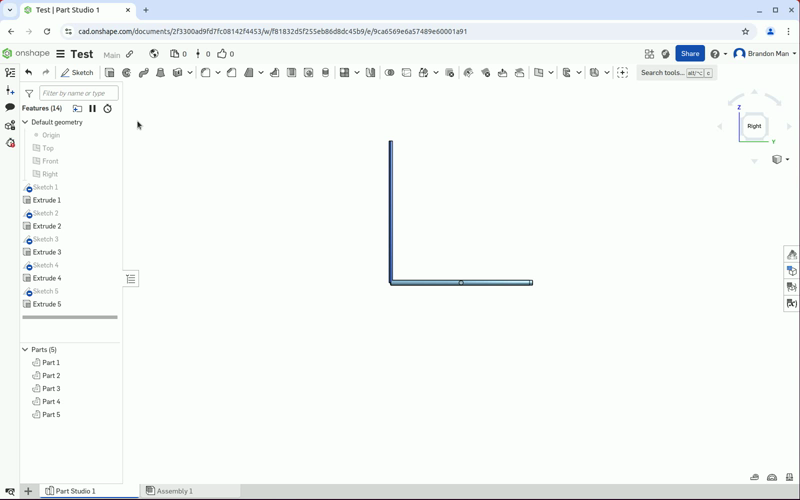
key(shift+h)
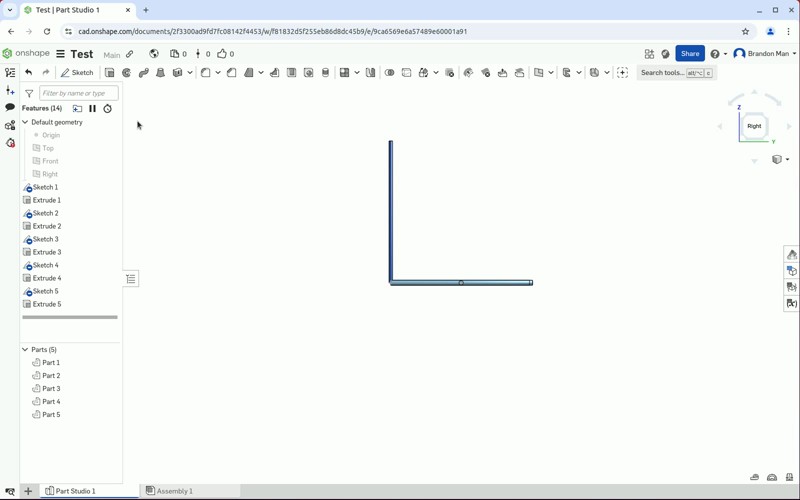
key(shift+h)
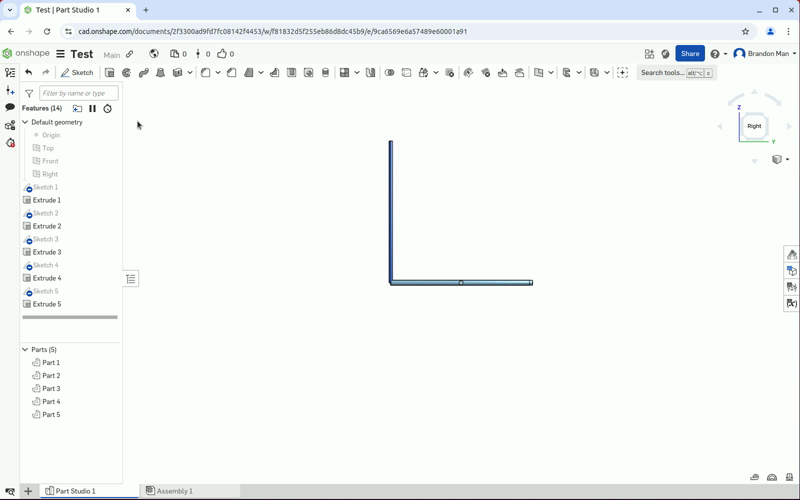
mouse_move(73, 189)
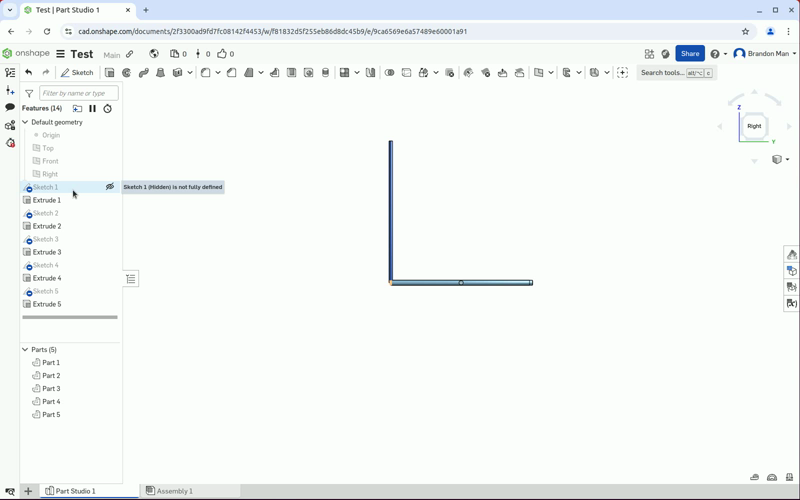
click(73, 189)
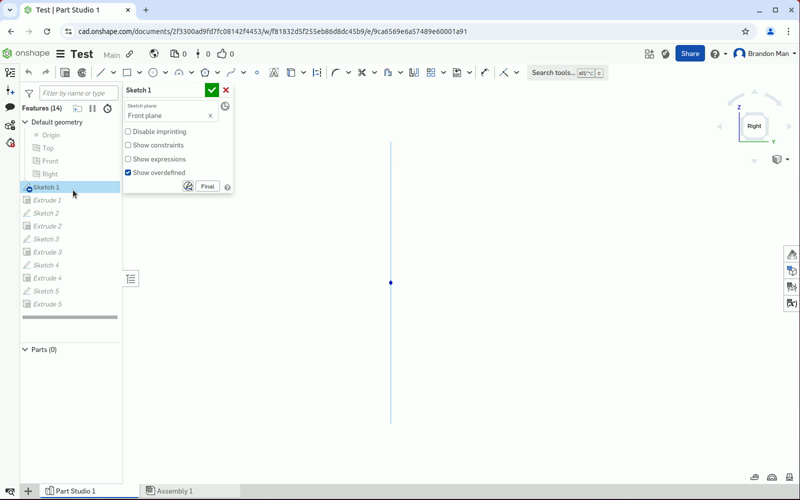
mouse_move(229, 92)
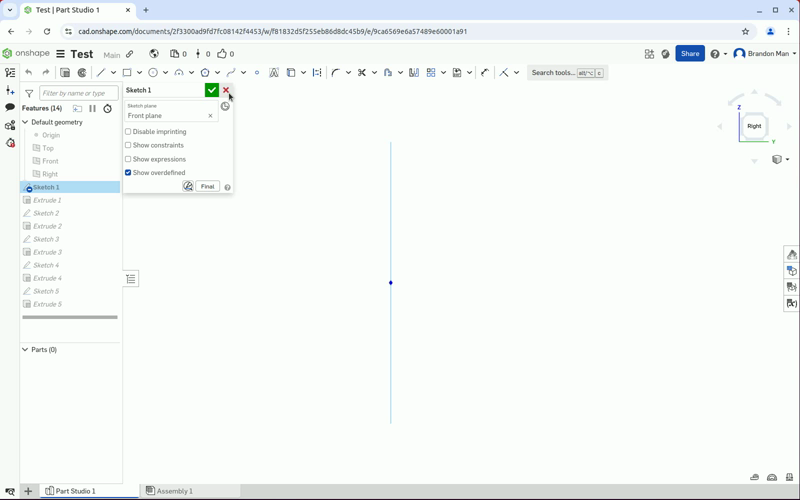
click(229, 92)
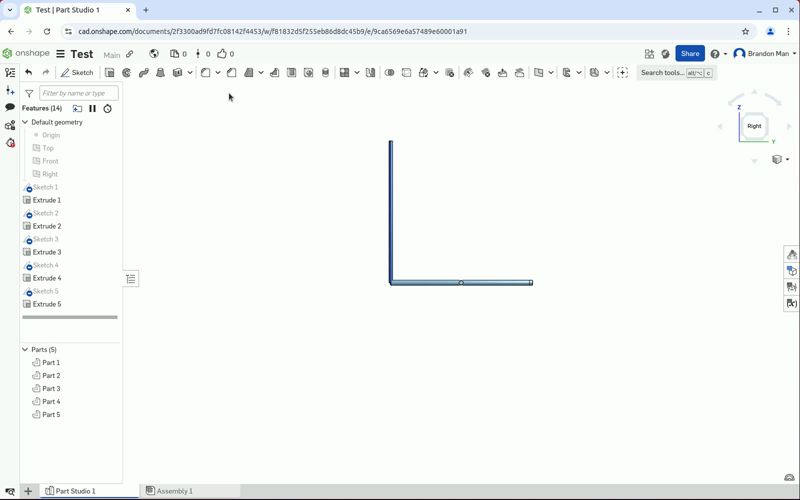
mouse_move(73, 352)
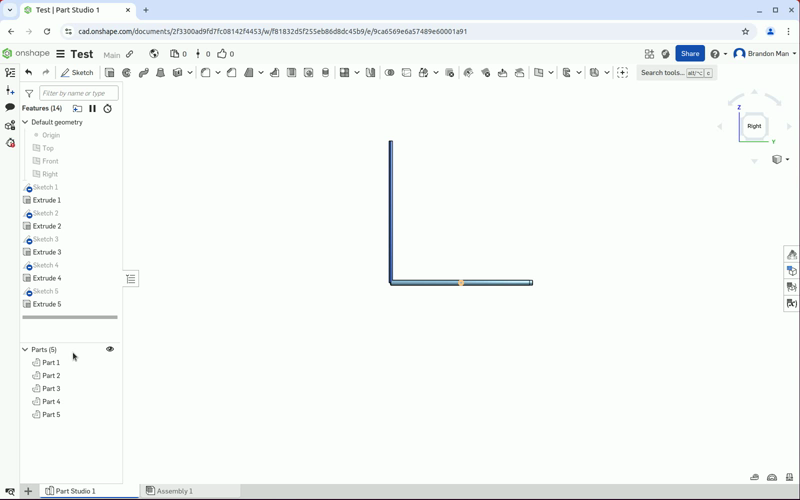
key(y)
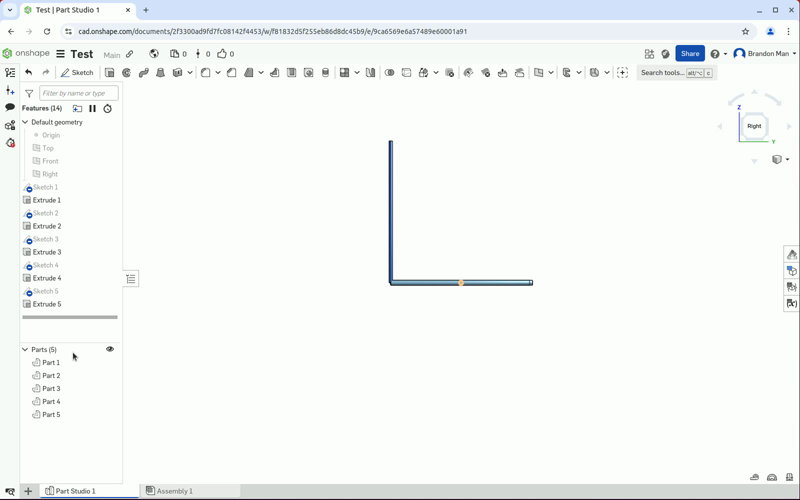
key(shift+p)
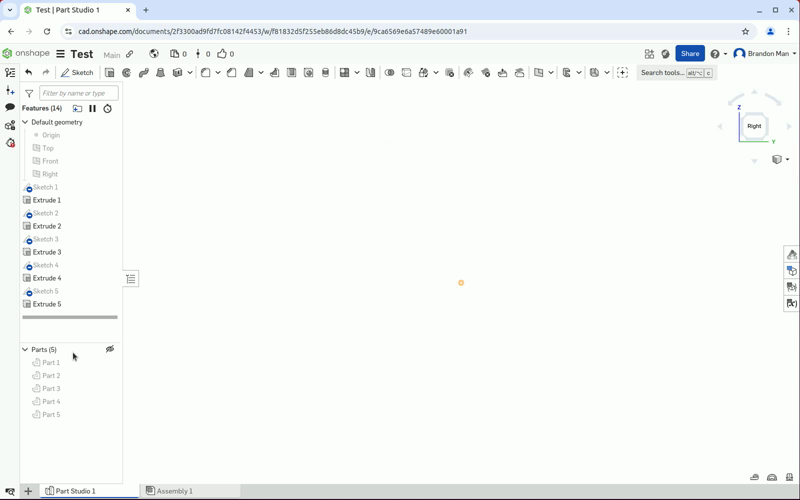
key(space)
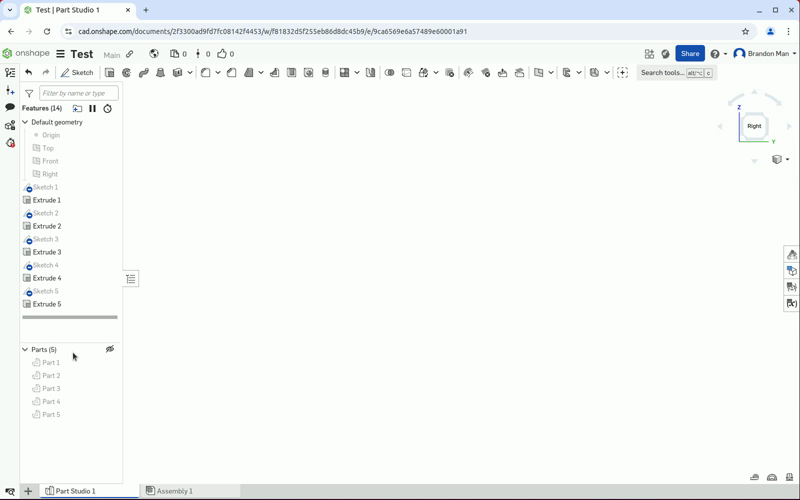
key_down(shift)
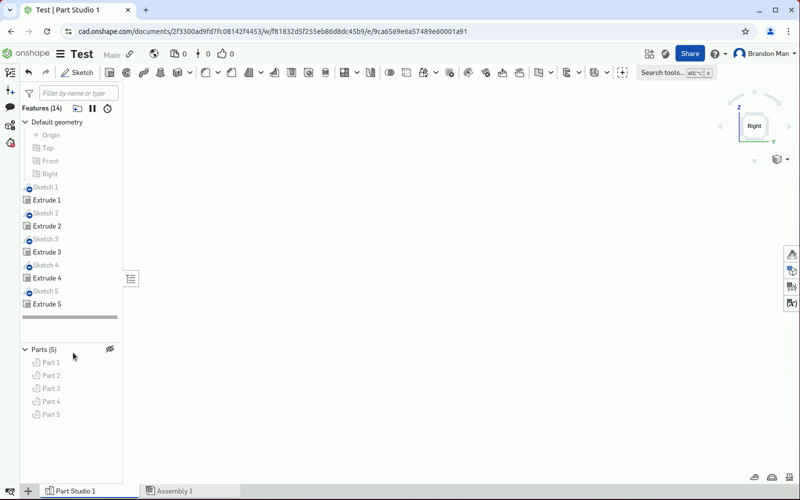
key(right)
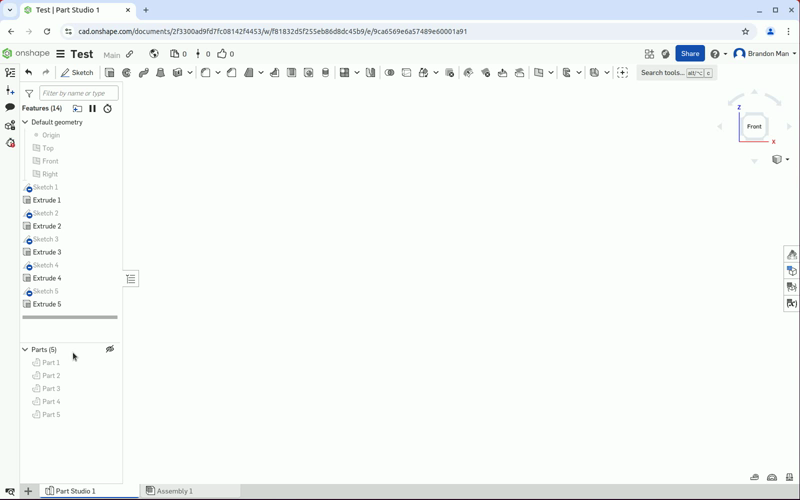
key_up(shift)
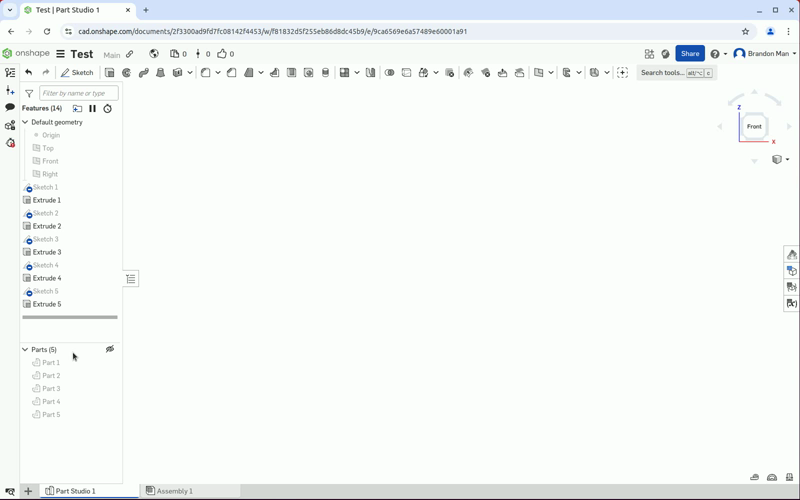
key(space)
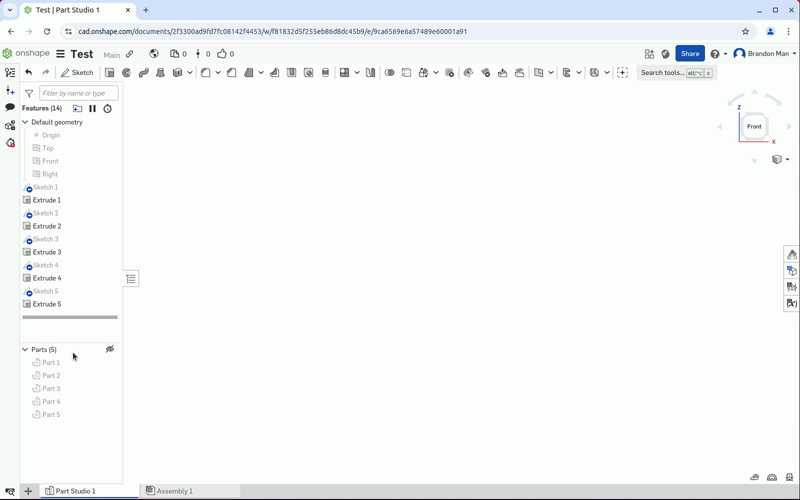
key_down(shift)
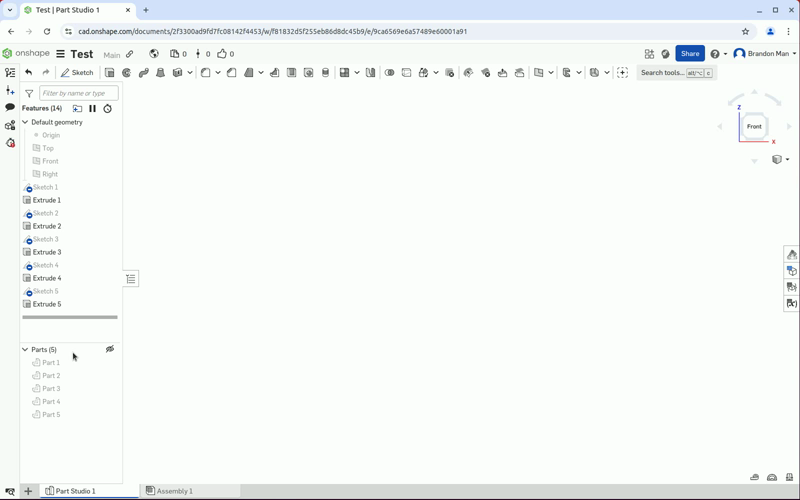
key(down)
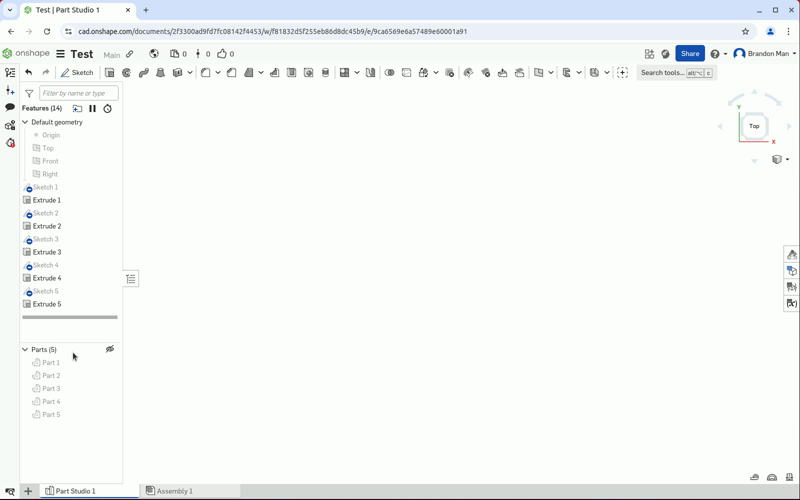
key_up(shift)
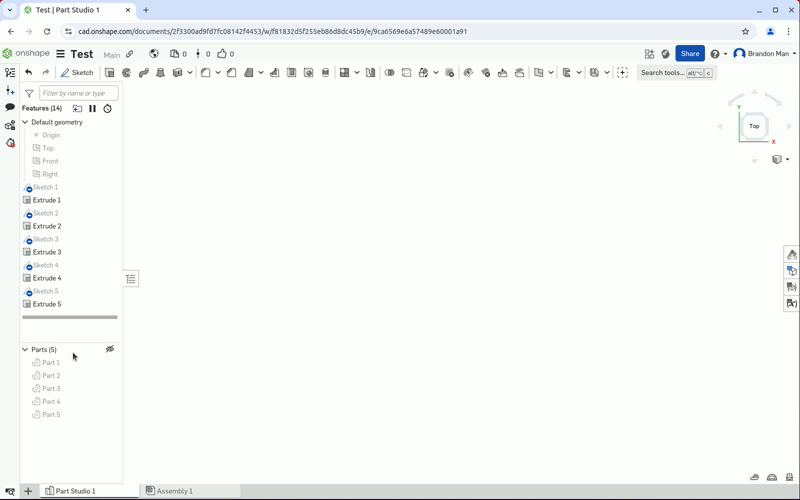
mouse_move(73, 352)
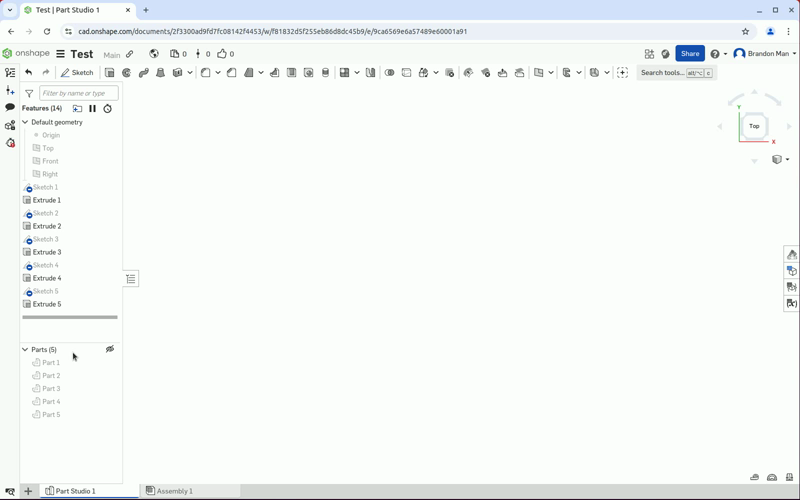
key(shift+y)
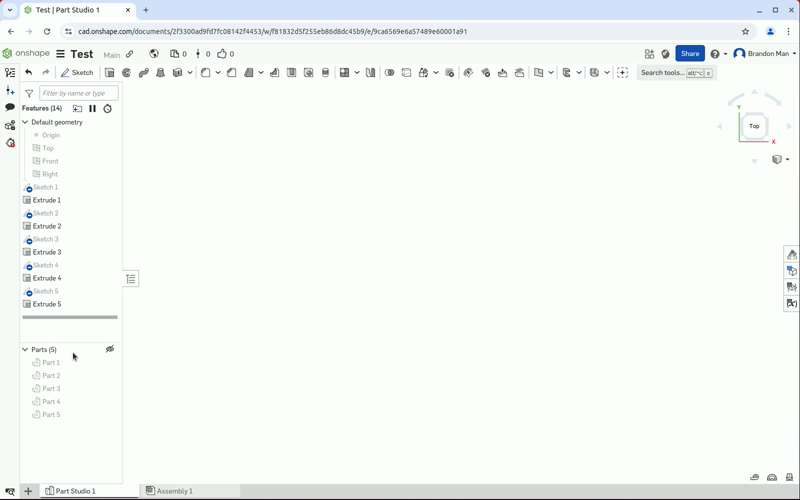
key(shift+s)
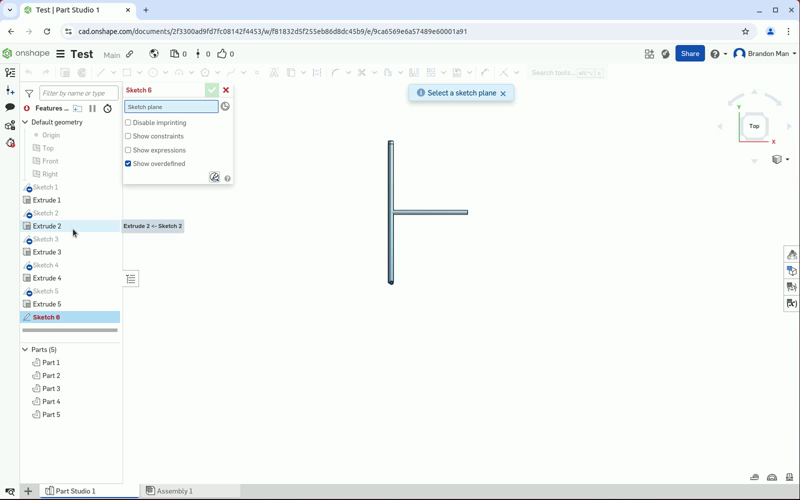
scroll(3)
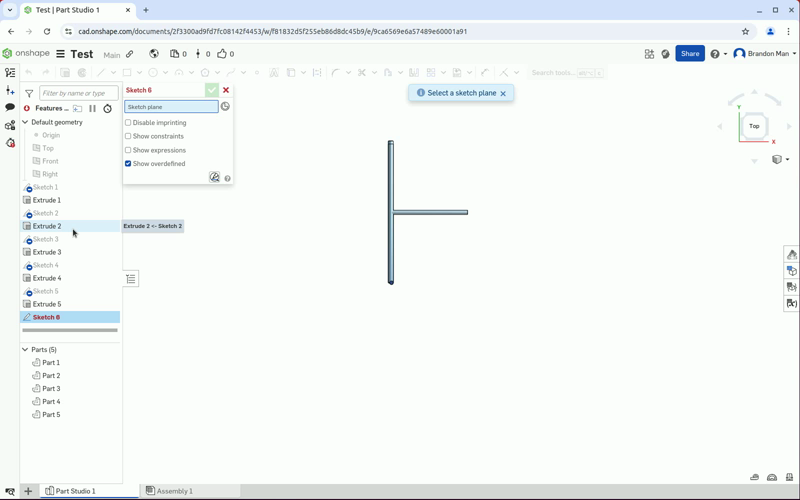
mouse_move(73, 150)
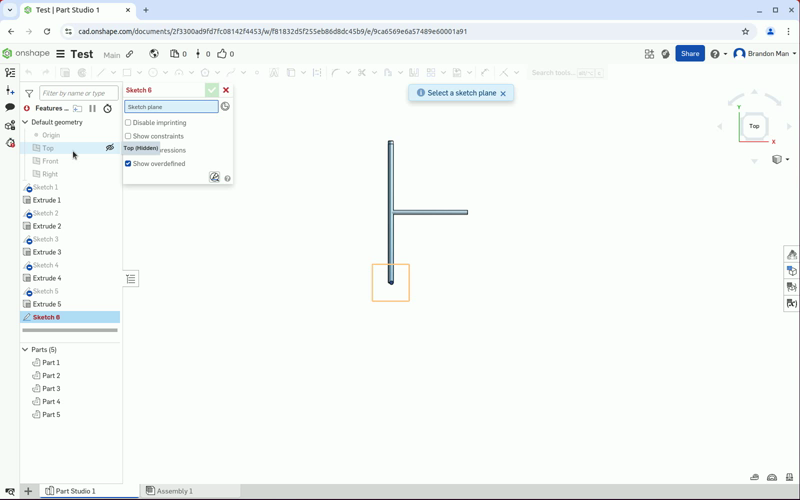
click(73, 150)
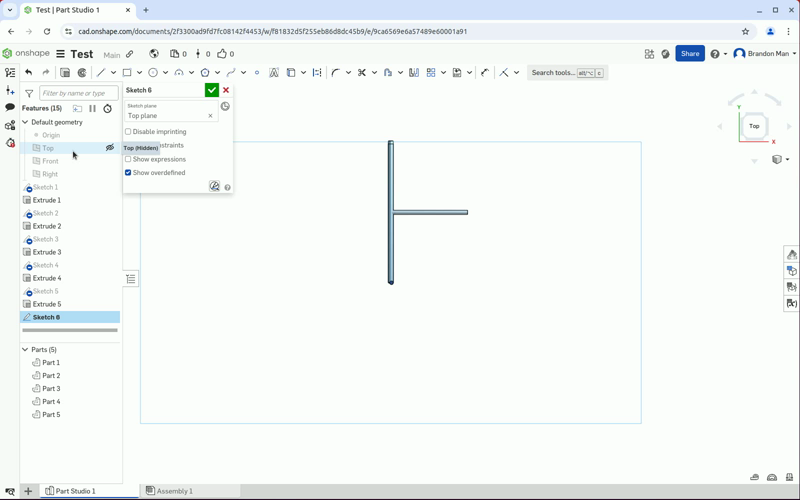
mouse_move(73, 352)
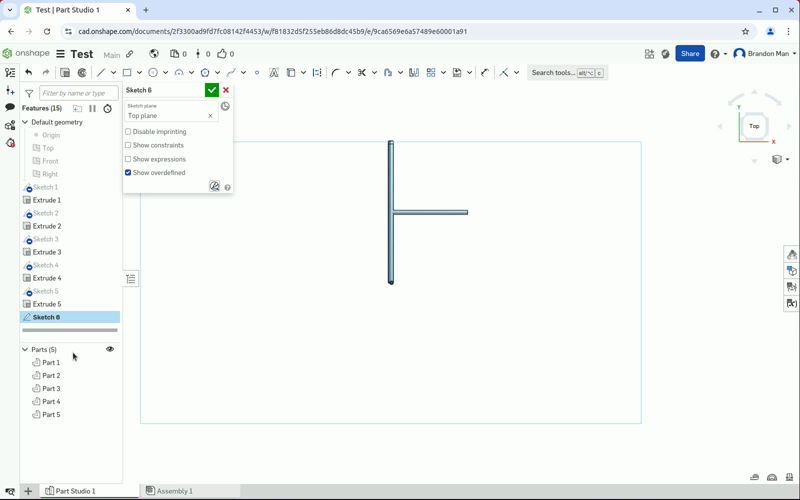
key(y)
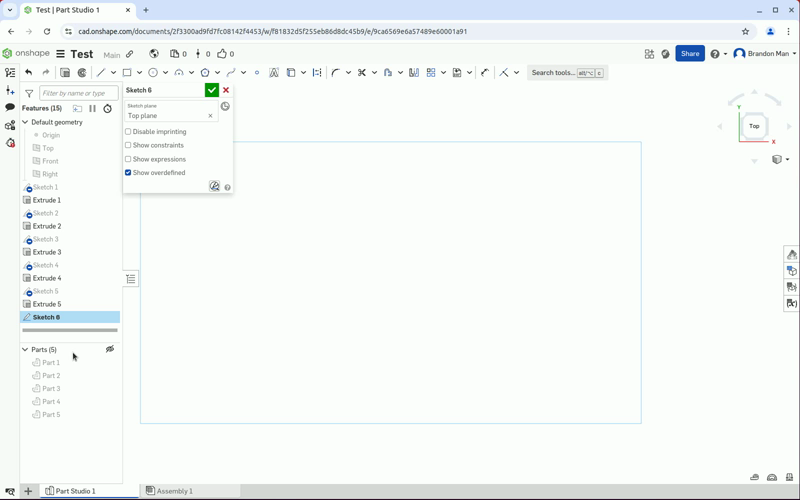
key(c)
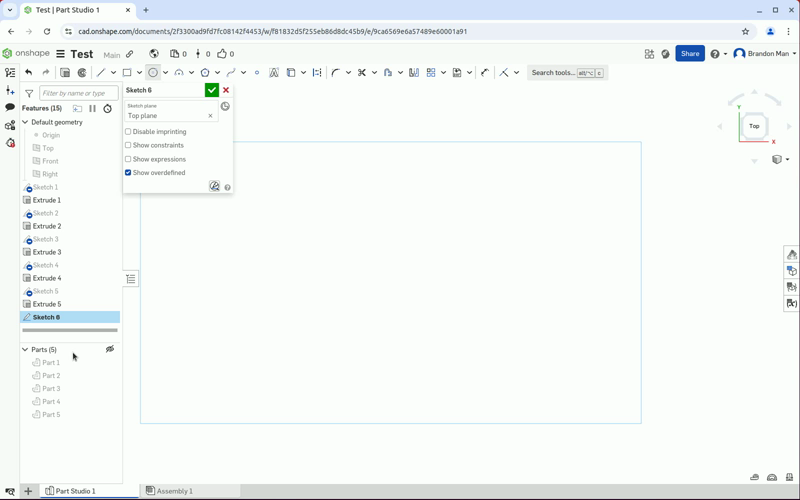
key_down(shift)
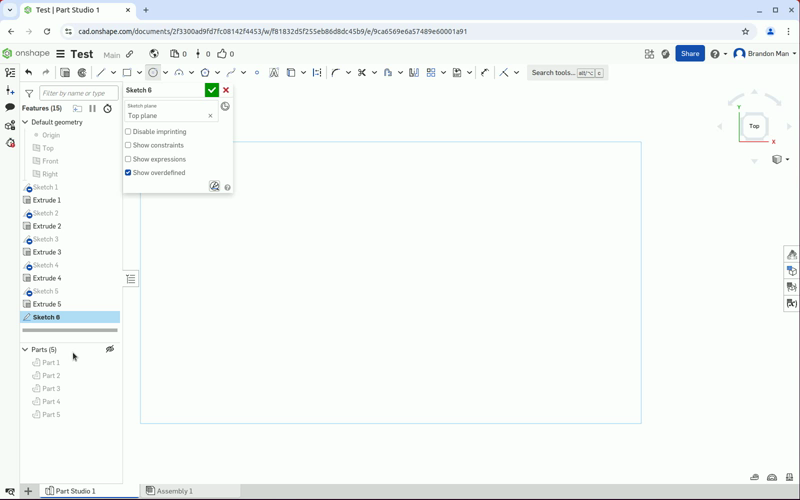
mouse_move(461, 282)
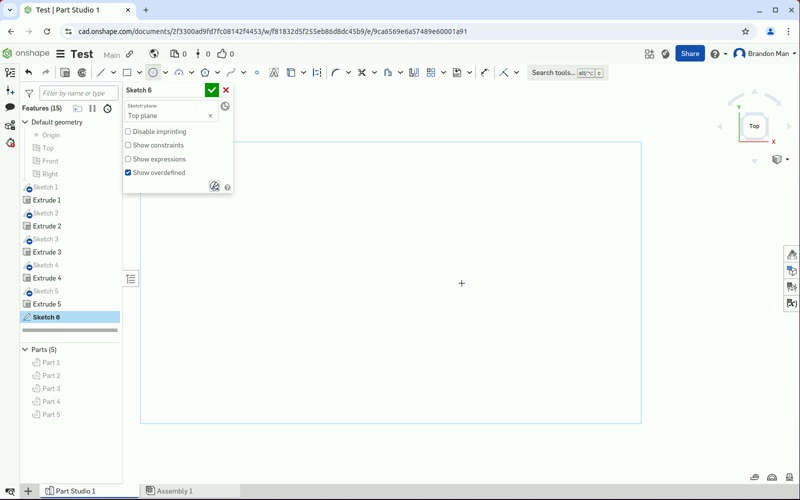
click(461, 282)
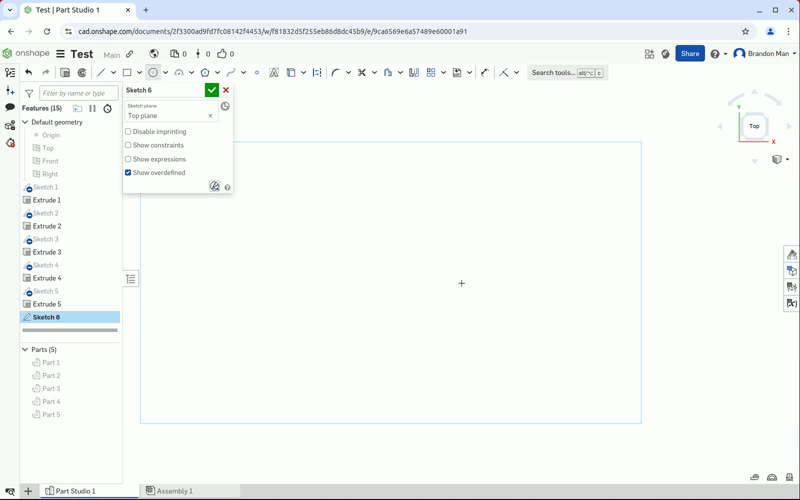
key_up(shift)
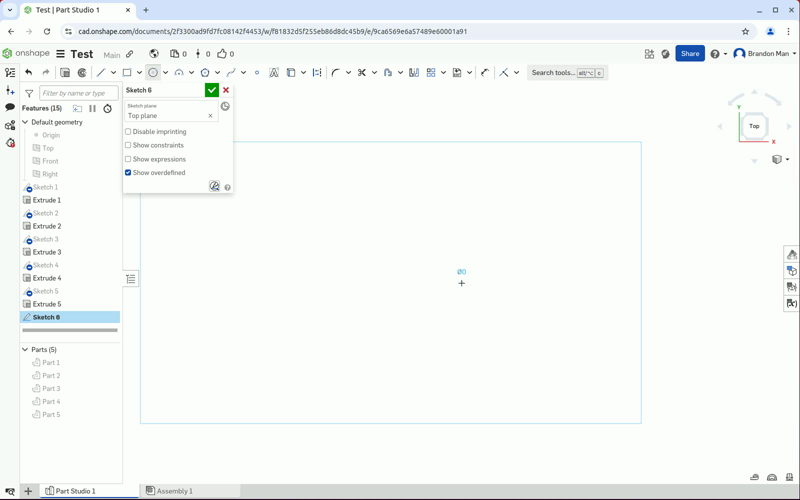
mouse_move(463, 282)
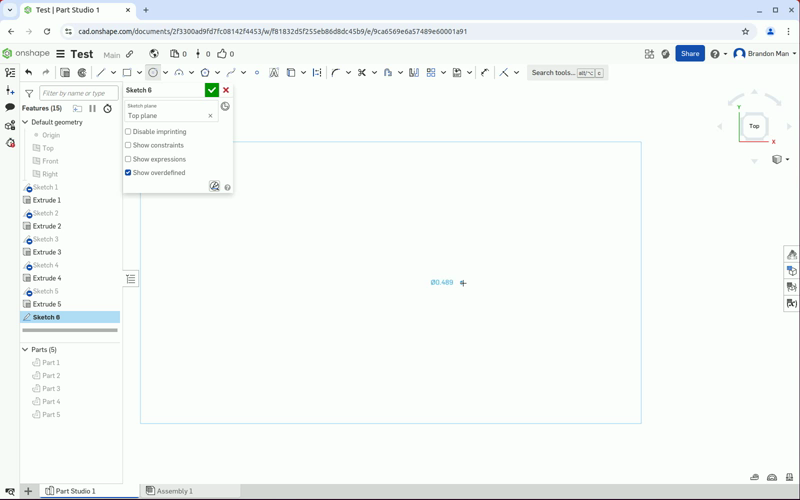
scroll(6)
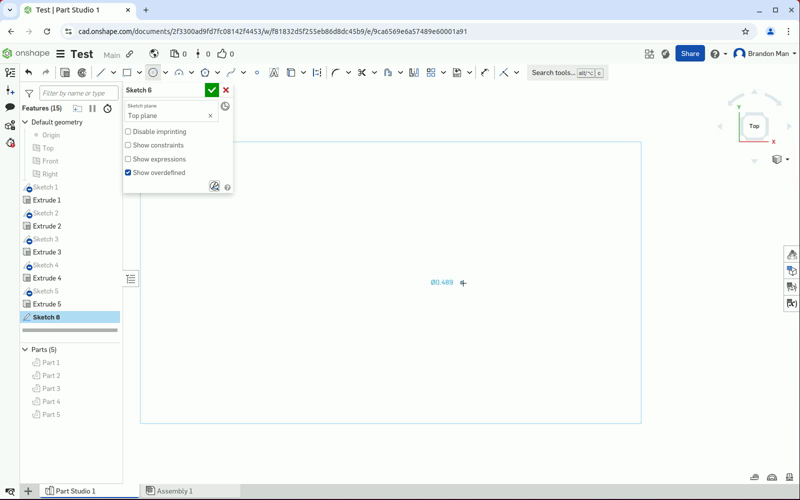
scroll(6)
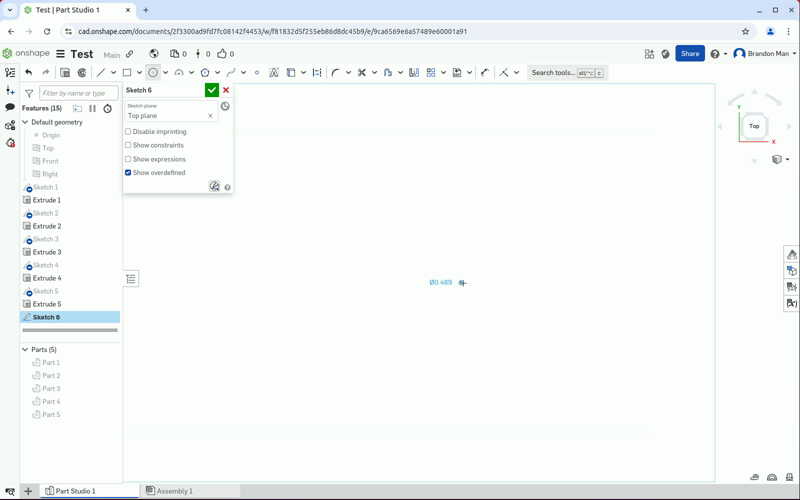
scroll(6)
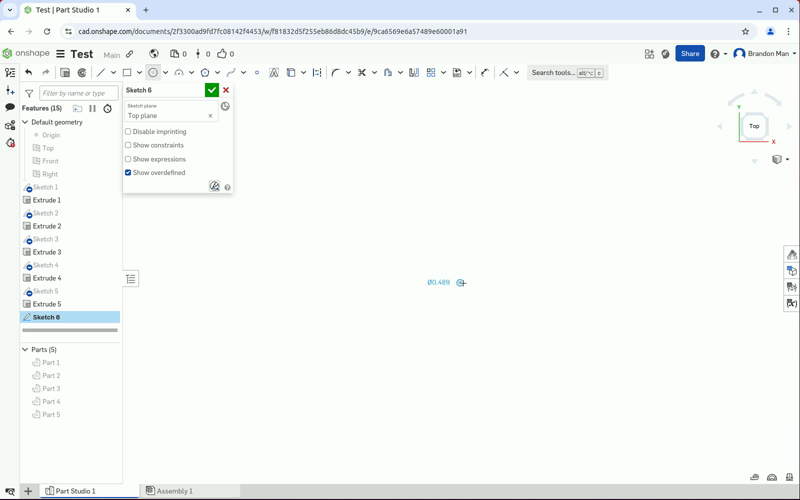
scroll(6)
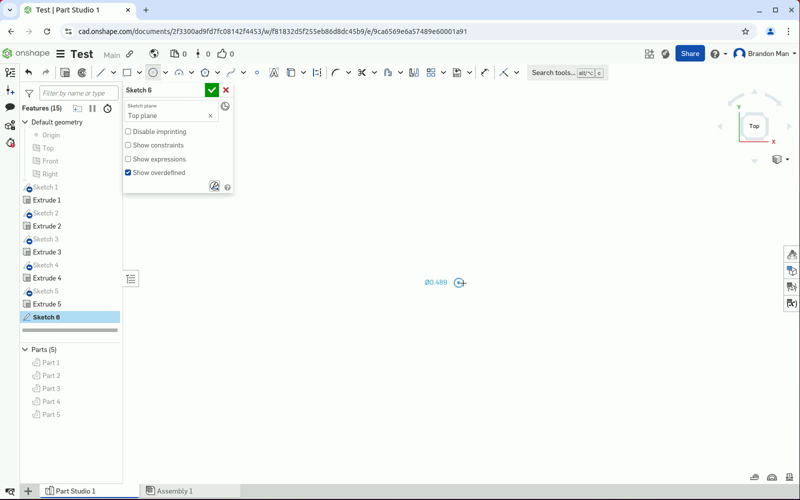
scroll(6)
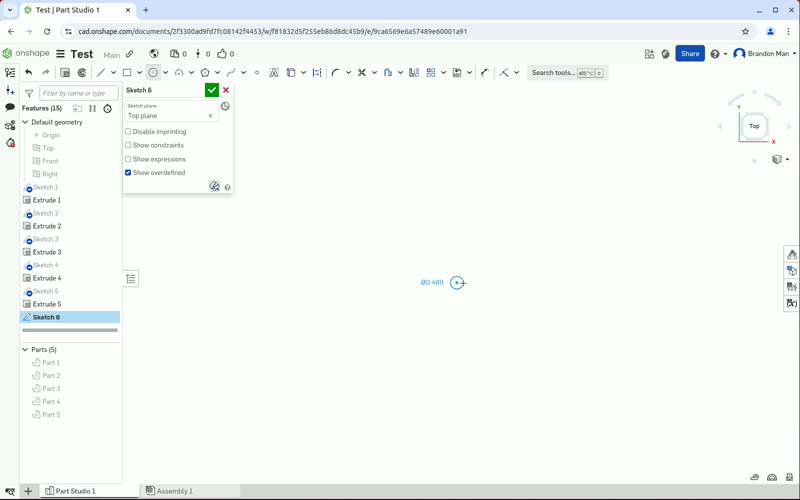
scroll(6)
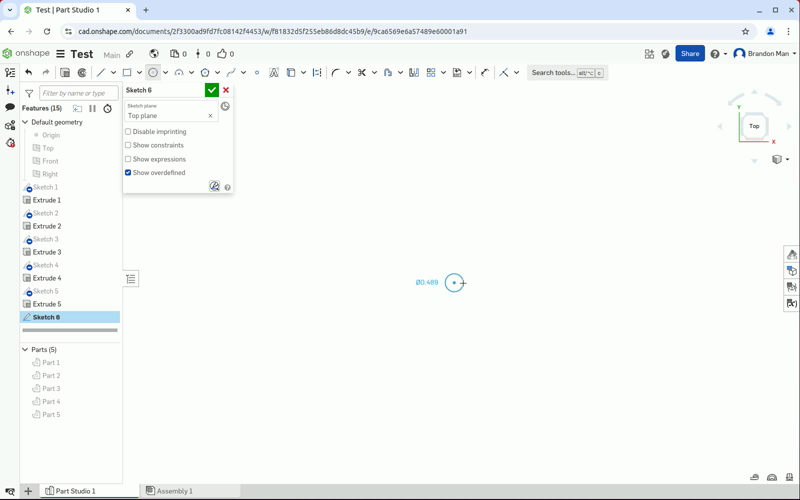
scroll(6)
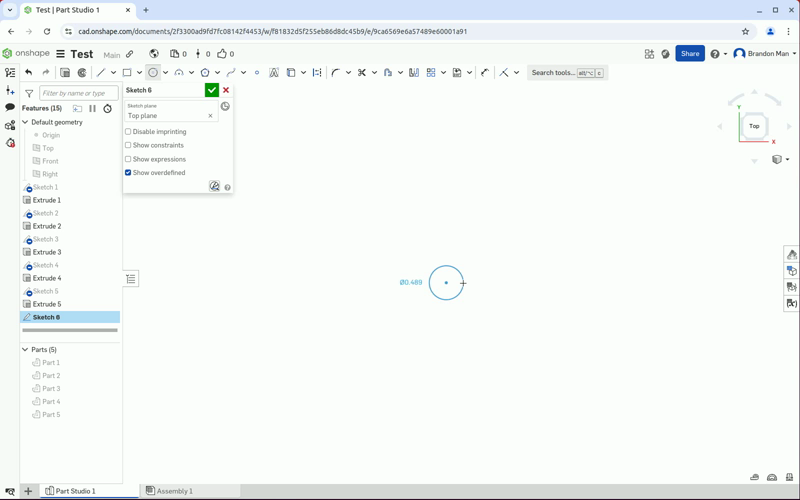
click(463, 282)
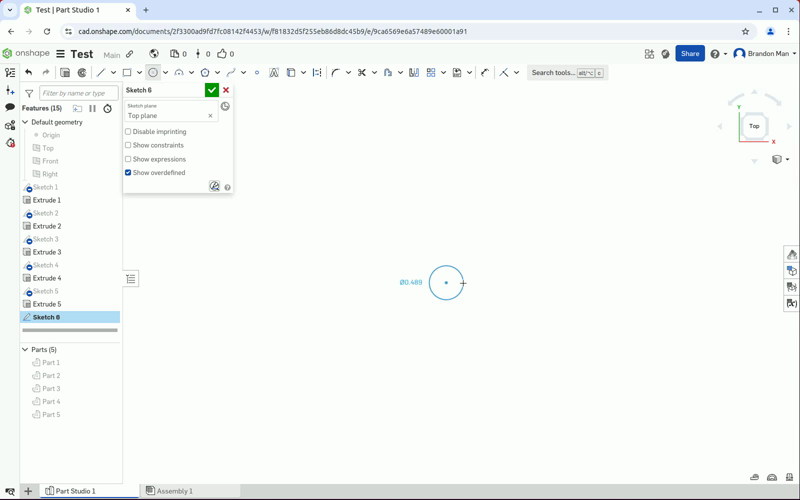
scroll(-6)
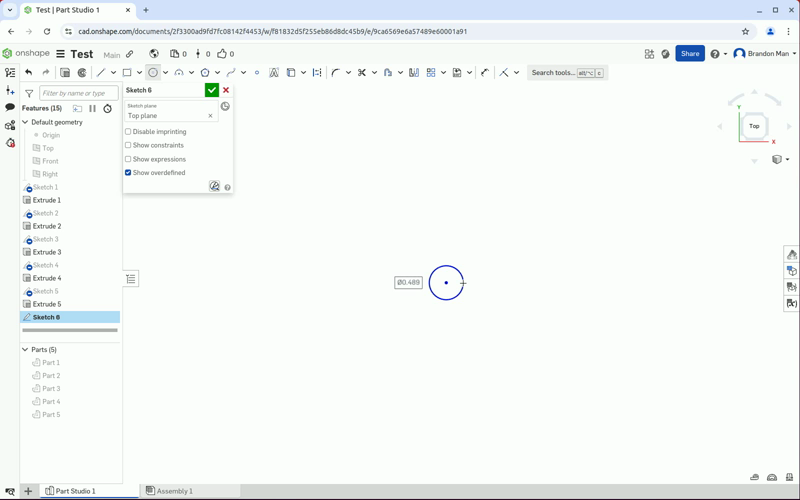
scroll(-6)
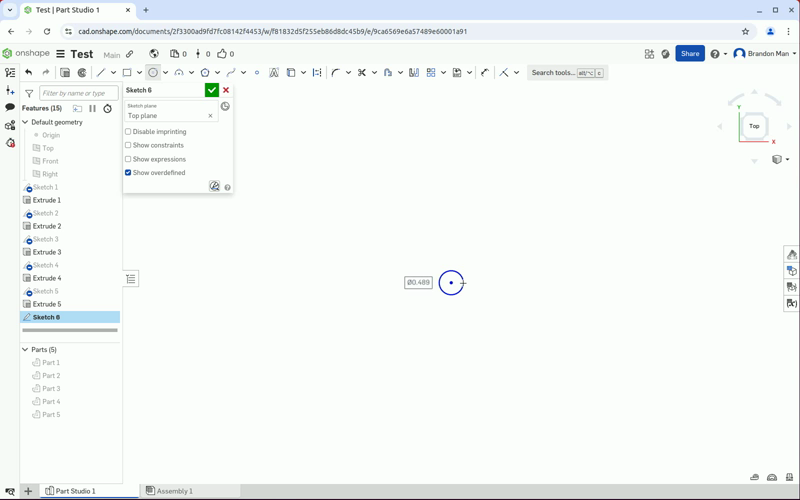
scroll(-6)
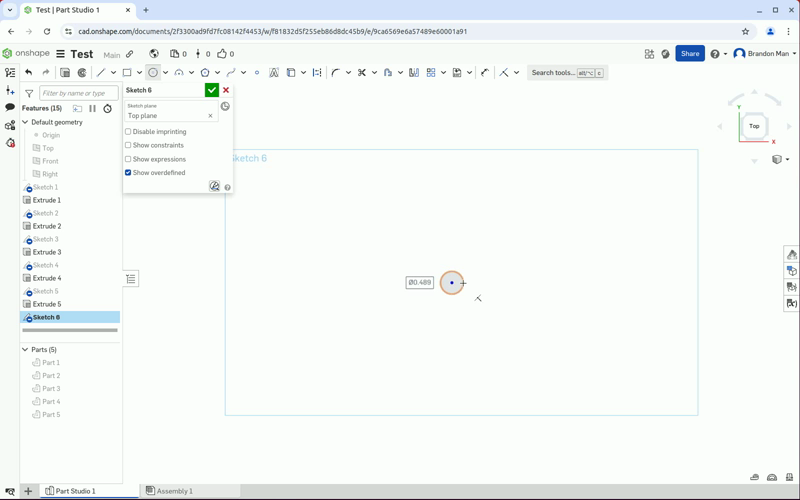
scroll(-6)
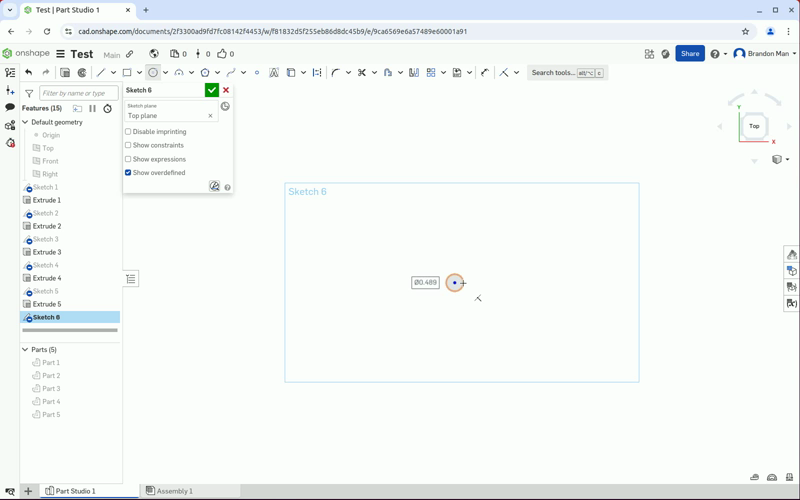
scroll(-6)
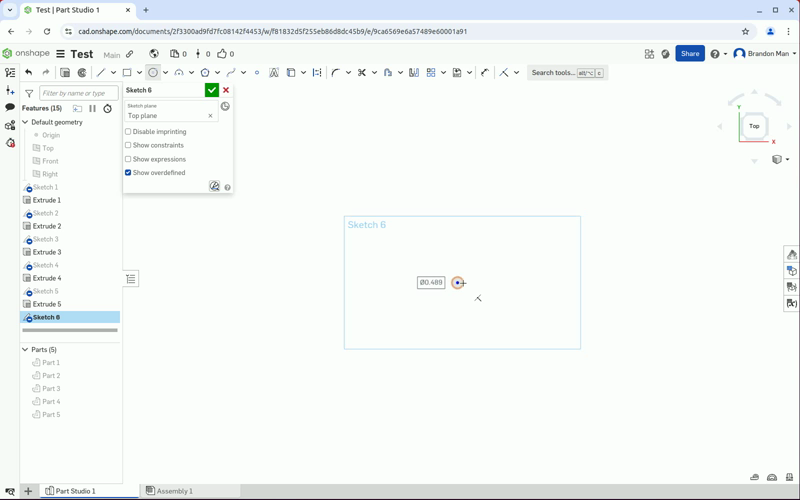
scroll(-6)
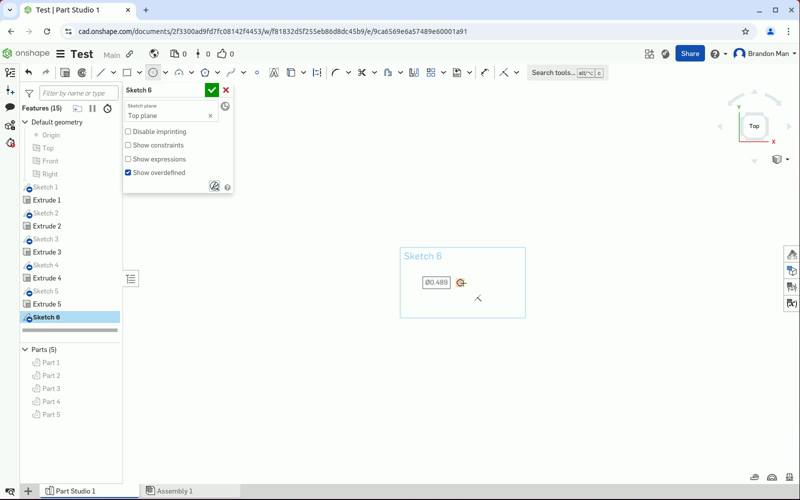
scroll(-6)
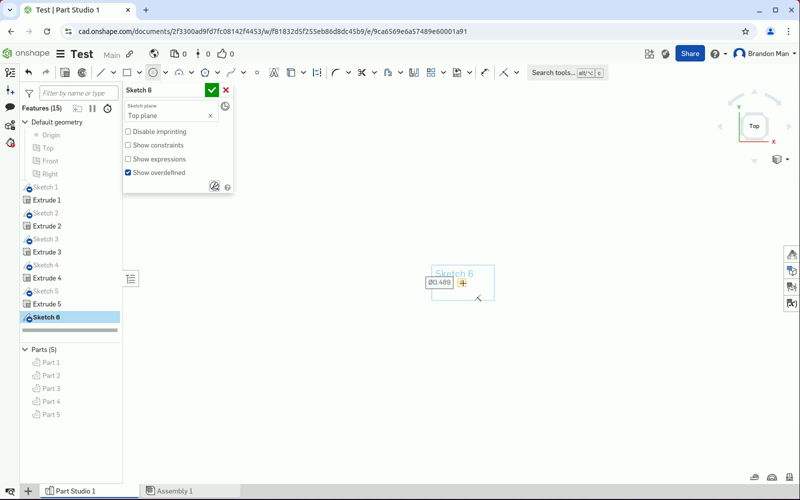
key(esc)
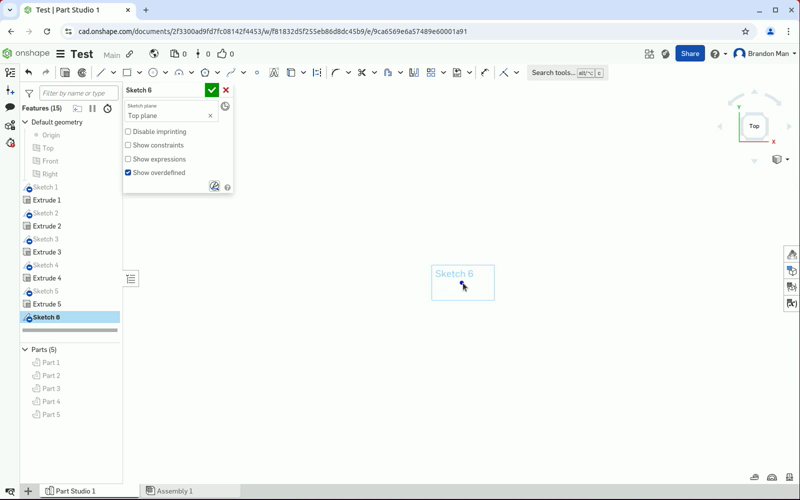
mouse_move(462, 282)
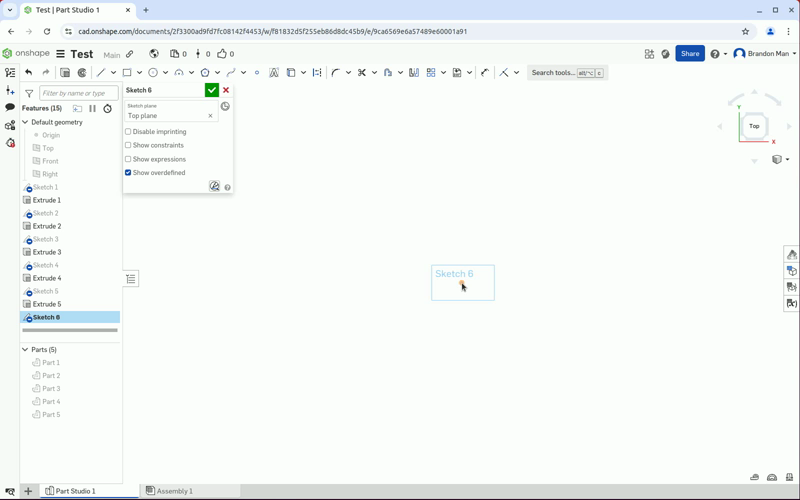
scroll(6)
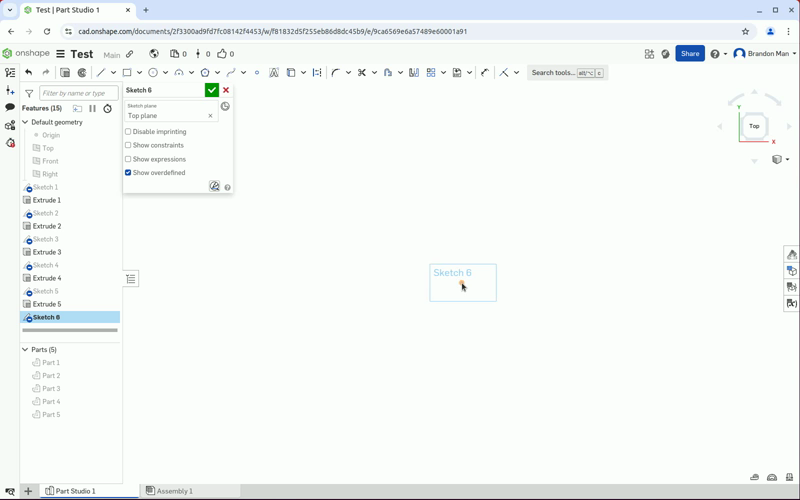
scroll(6)
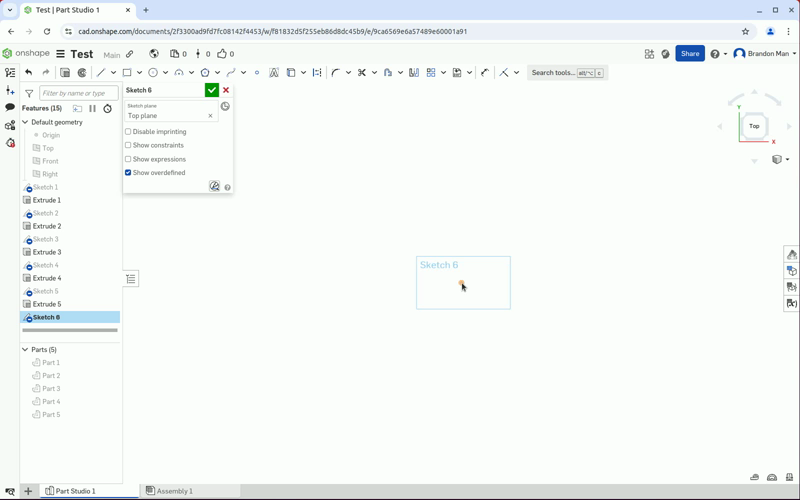
scroll(6)
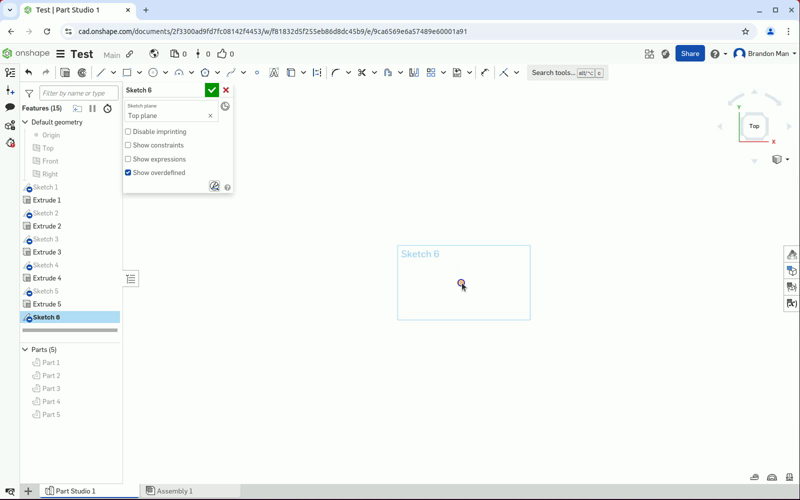
scroll(6)
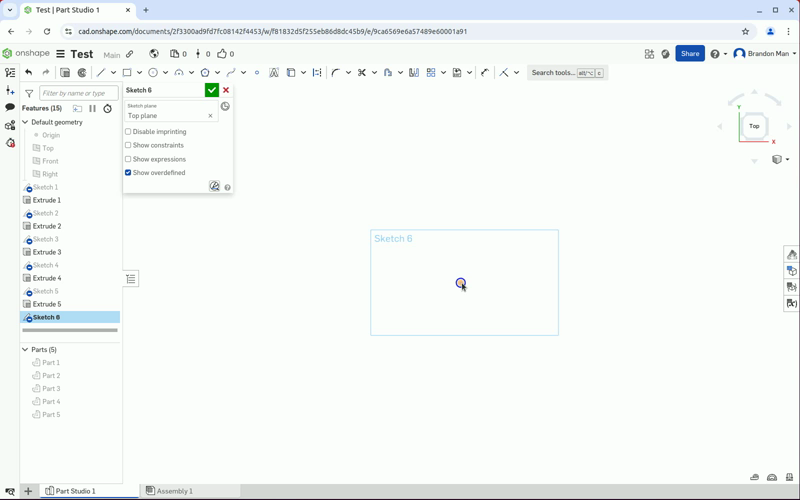
scroll(6)
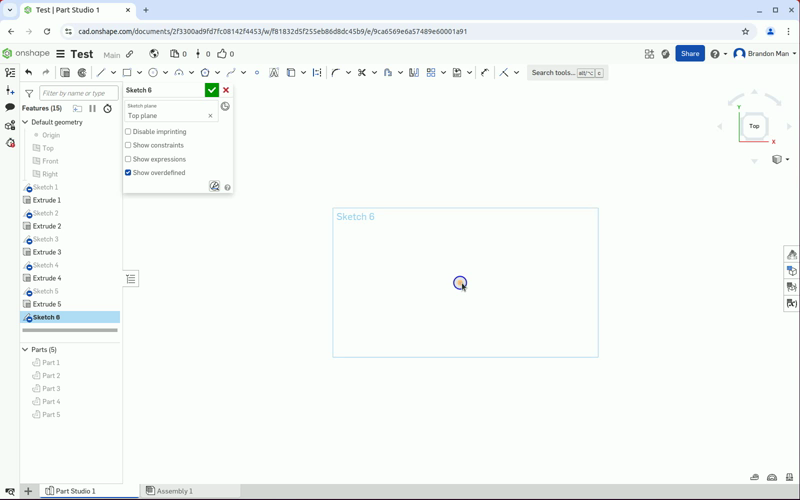
scroll(6)
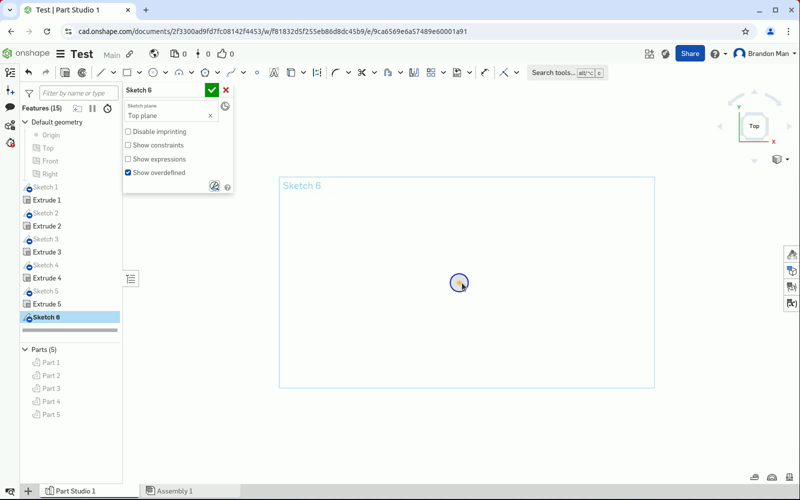
scroll(6)
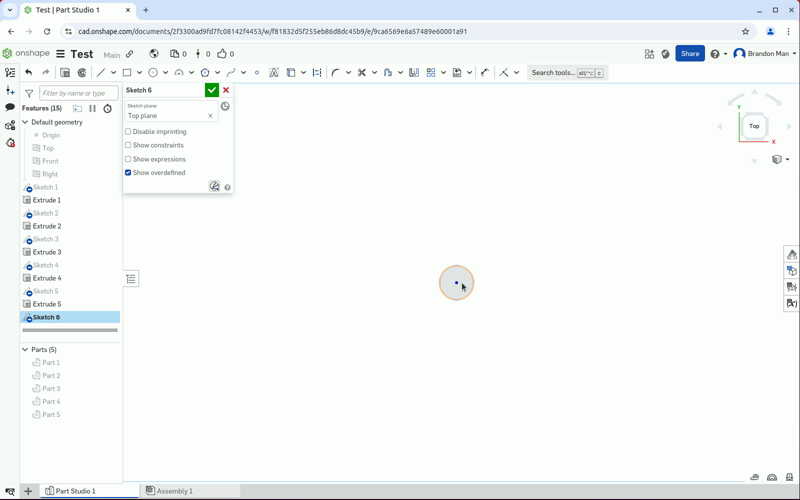
click(462, 282)
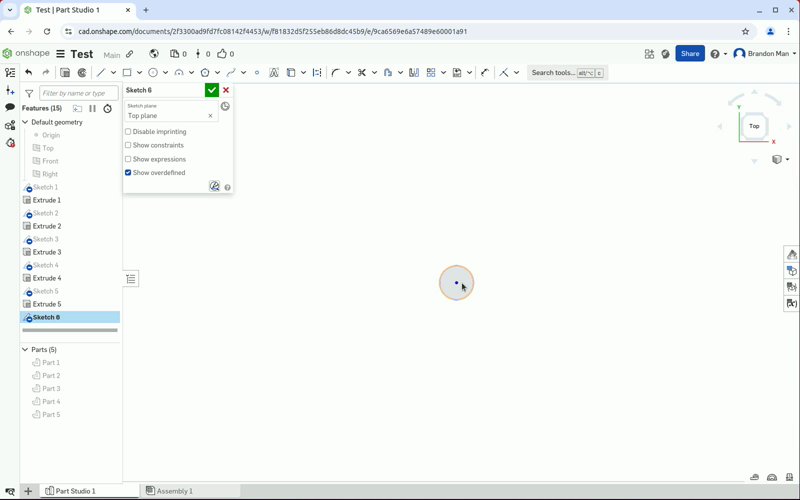
scroll(-6)
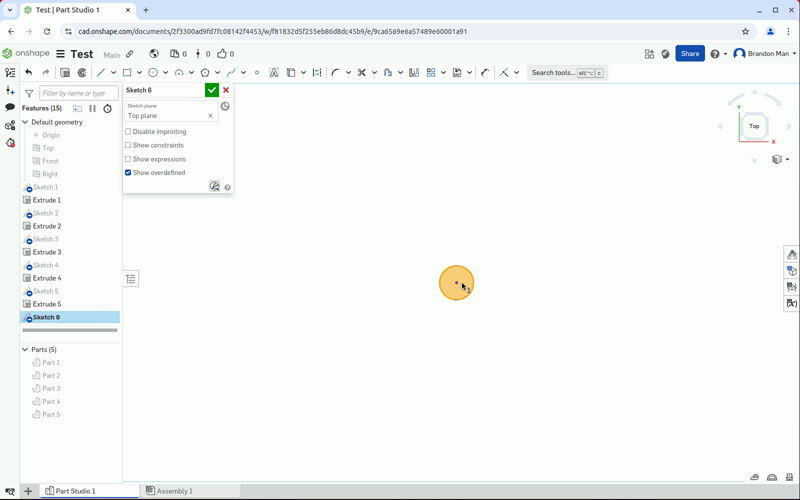
scroll(-6)
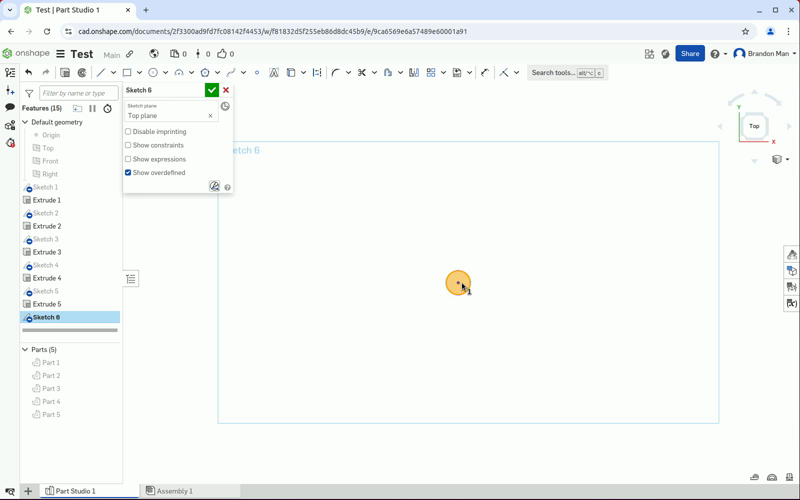
scroll(-6)
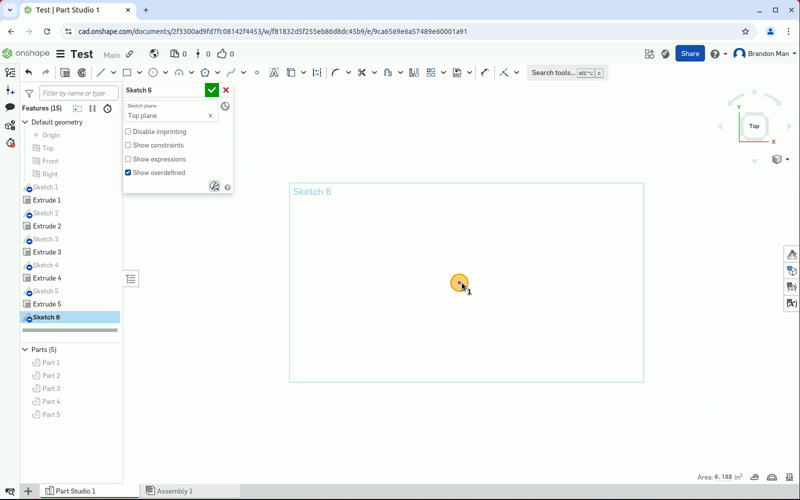
scroll(-6)
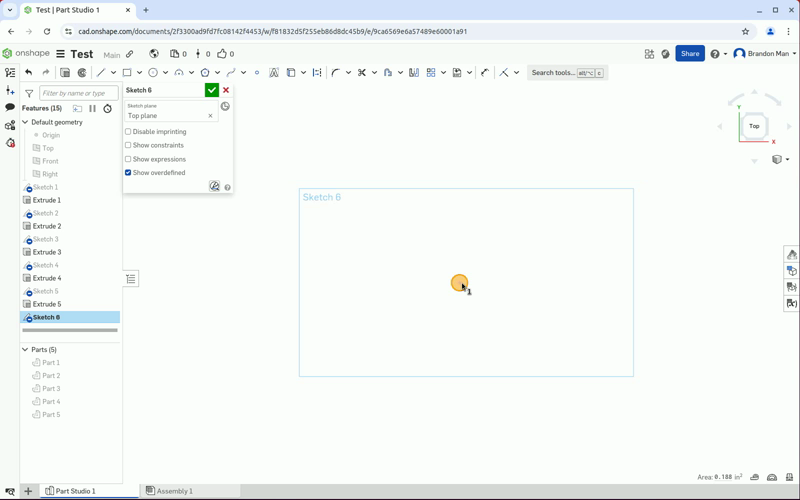
scroll(-6)
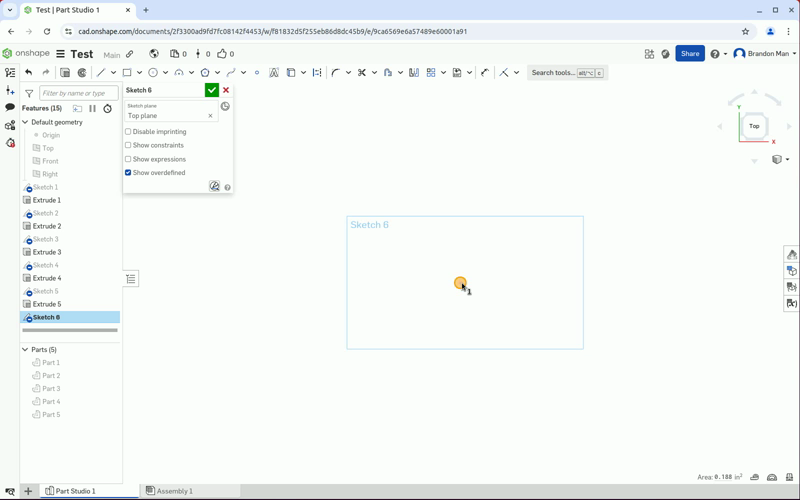
scroll(-6)
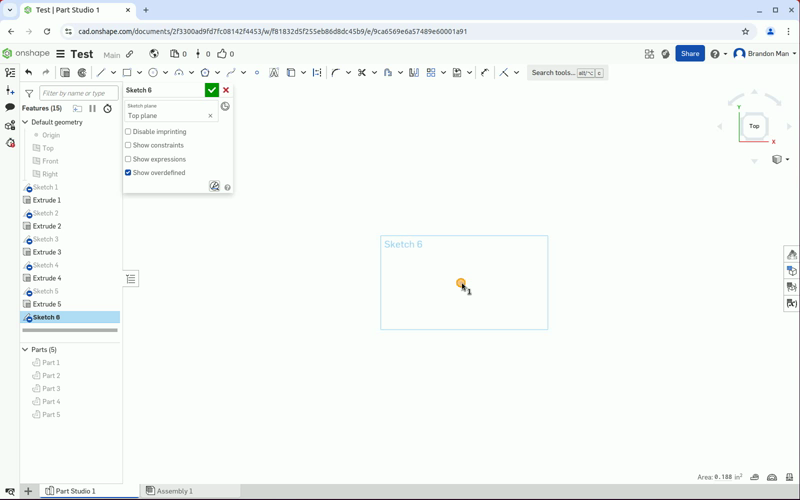
scroll(-6)
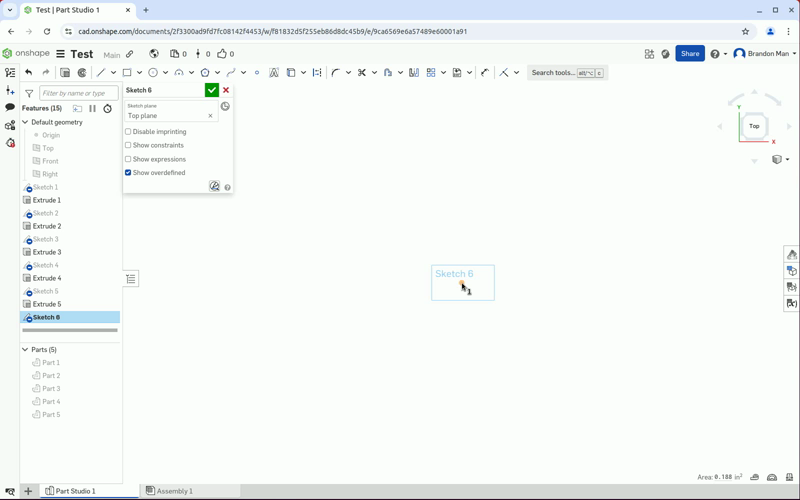
mouse_move(73, 352)
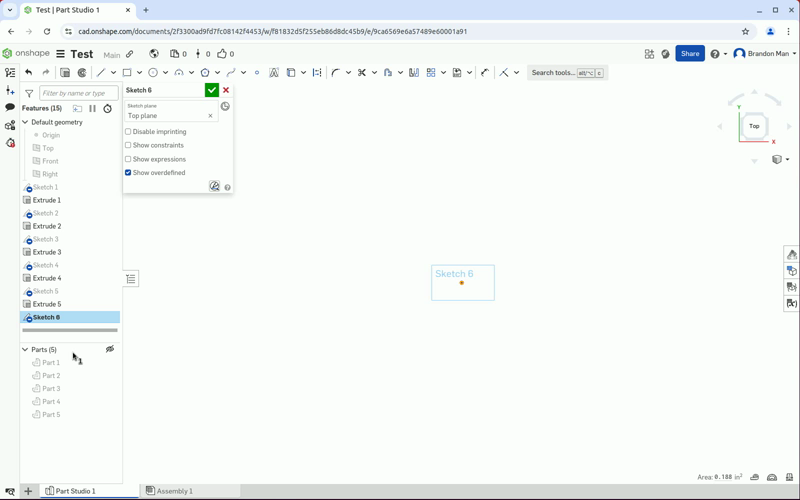
key(shift+y)
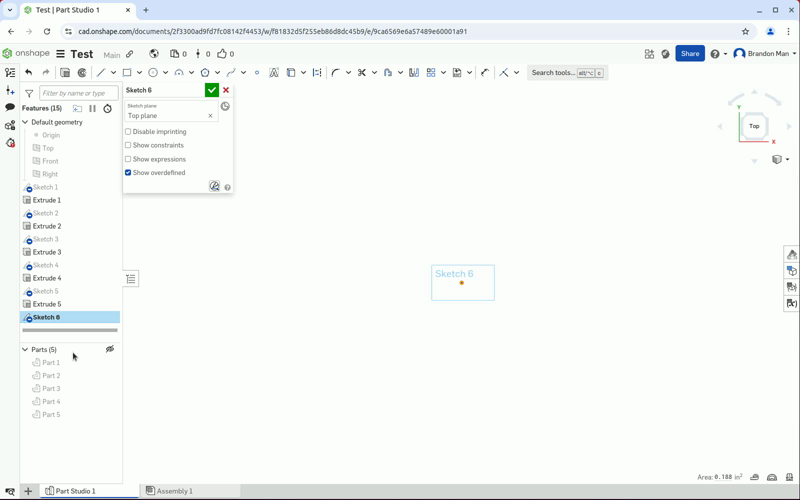
key(shift+e)
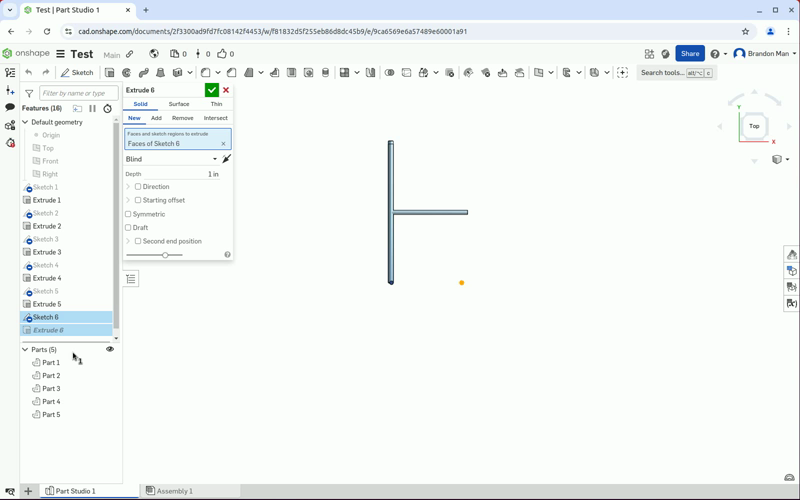
mouse_move(143, 106)
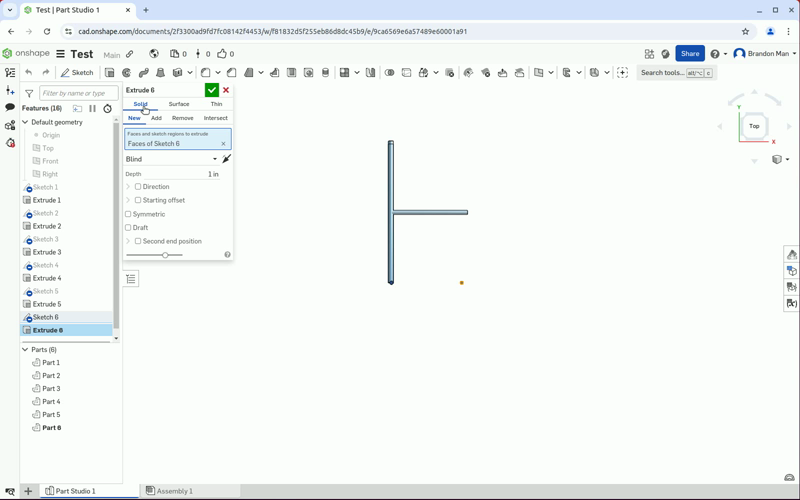
click(143, 106)
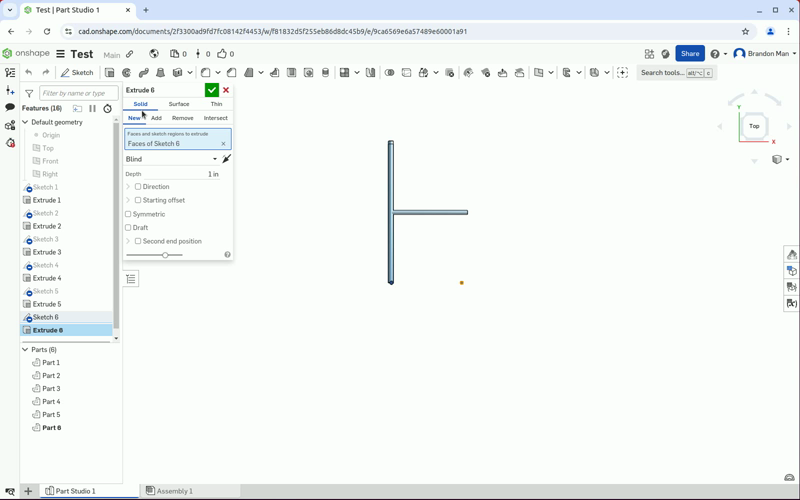
mouse_move(137, 120)
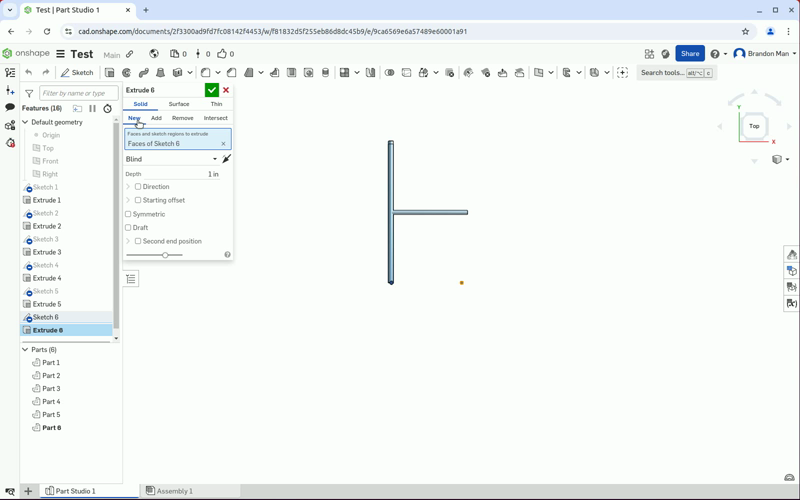
click(137, 120)
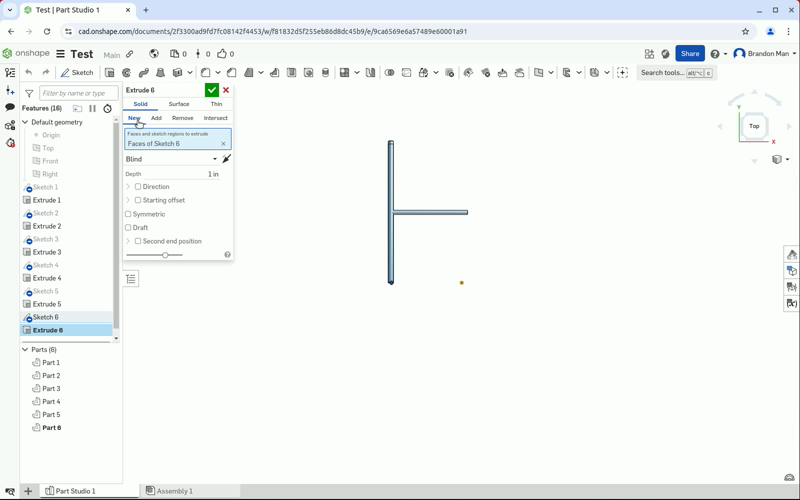
key(tab, 4)
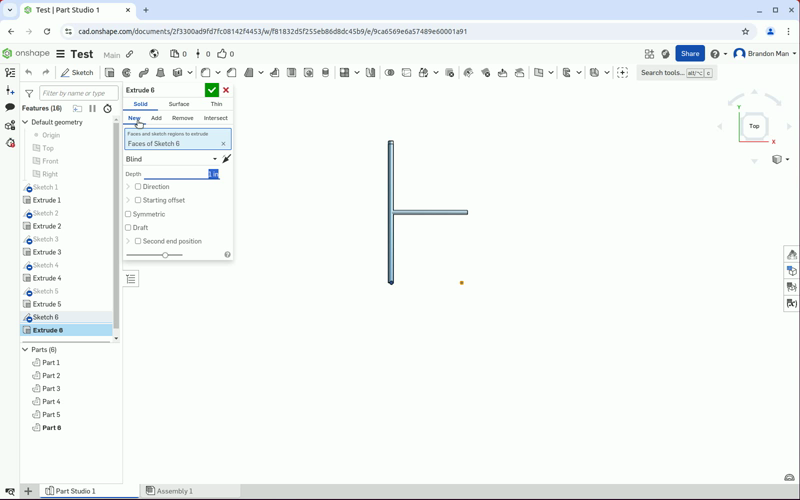
text(12.517)
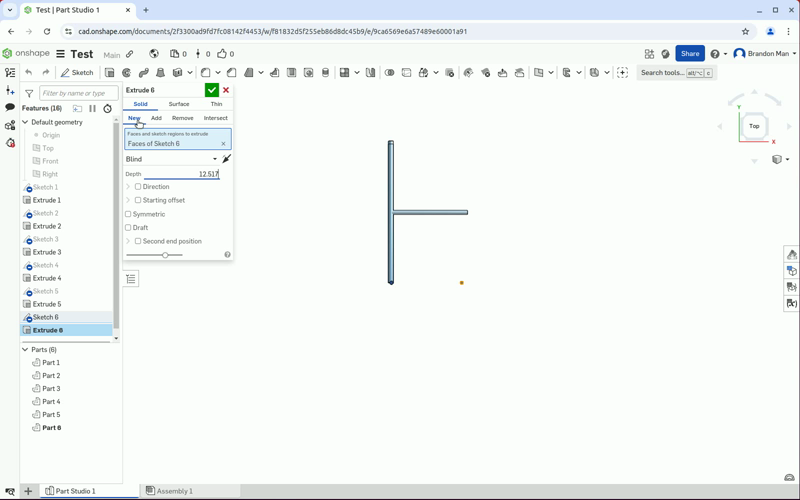
key(enter)
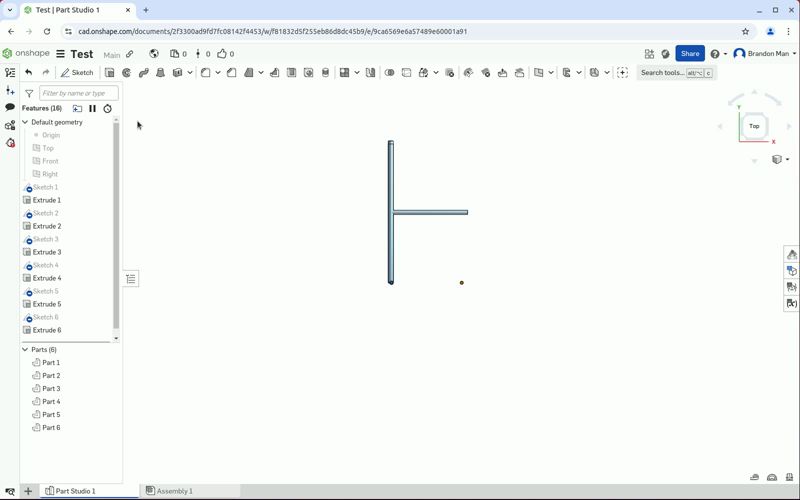
key(shift+h)
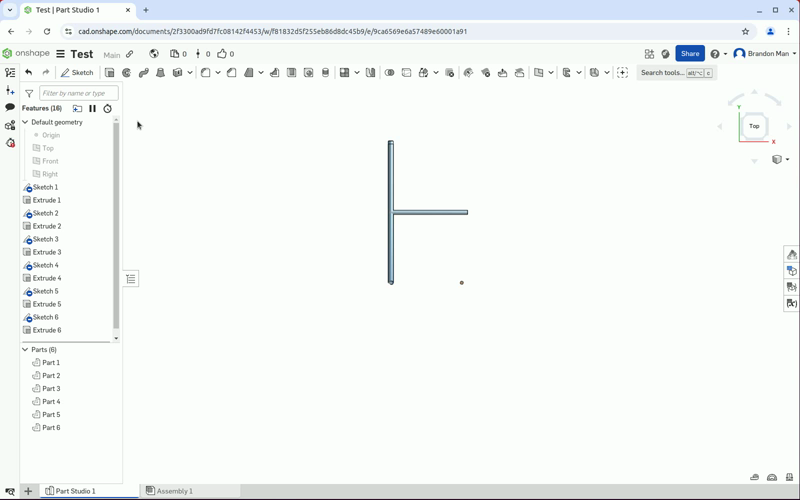
key(shift+h)
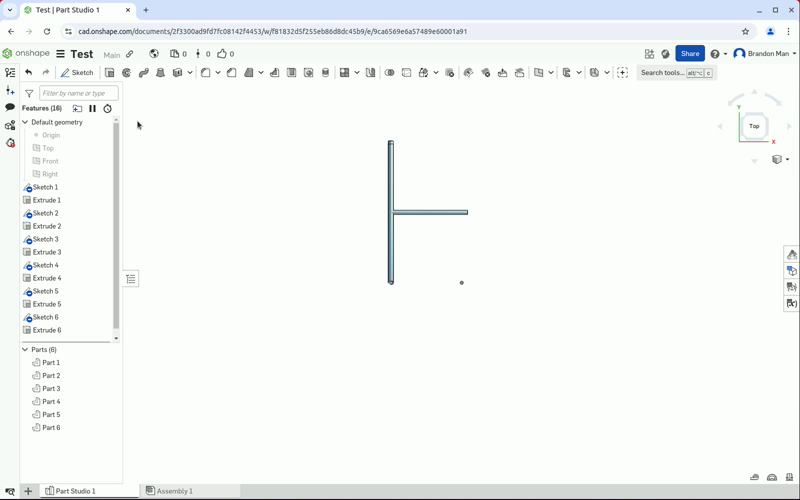
key(shift+7)
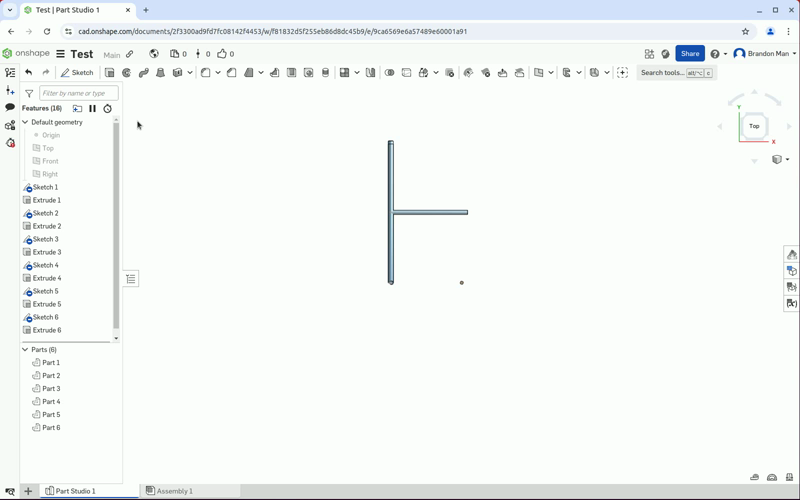
key(up, 3)
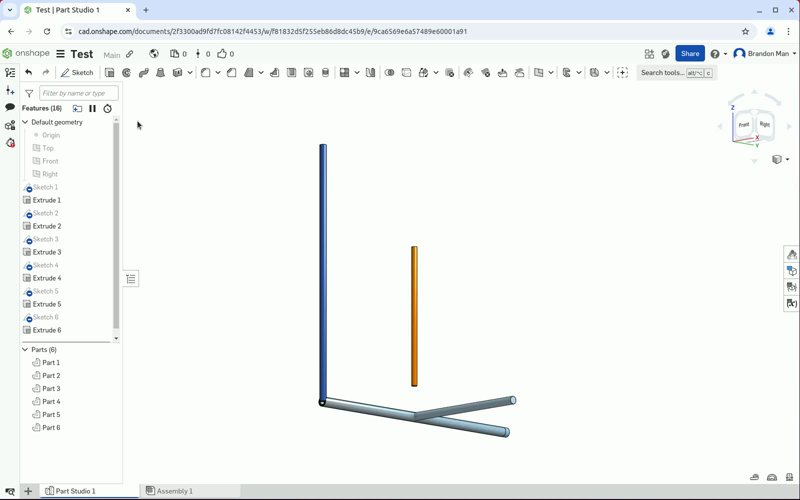
key(left, 3)
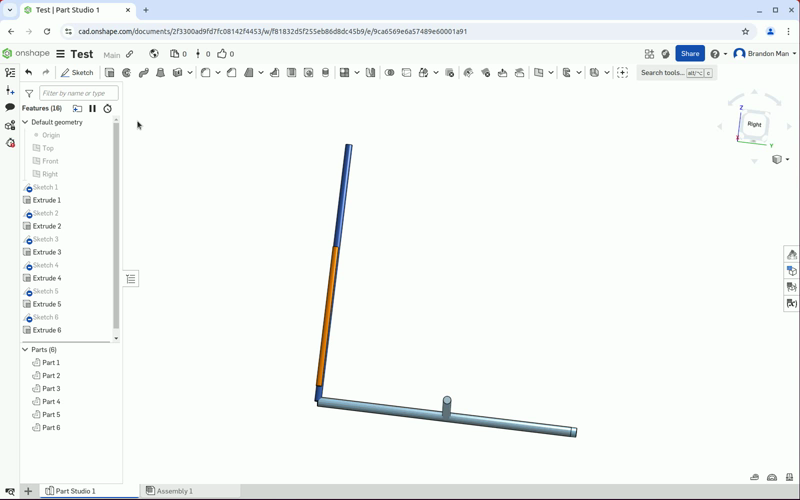
key(right, 3)
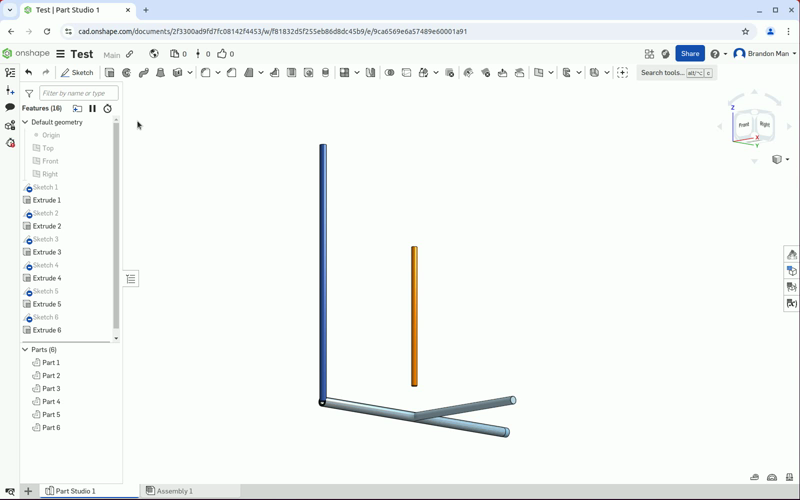
key(down, 3)
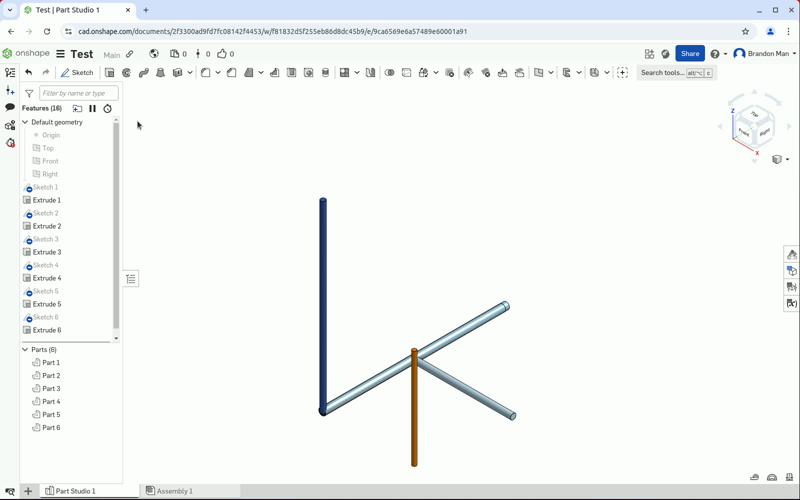
mouse_move(69, 189)
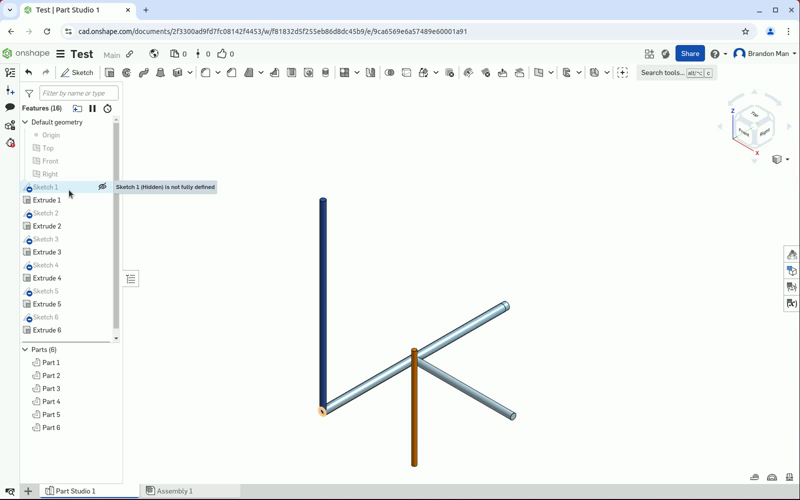
click(69, 189)